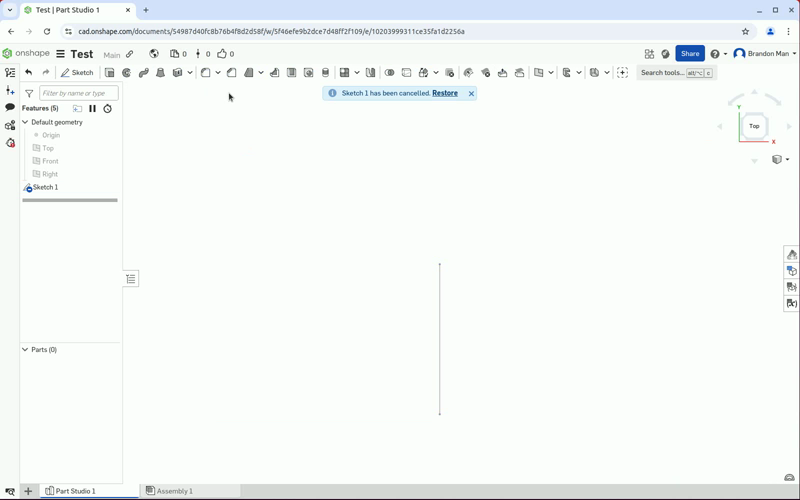
key(shift+h)
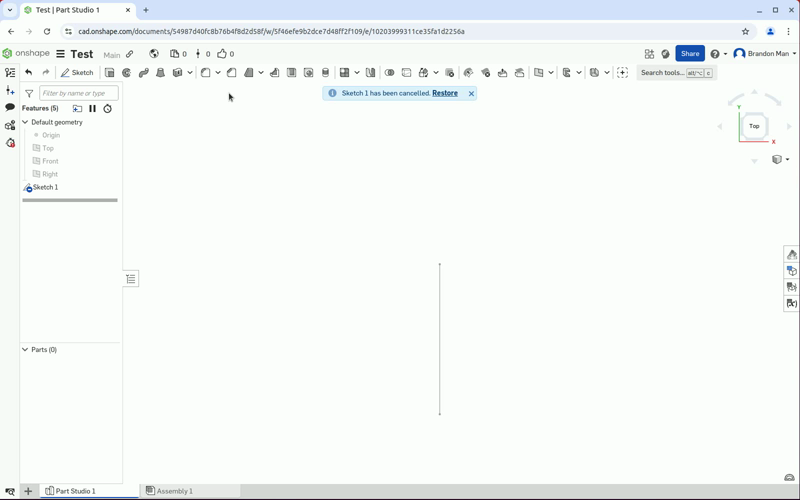
key(shift+s)
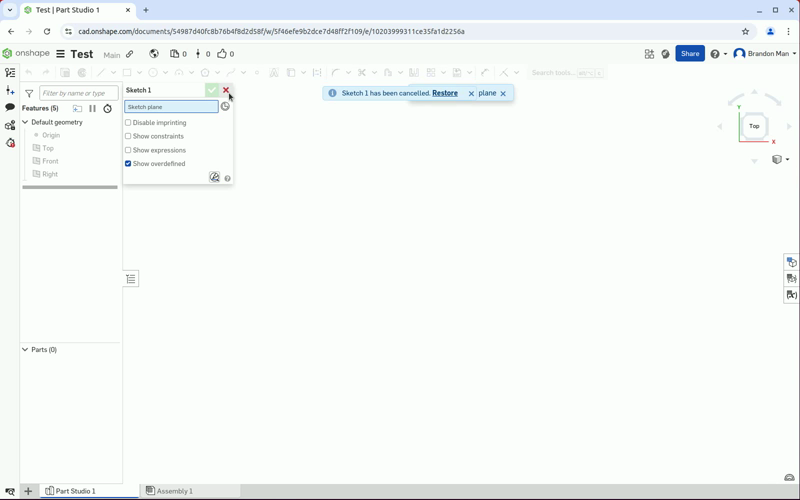
mouse_move(73, 150)
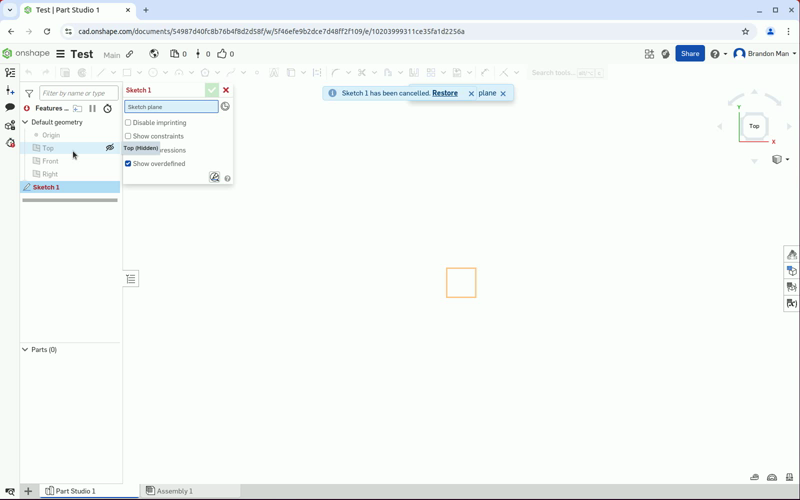
click(73, 150)
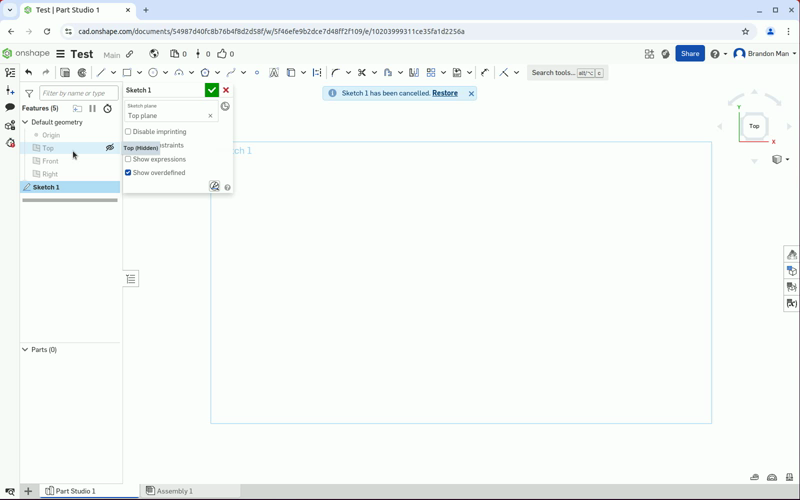
mouse_move(73, 352)
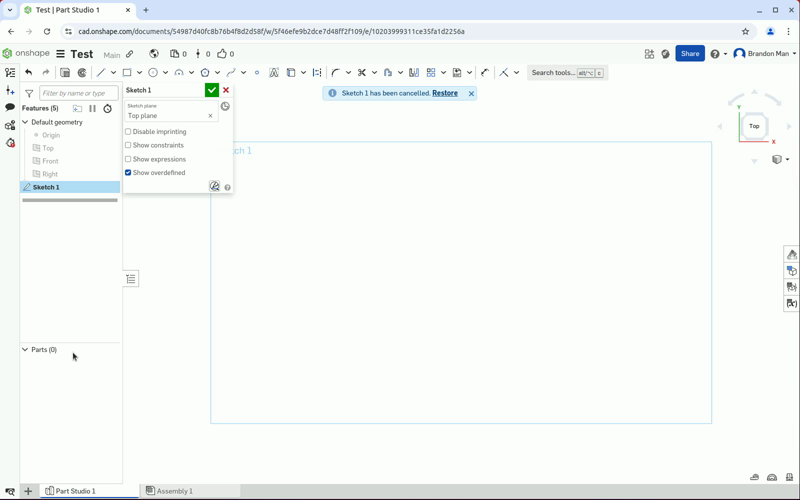
key(y)
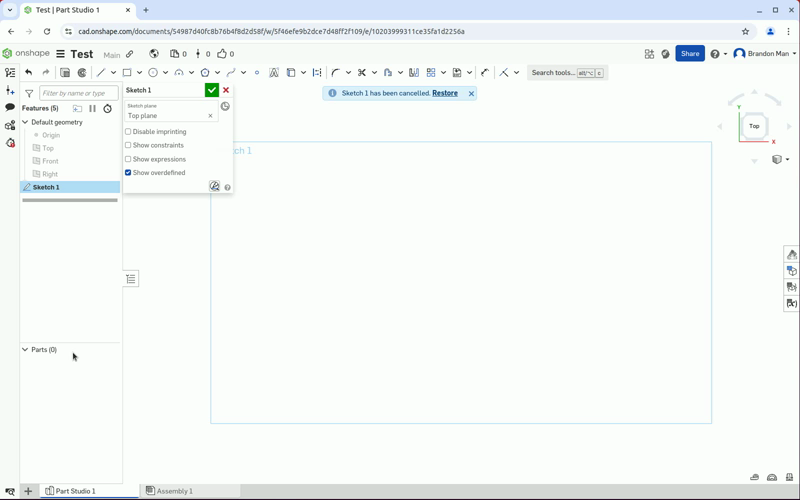
key(l)
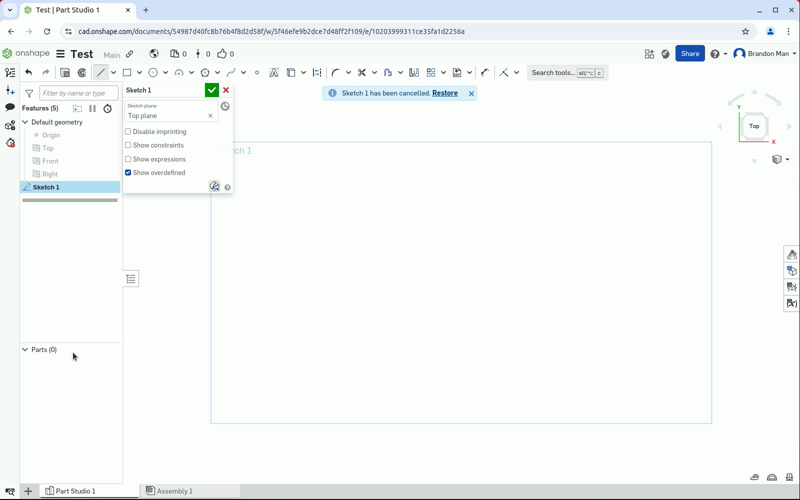
key_down(shift)
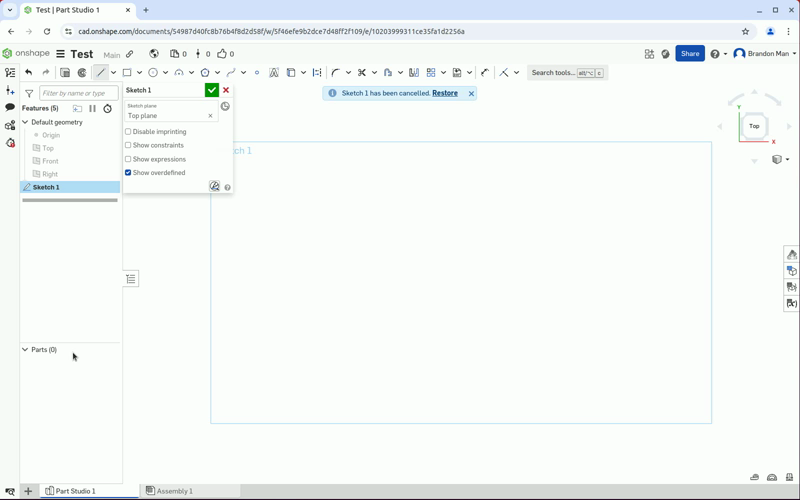
mouse_move(445, 314)
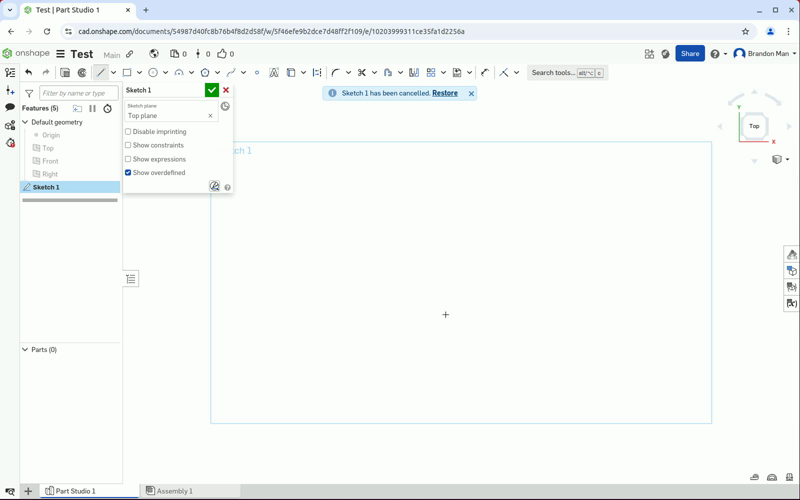
click(445, 314)
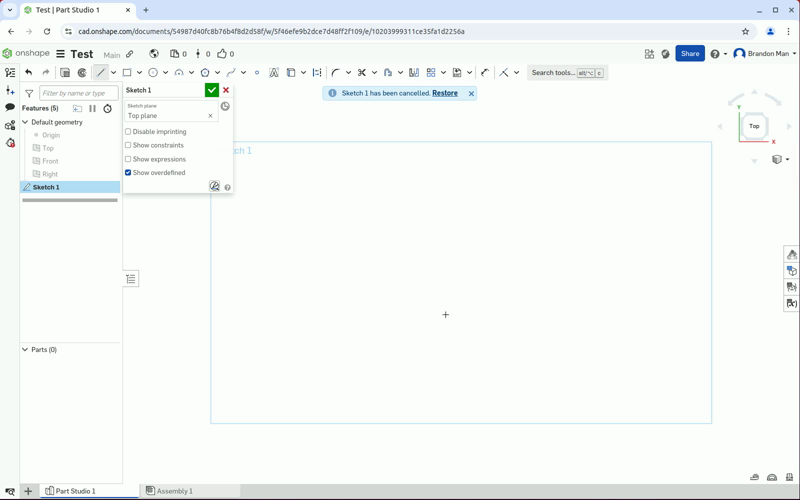
key_up(shift)
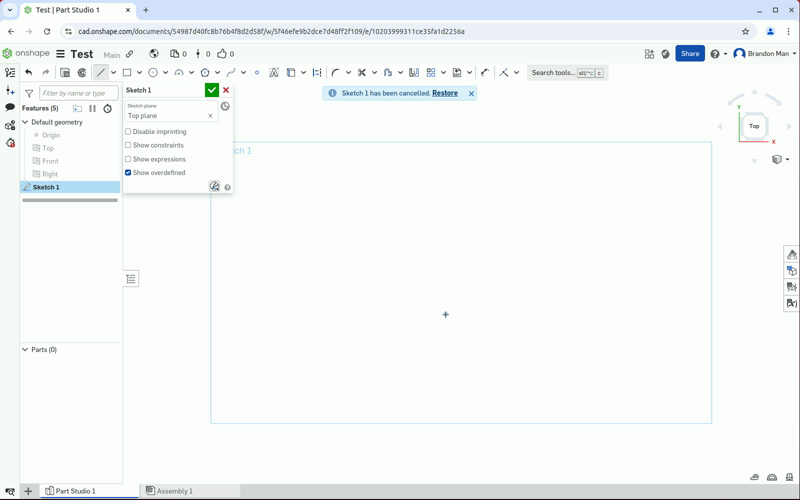
key_down(shift)
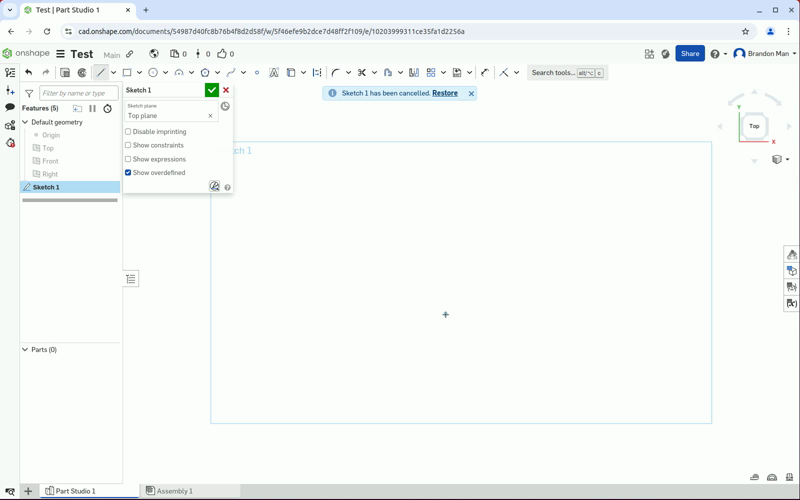
mouse_move(475, 314)
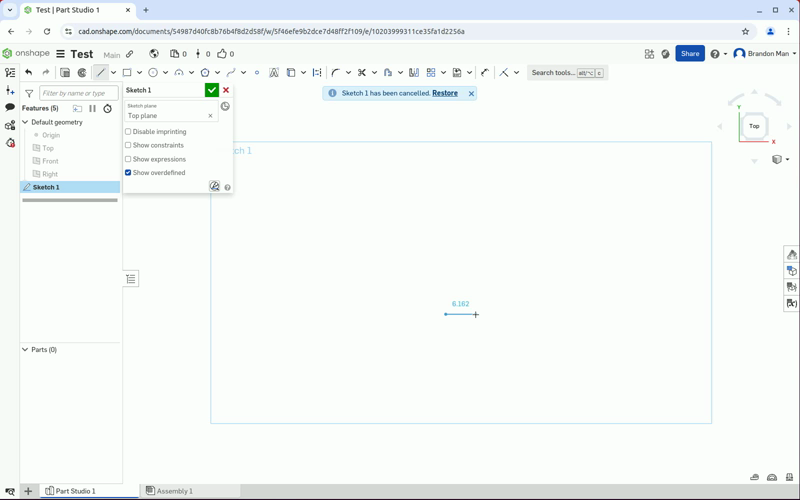
mouse_move(453, 314)
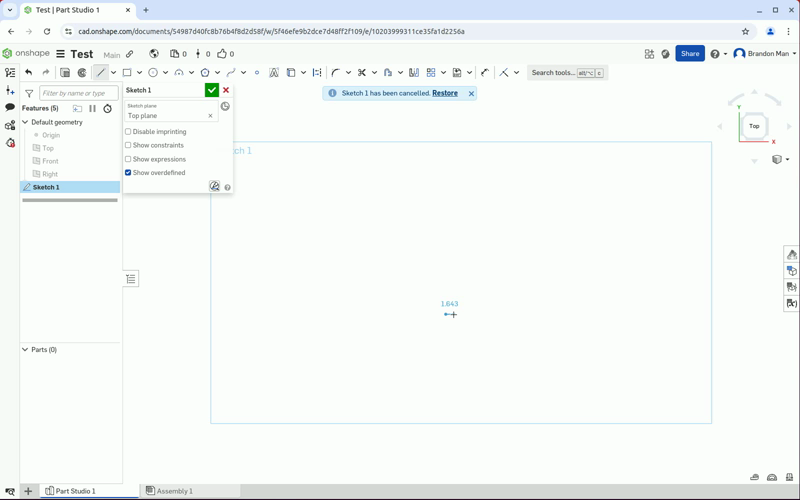
click(453, 314)
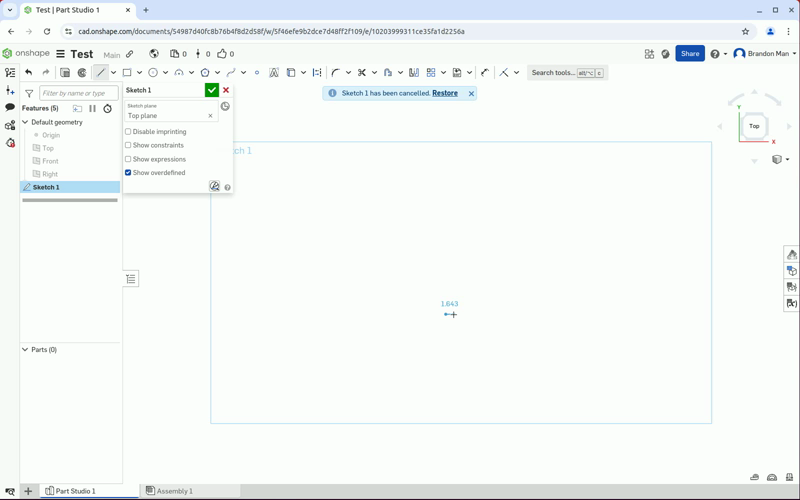
key_up(shift)
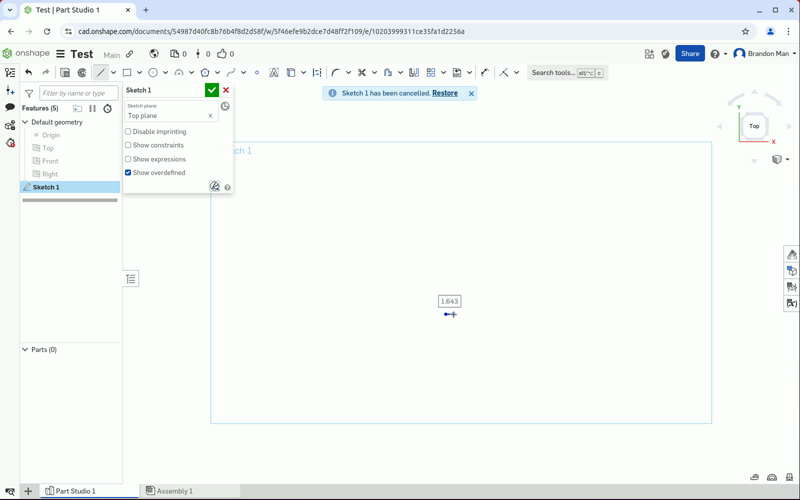
key_down(shift)
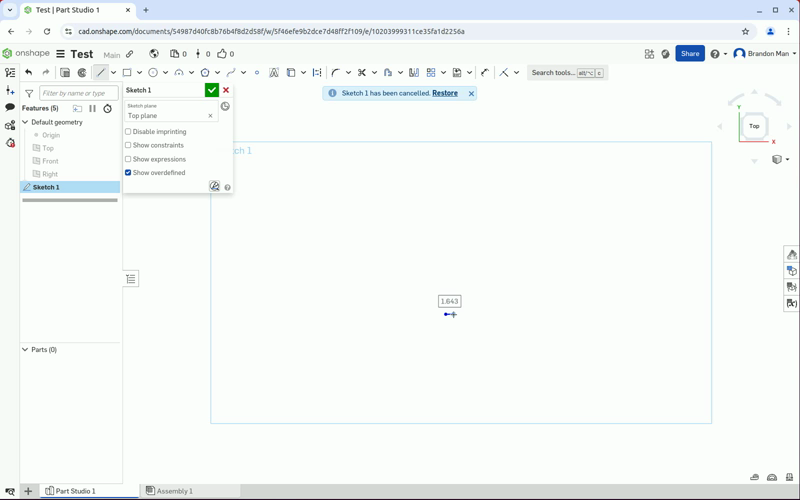
mouse_move(483, 314)
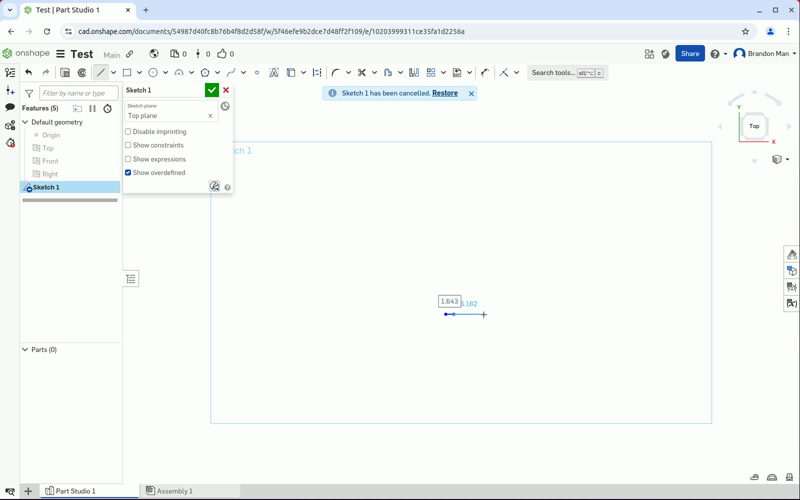
mouse_move(453, 298)
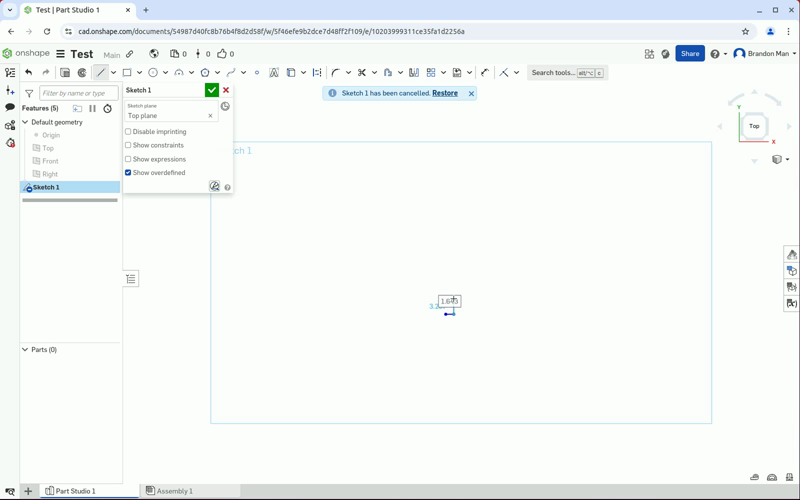
click(453, 298)
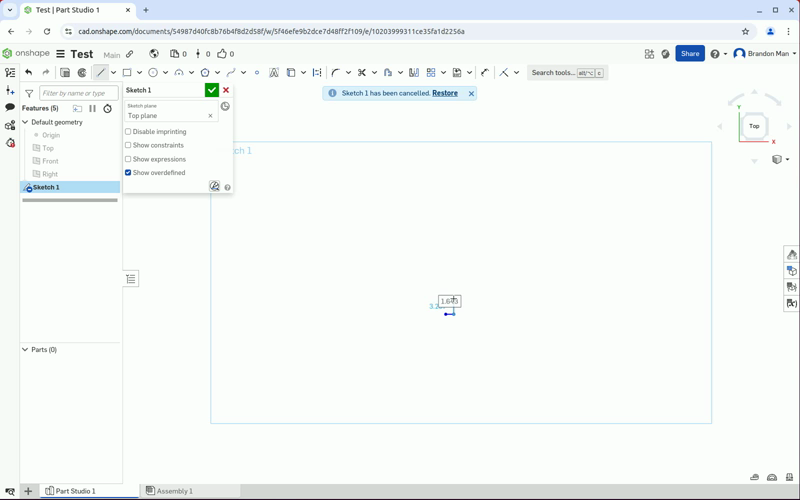
key_up(shift)
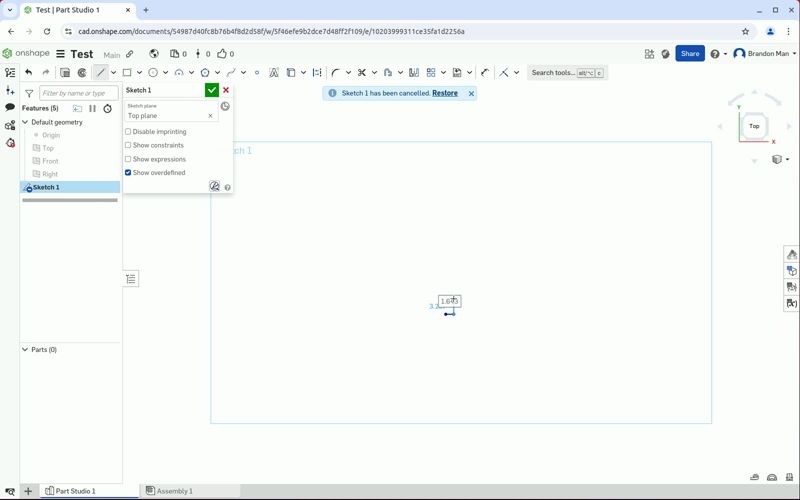
key_down(shift)
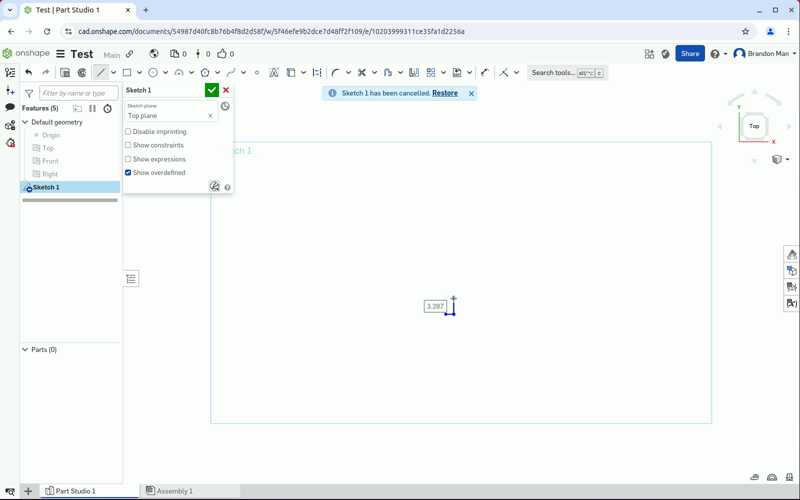
mouse_move(483, 298)
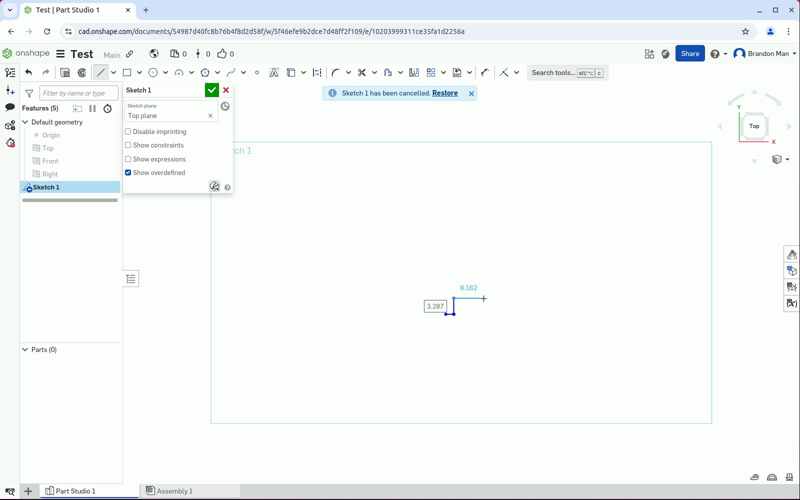
mouse_move(445, 298)
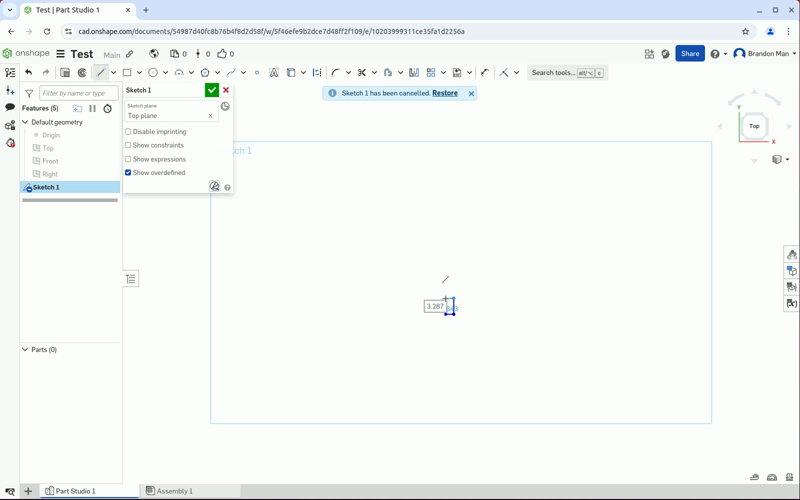
click(445, 298)
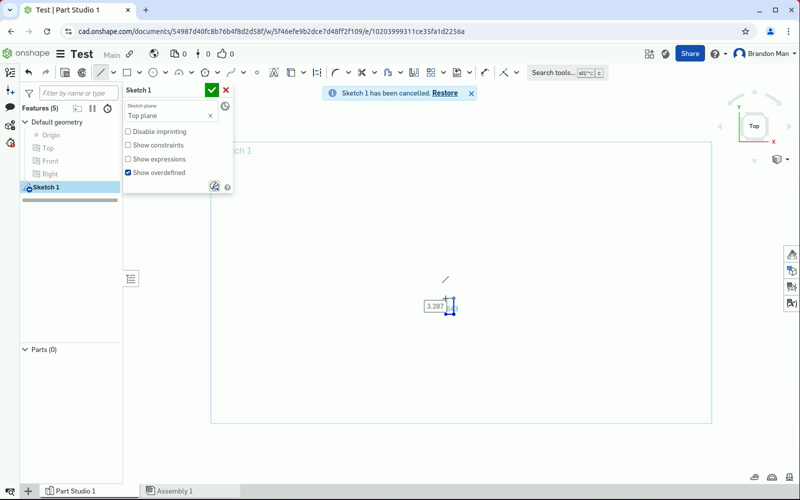
key_up(shift)
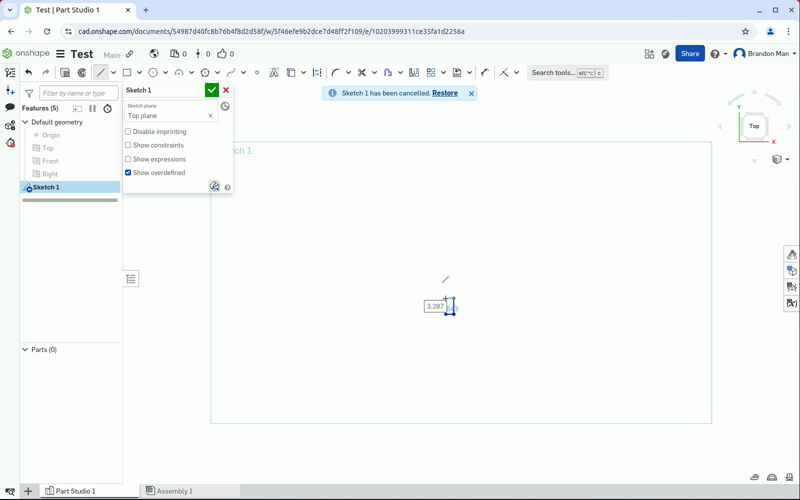
mouse_move(475, 298)
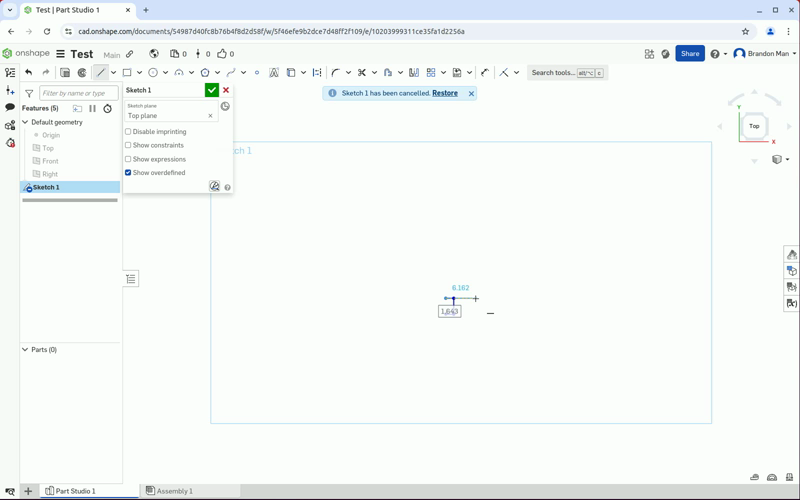
key_down(shift)
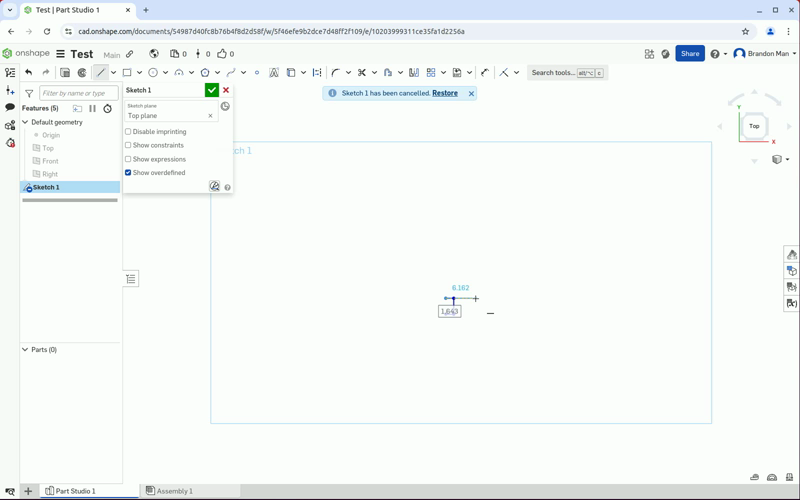
mouse_move(445, 314)
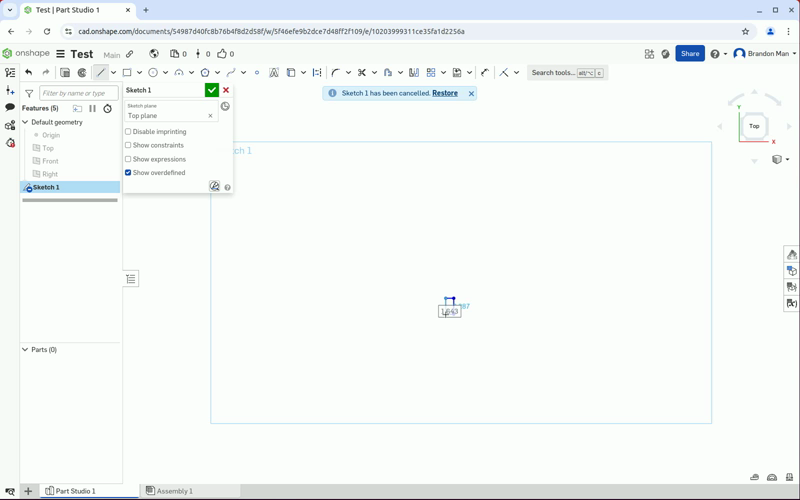
key_up(shift)
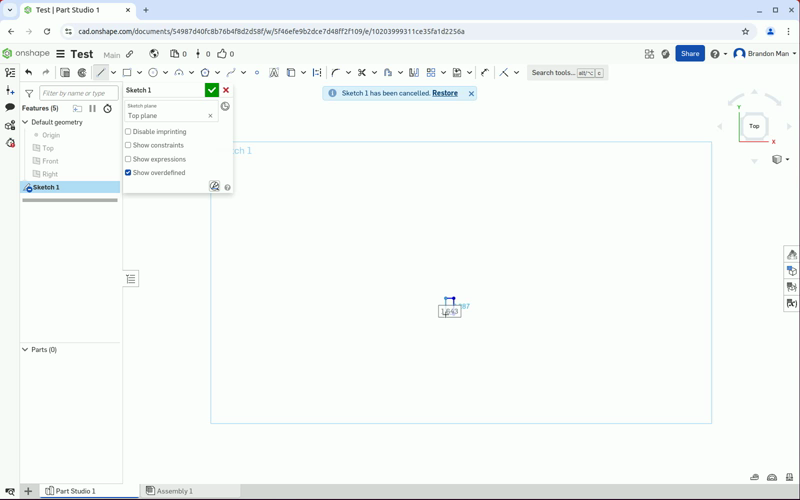
click(445, 314)
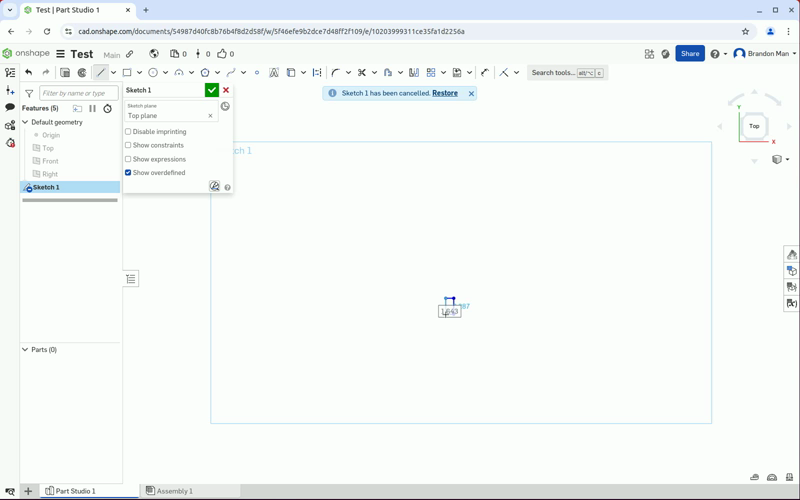
key(esc)
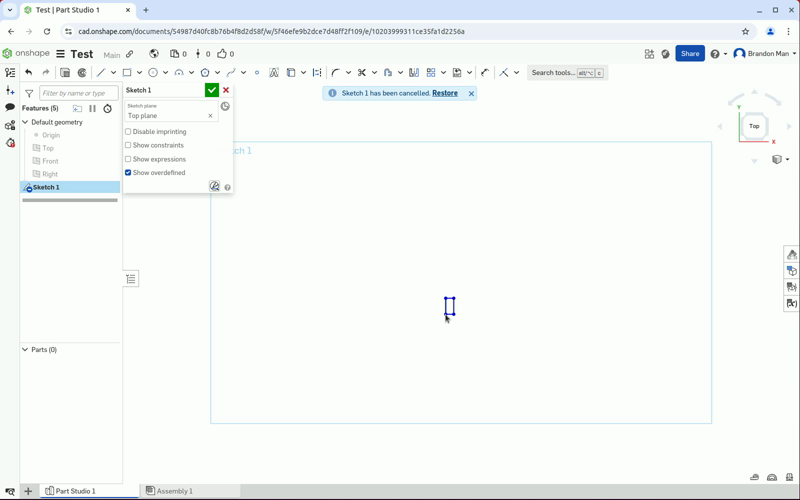
mouse_move(452, 306)
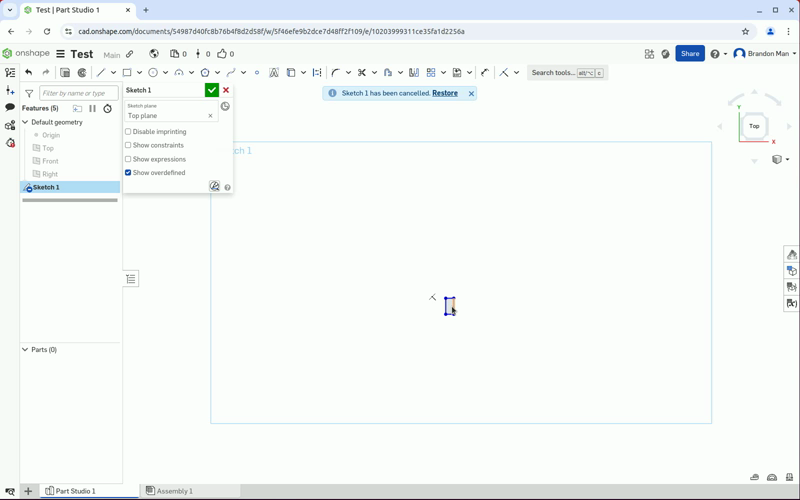
scroll(6)
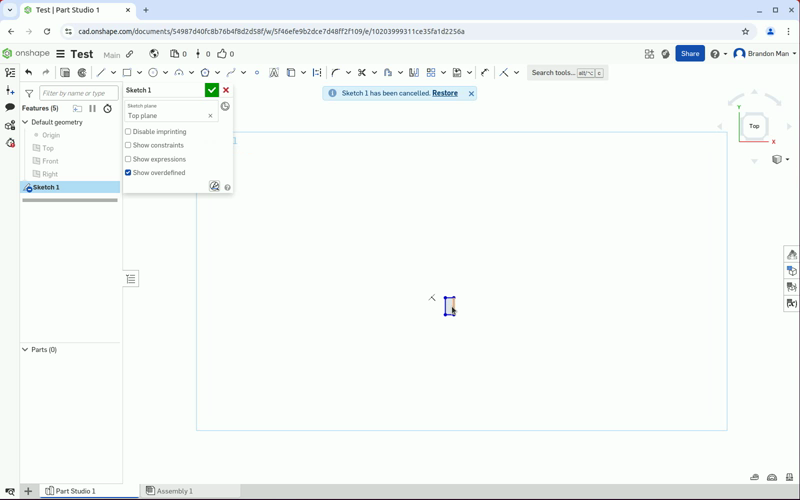
scroll(6)
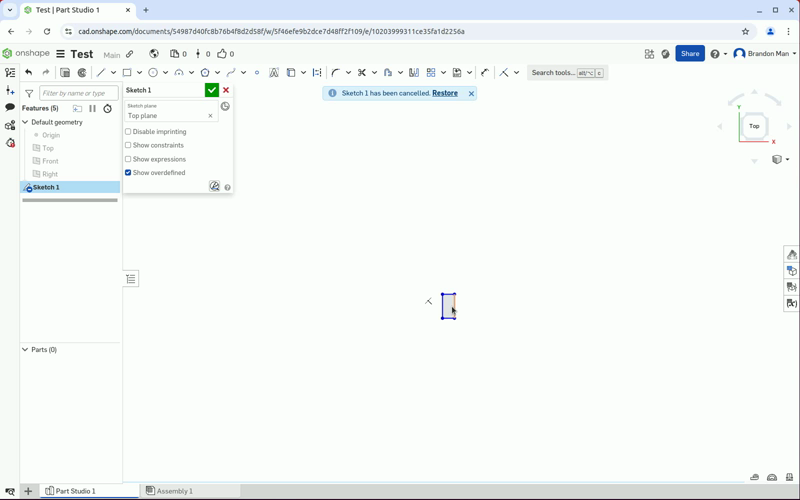
scroll(6)
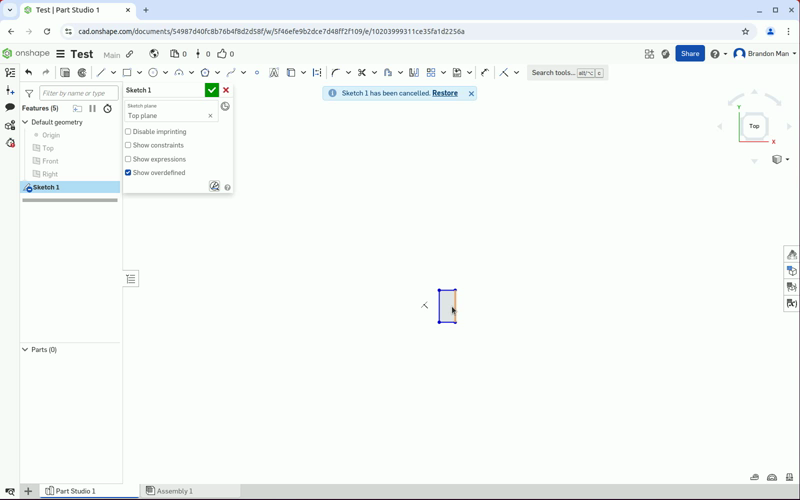
scroll(6)
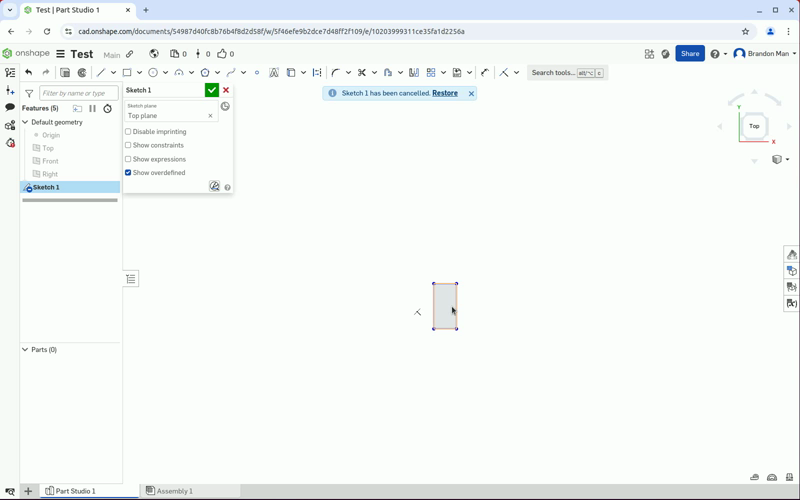
scroll(6)
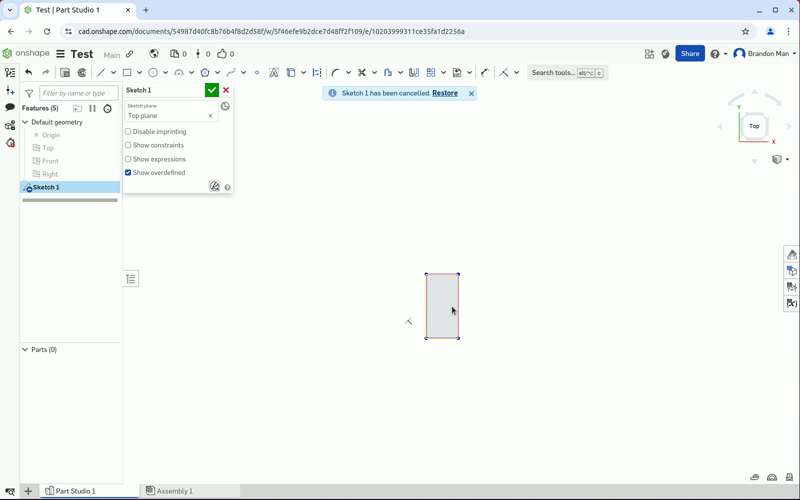
scroll(6)
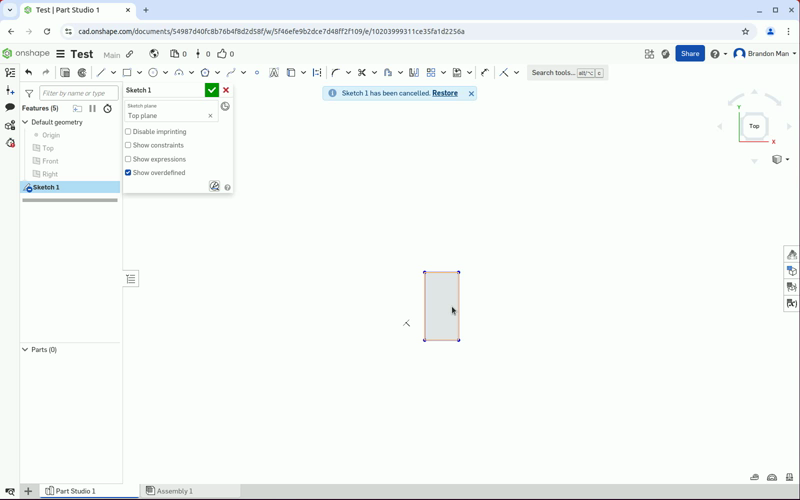
scroll(6)
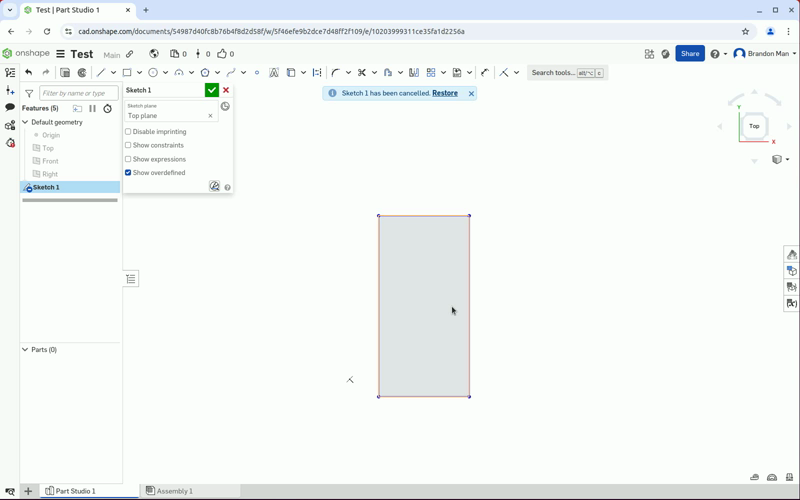
click(452, 306)
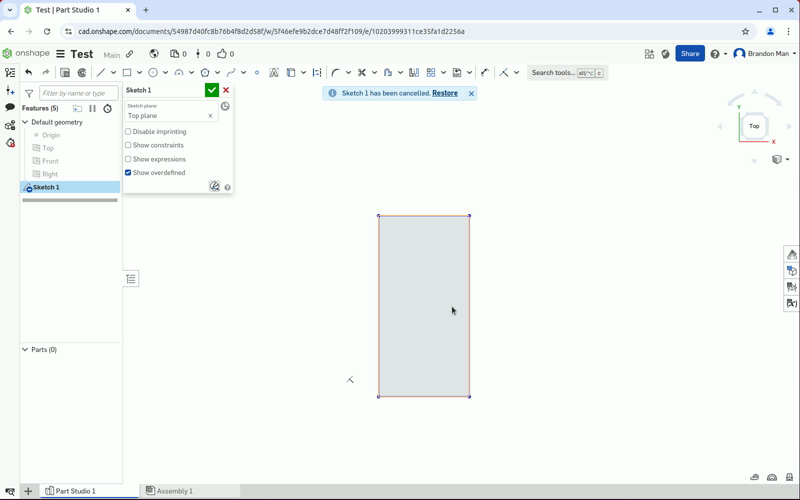
scroll(-6)
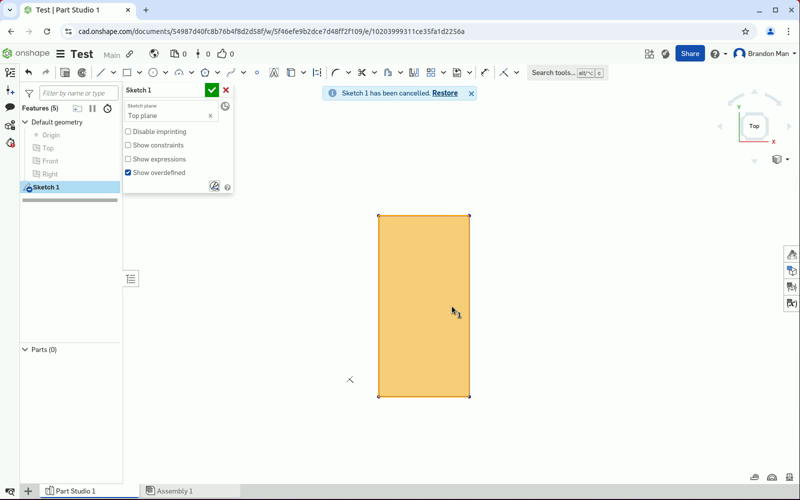
scroll(-6)
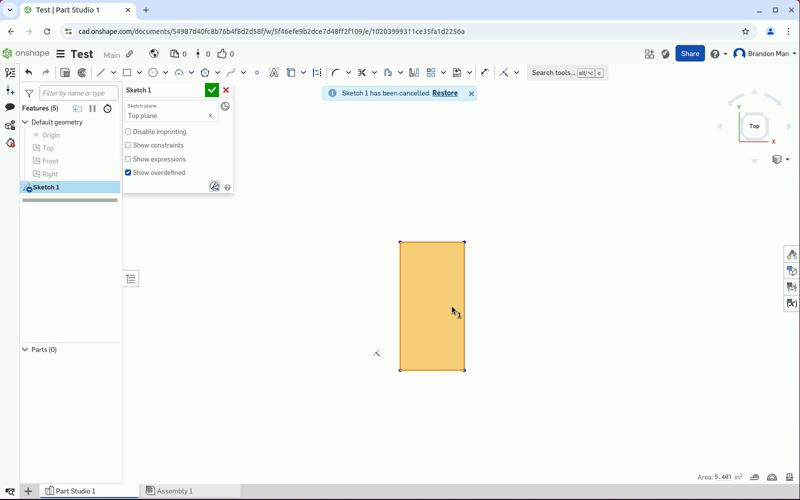
scroll(-6)
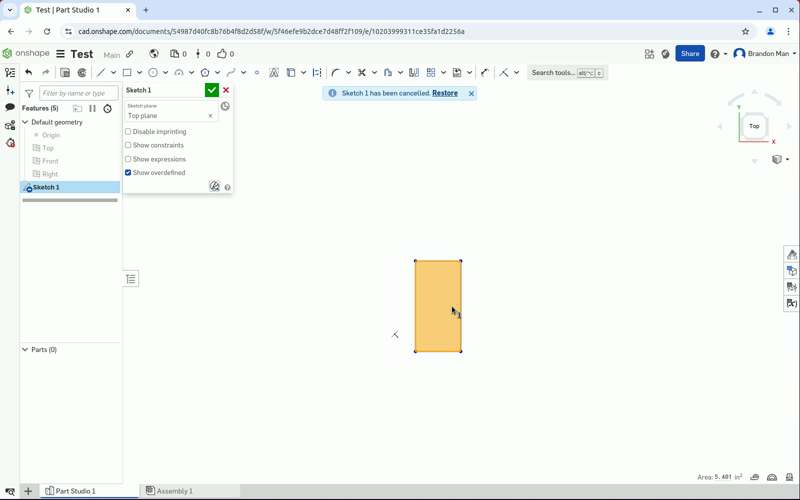
scroll(-6)
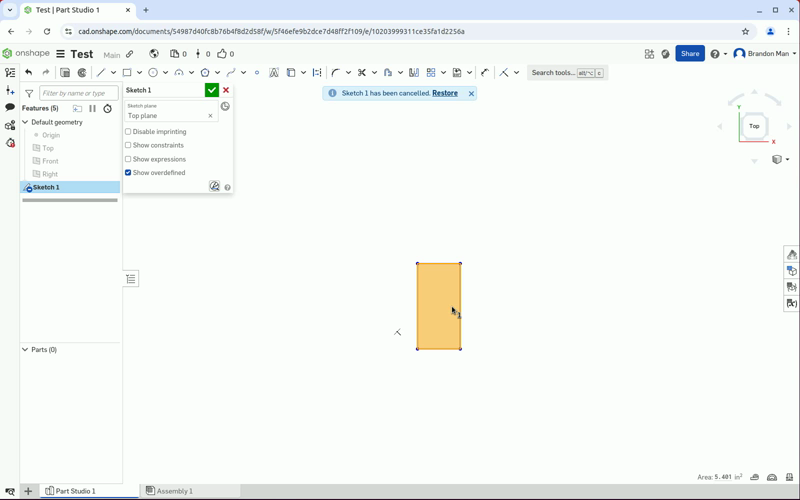
scroll(-6)
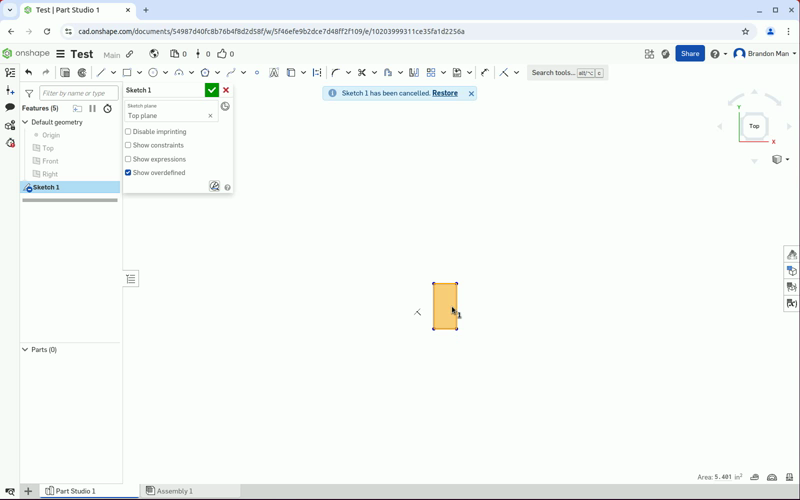
scroll(-6)
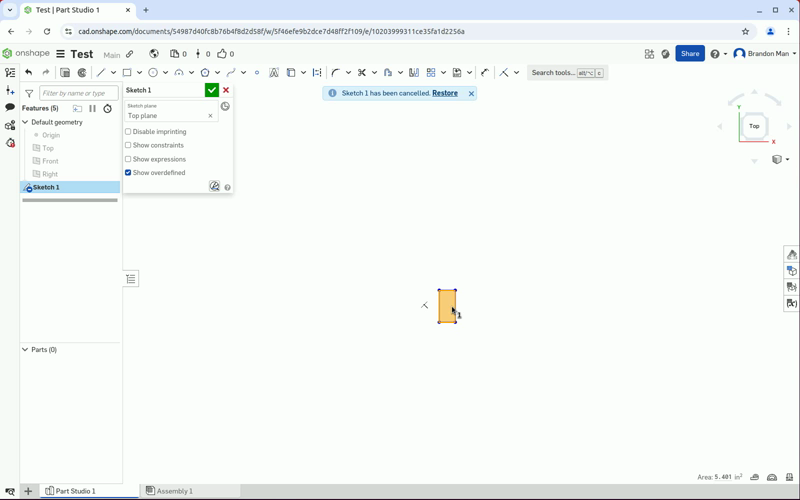
scroll(-6)
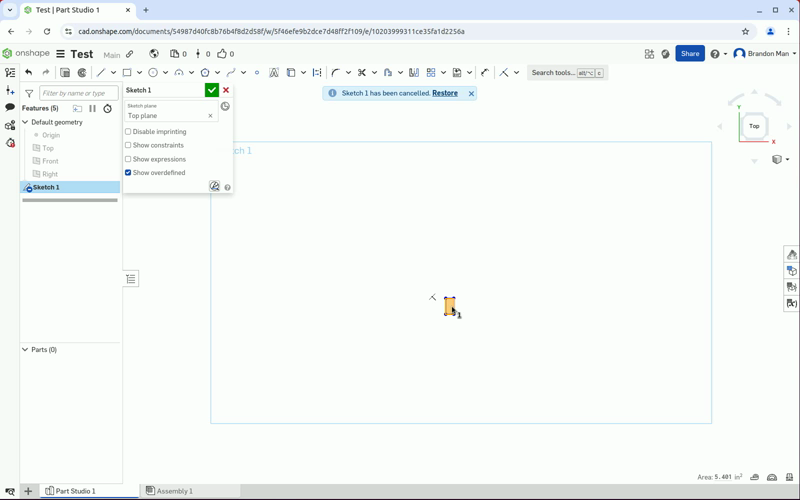
mouse_move(73, 352)
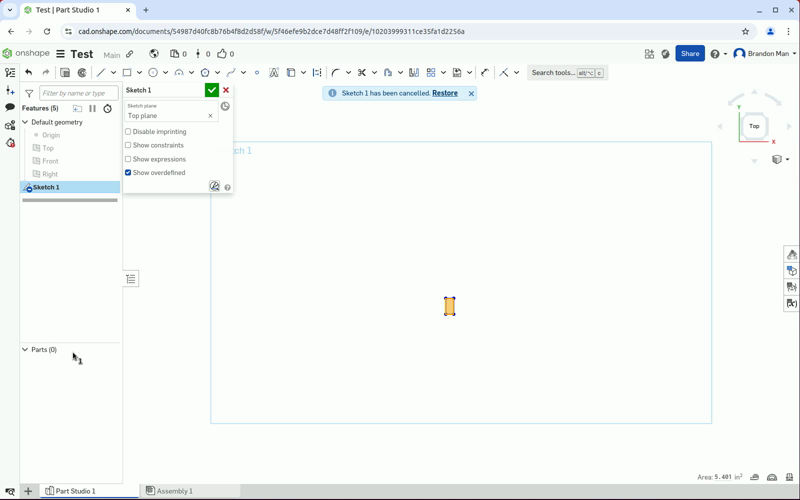
key(shift+y)
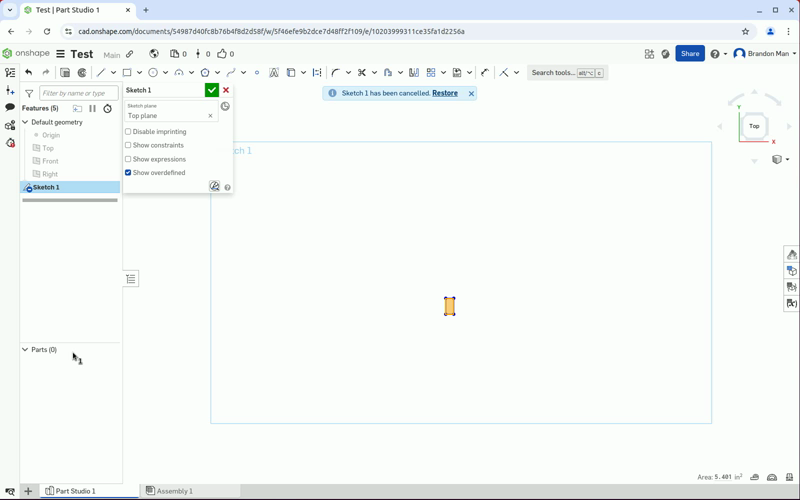
key(shift+e)
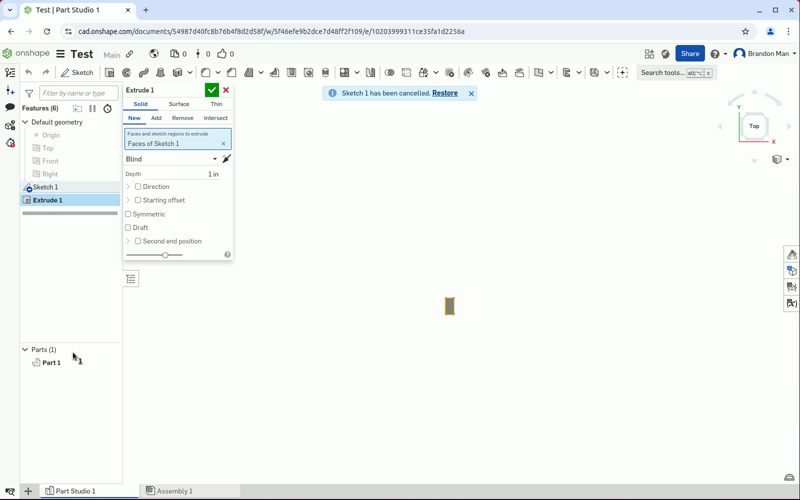
mouse_move(143, 106)
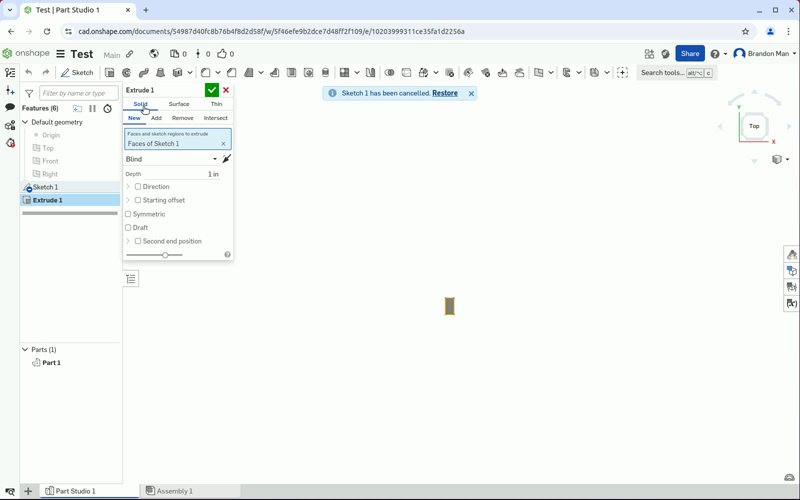
click(143, 106)
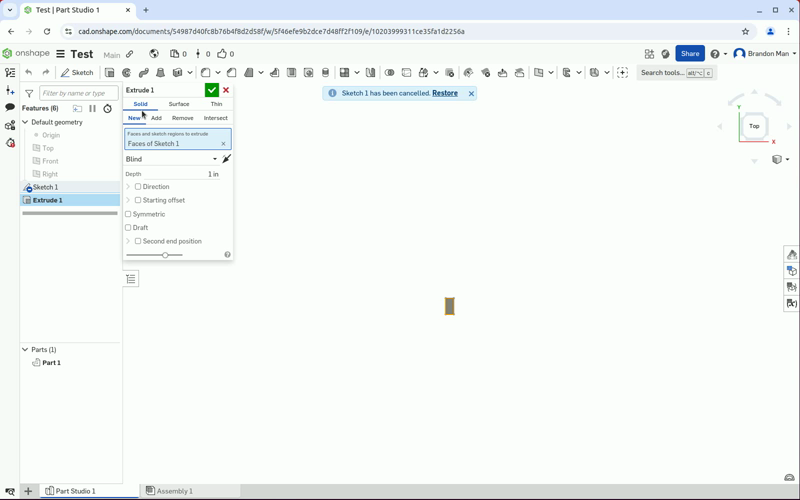
mouse_move(137, 120)
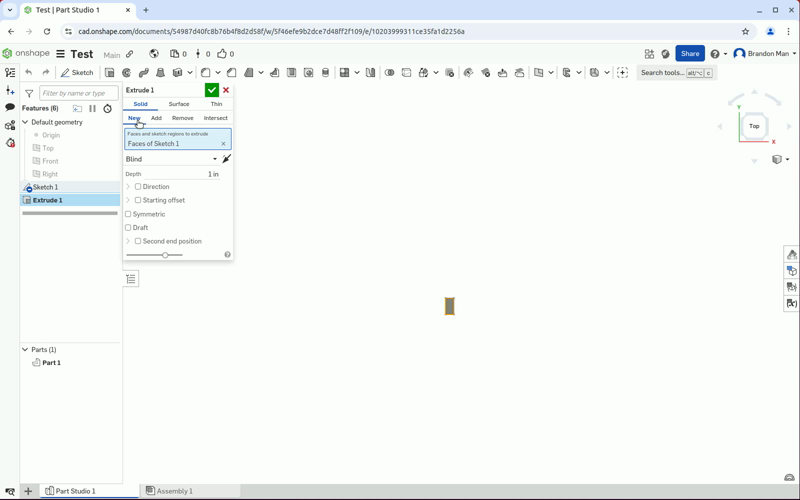
click(137, 120)
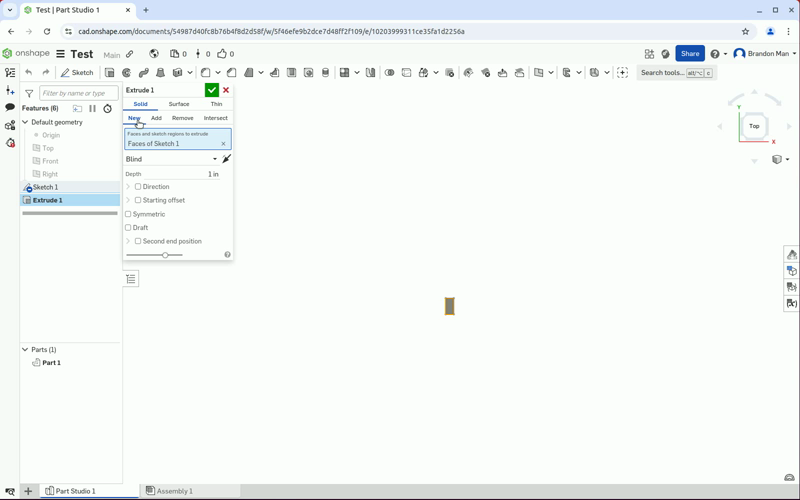
key(tab, 4)
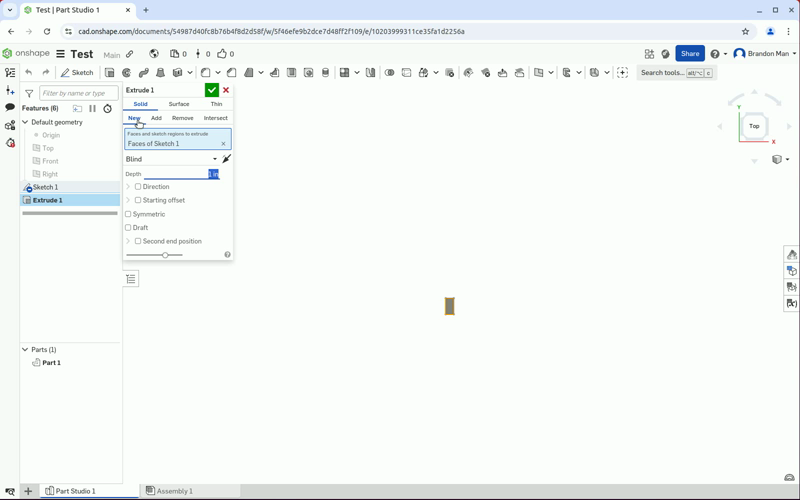
text(23.108)
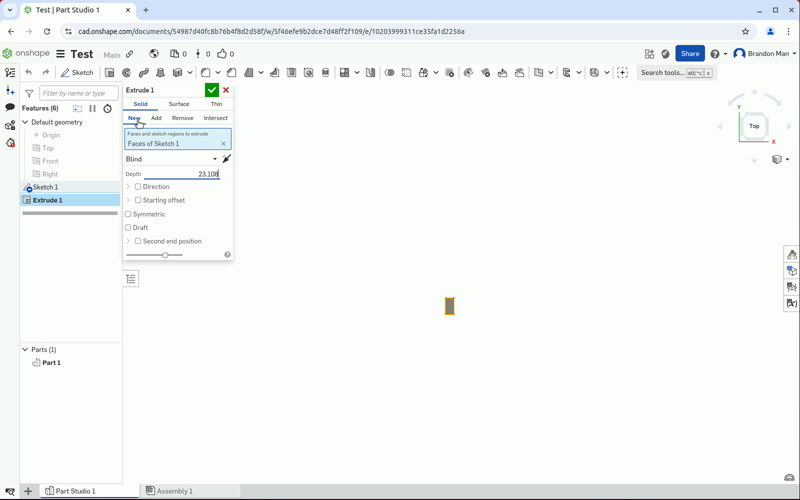
key(enter)
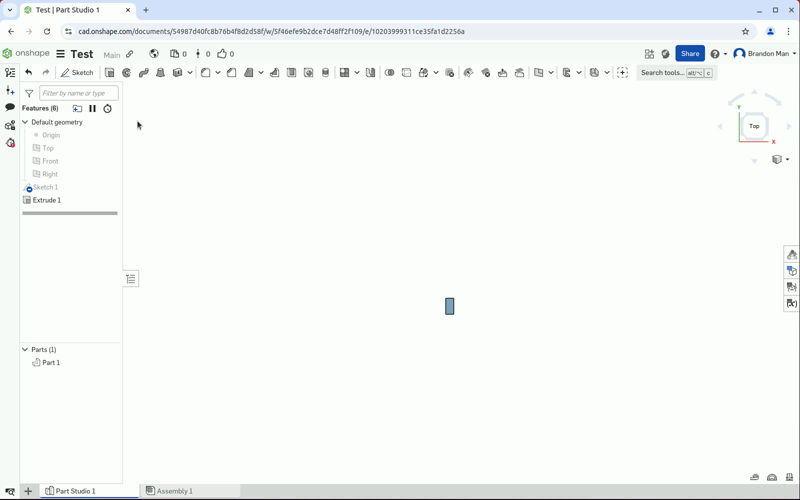
key(shift+h)
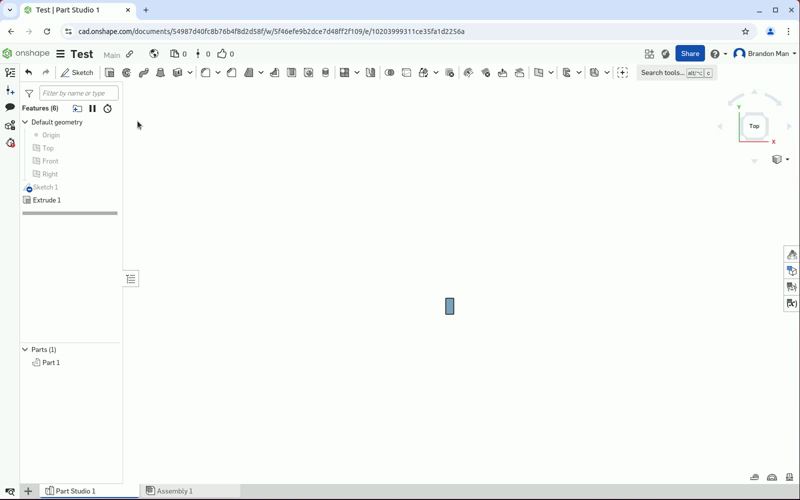
key(shift+h)
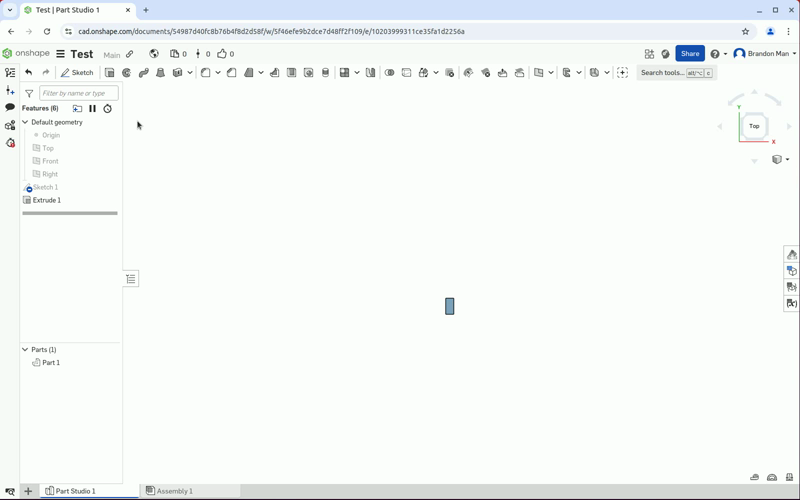
mouse_move(73, 189)
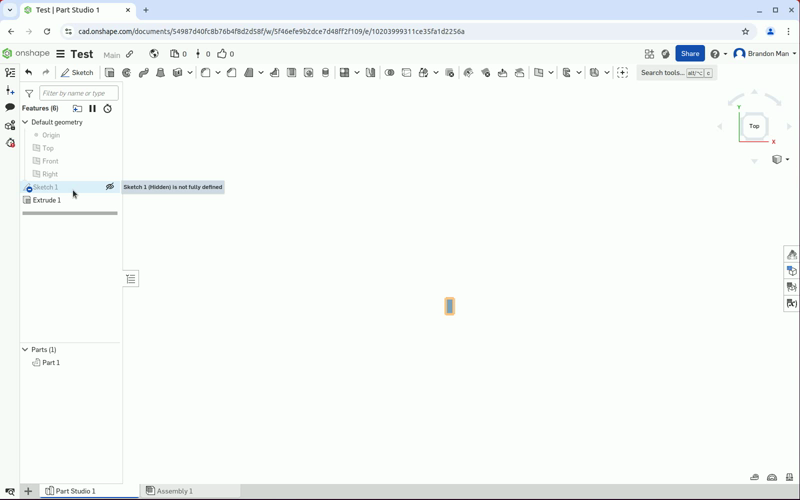
click(73, 189)
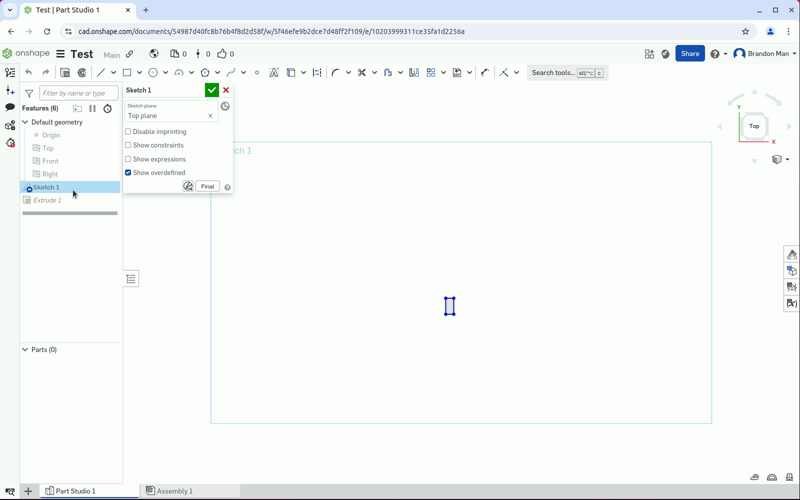
mouse_move(229, 92)
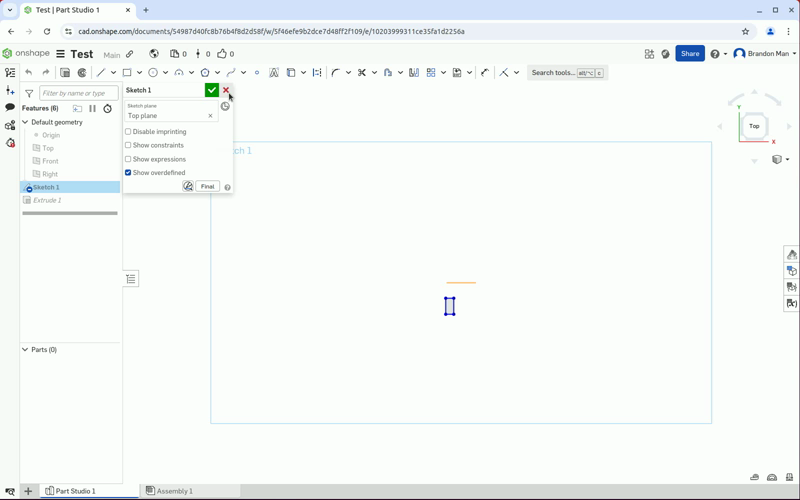
click(229, 92)
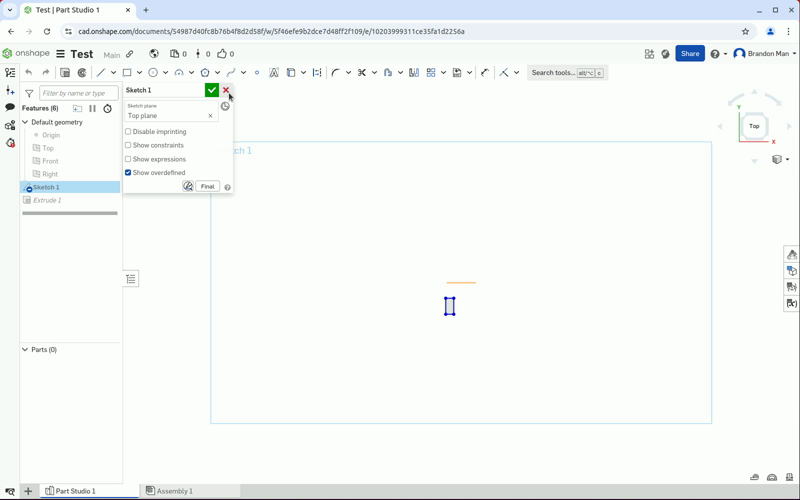
key(shift+s)
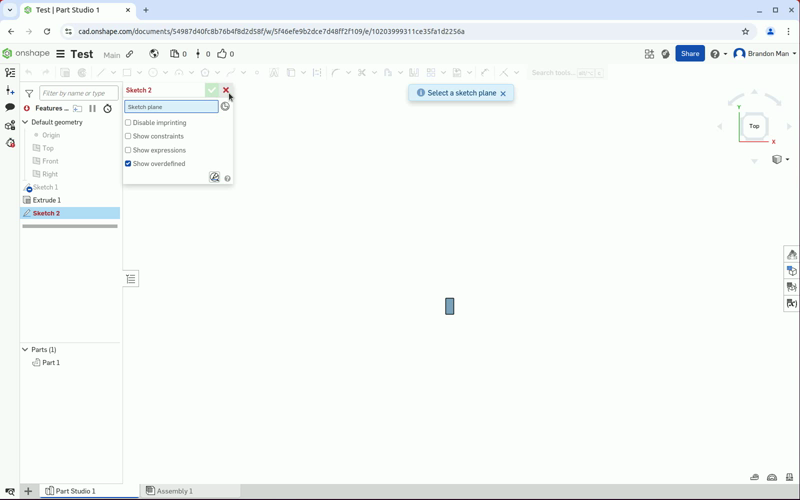
mouse_move(73, 150)
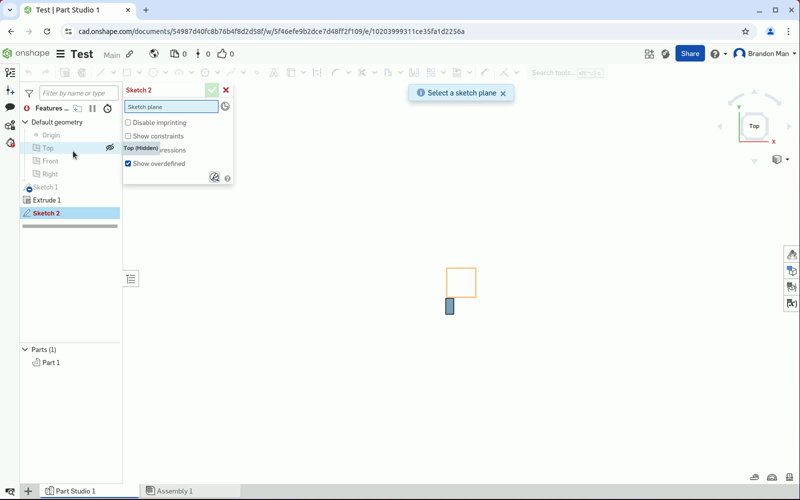
click(73, 150)
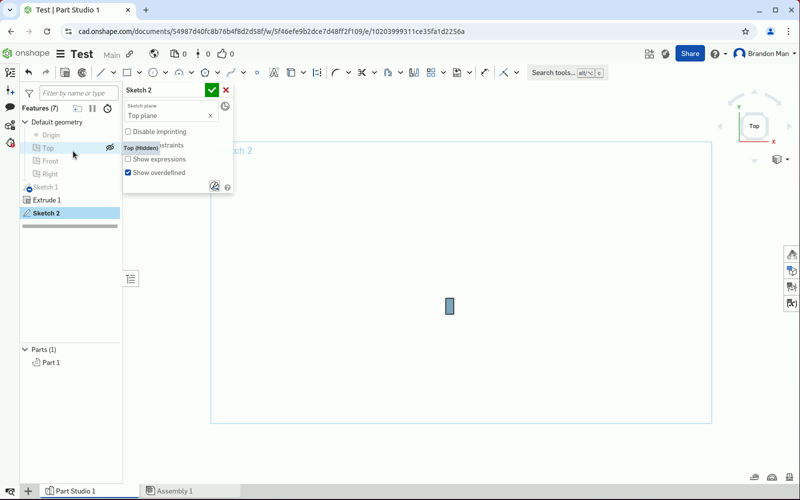
mouse_move(73, 352)
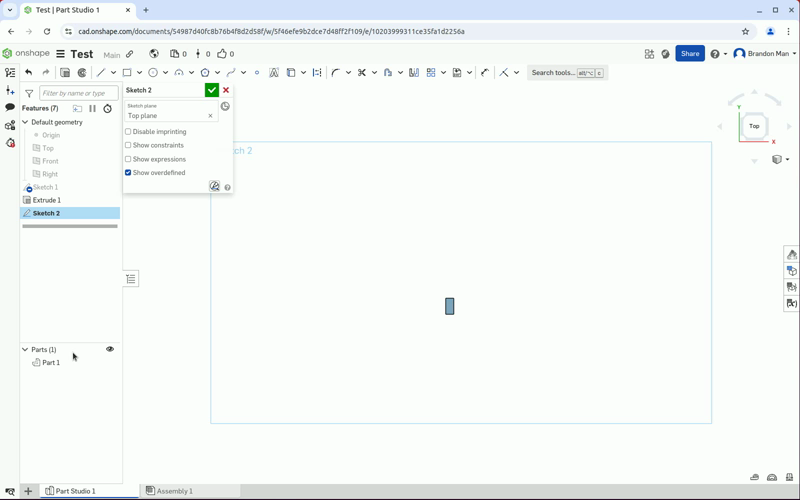
key(y)
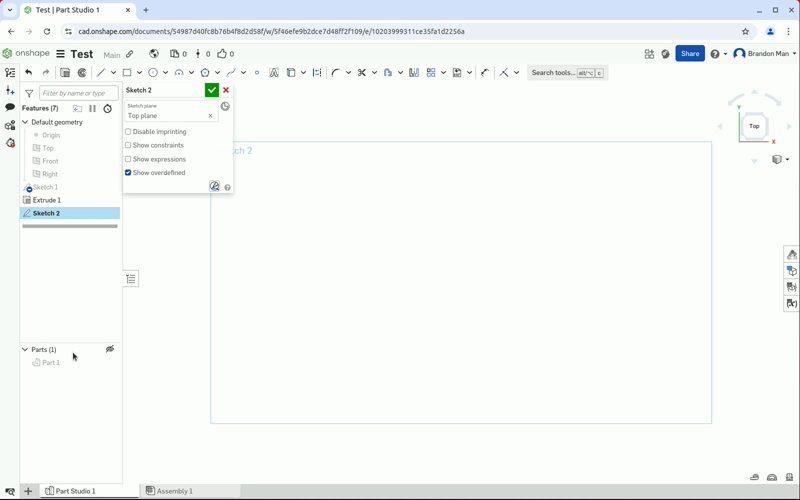
key(l)
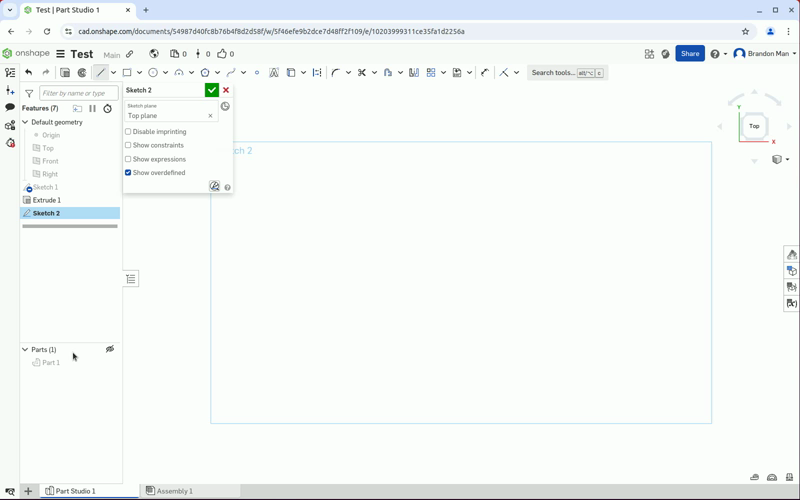
key_down(shift)
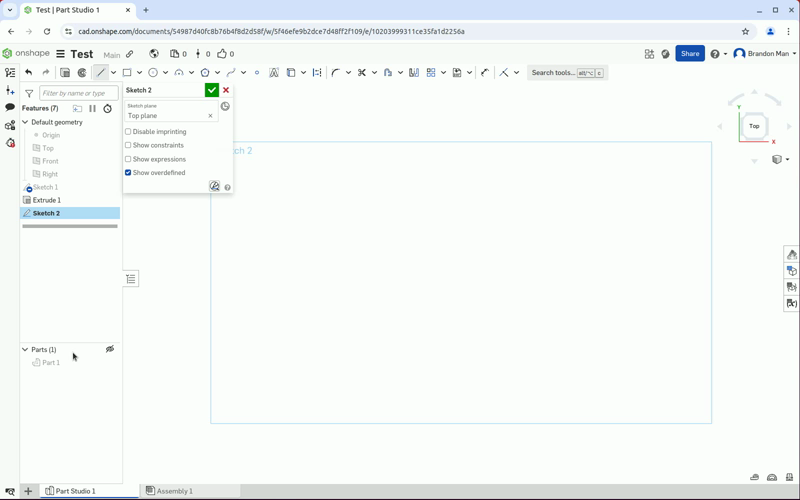
mouse_move(445, 299)
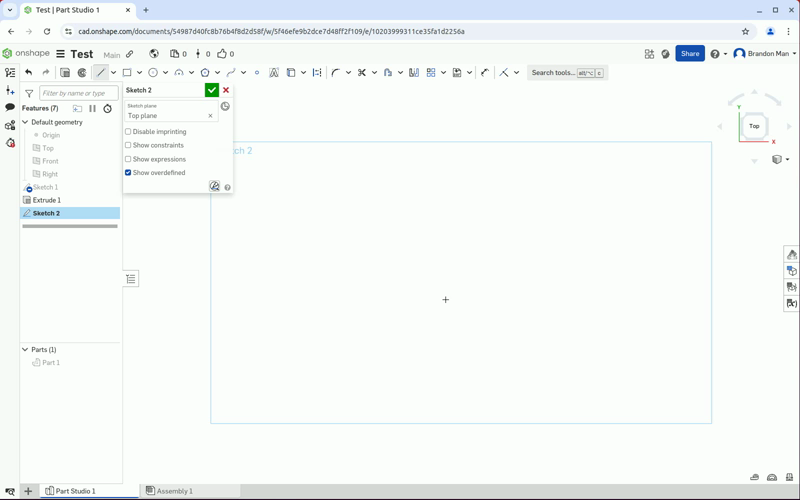
click(445, 299)
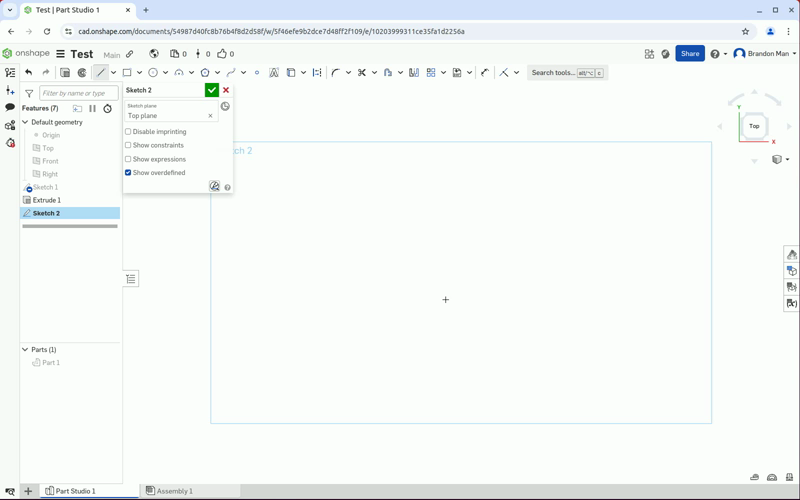
key_up(shift)
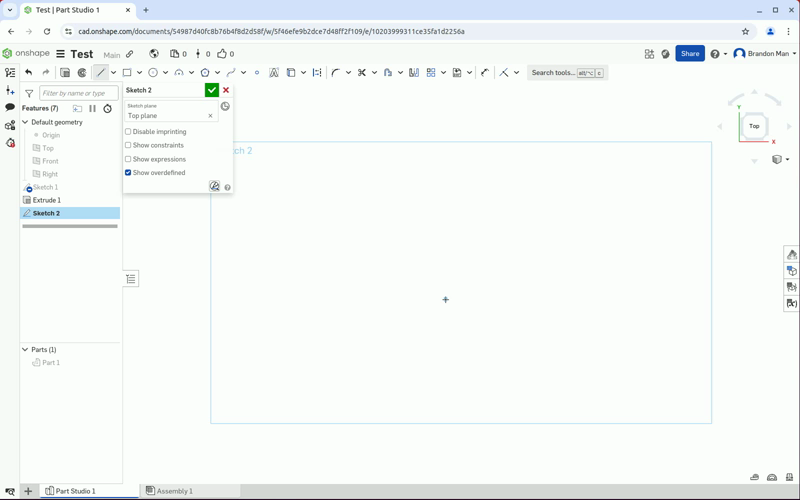
key_down(shift)
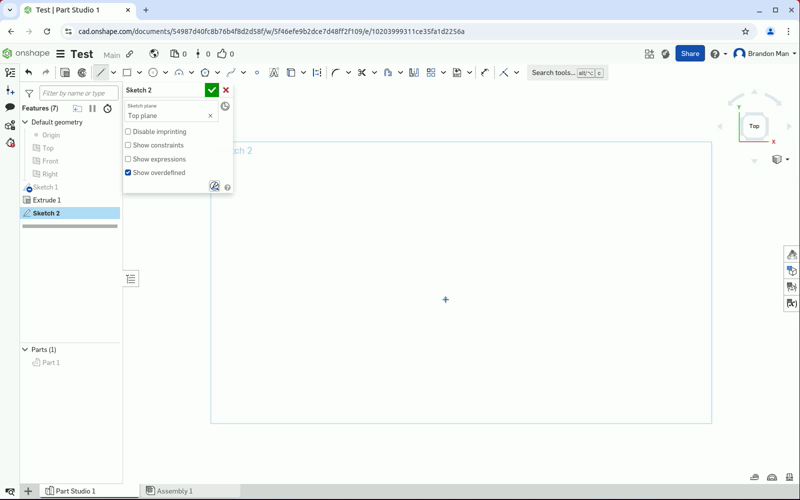
mouse_move(475, 299)
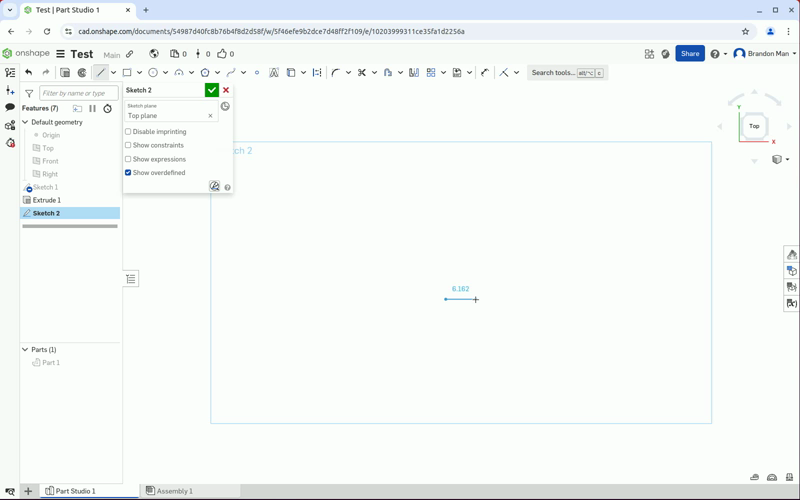
mouse_move(453, 299)
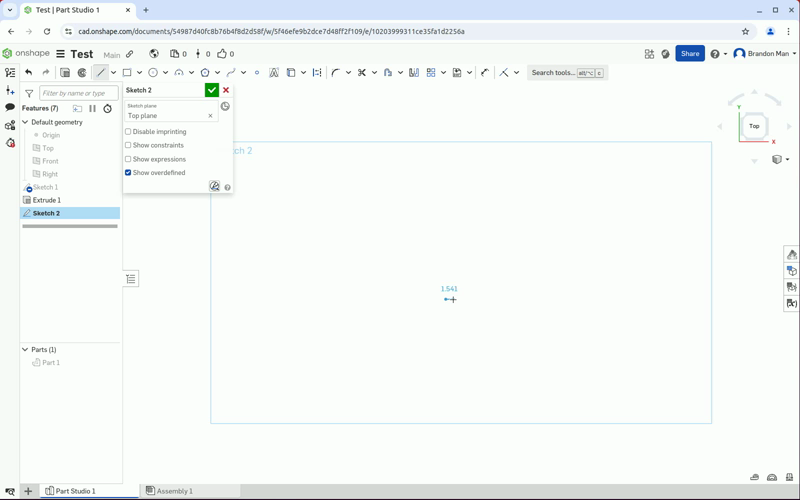
click(453, 299)
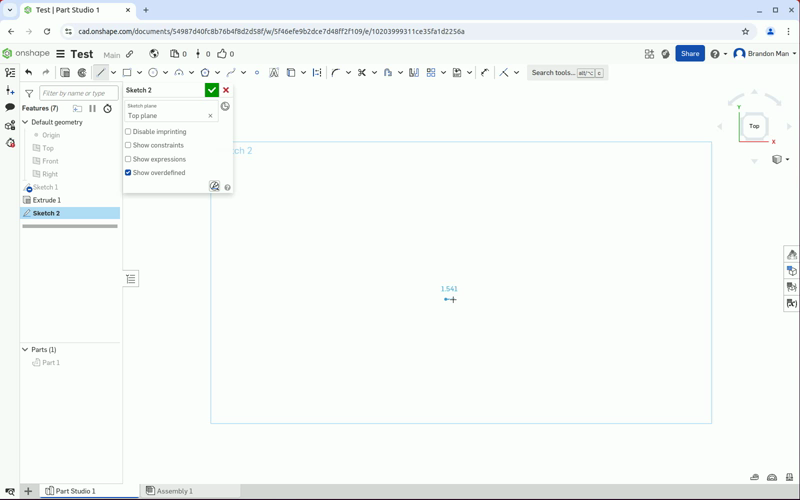
key_up(shift)
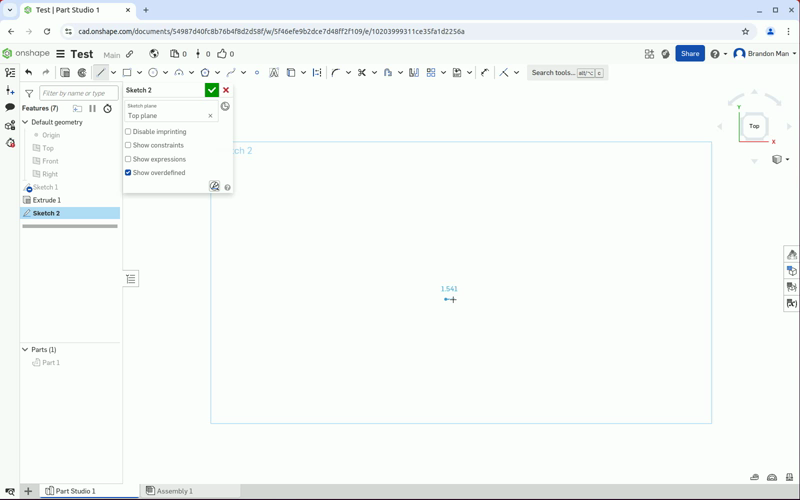
key_down(shift)
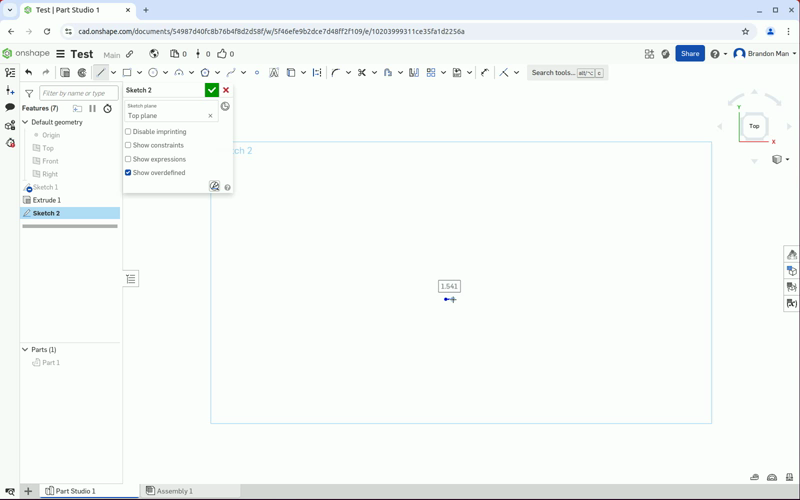
mouse_move(483, 299)
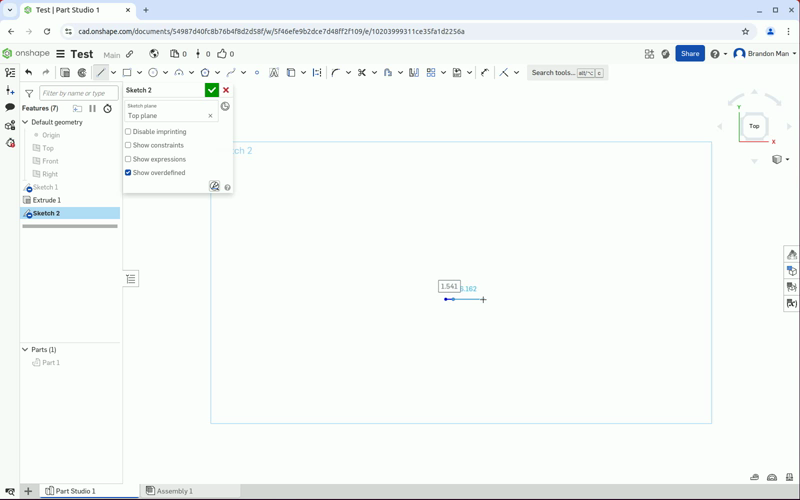
mouse_move(453, 266)
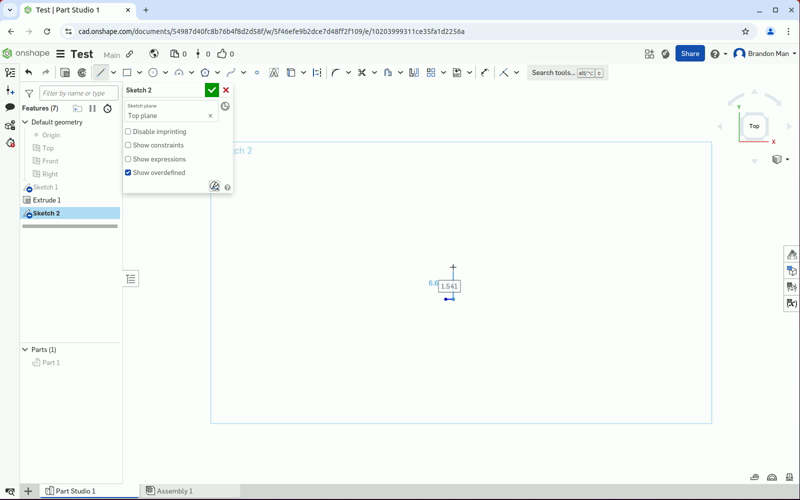
click(453, 266)
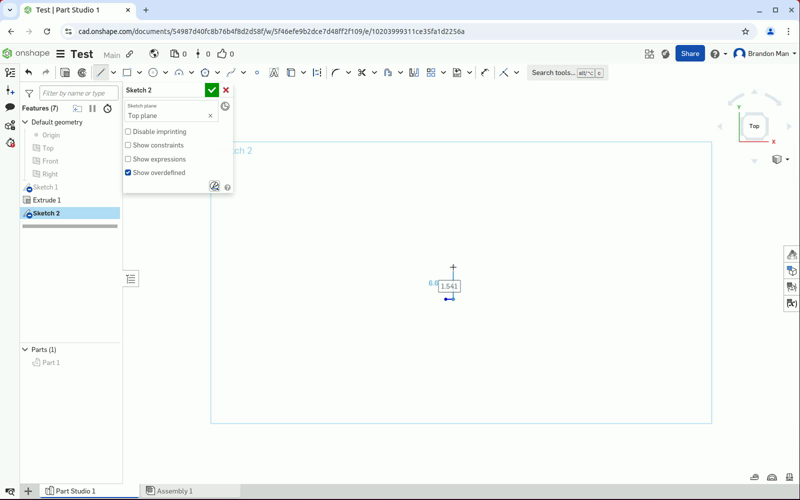
key_up(shift)
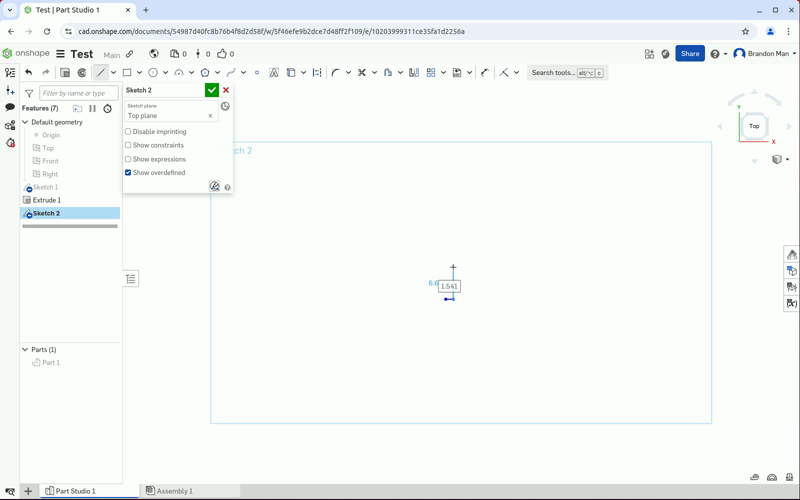
key_down(shift)
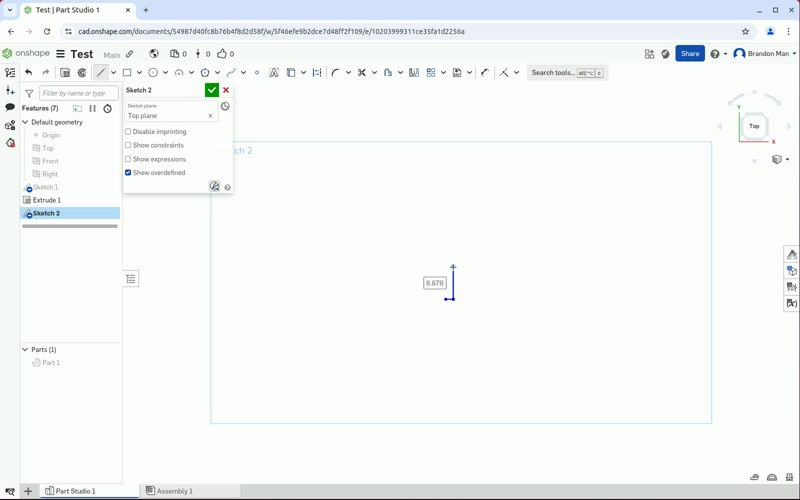
mouse_move(483, 266)
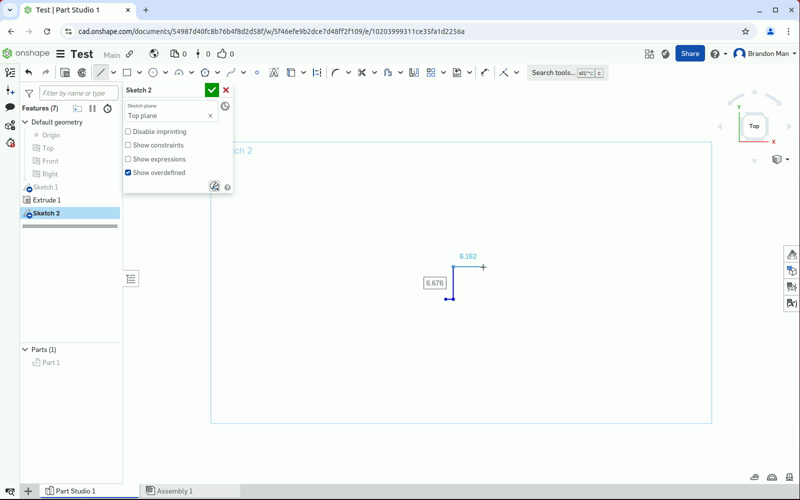
mouse_move(445, 266)
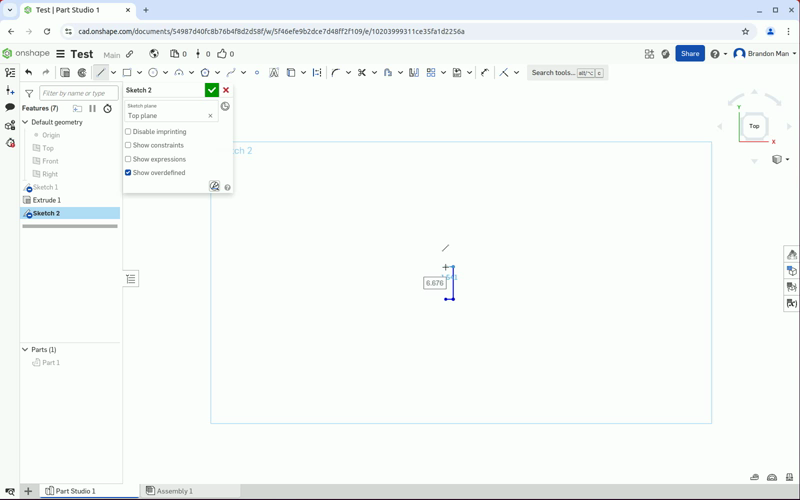
click(445, 266)
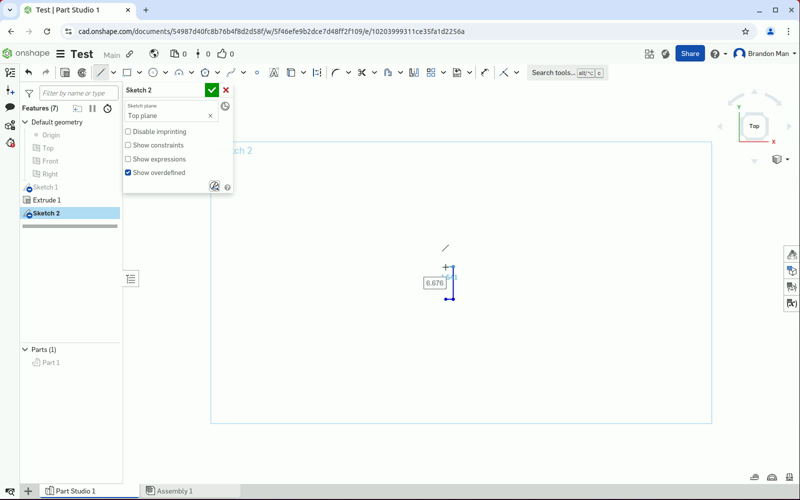
key_up(shift)
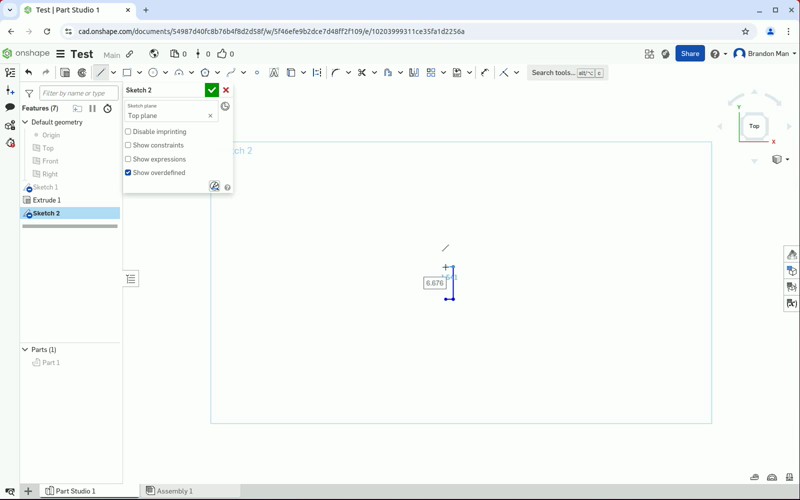
mouse_move(475, 266)
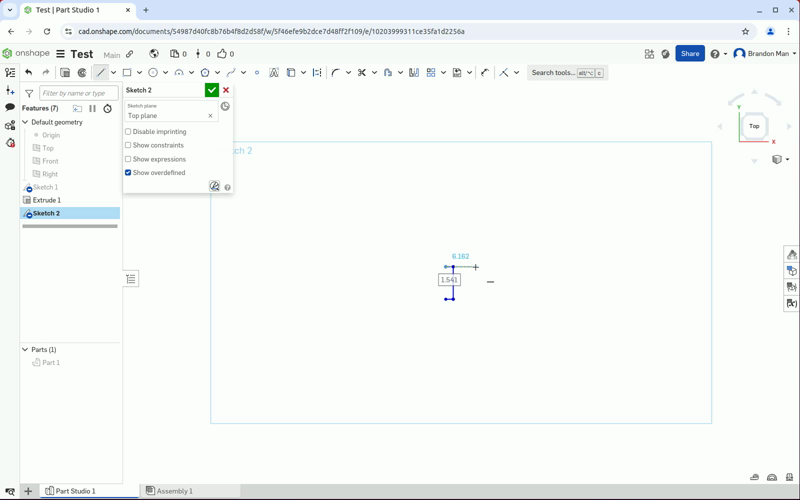
key_down(shift)
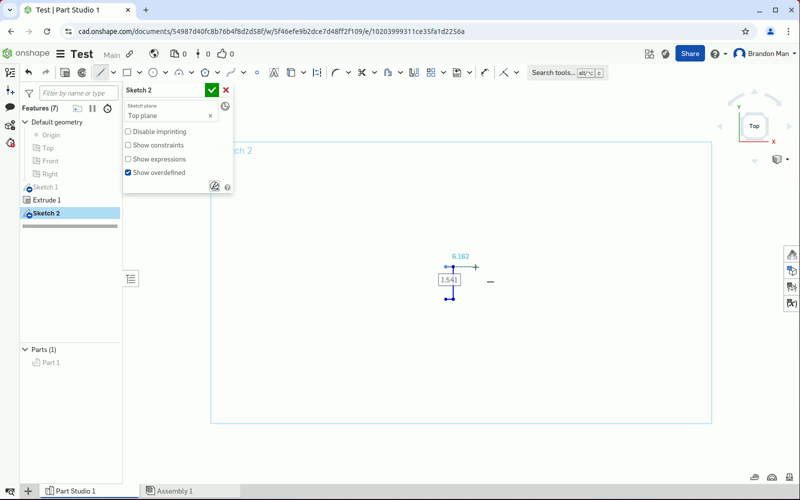
mouse_move(445, 299)
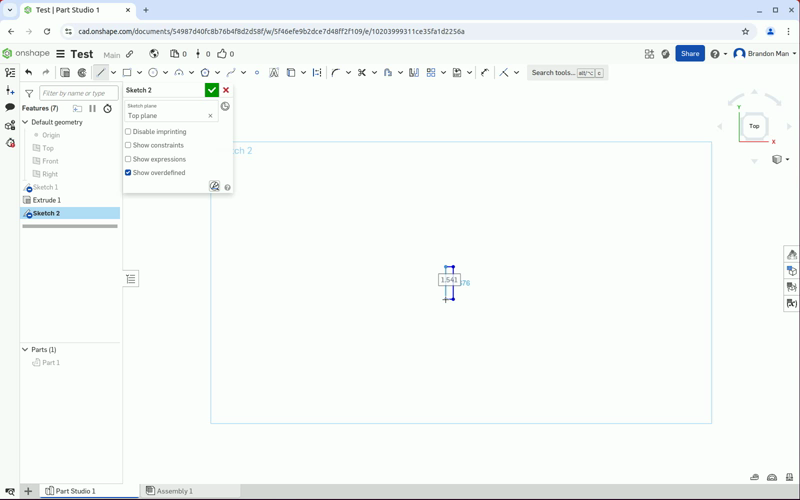
key_up(shift)
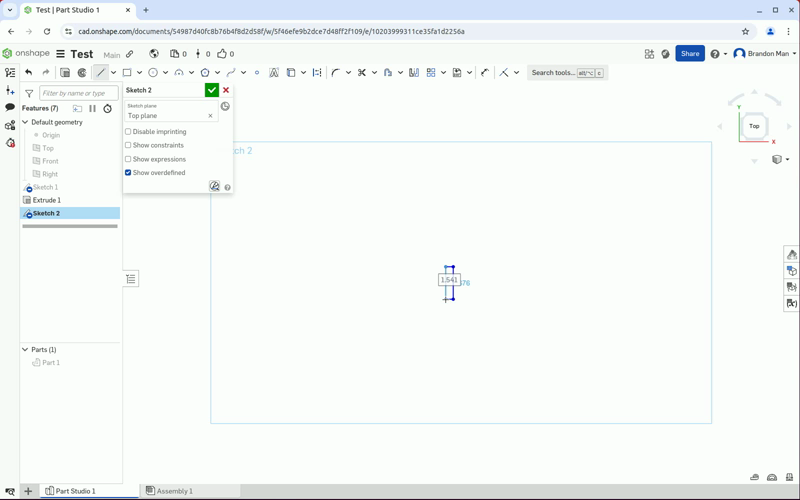
click(445, 299)
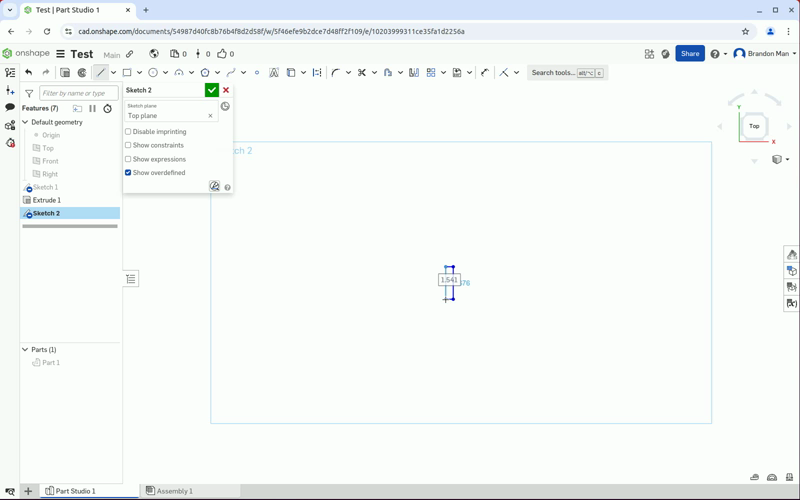
key(esc)
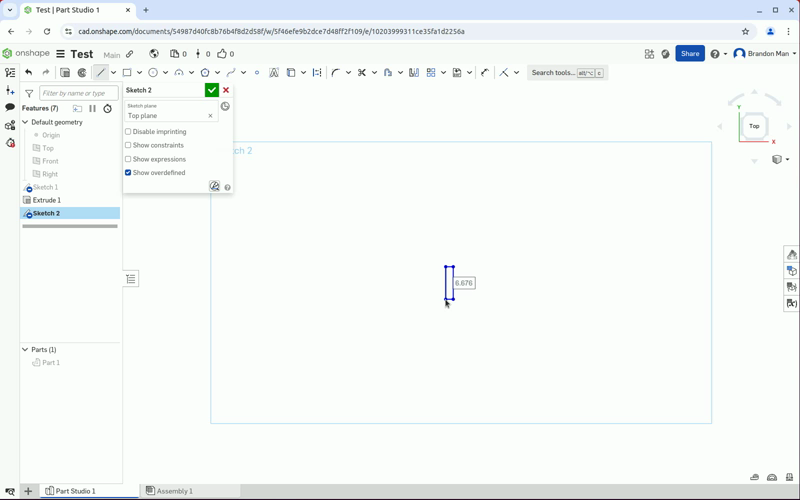
mouse_move(446, 294)
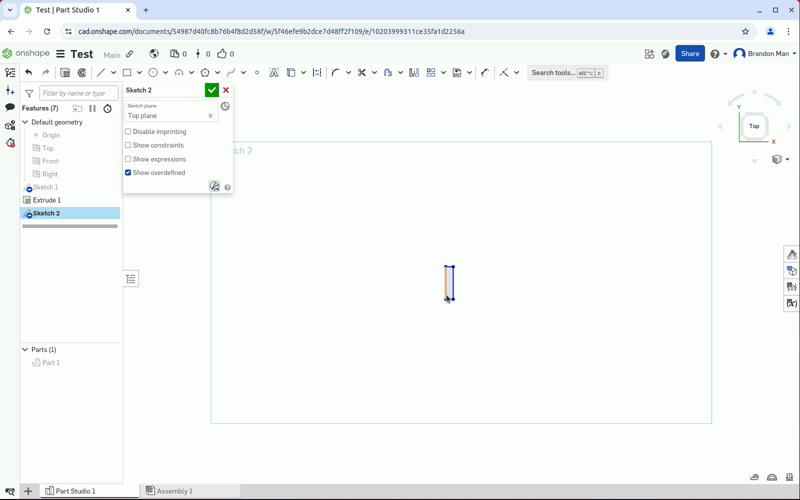
scroll(6)
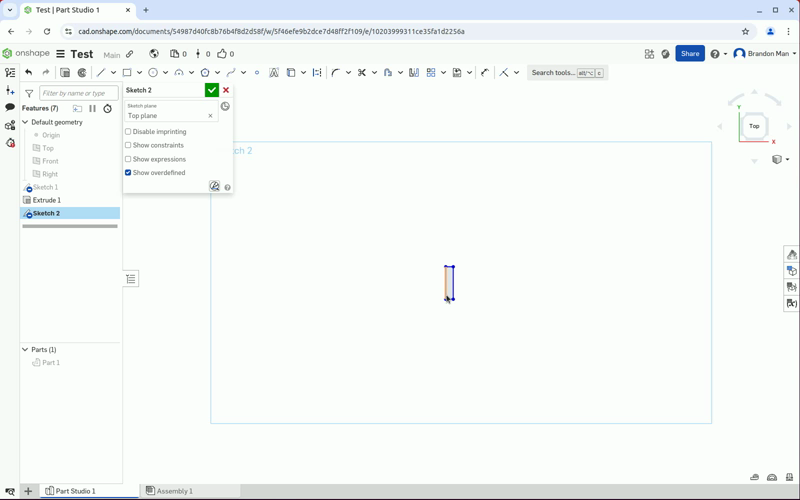
scroll(6)
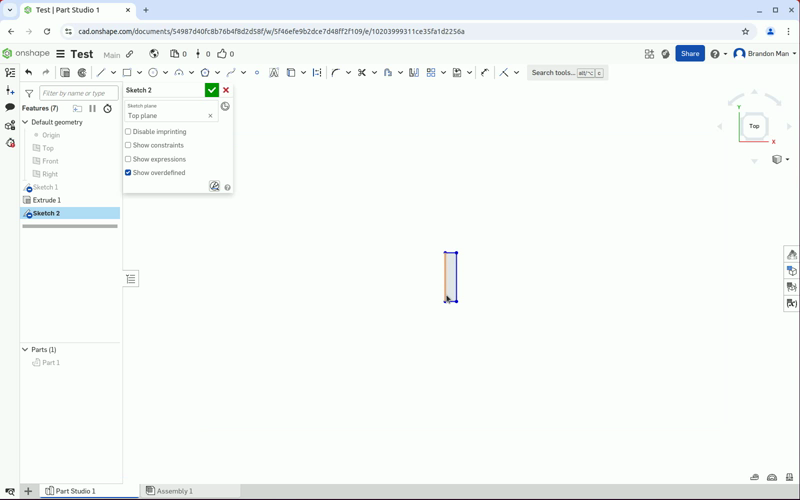
scroll(6)
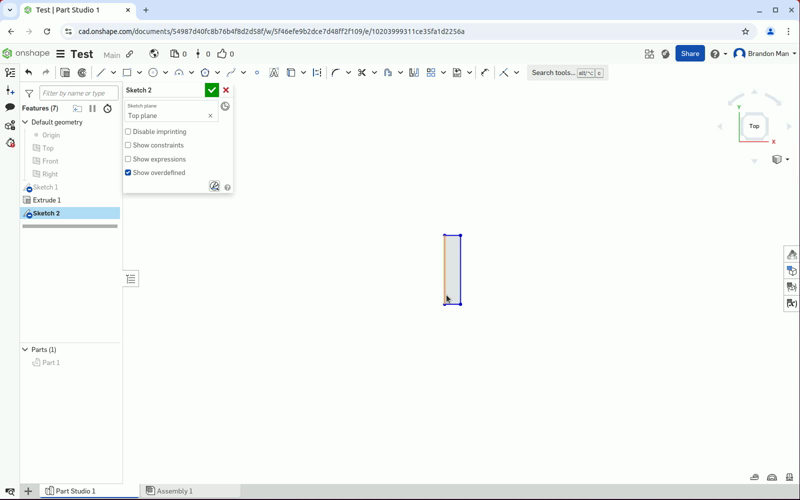
scroll(6)
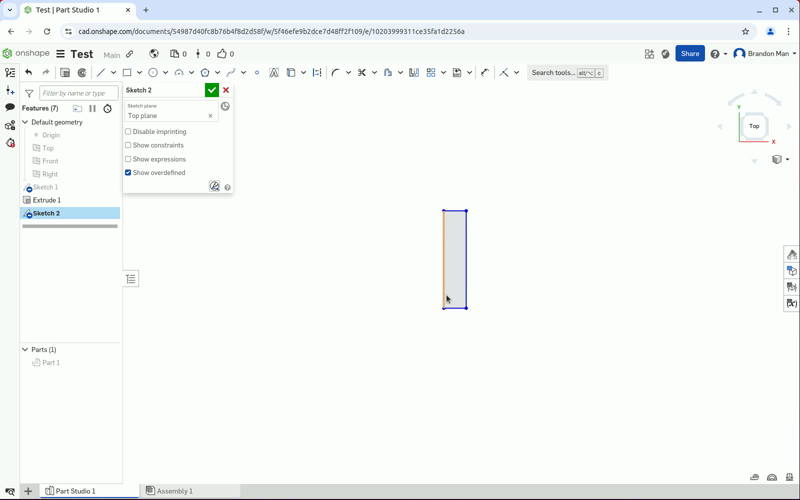
scroll(6)
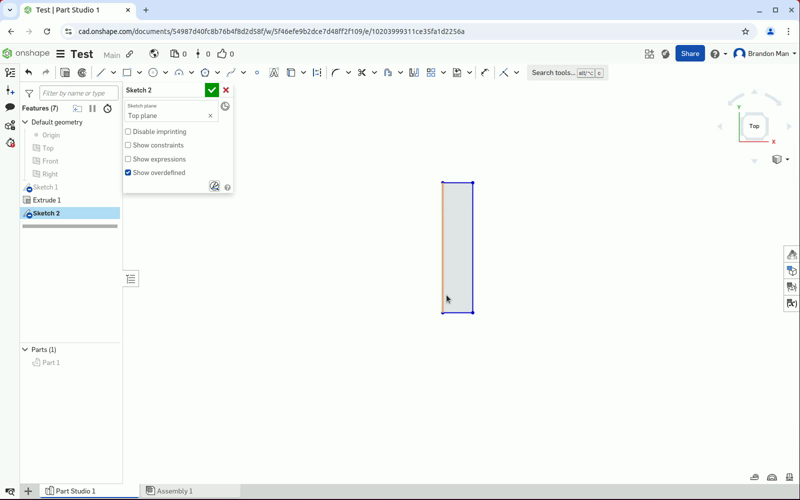
scroll(6)
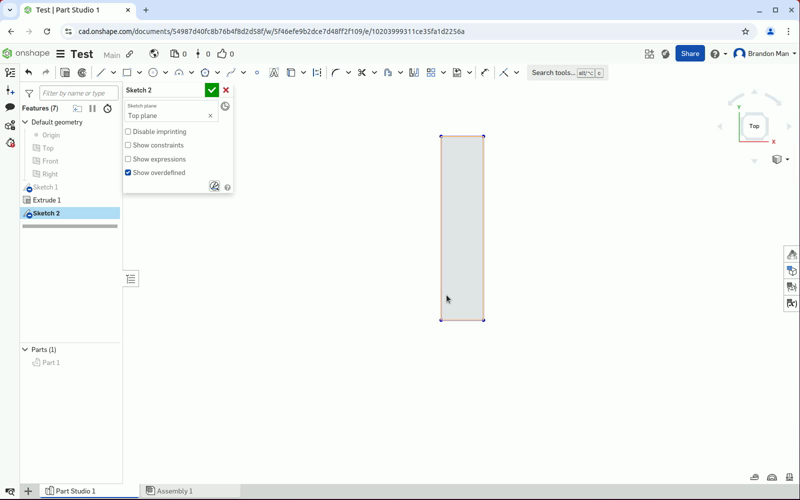
scroll(6)
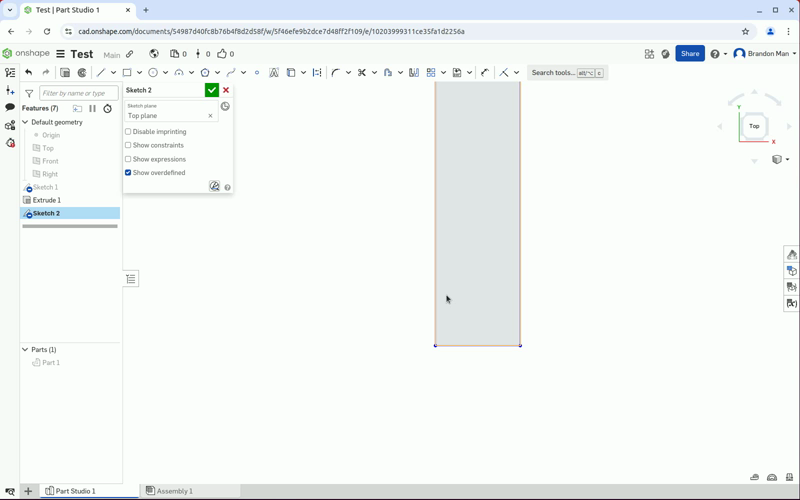
click(446, 294)
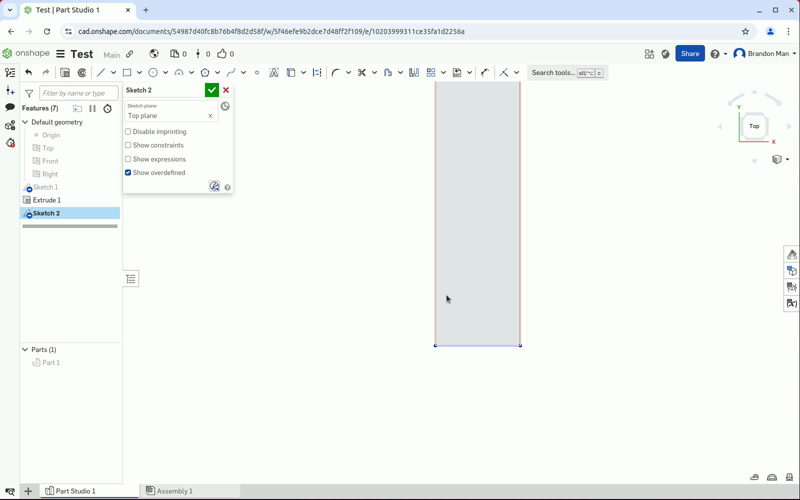
scroll(-6)
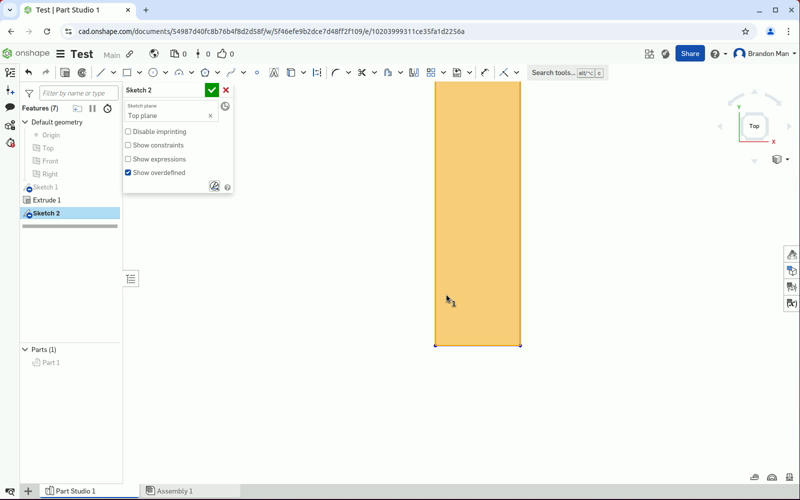
scroll(-6)
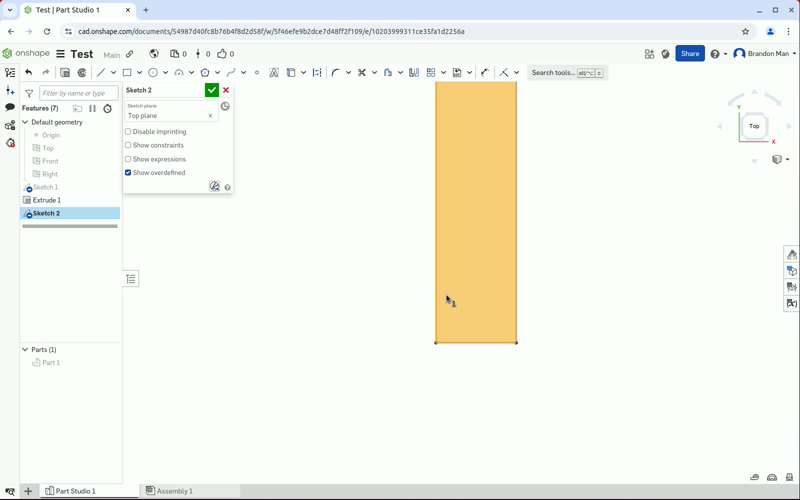
scroll(-6)
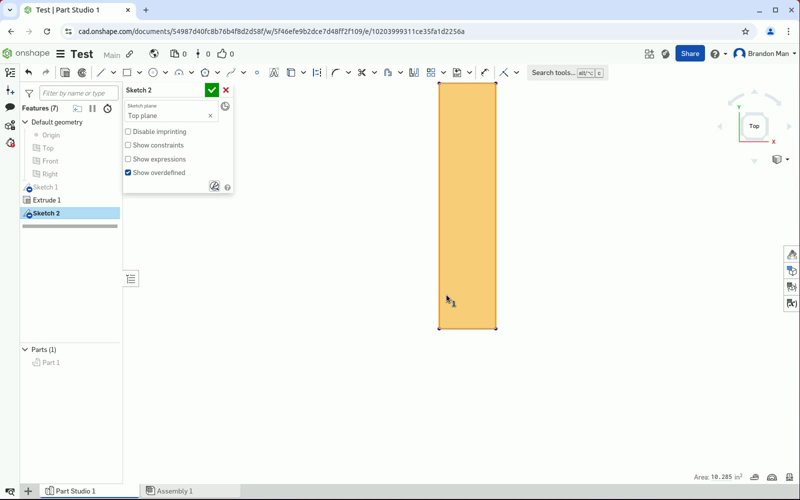
scroll(-6)
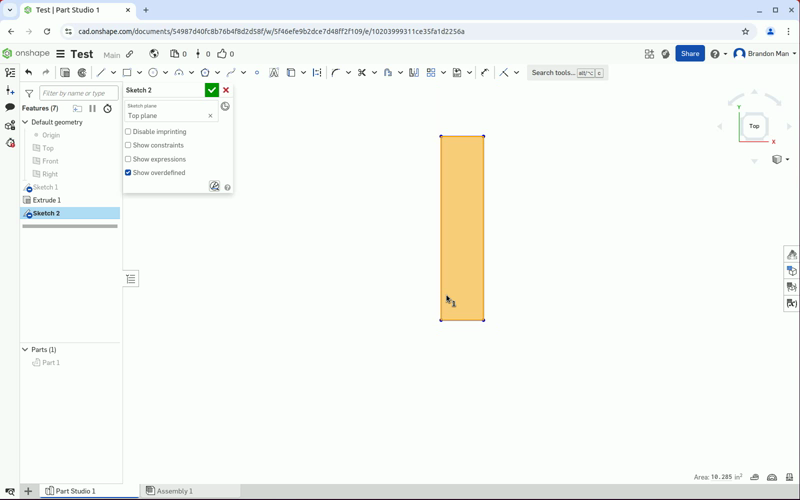
scroll(-6)
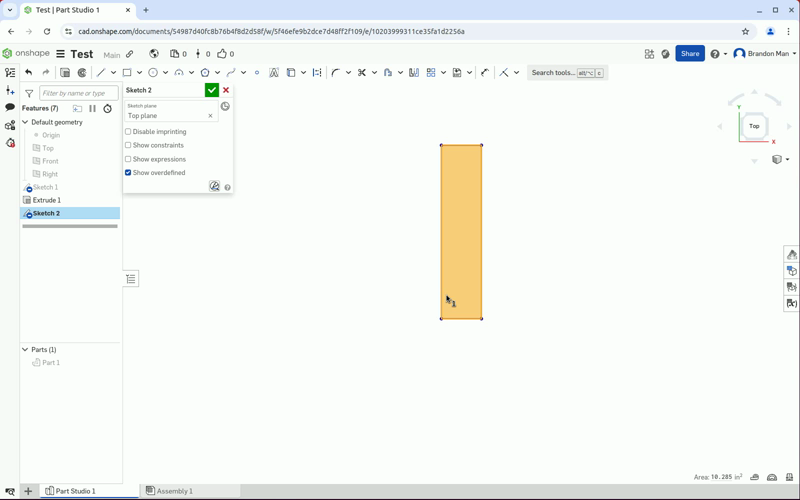
scroll(-6)
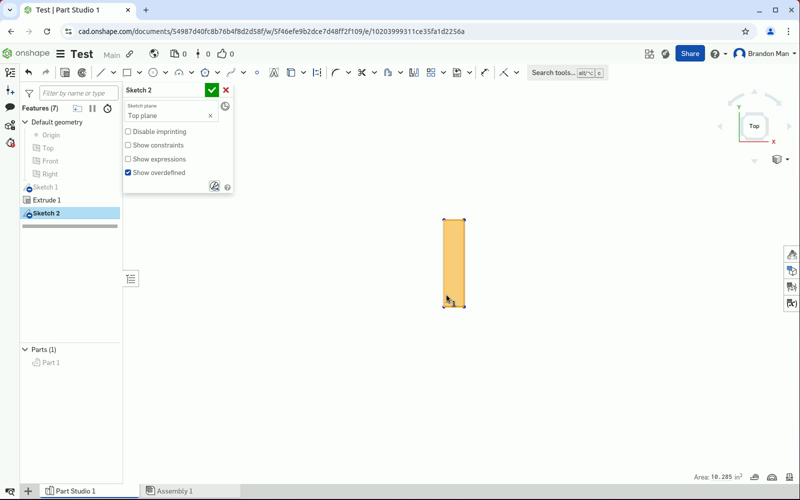
scroll(-6)
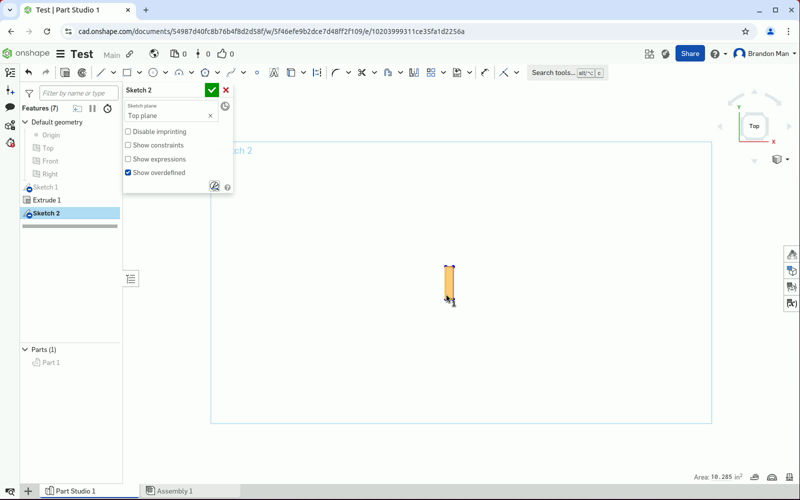
mouse_move(73, 352)
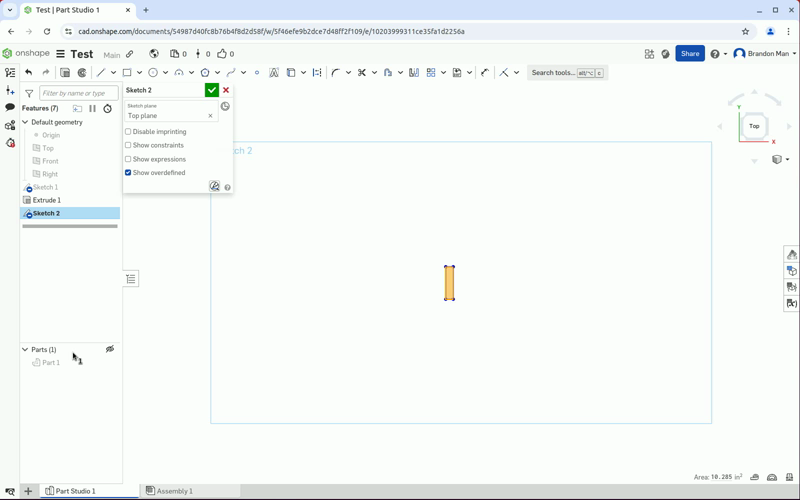
key(shift+y)
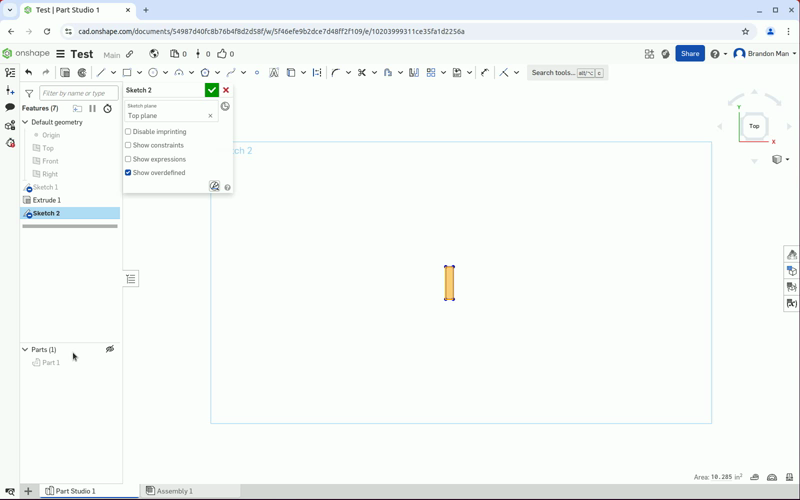
key(shift+e)
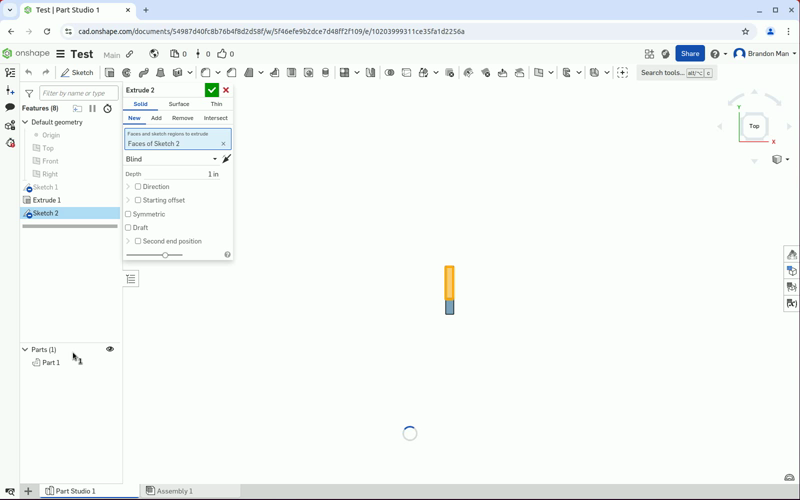
mouse_move(143, 106)
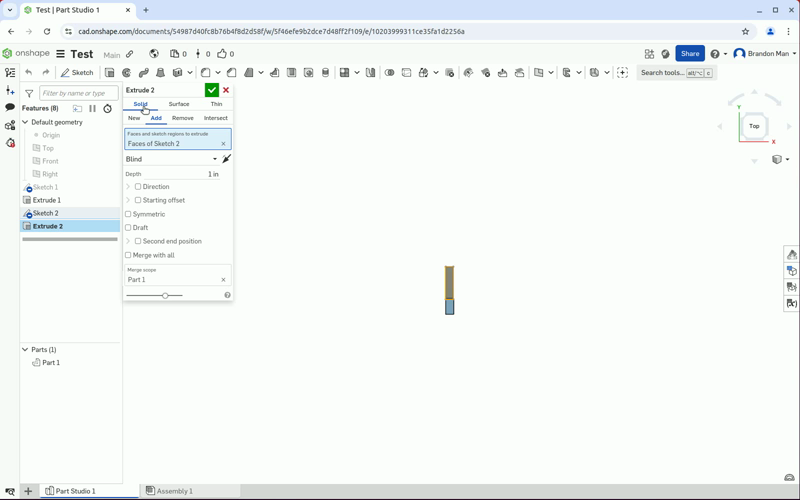
click(143, 106)
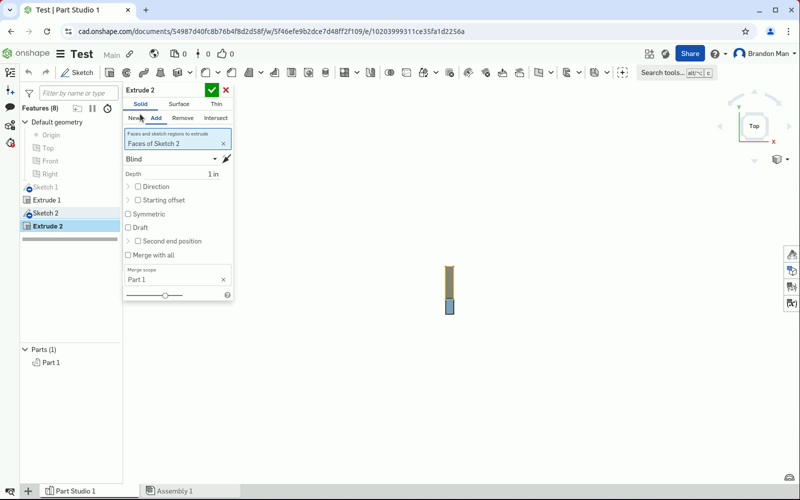
mouse_move(137, 120)
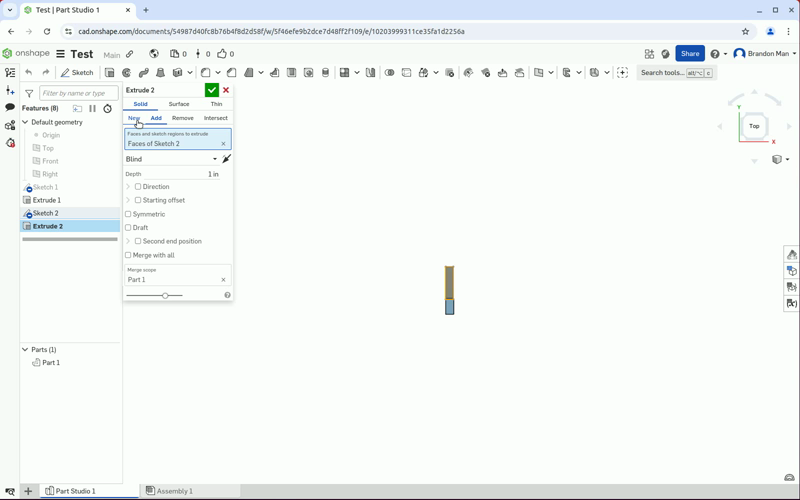
click(137, 120)
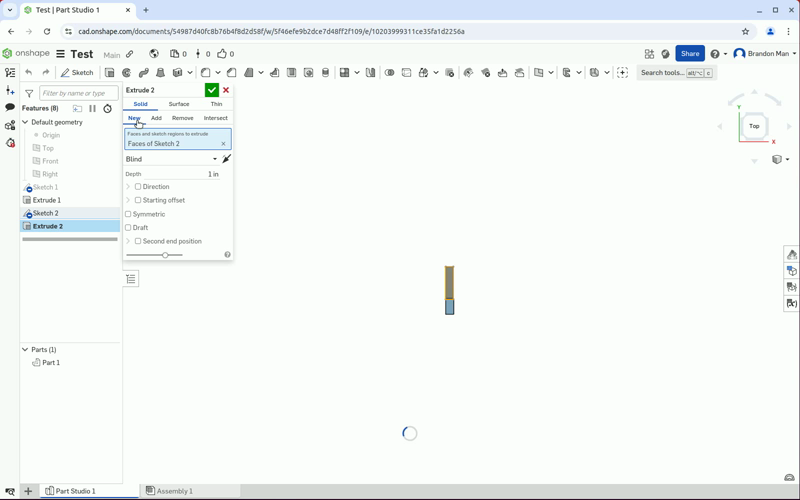
key(tab, 4)
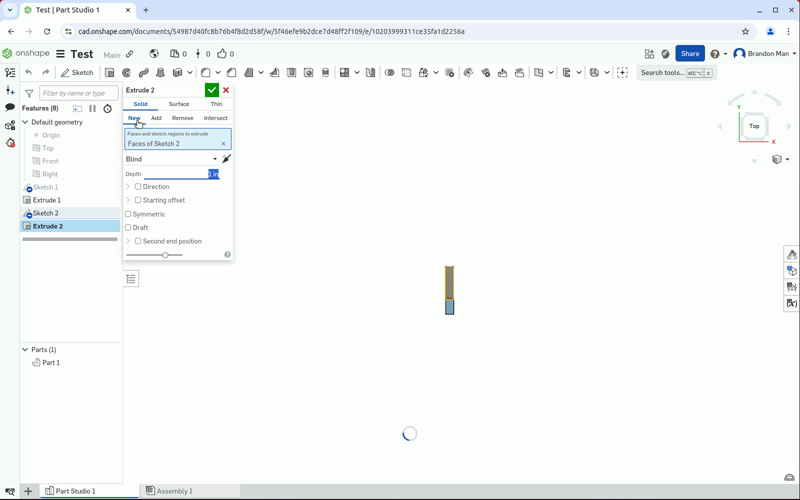
text(23.108)
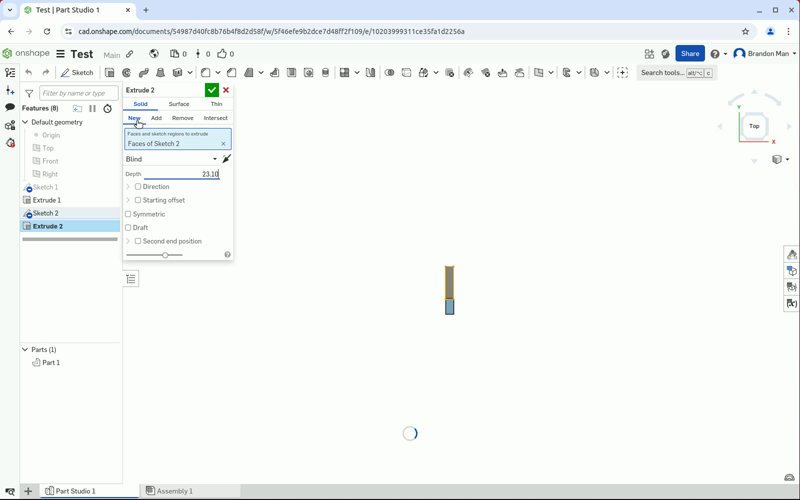
key(enter)
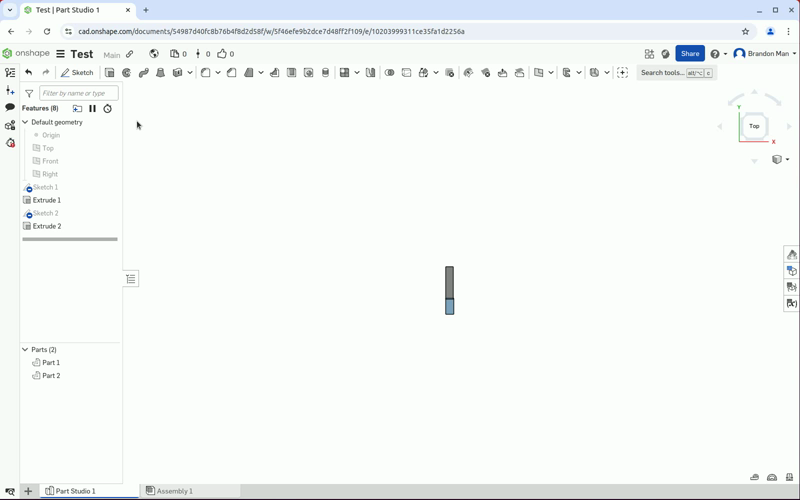
key(shift+h)
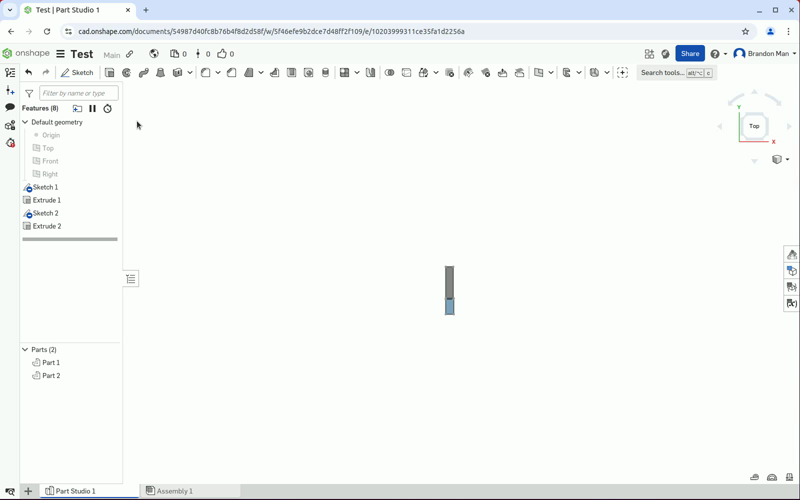
key(shift+h)
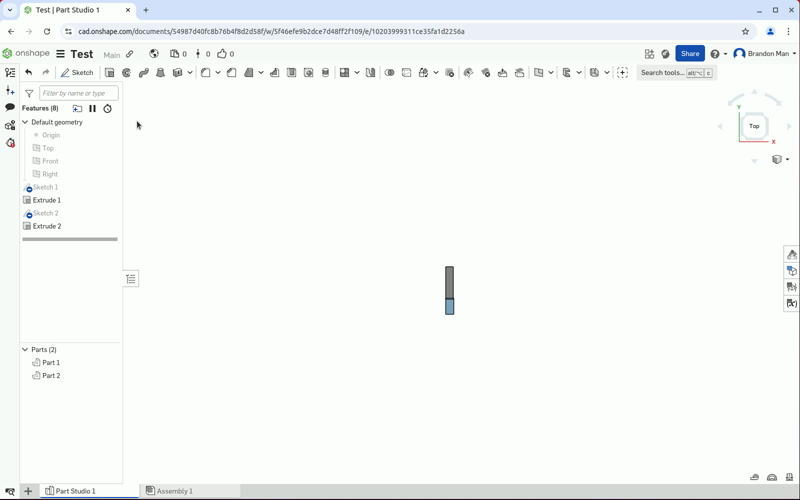
mouse_move(73, 189)
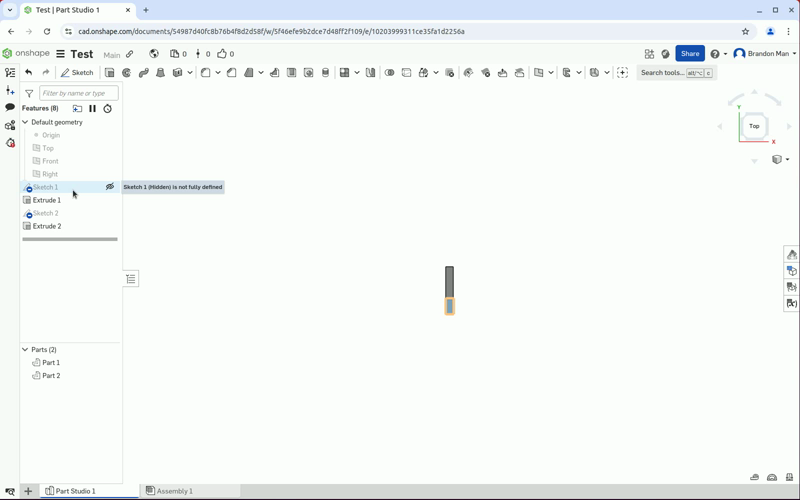
click(73, 189)
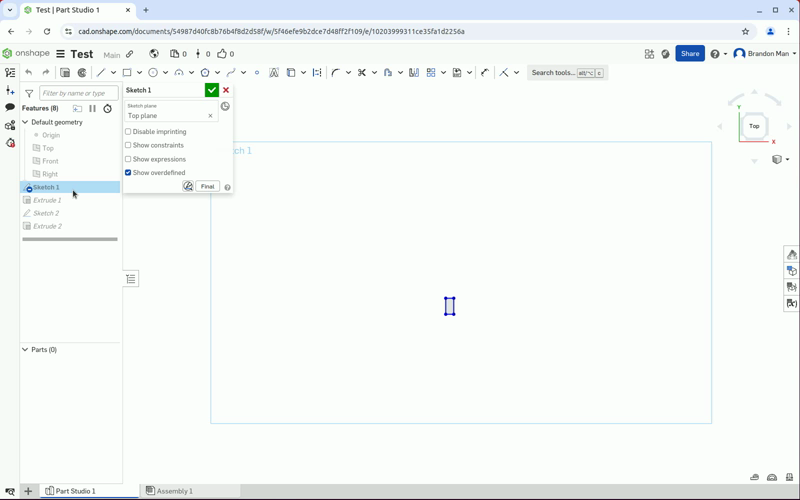
mouse_move(229, 92)
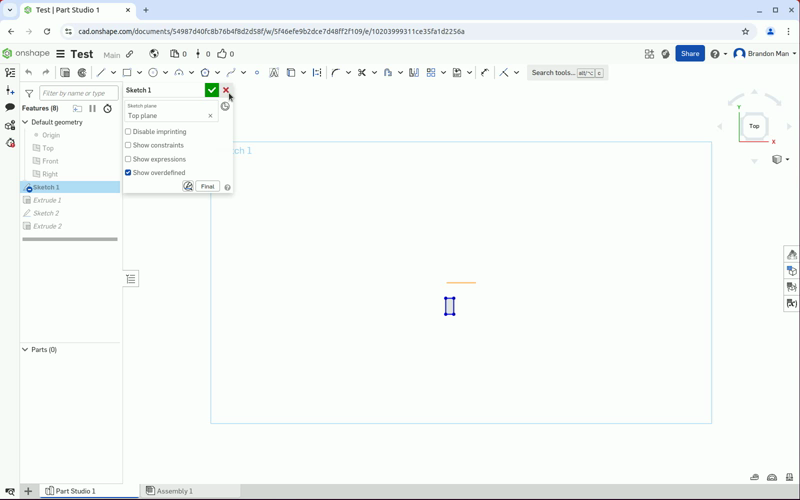
click(229, 92)
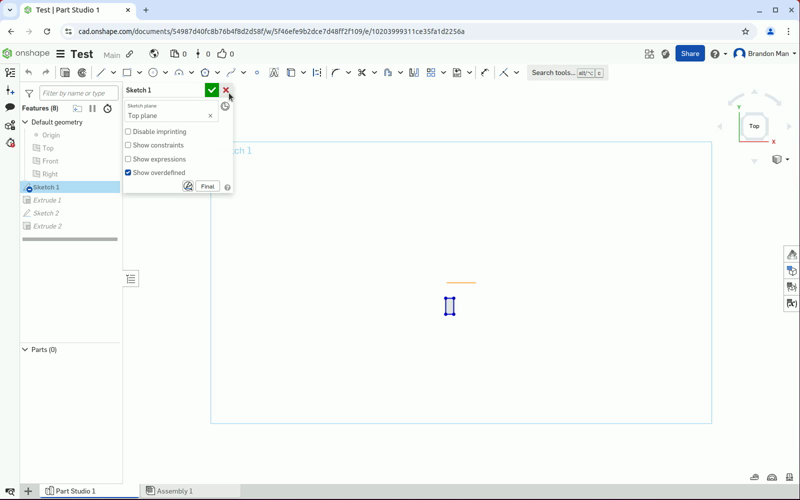
key(shift+s)
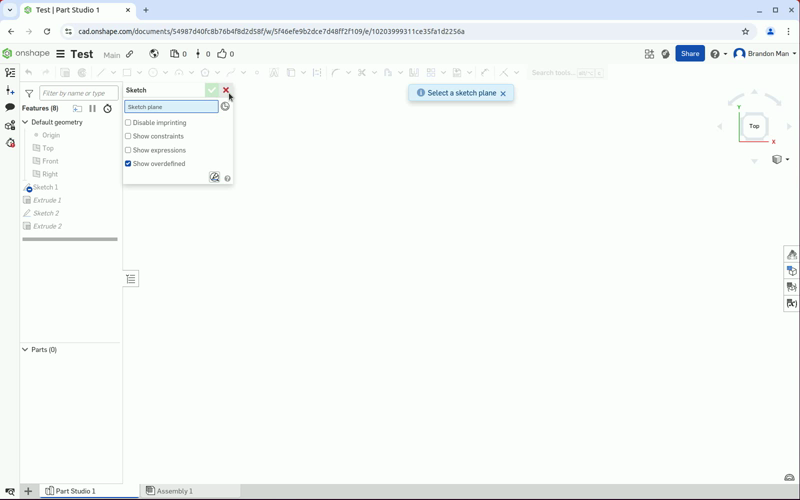
mouse_move(73, 150)
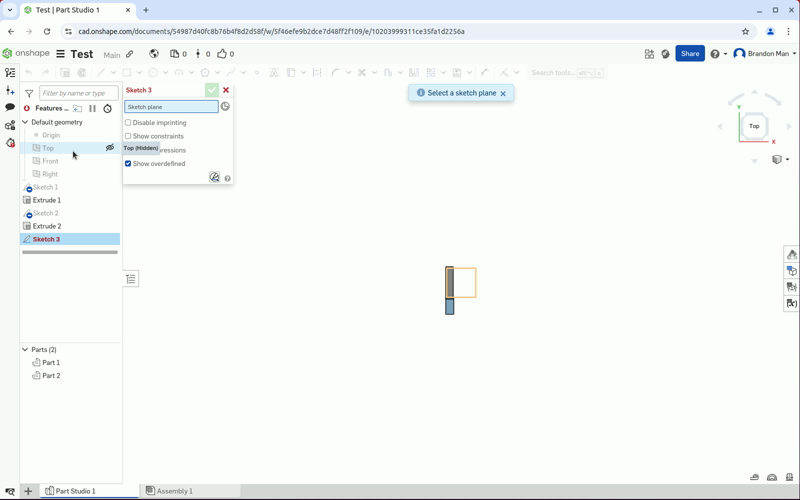
click(73, 150)
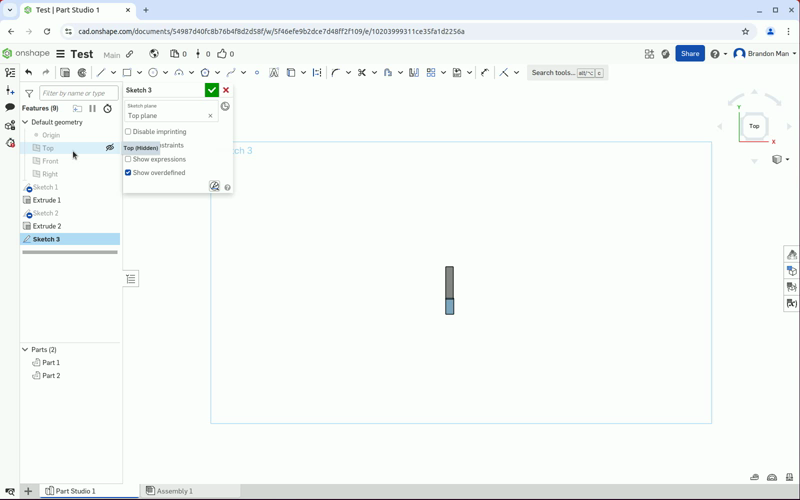
mouse_move(73, 352)
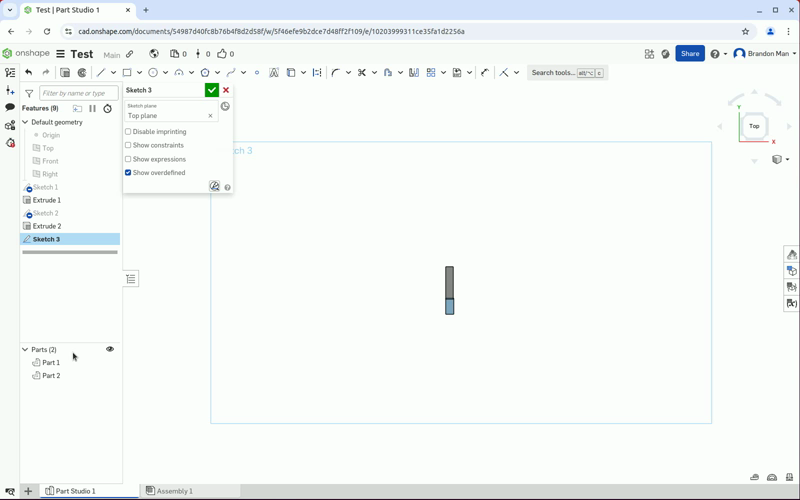
key(y)
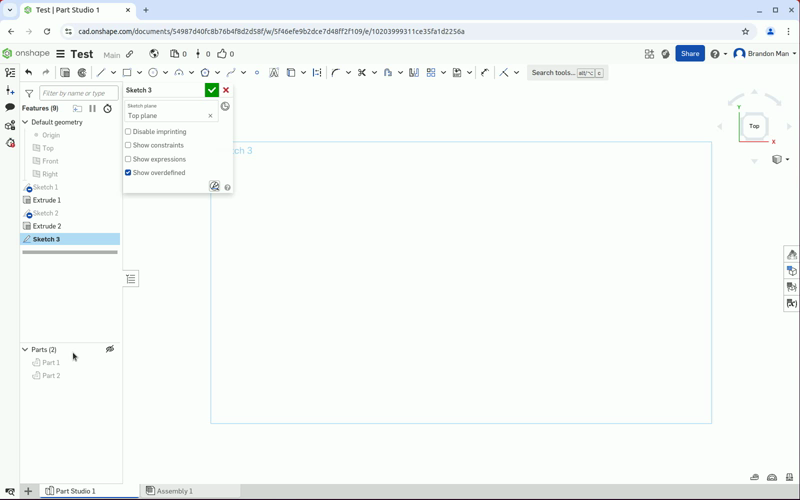
key(l)
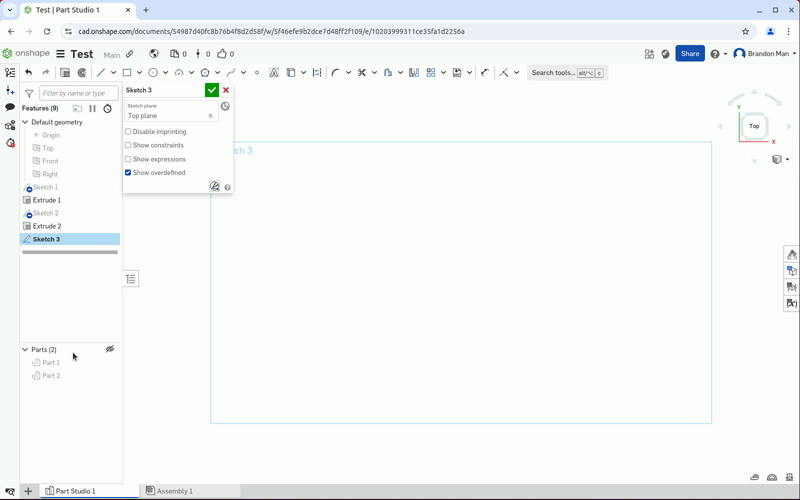
key_down(shift)
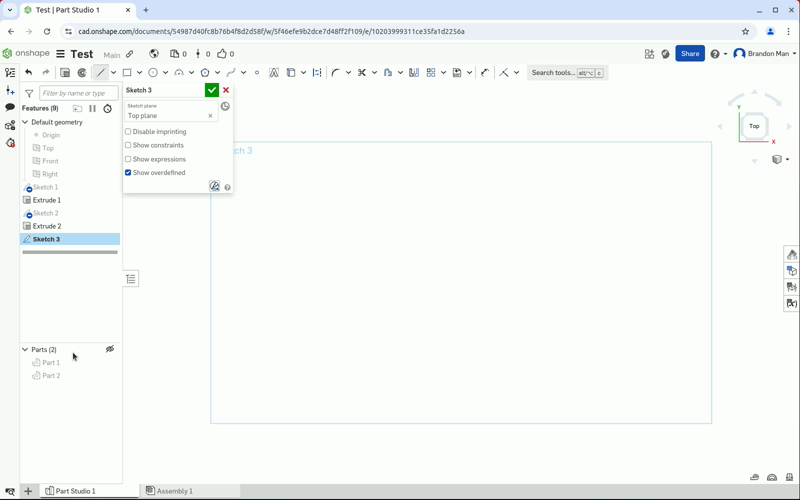
mouse_move(445, 299)
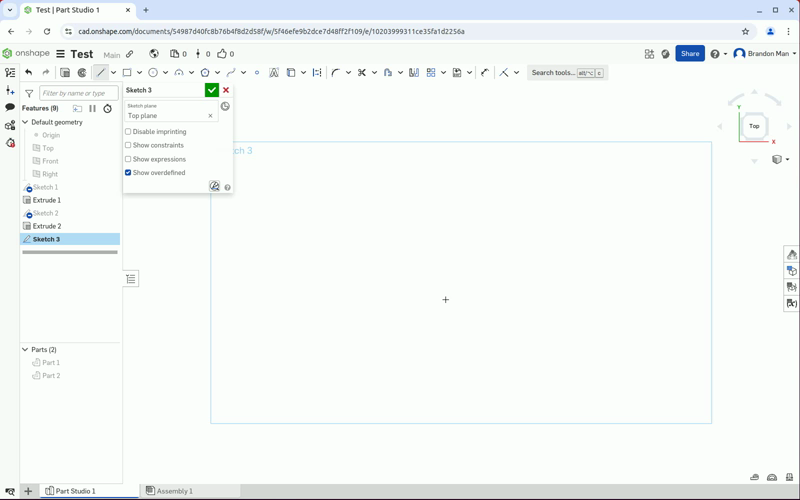
click(445, 299)
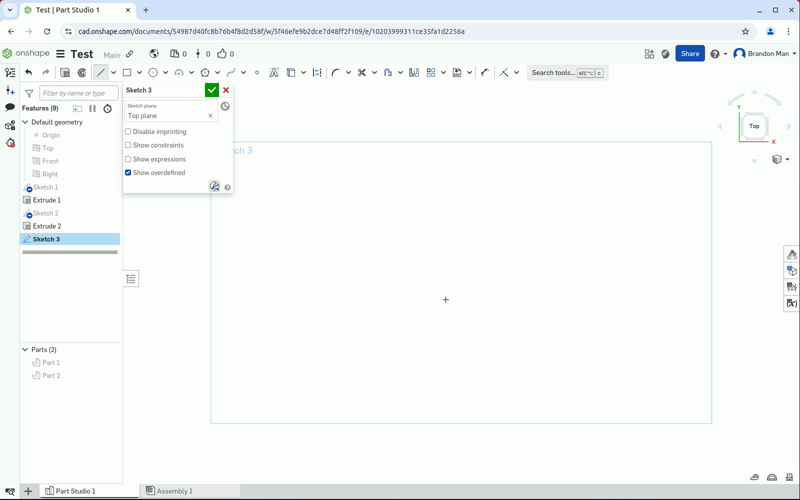
key_up(shift)
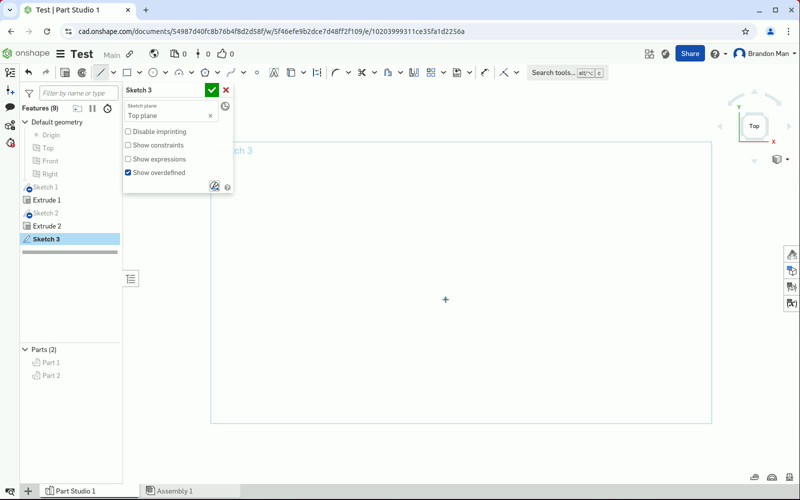
key_down(shift)
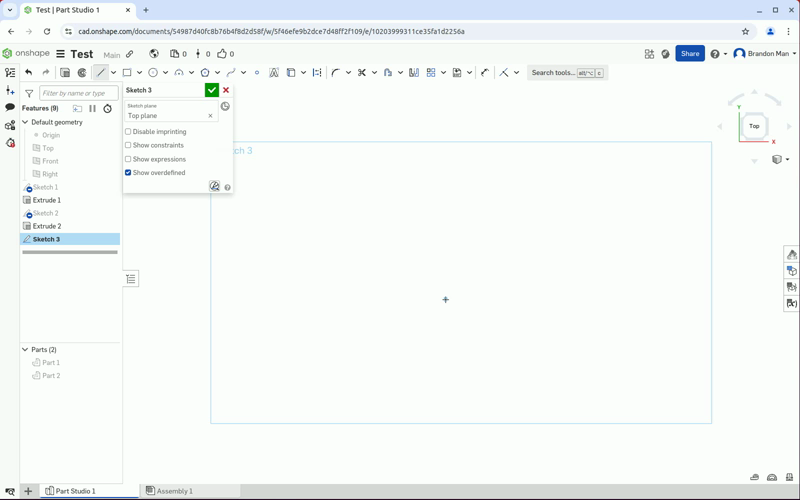
mouse_move(475, 299)
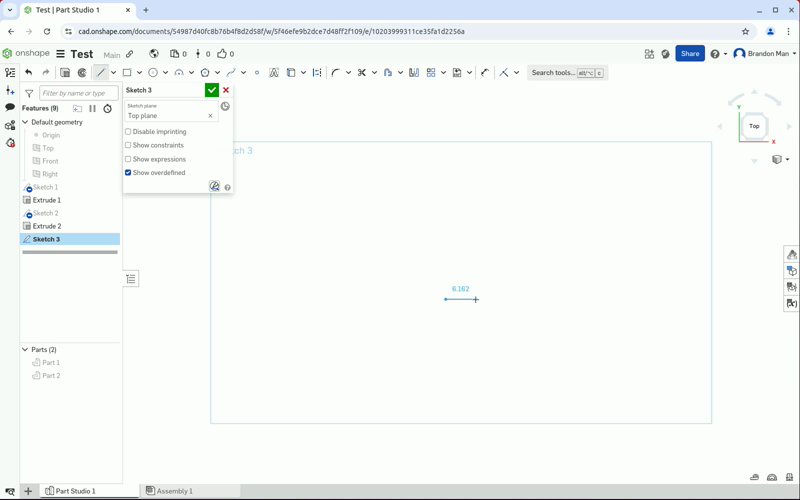
mouse_move(453, 299)
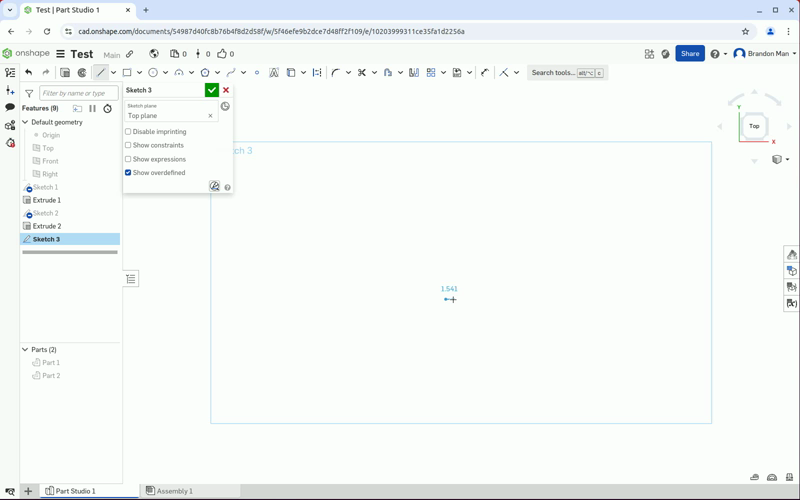
click(453, 299)
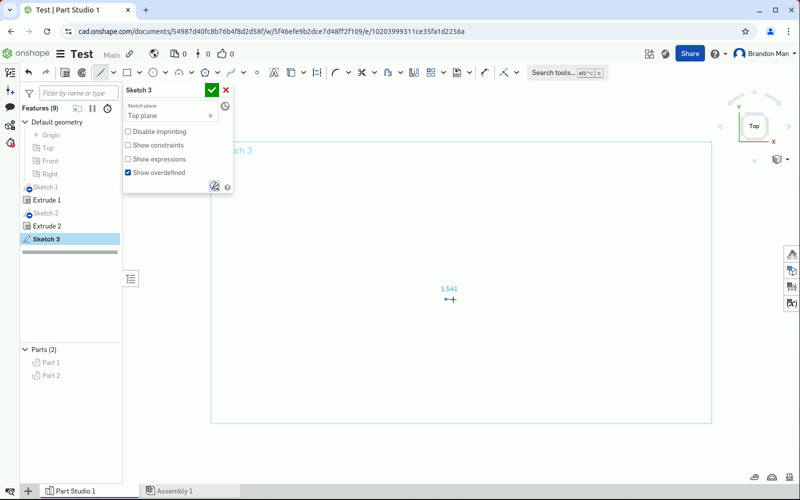
key_up(shift)
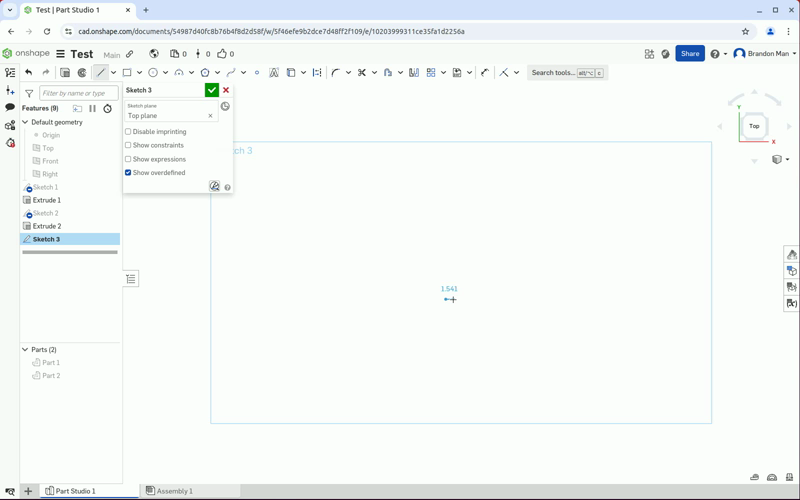
key_down(shift)
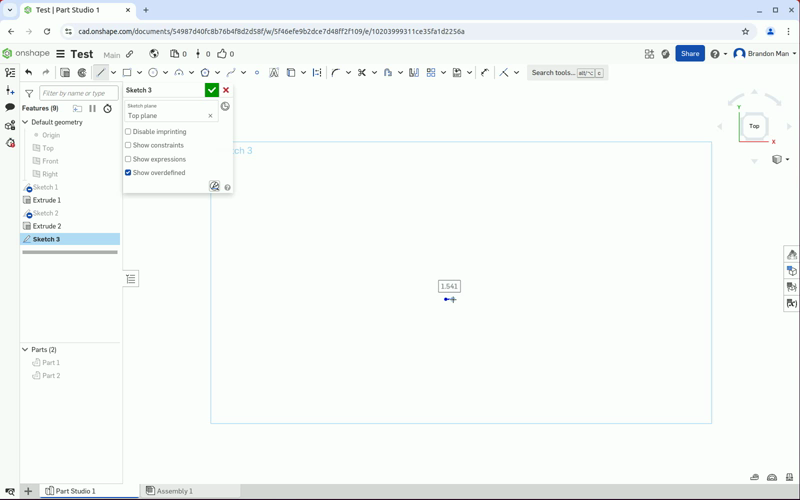
mouse_move(483, 299)
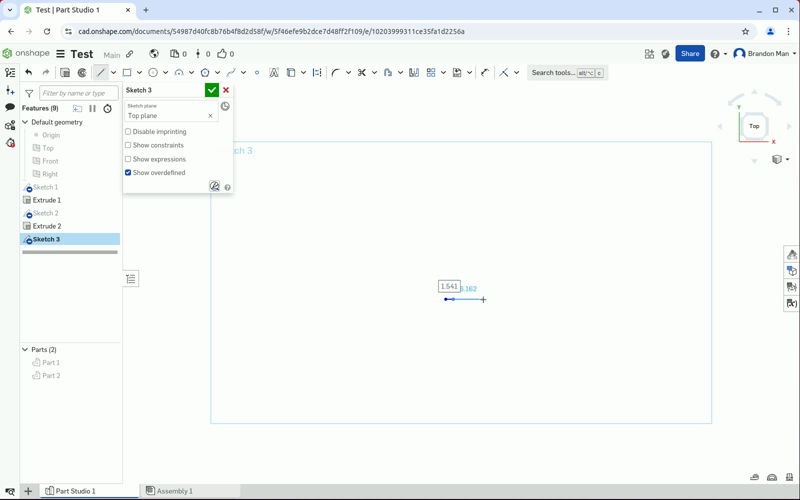
mouse_move(453, 266)
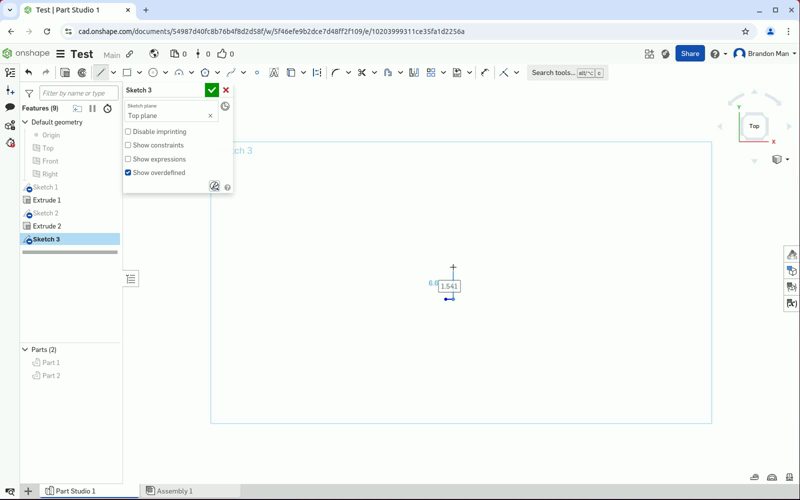
click(453, 266)
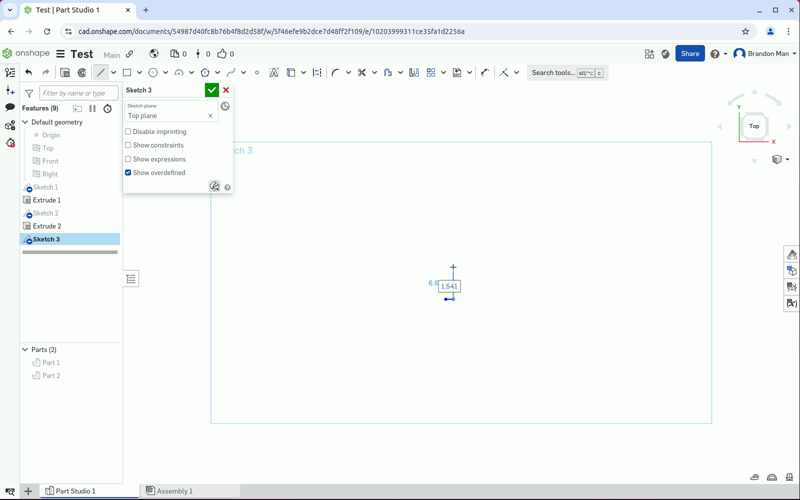
key_up(shift)
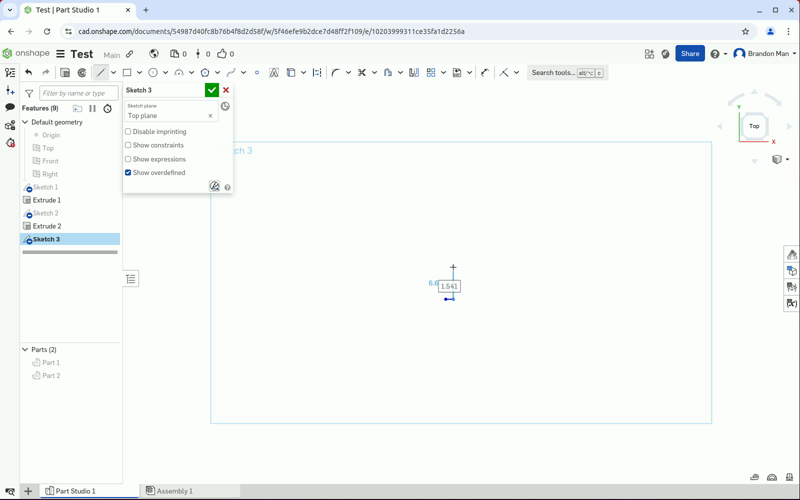
key_down(shift)
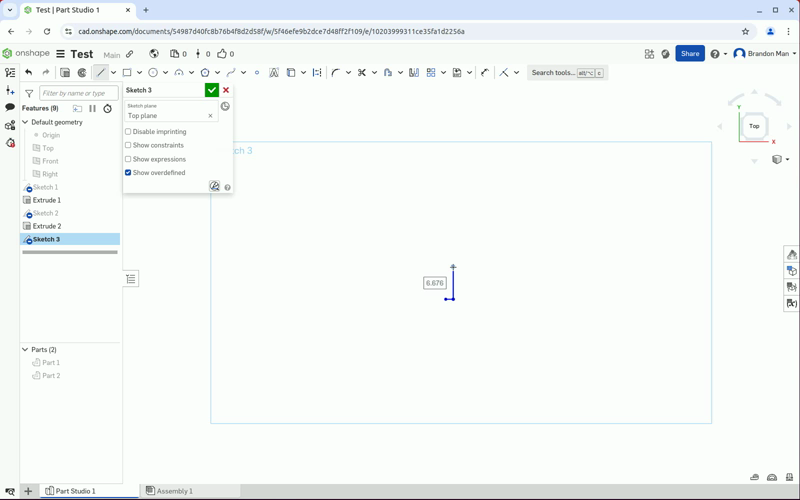
mouse_move(483, 266)
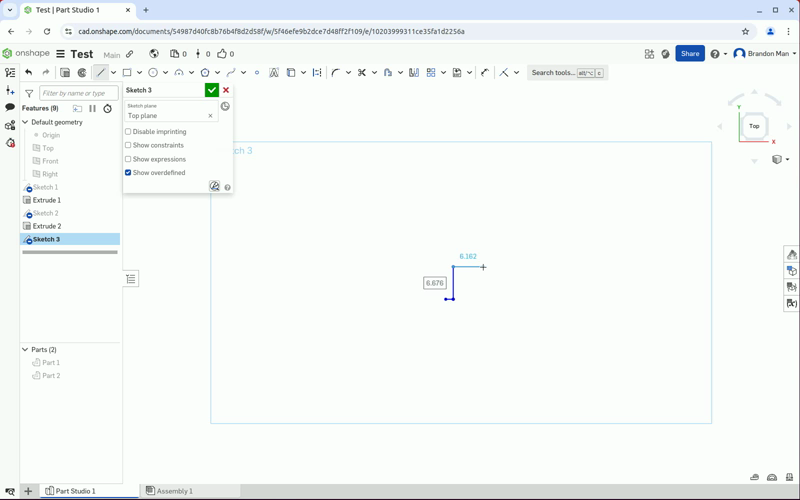
mouse_move(445, 266)
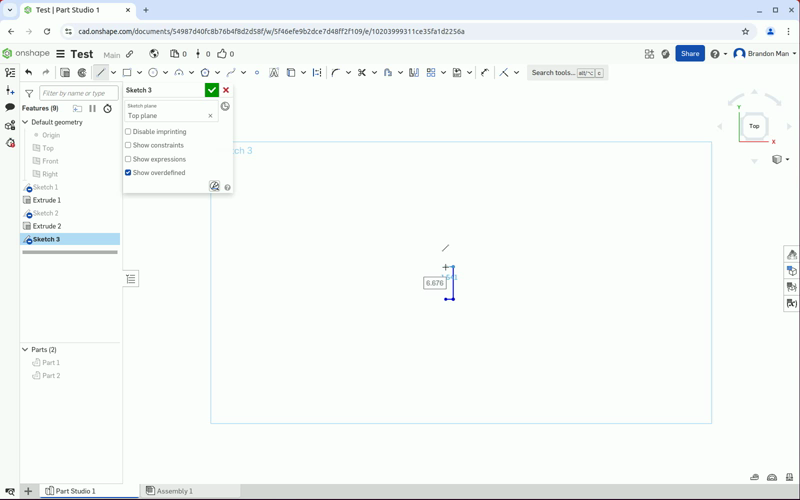
click(445, 266)
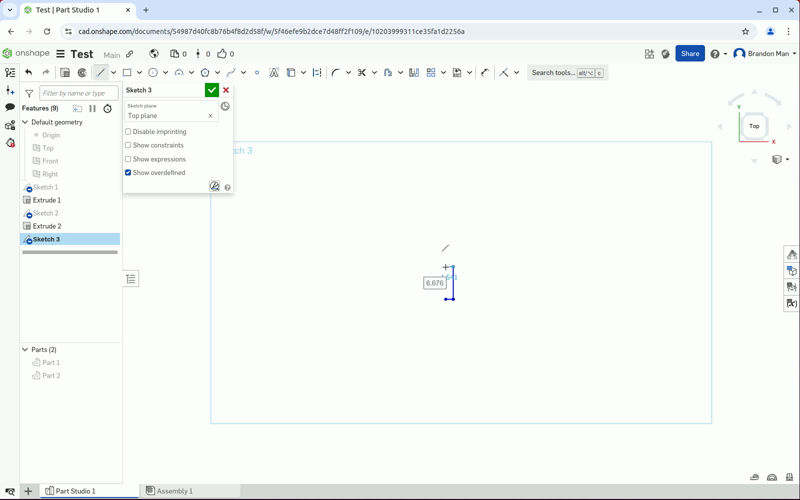
key_up(shift)
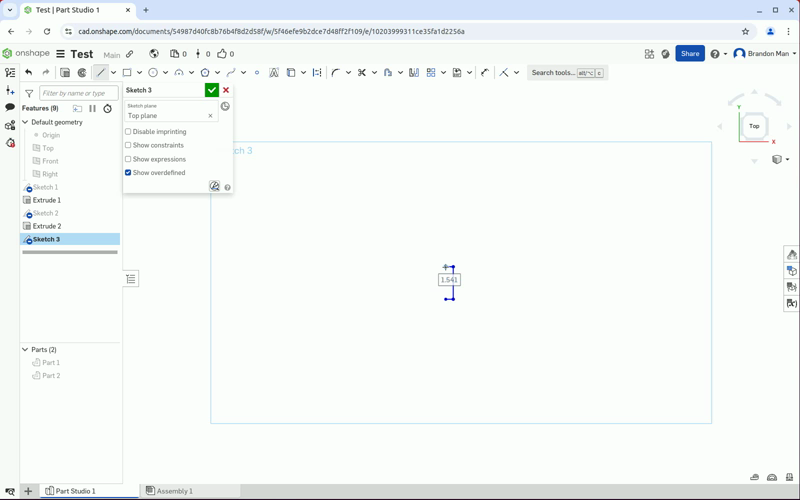
mouse_move(475, 266)
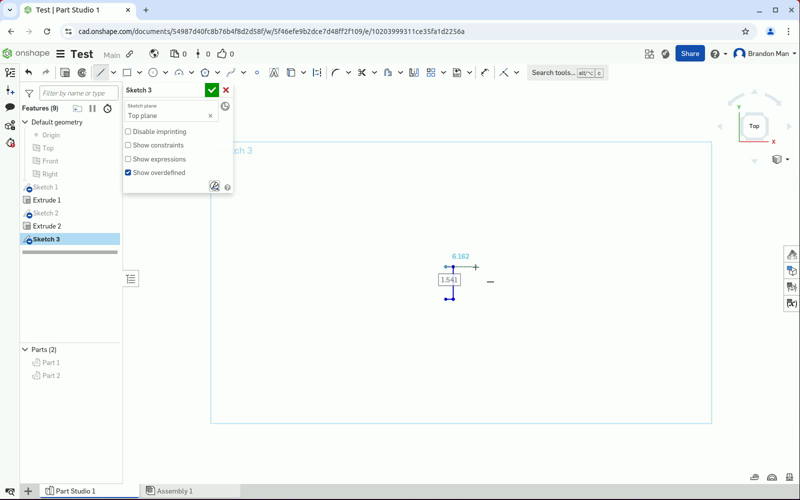
key_down(shift)
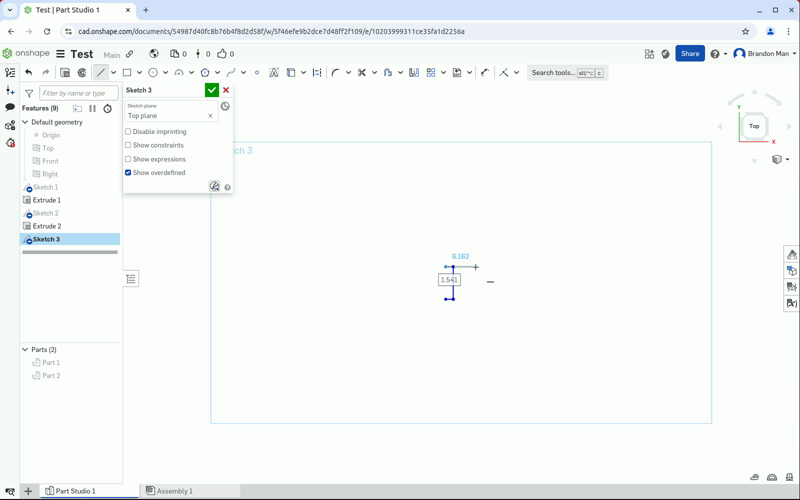
mouse_move(445, 299)
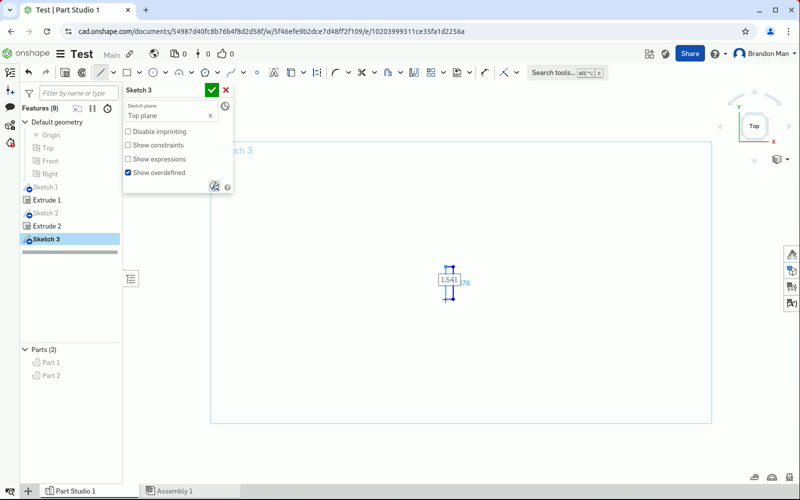
key_up(shift)
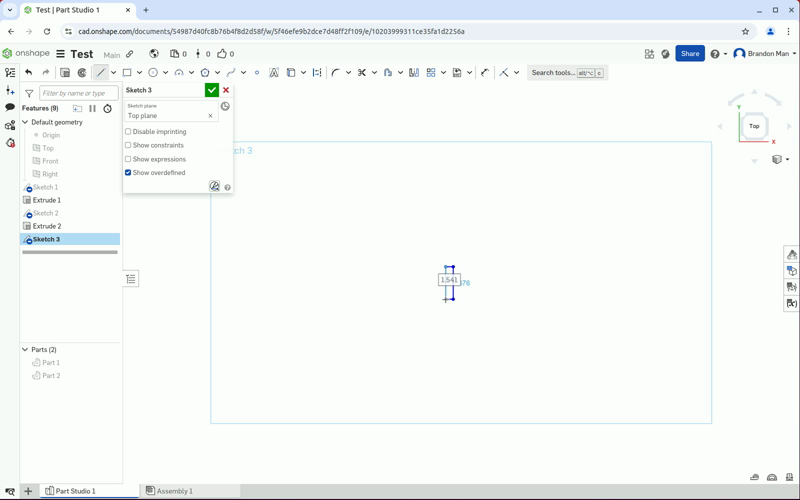
click(445, 299)
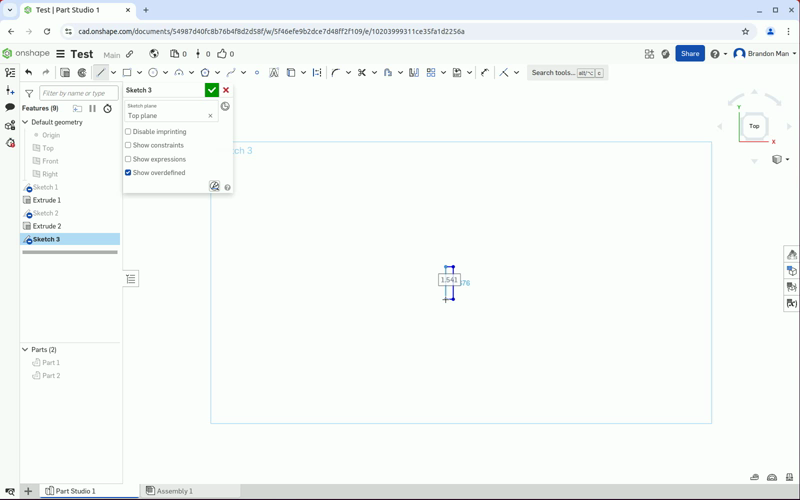
key(esc)
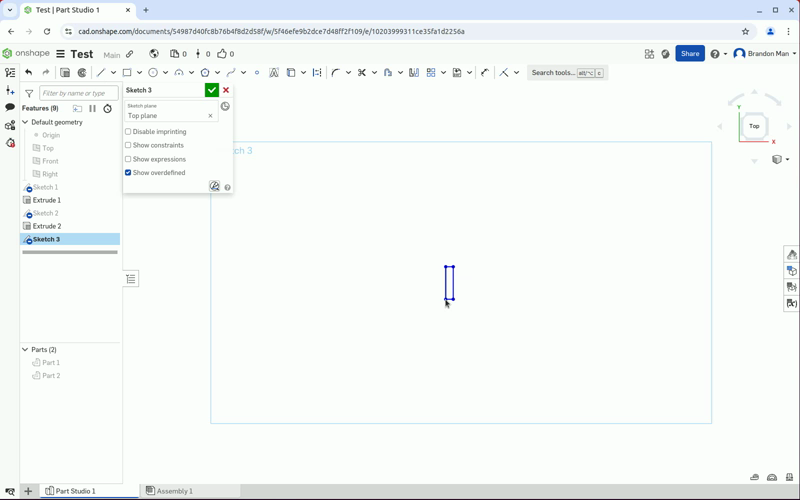
mouse_move(453, 297)
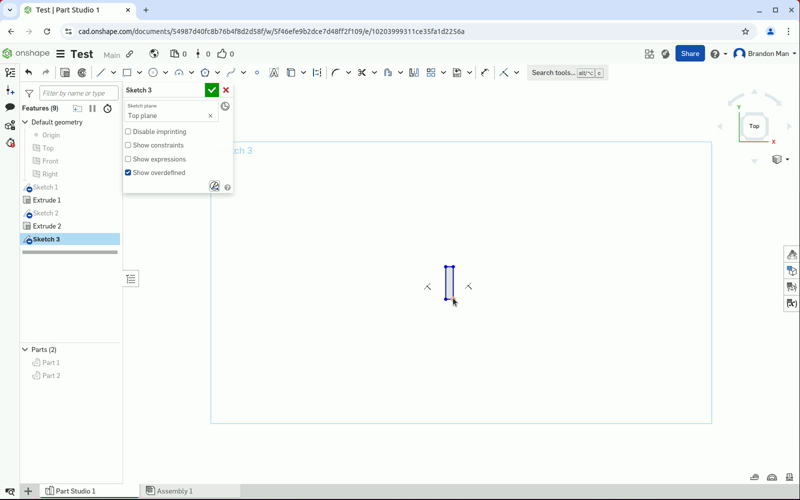
scroll(6)
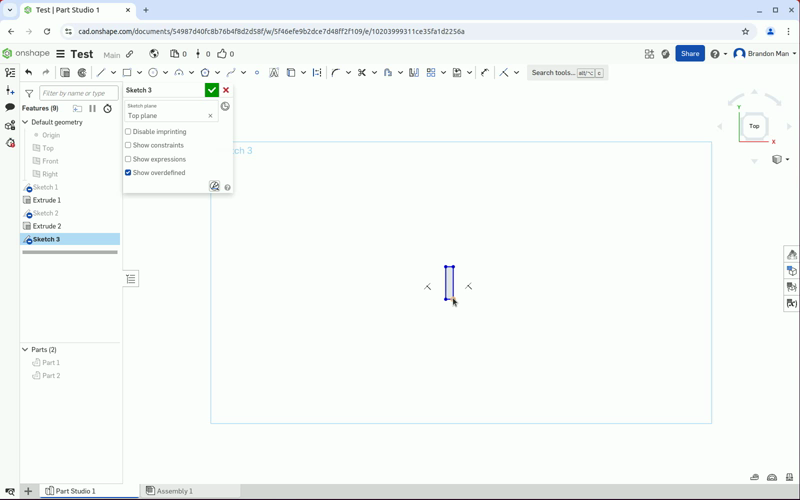
scroll(6)
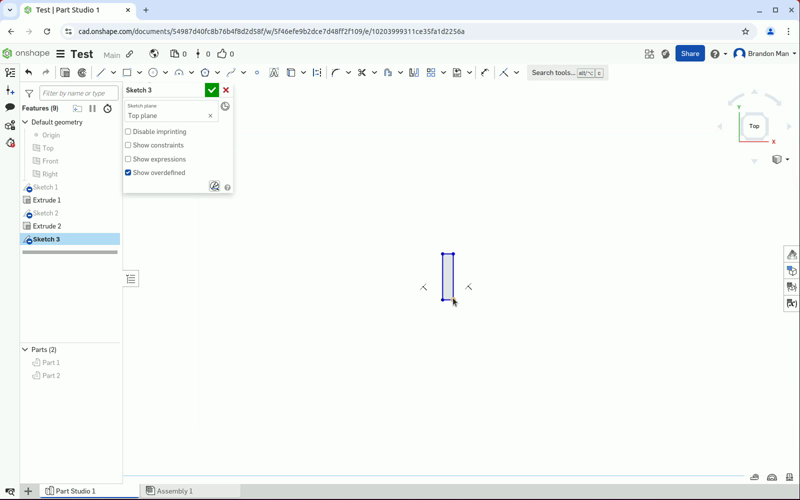
scroll(6)
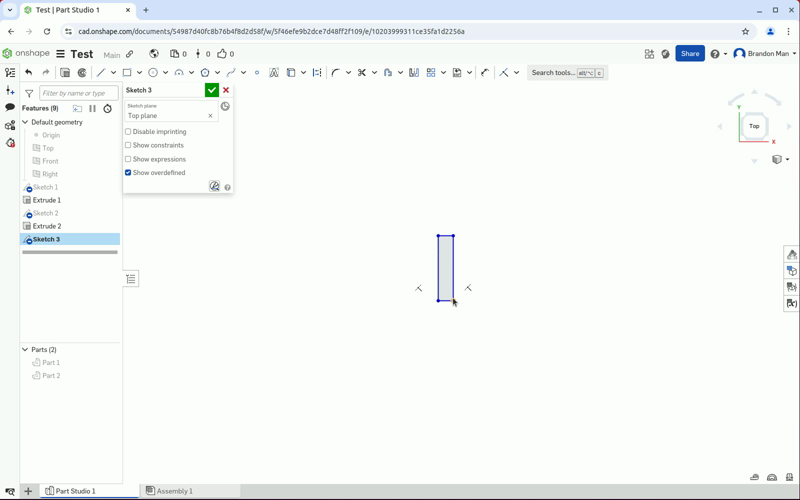
scroll(6)
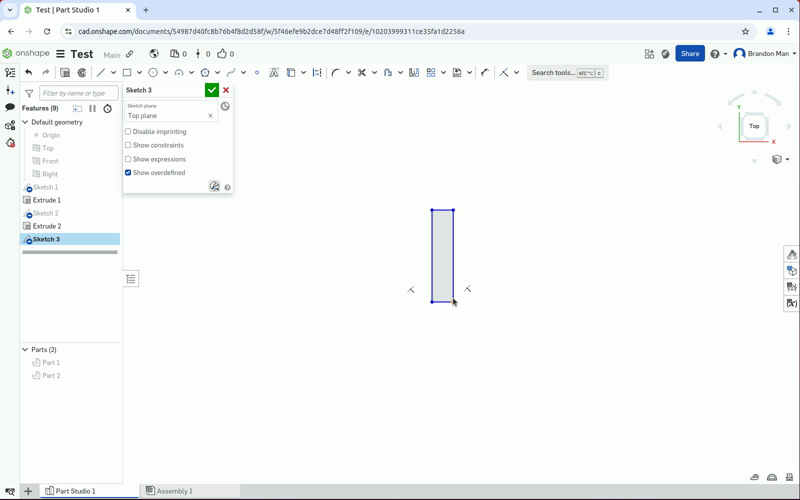
scroll(6)
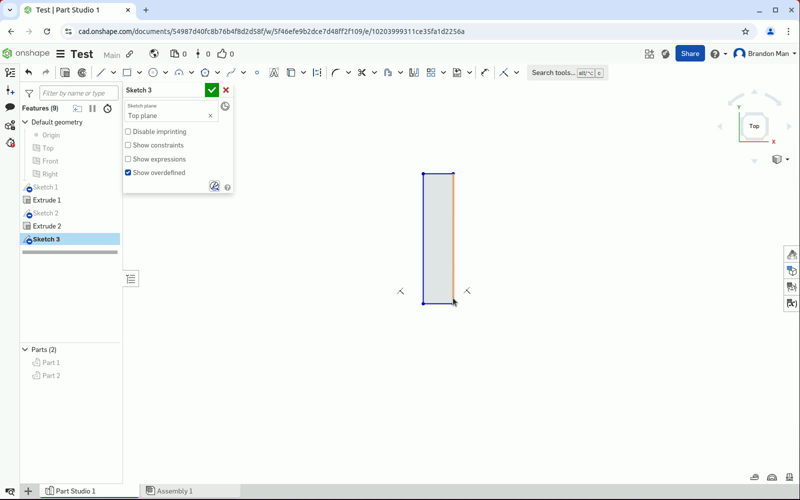
scroll(6)
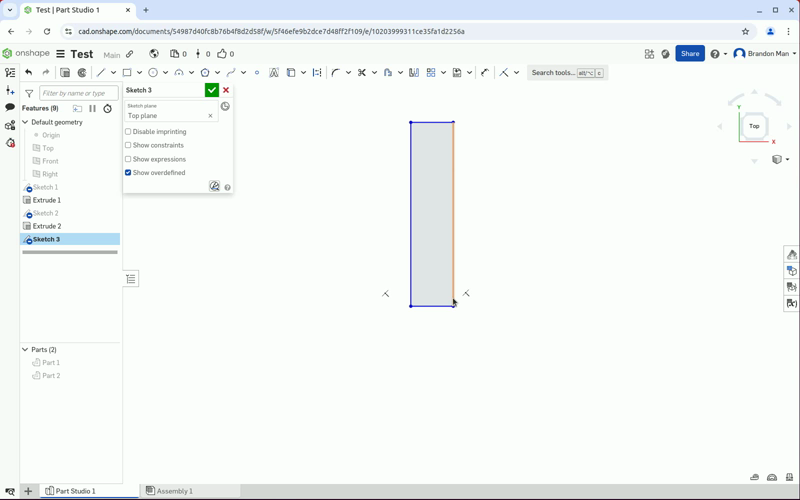
scroll(6)
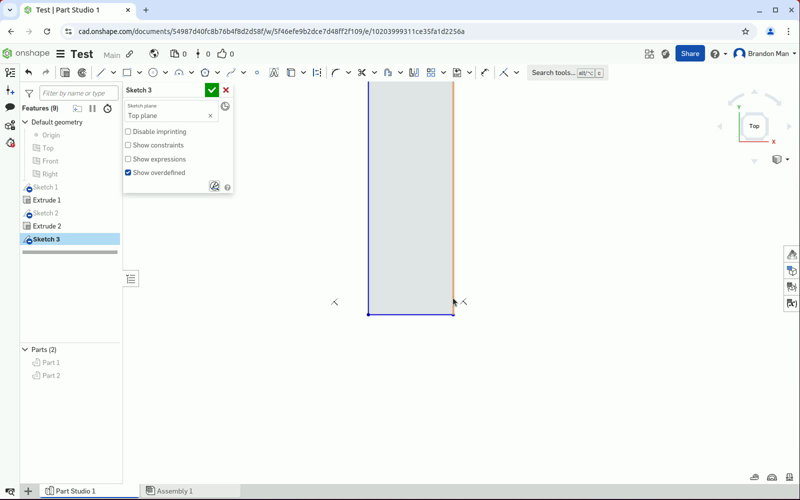
click(453, 297)
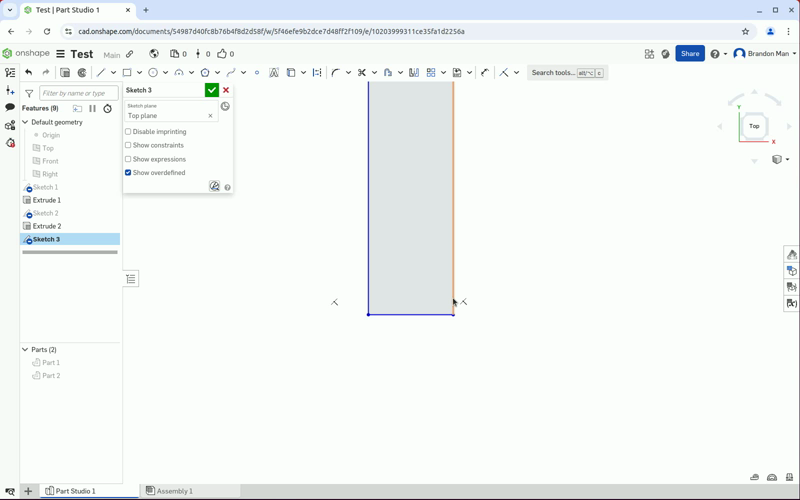
scroll(-6)
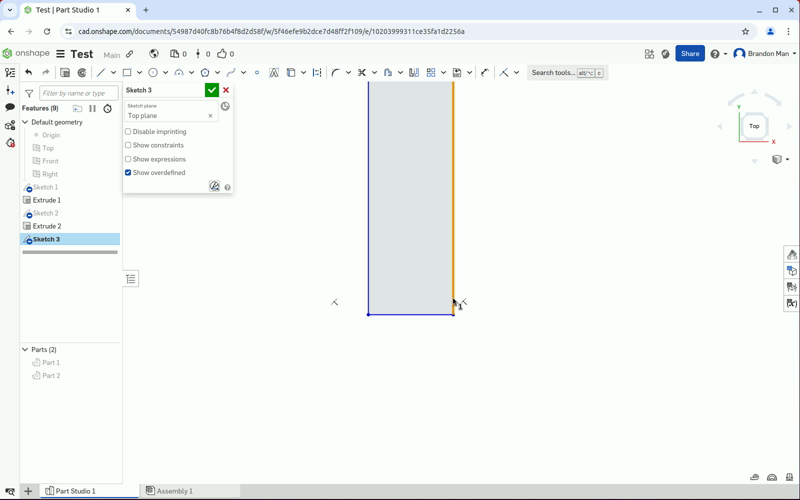
scroll(-6)
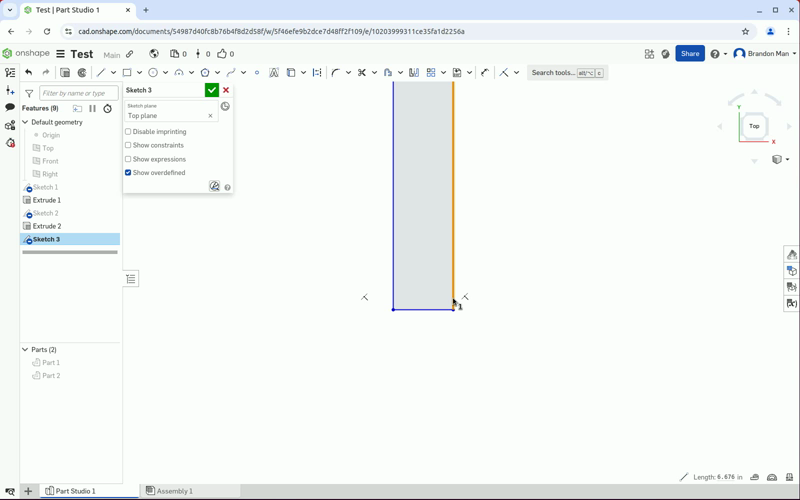
scroll(-6)
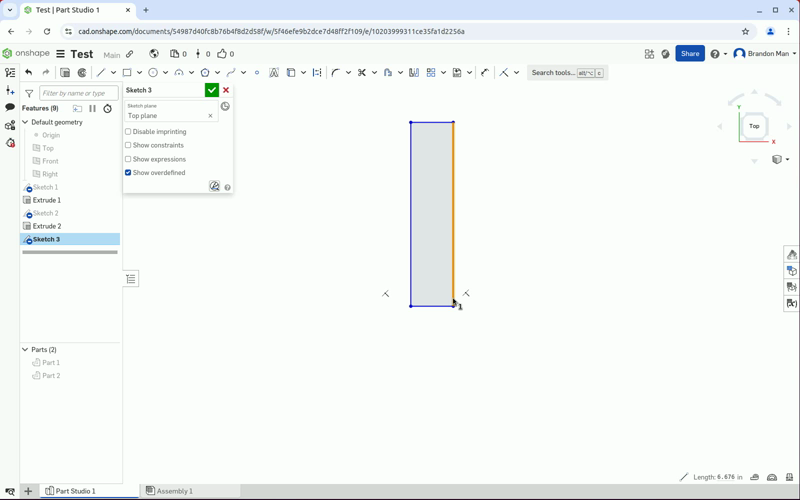
scroll(-6)
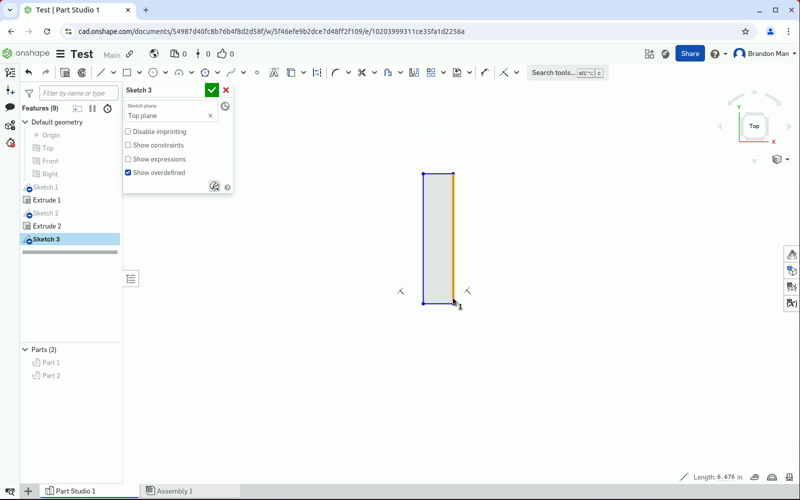
scroll(-6)
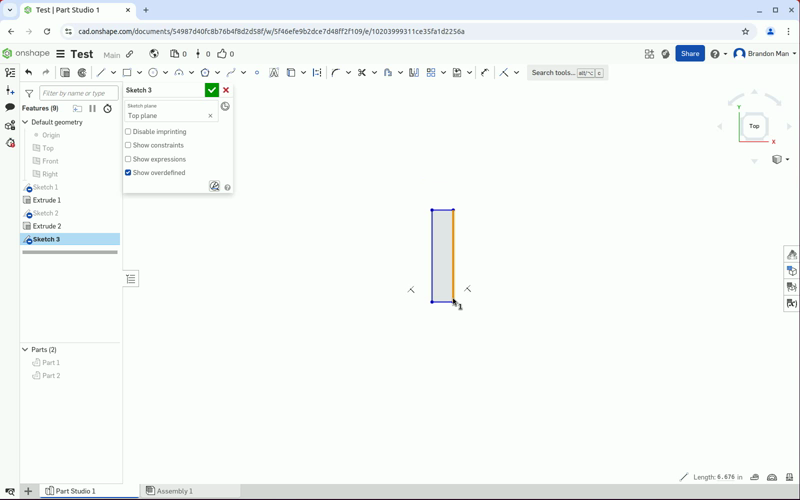
scroll(-6)
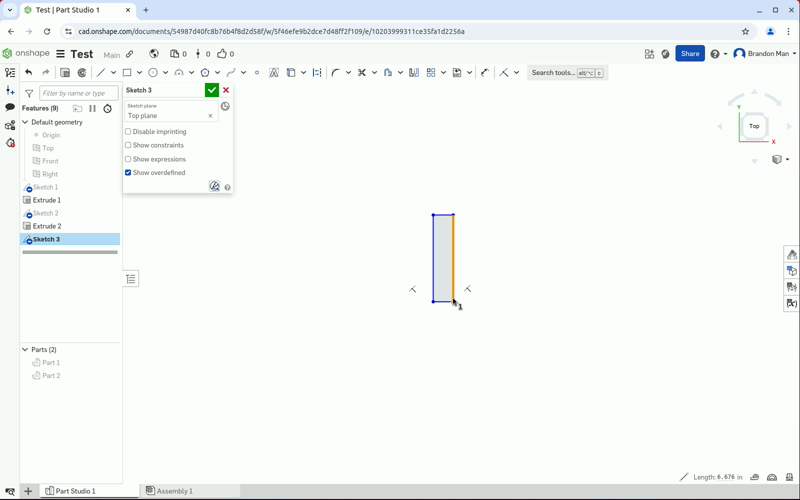
scroll(-6)
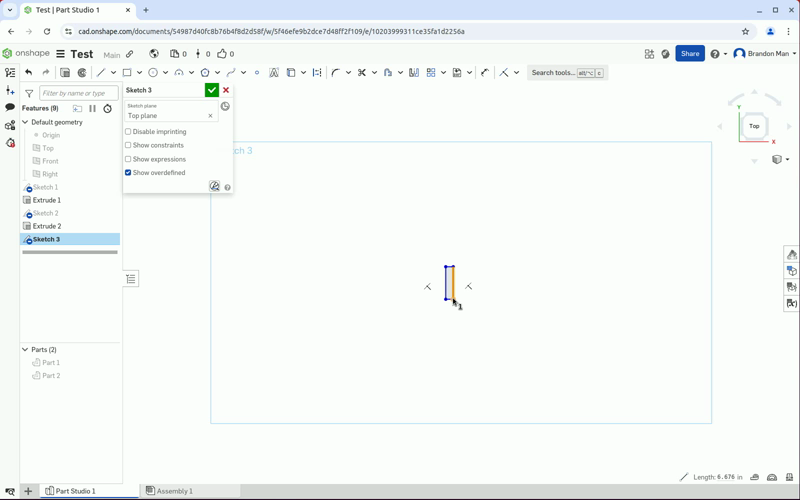
mouse_move(73, 352)
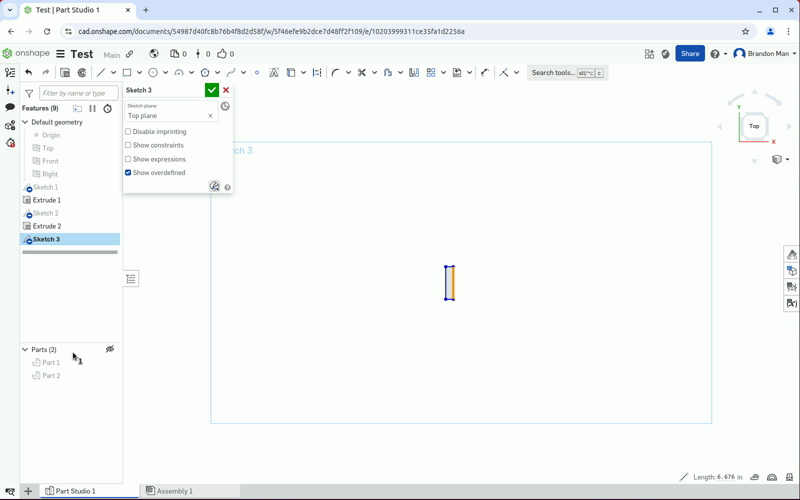
key(shift+y)
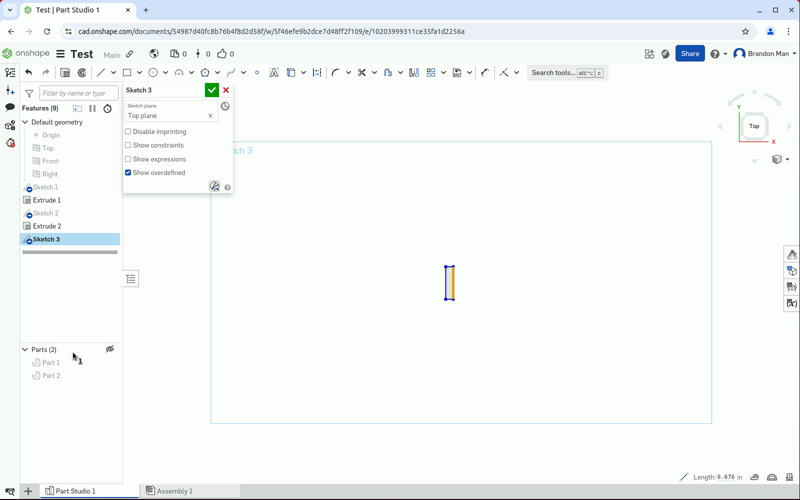
key(shift+e)
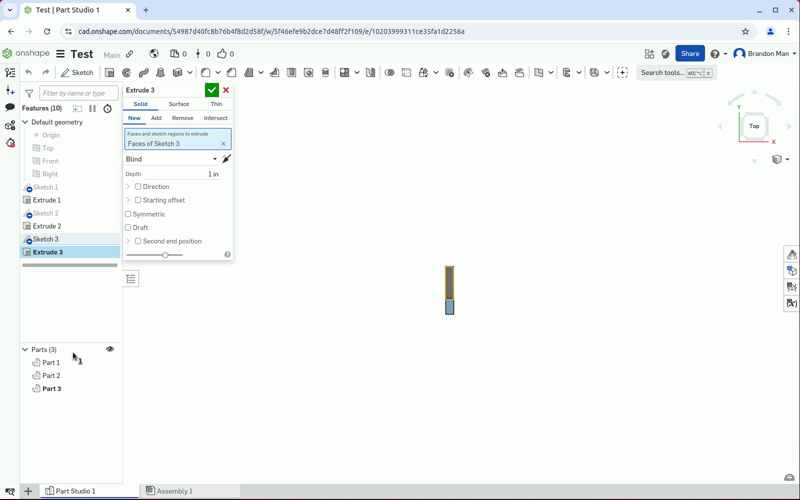
mouse_move(143, 106)
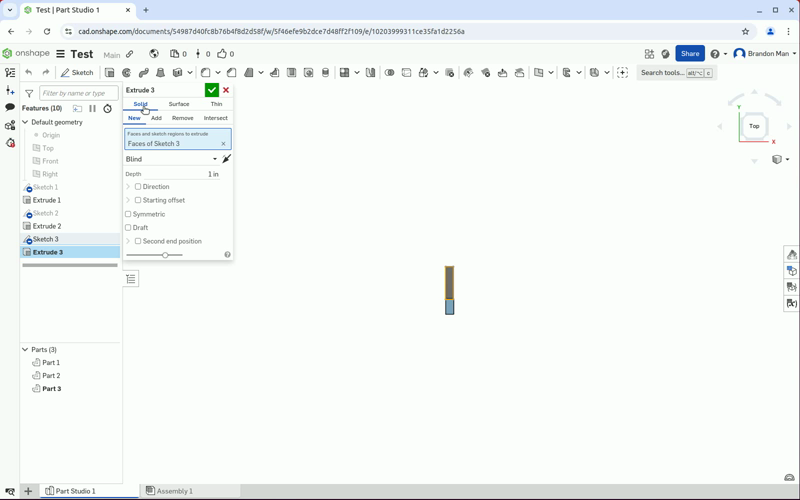
click(143, 106)
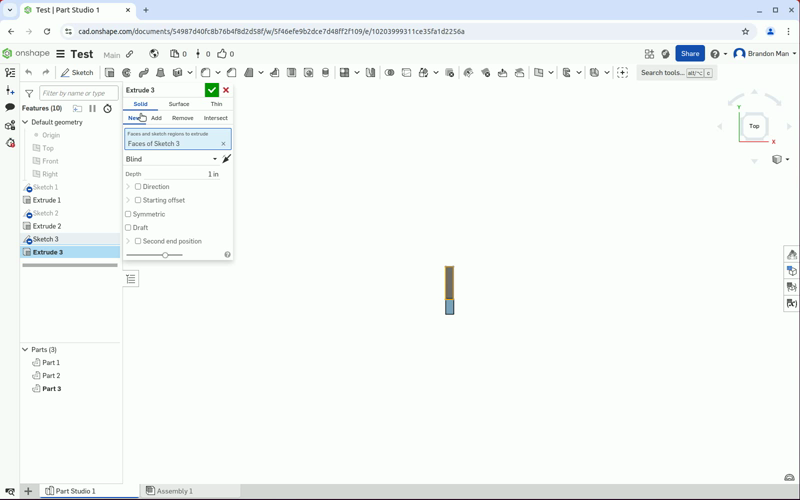
mouse_move(137, 120)
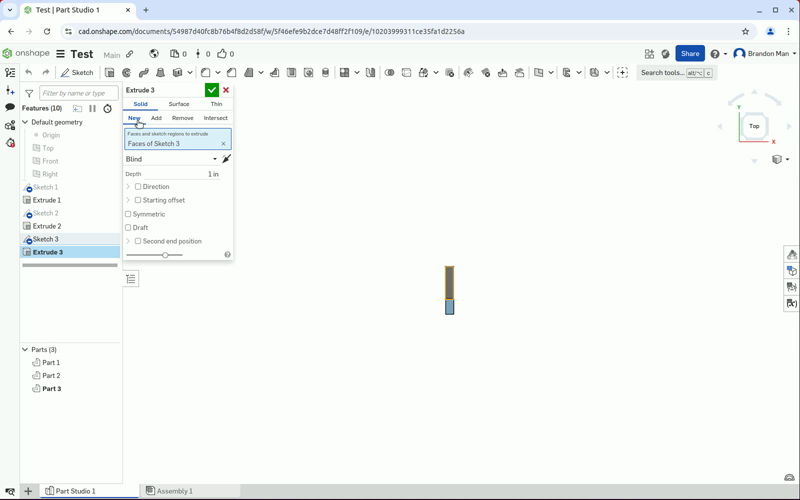
click(137, 120)
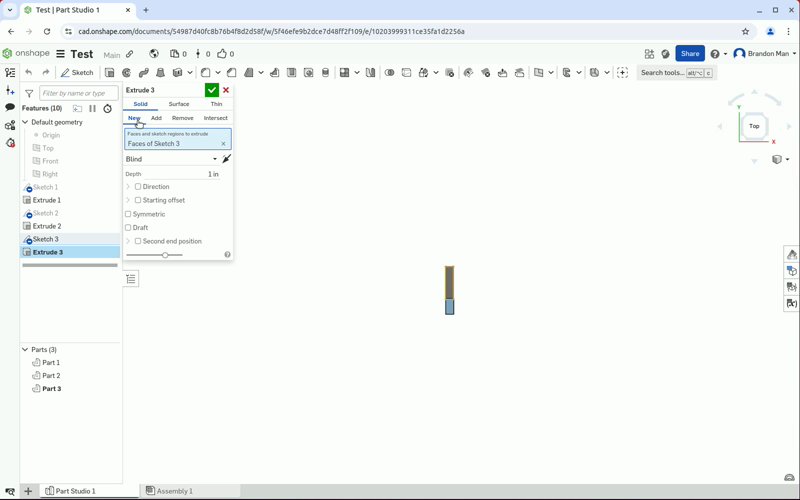
key(tab, 4)
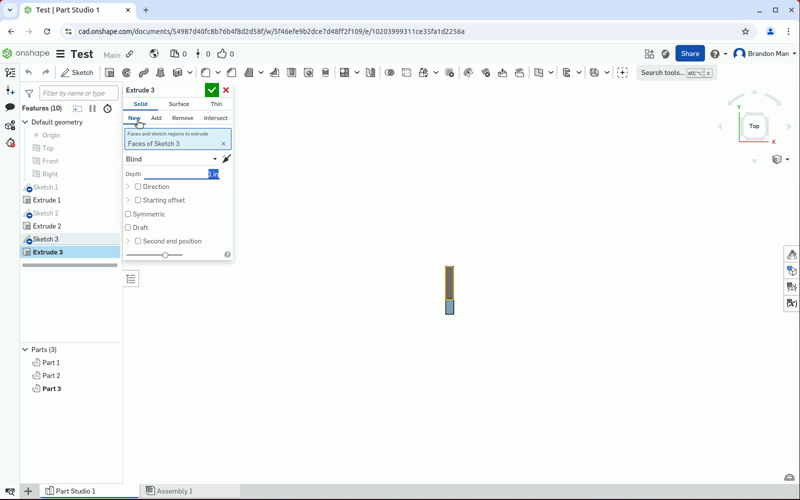
text(23.108)
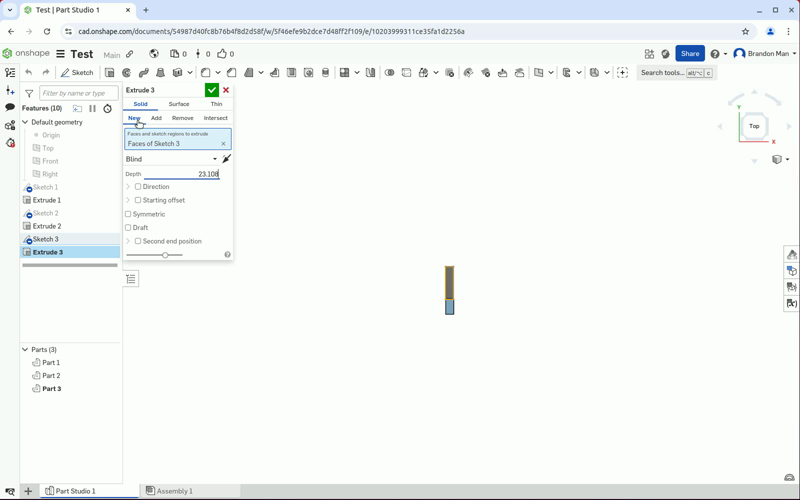
key(enter)
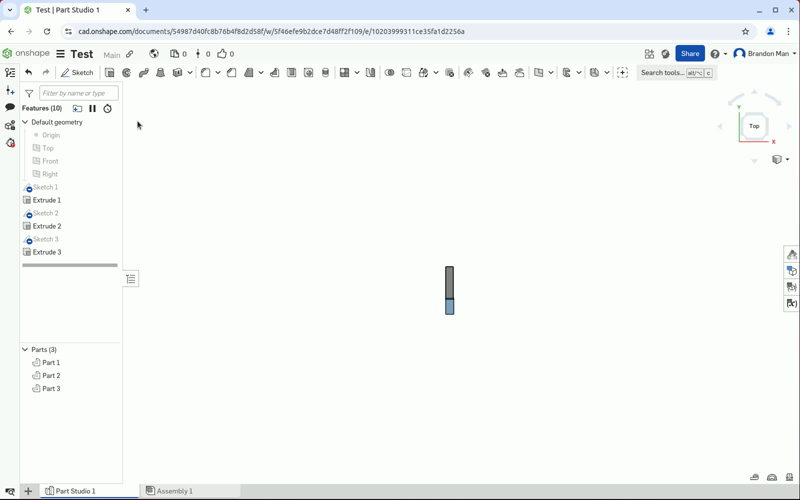
key(shift+h)
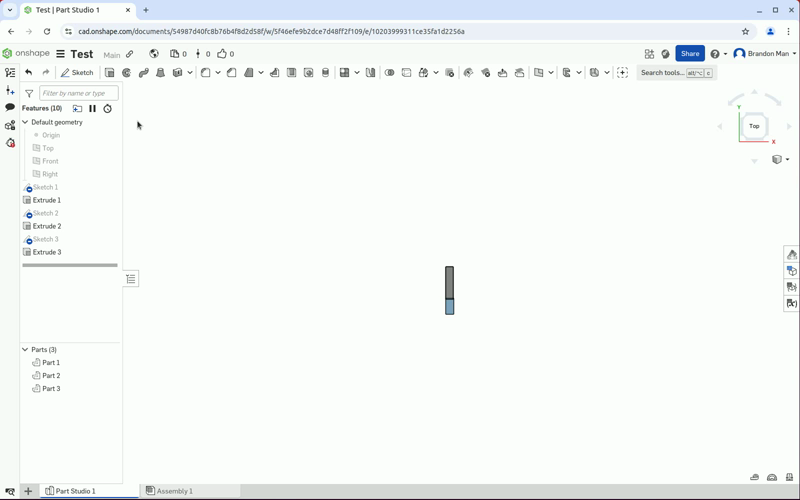
key(shift+h)
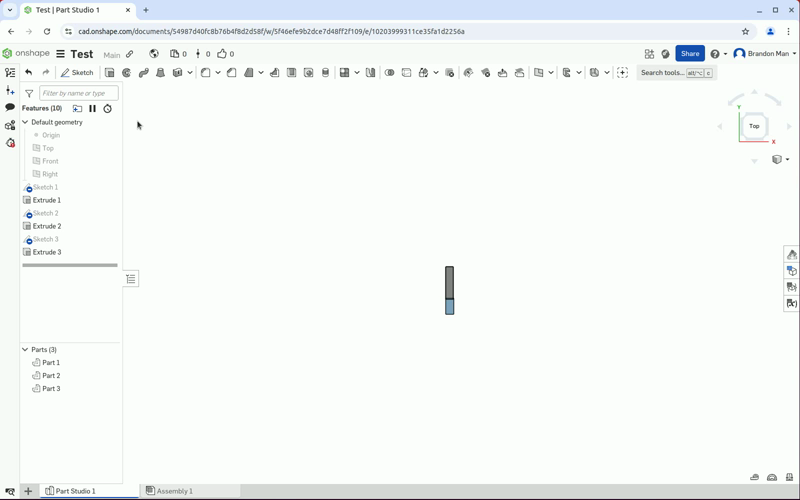
mouse_move(73, 189)
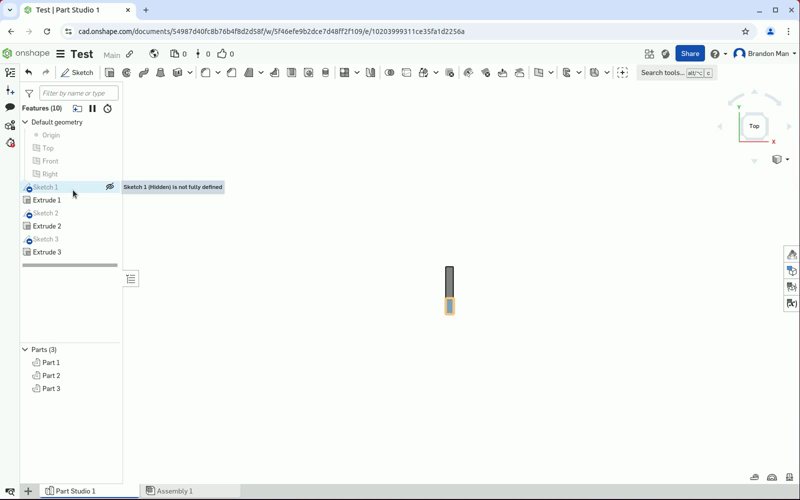
click(73, 189)
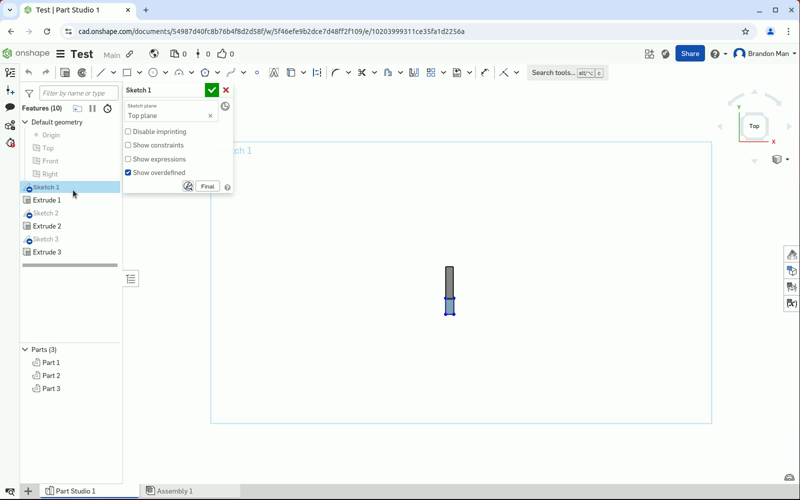
mouse_move(229, 92)
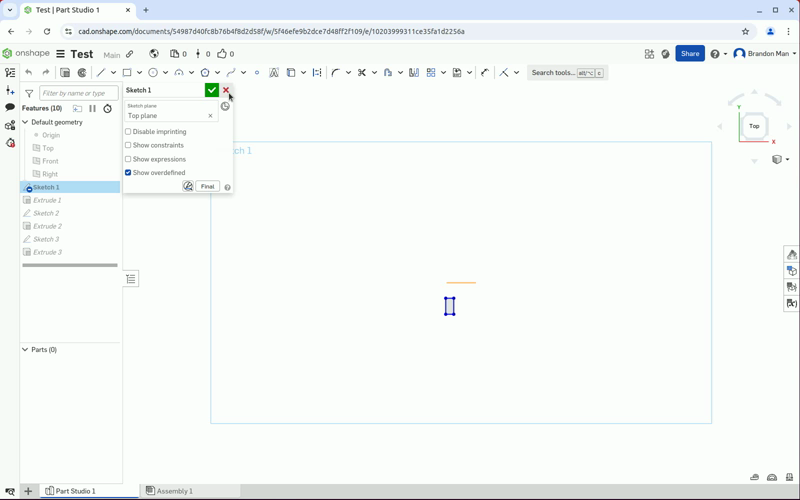
click(229, 92)
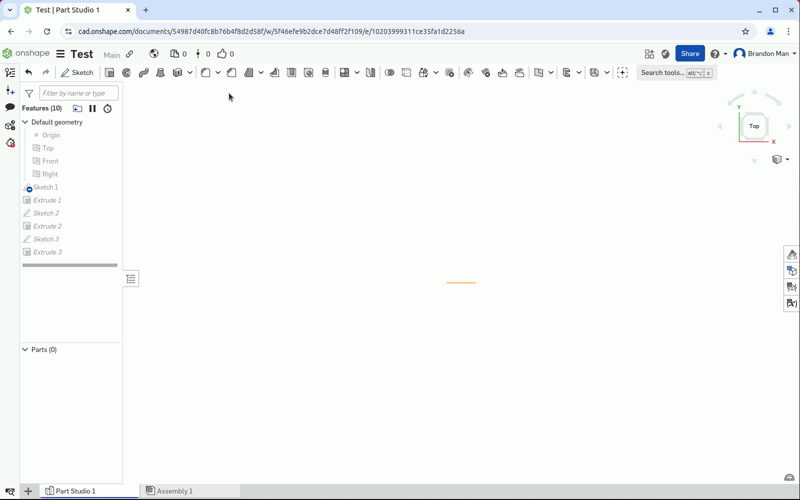
mouse_move(73, 352)
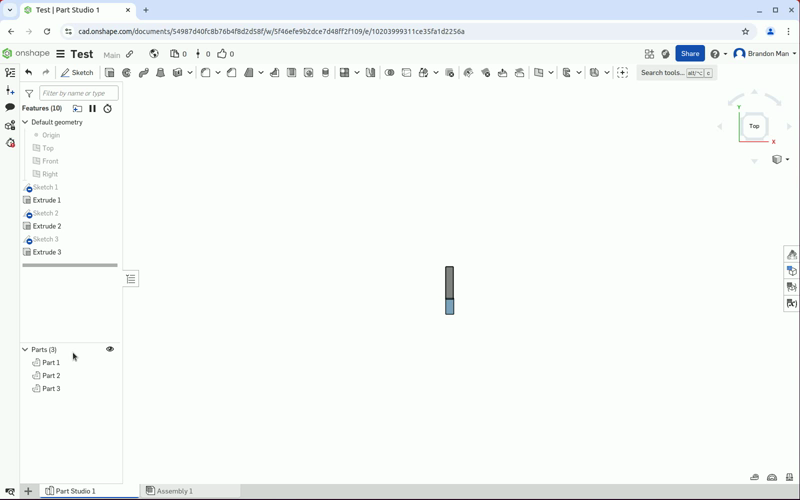
key(y)
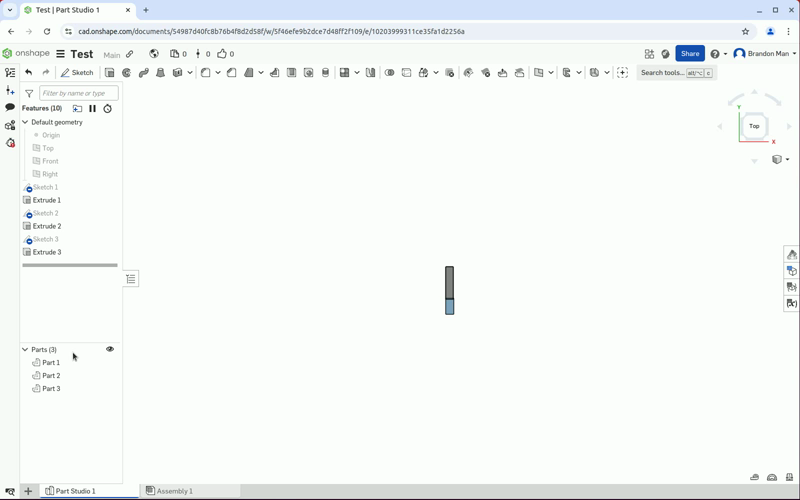
key(shift+p)
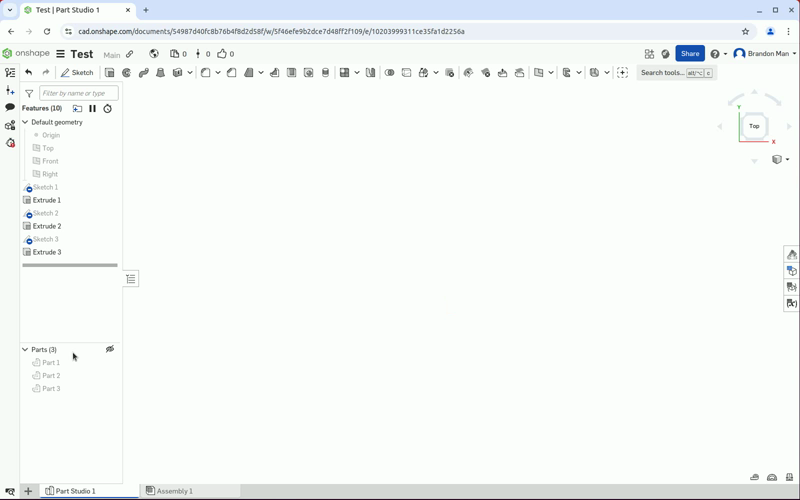
key(space)
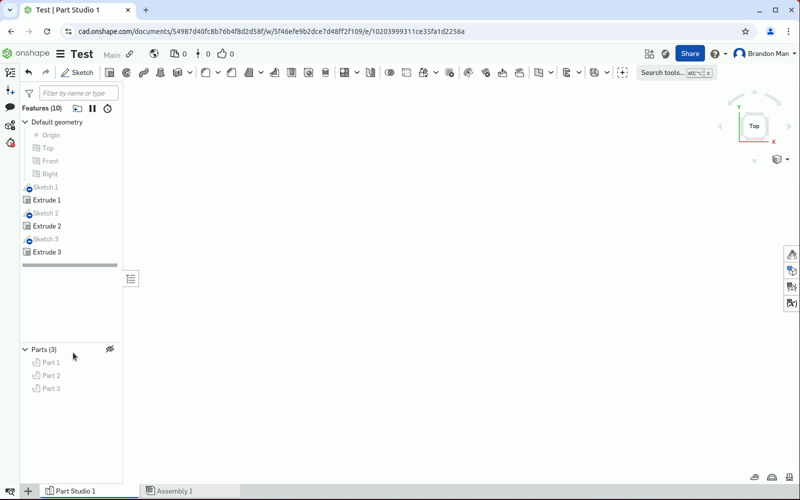
key_down(shift)
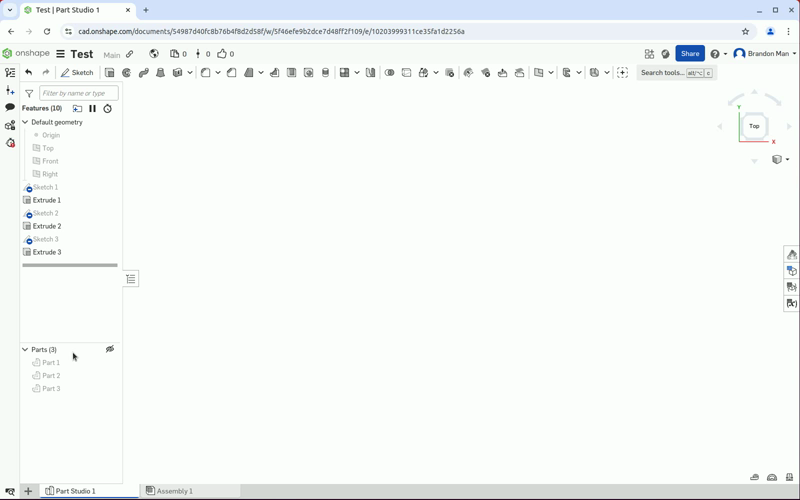
key(up)
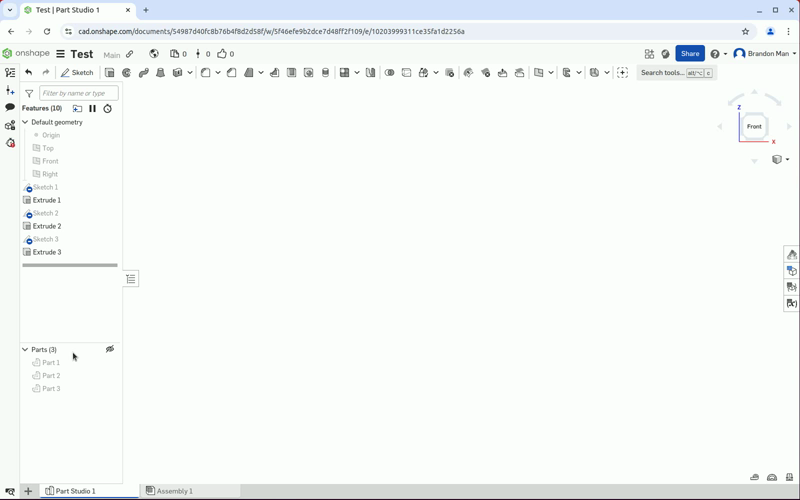
key_up(shift)
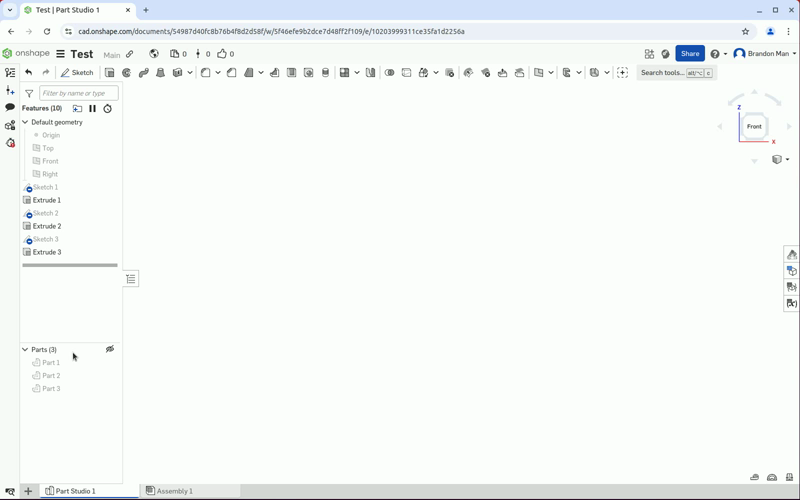
key(space)
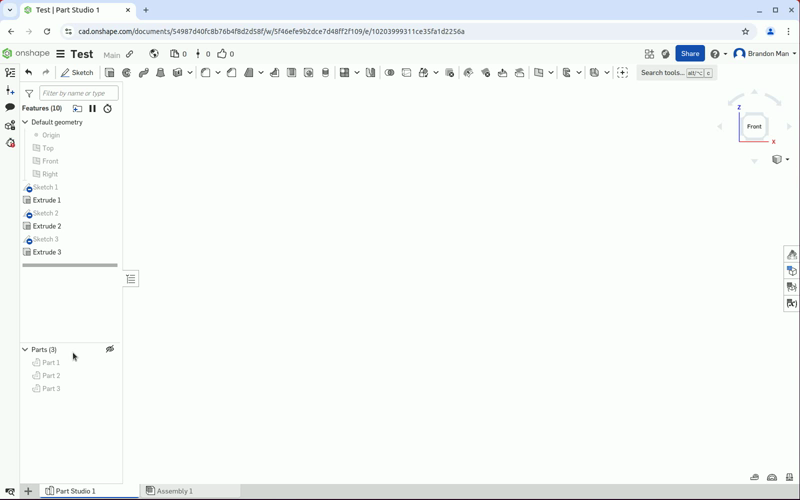
key_down(shift)
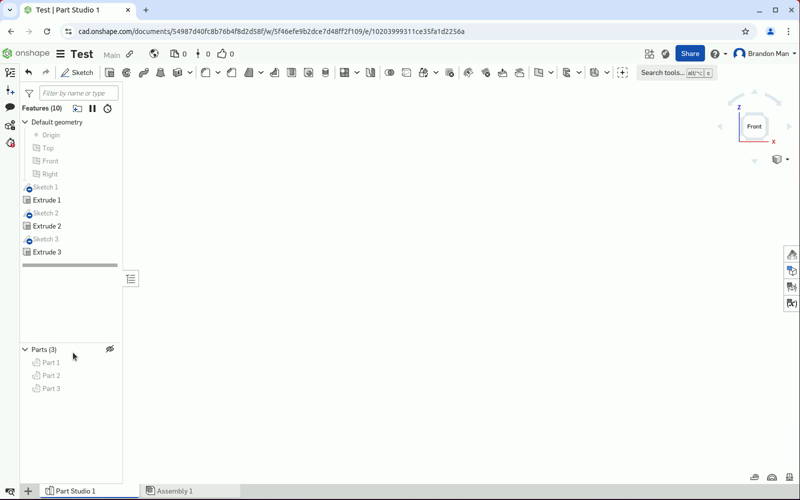
key(left)
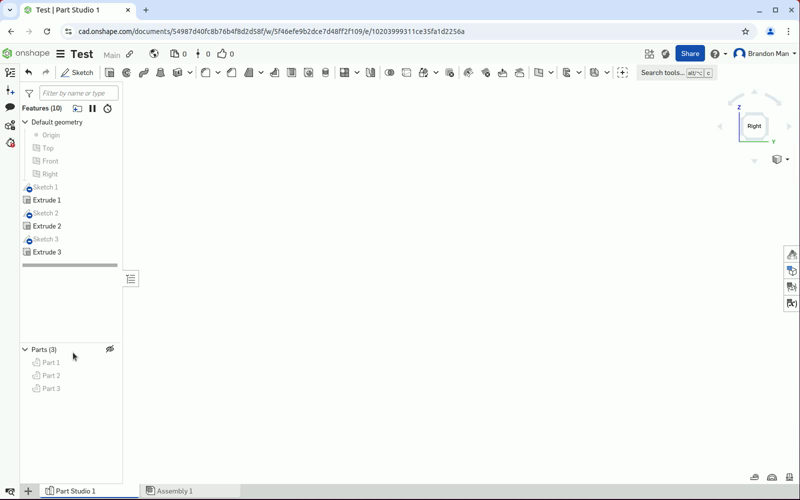
key_up(shift)
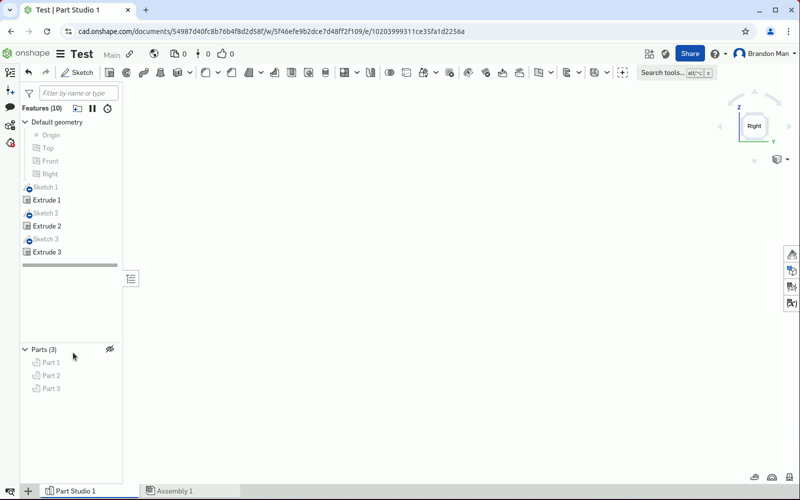
mouse_move(73, 352)
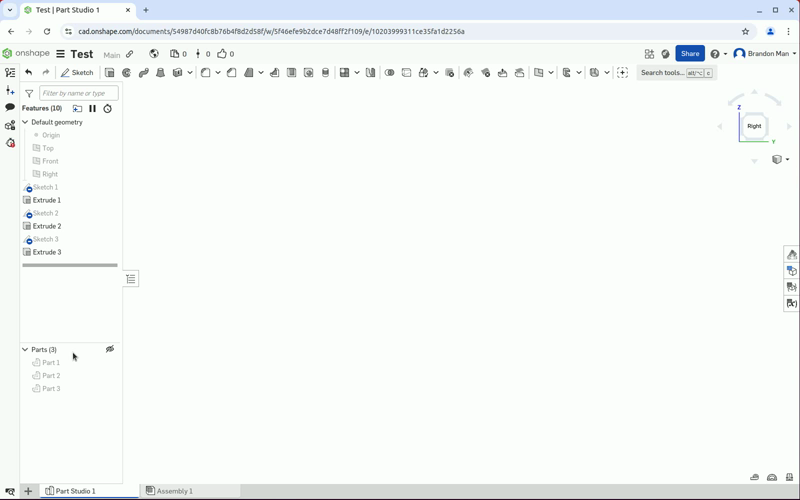
key(shift+y)
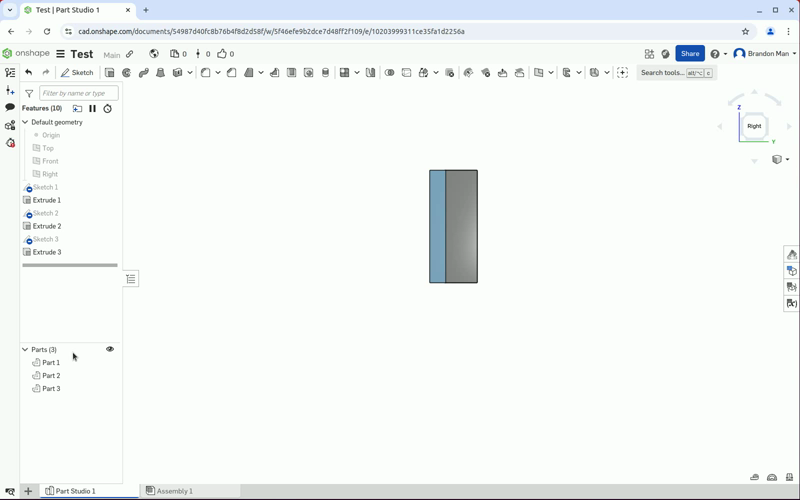
mouse_move(541, 75)
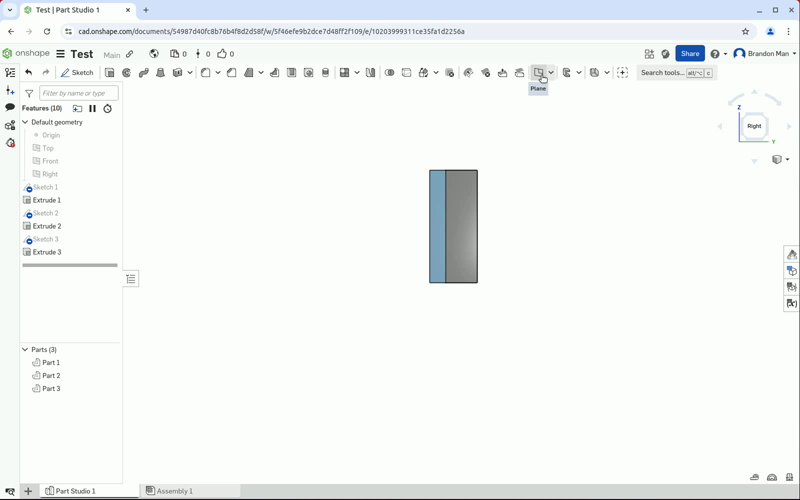
click(541, 75)
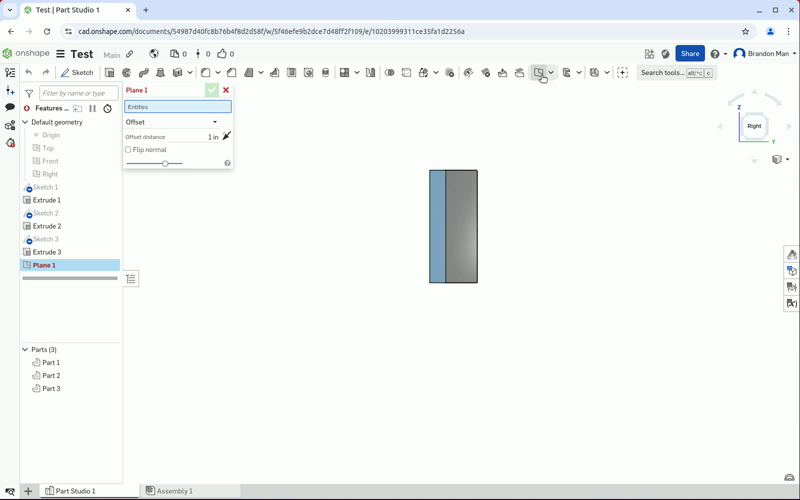
mouse_move(73, 176)
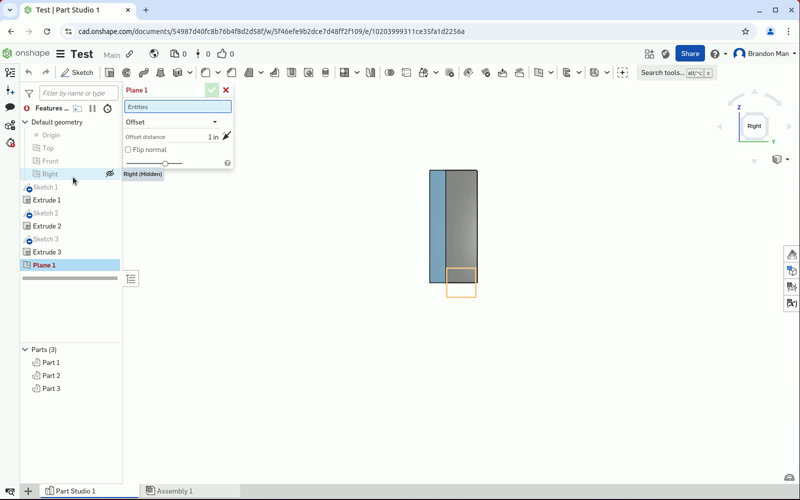
click(73, 176)
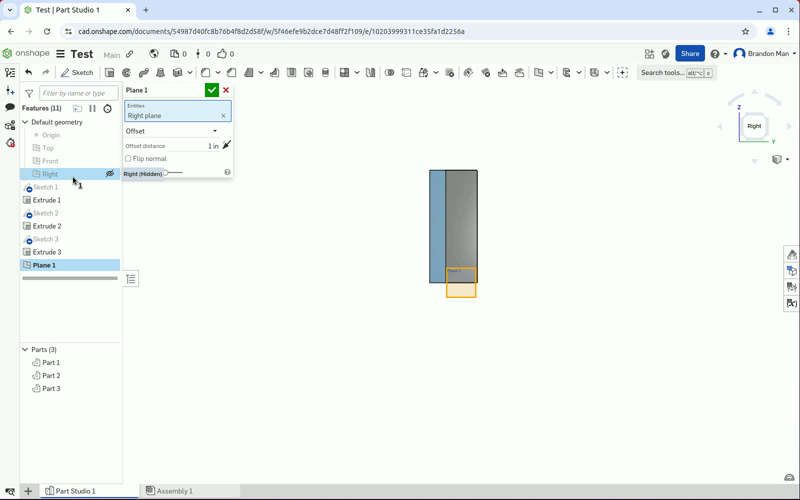
key(tab, 2)
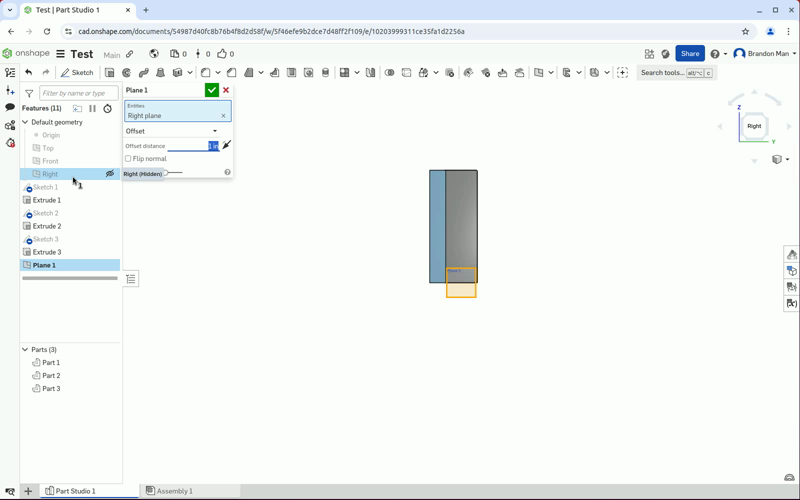
text(1.448)
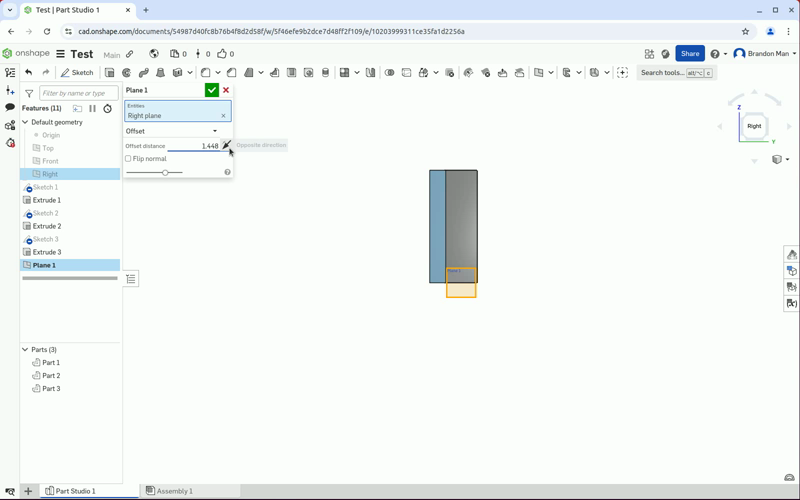
mouse_move(229, 147)
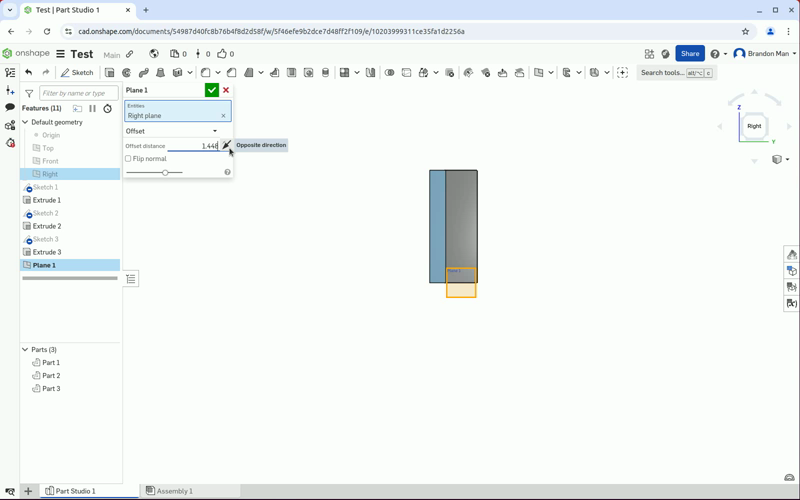
click(229, 147)
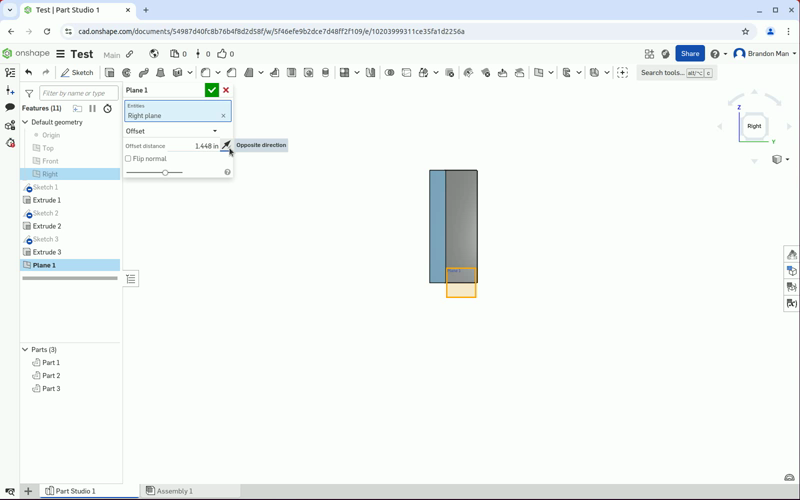
key(enter, 2)
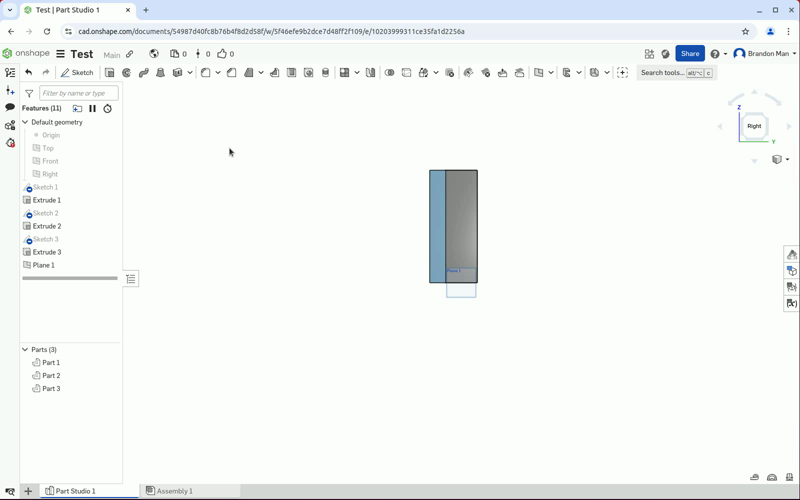
key(shift+s)
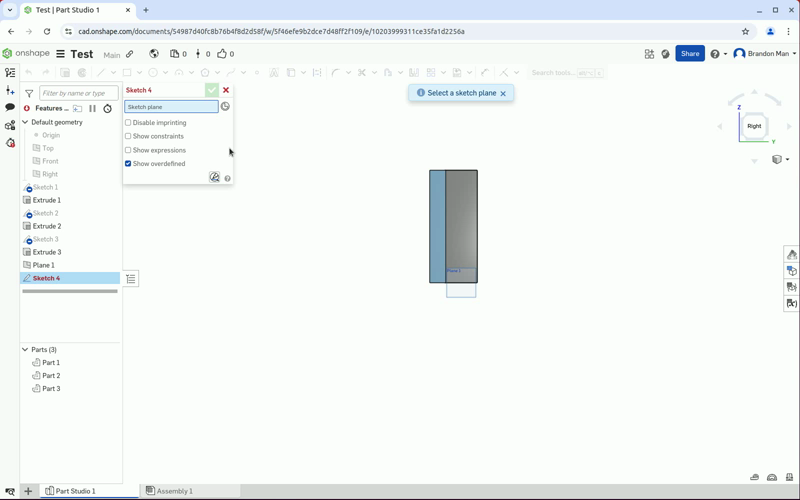
mouse_move(73, 267)
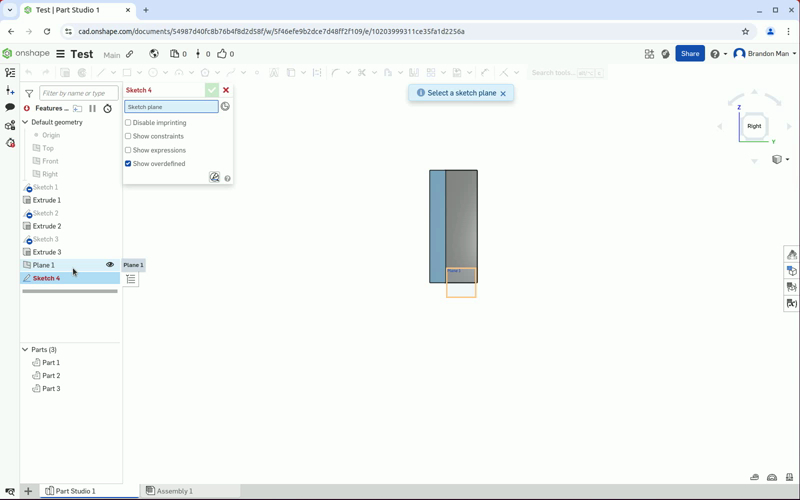
click(73, 267)
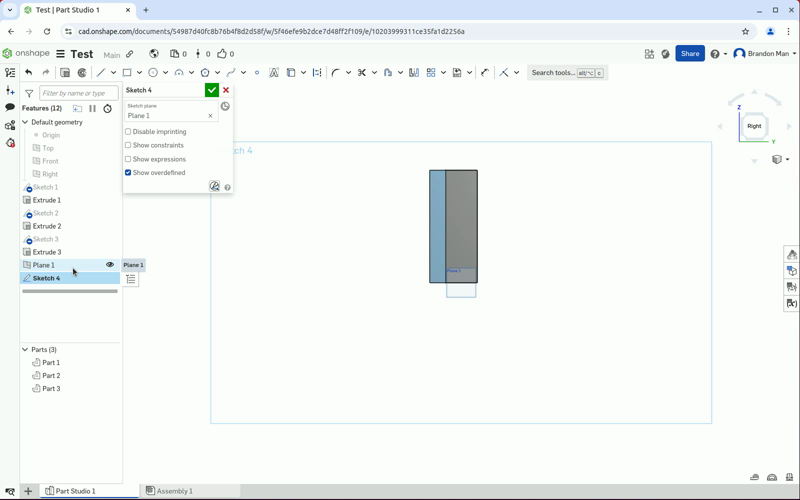
mouse_move(73, 352)
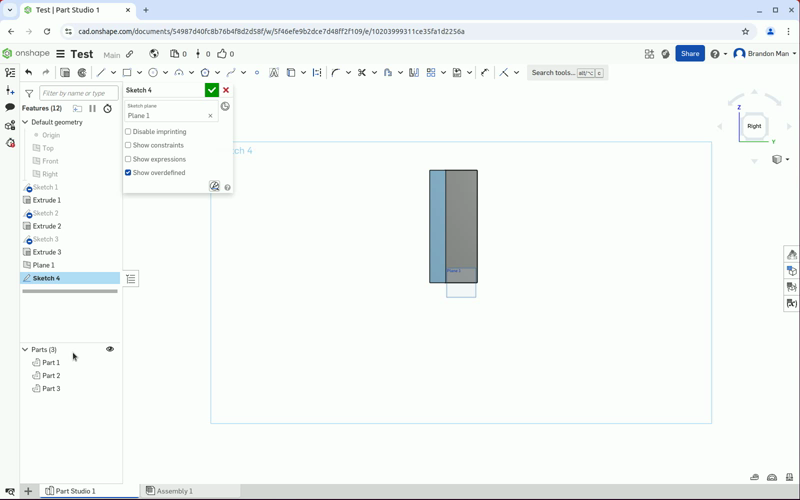
key(y)
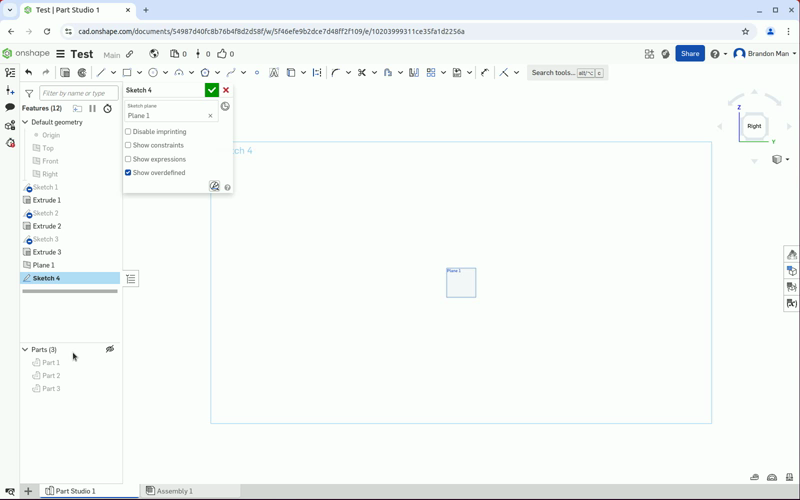
key(l)
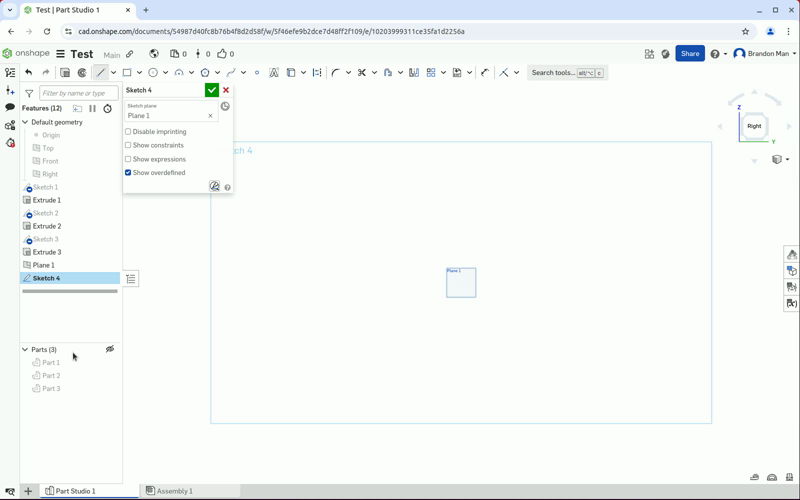
key_down(shift)
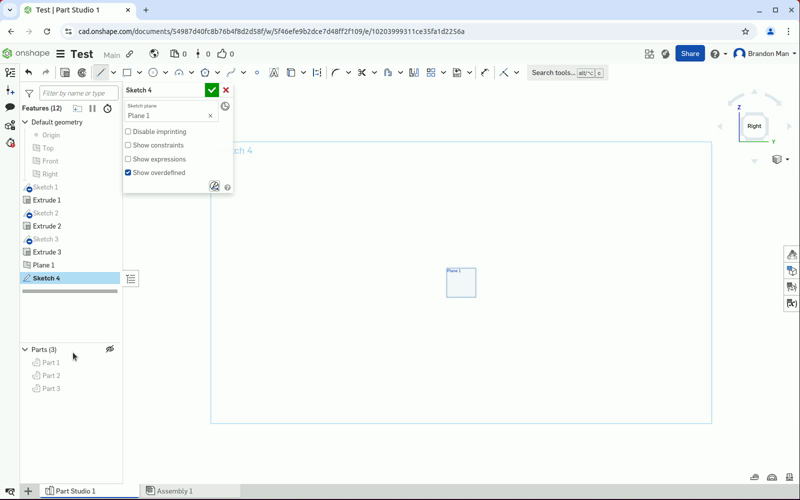
mouse_move(466, 282)
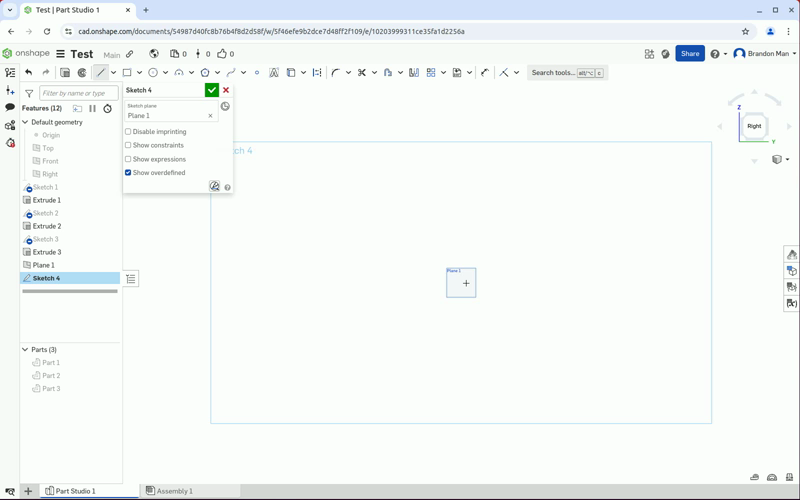
click(466, 282)
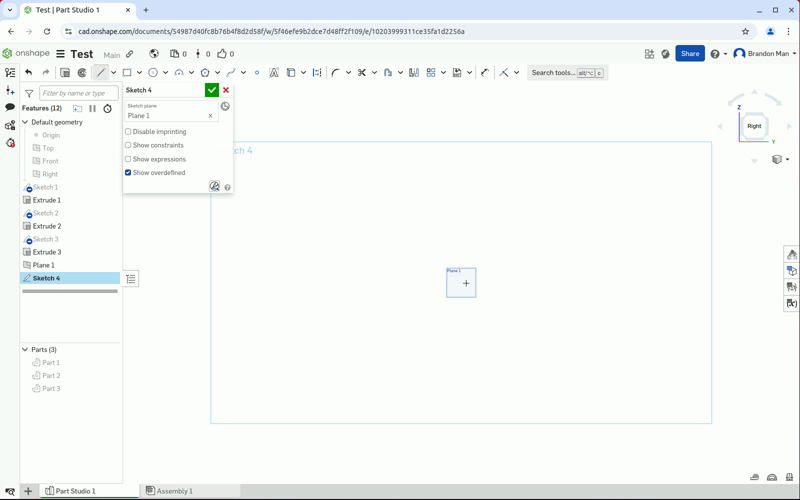
key_up(shift)
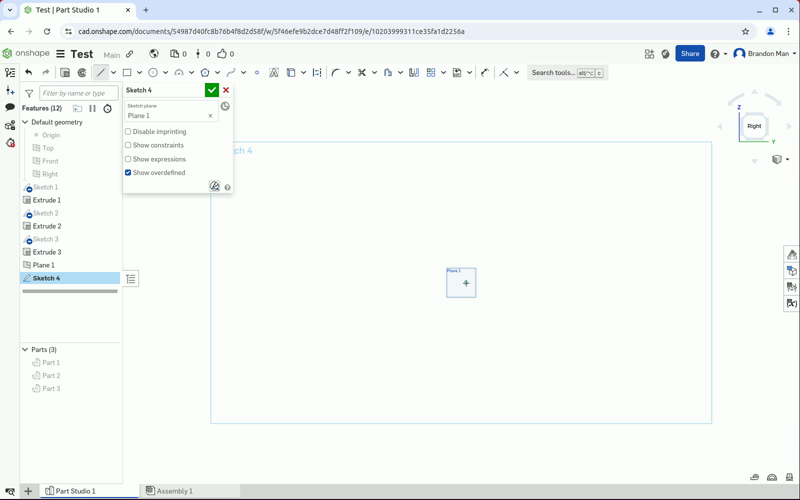
key_down(shift)
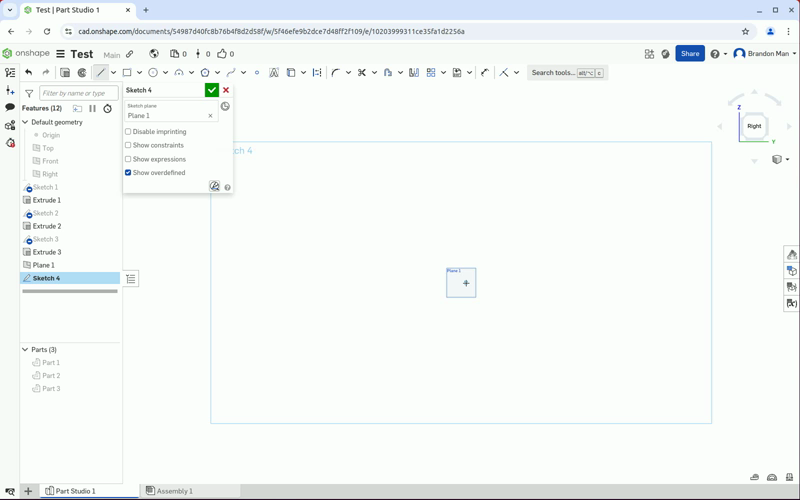
mouse_move(496, 282)
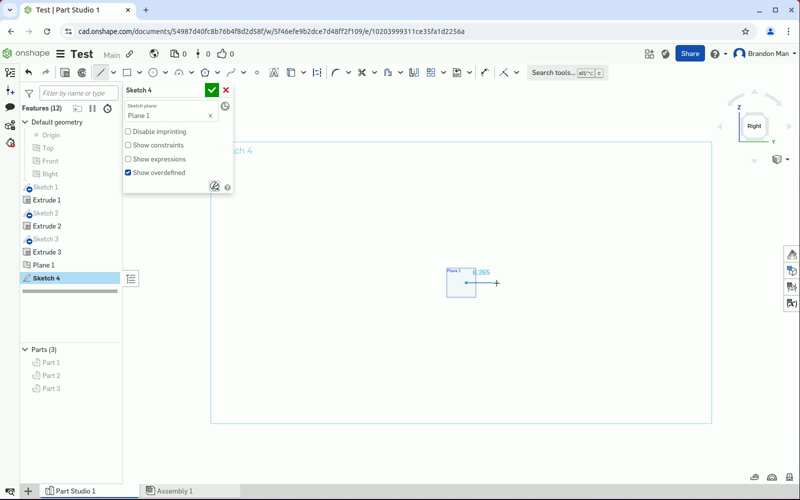
mouse_move(471, 282)
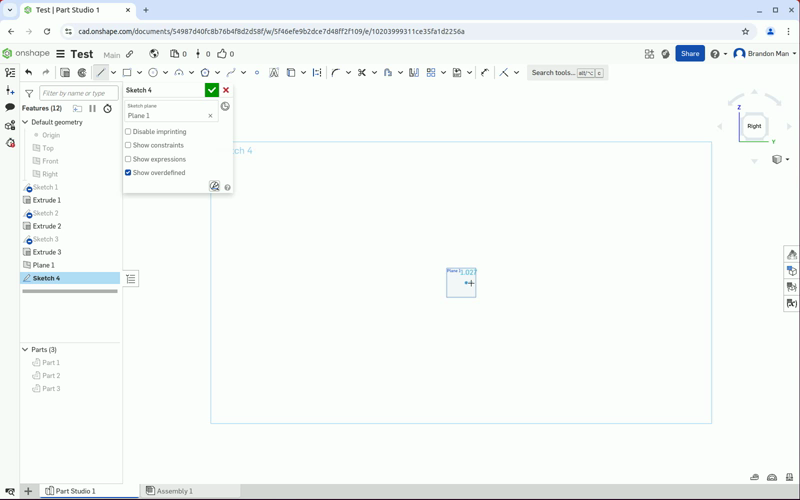
scroll(6)
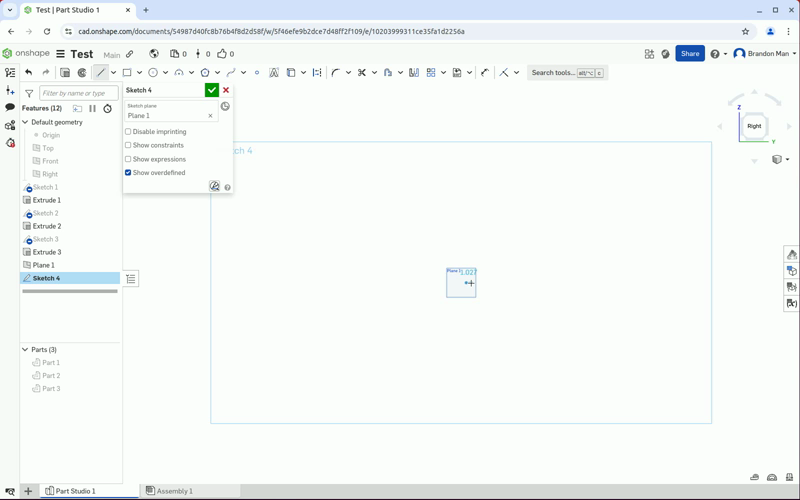
scroll(6)
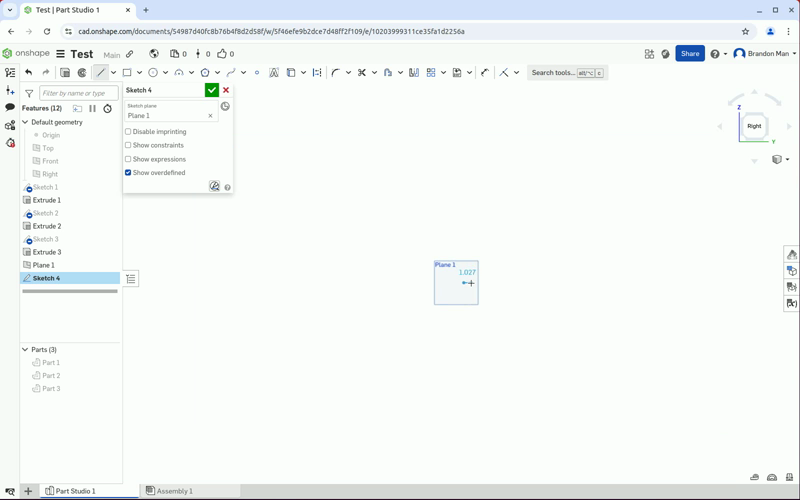
scroll(6)
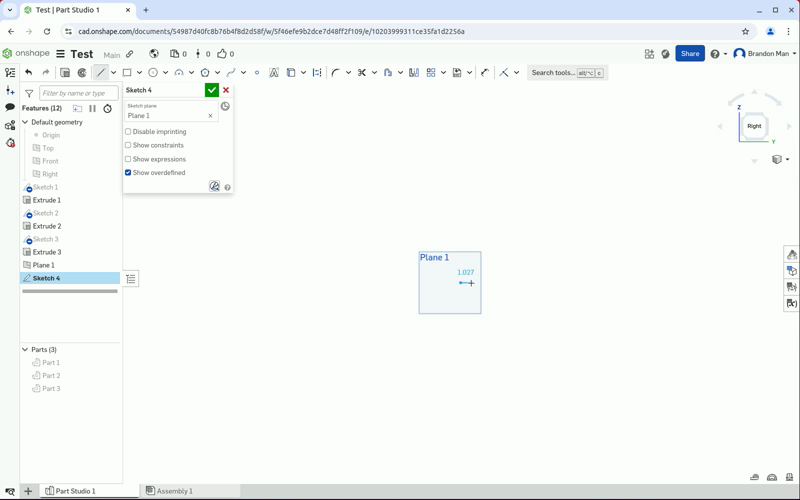
scroll(6)
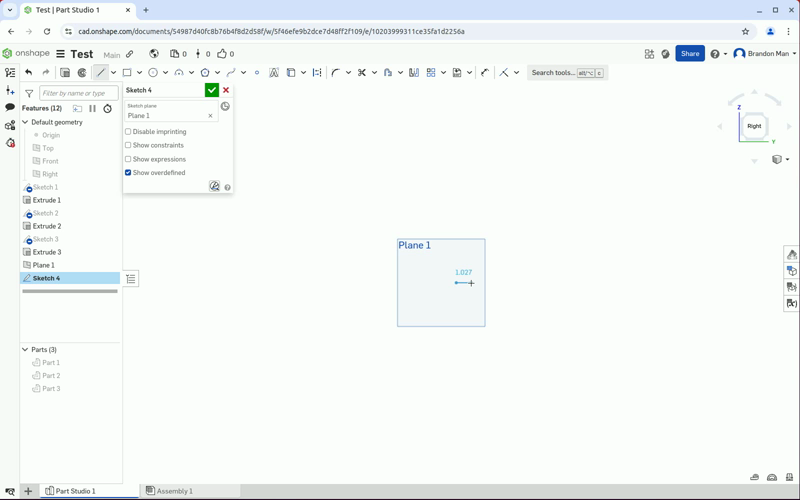
scroll(6)
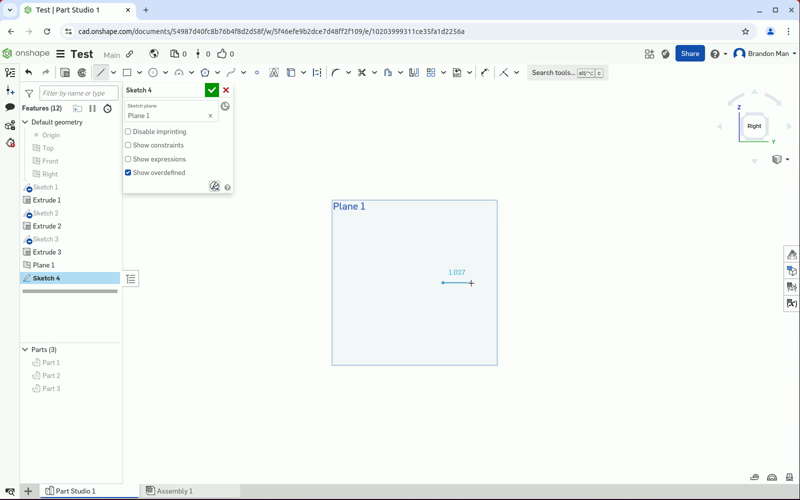
scroll(6)
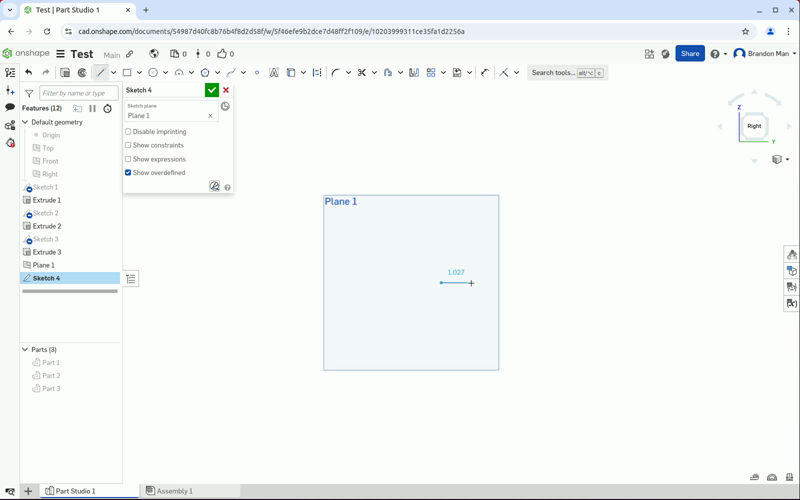
scroll(6)
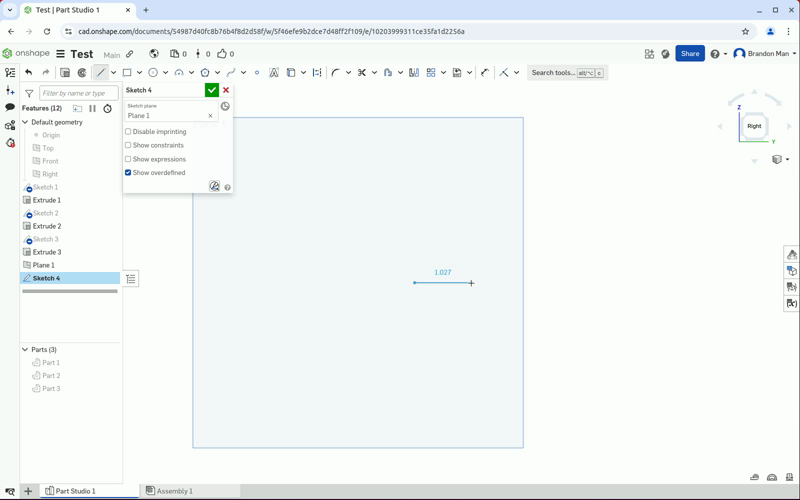
click(471, 282)
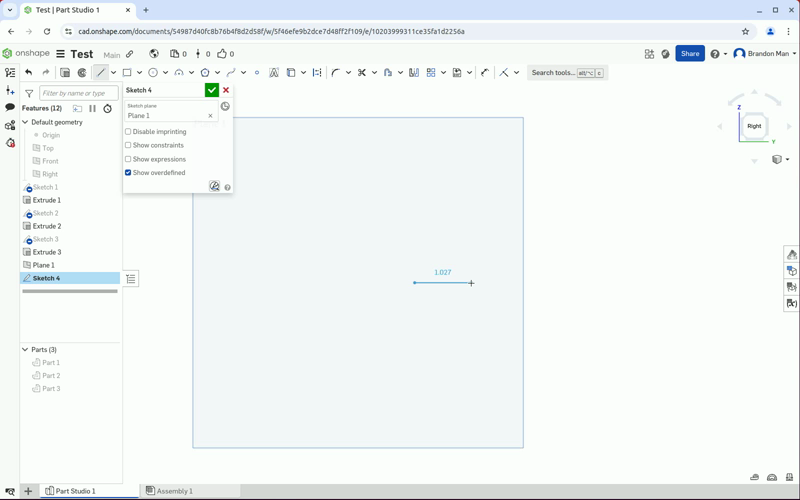
scroll(-6)
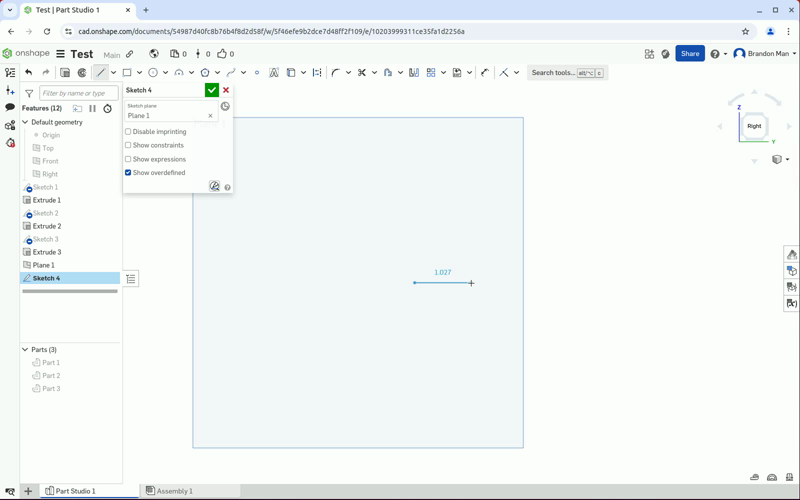
scroll(-6)
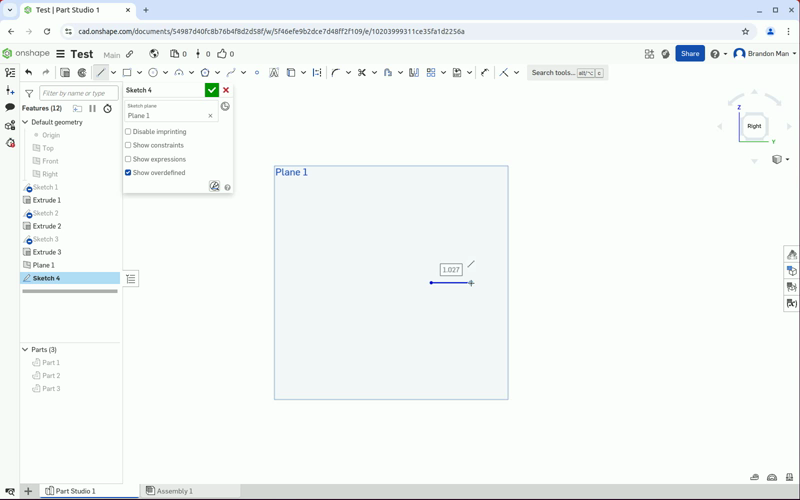
scroll(-6)
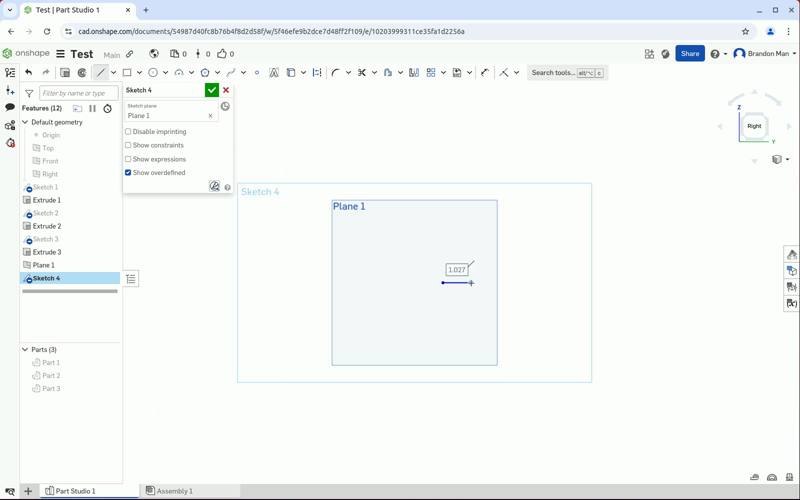
scroll(-6)
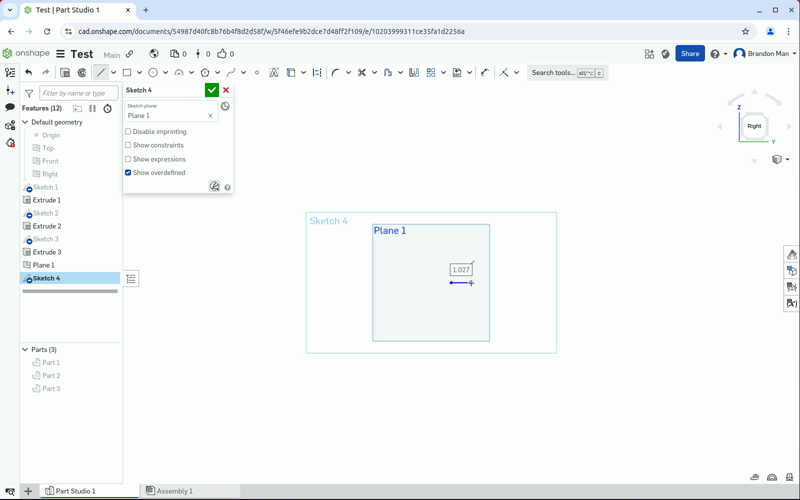
scroll(-6)
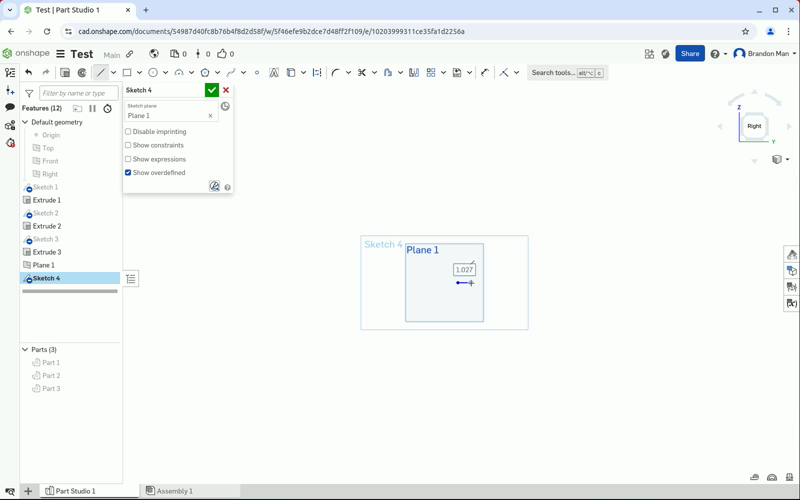
scroll(-6)
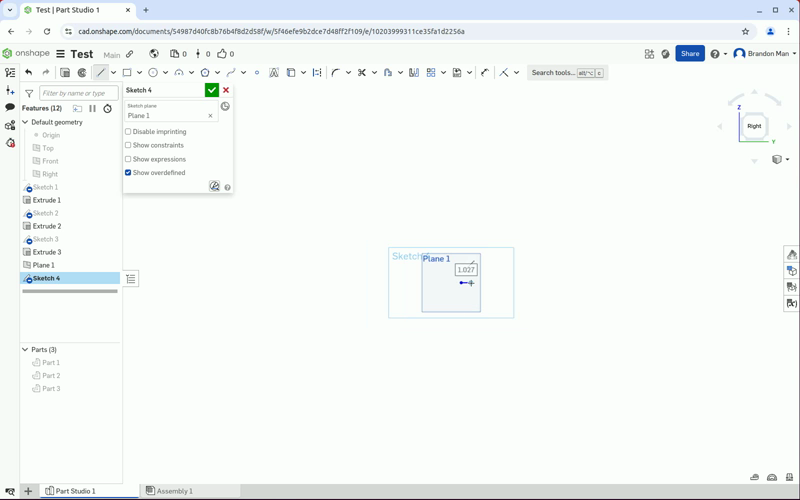
scroll(-6)
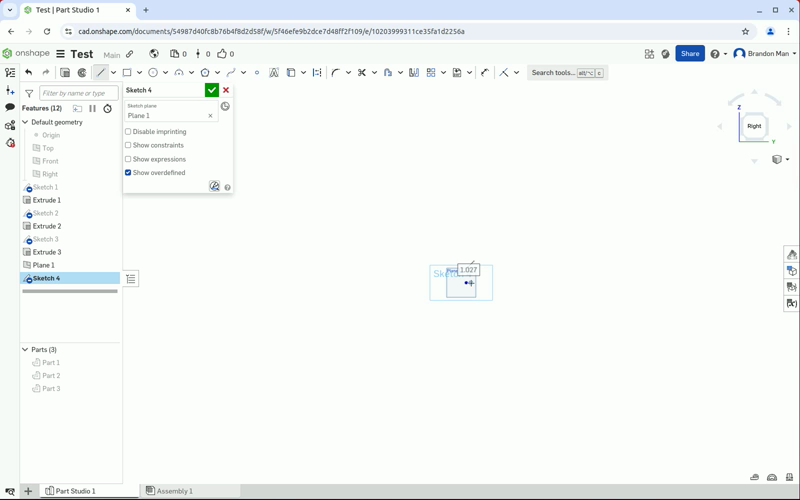
key_up(shift)
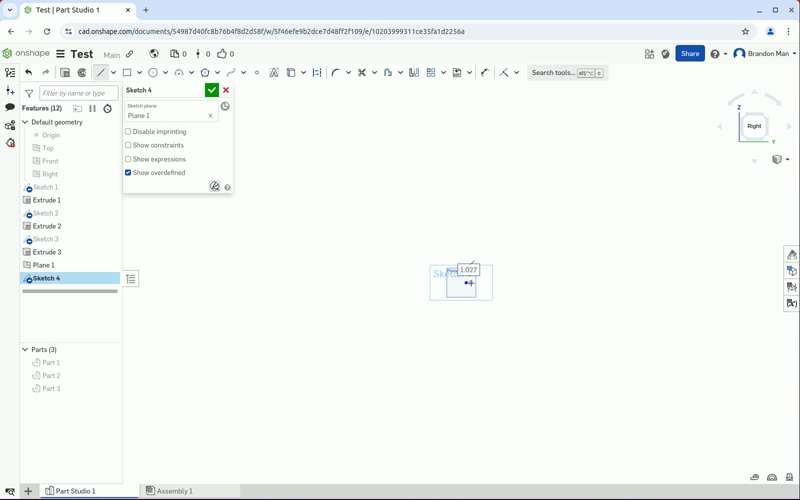
key_down(shift)
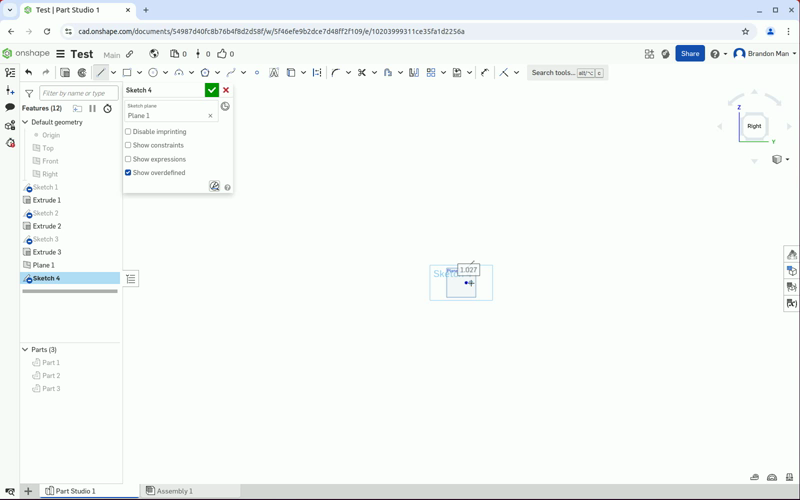
mouse_move(471, 170)
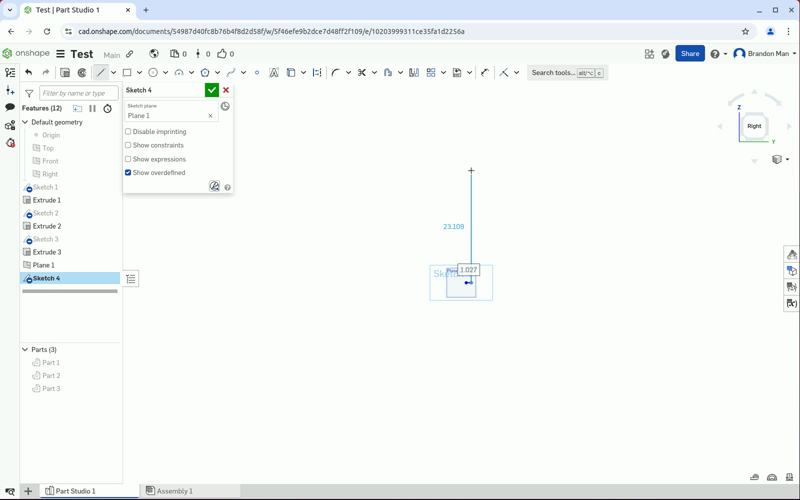
click(471, 170)
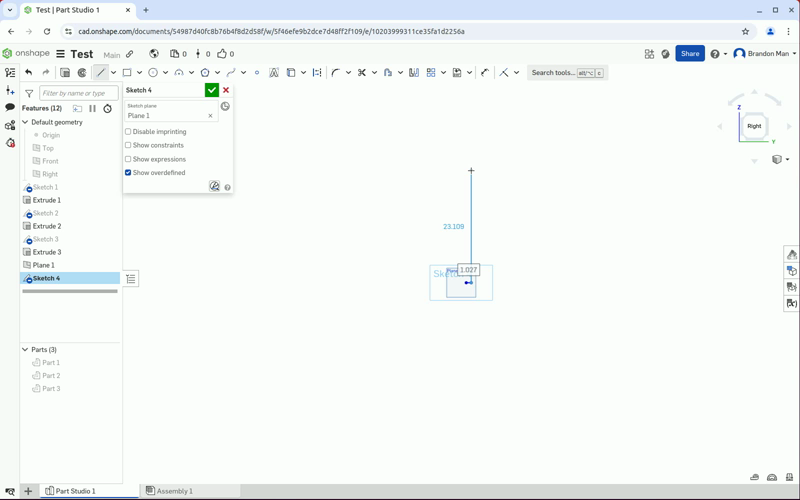
key_up(shift)
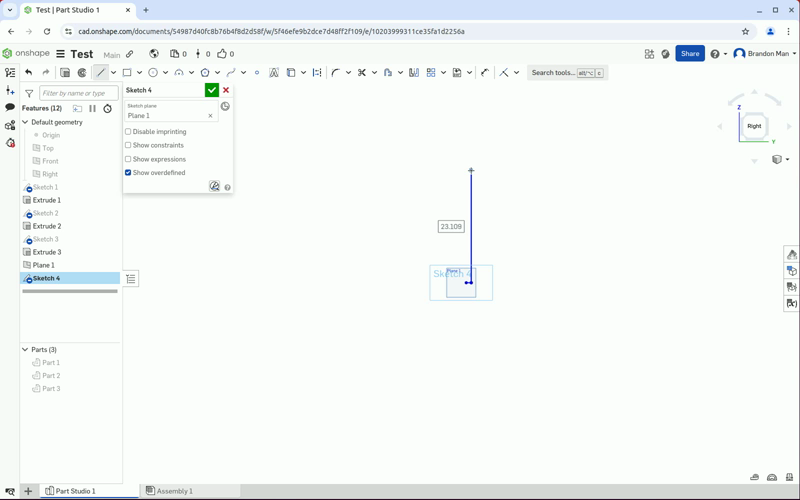
key_down(shift)
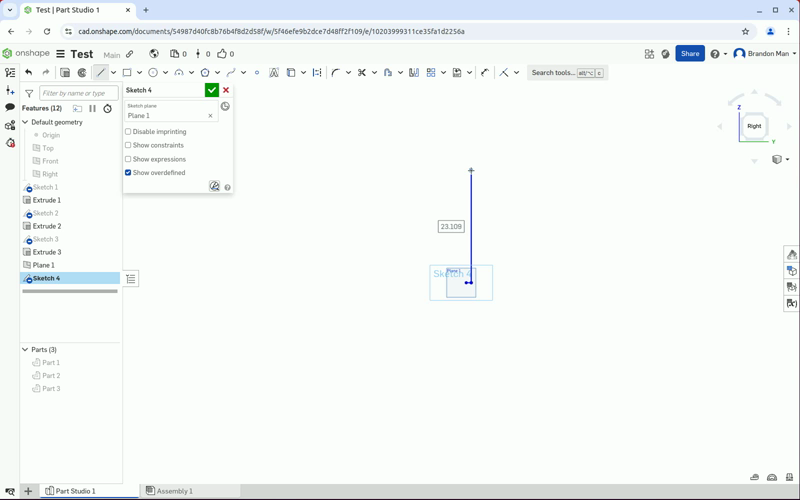
mouse_move(501, 170)
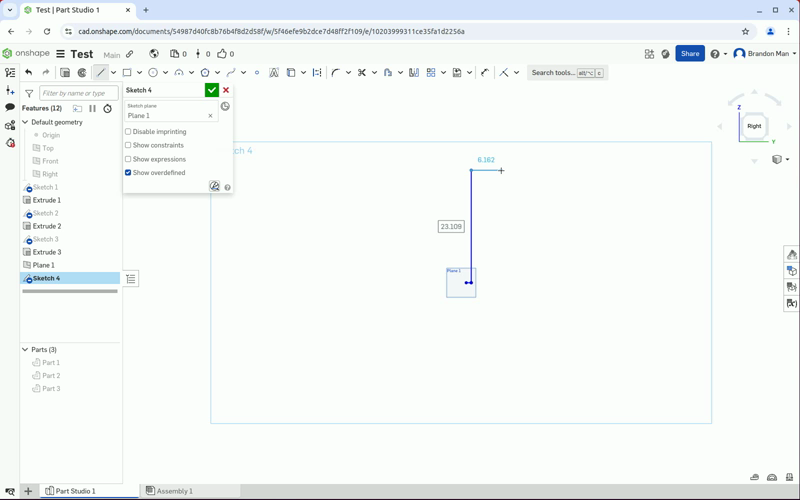
mouse_move(466, 170)
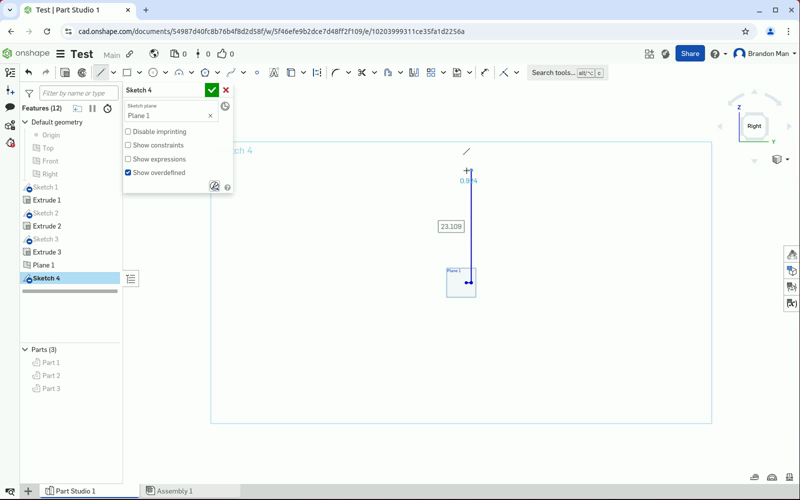
scroll(6)
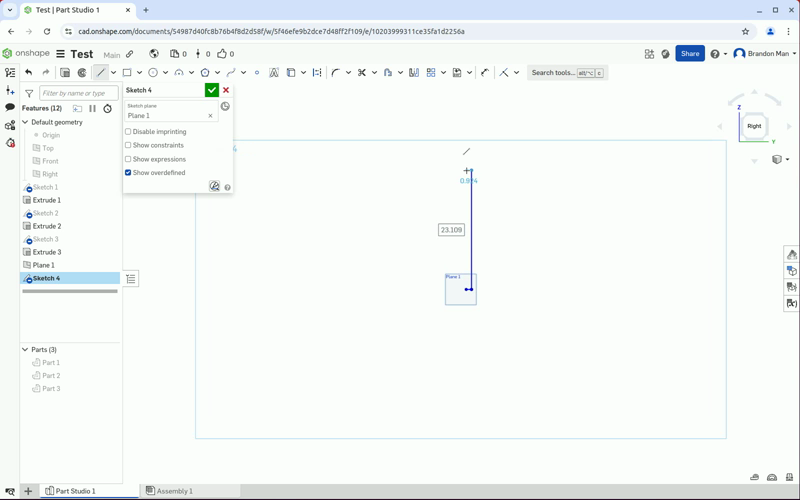
scroll(6)
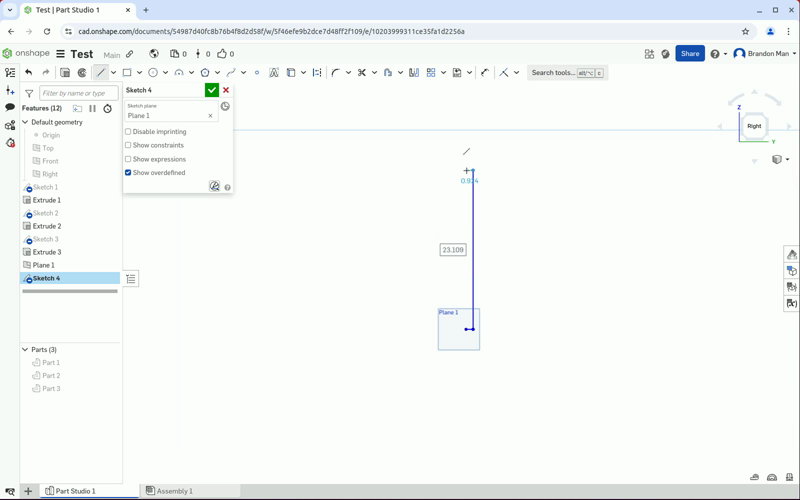
scroll(6)
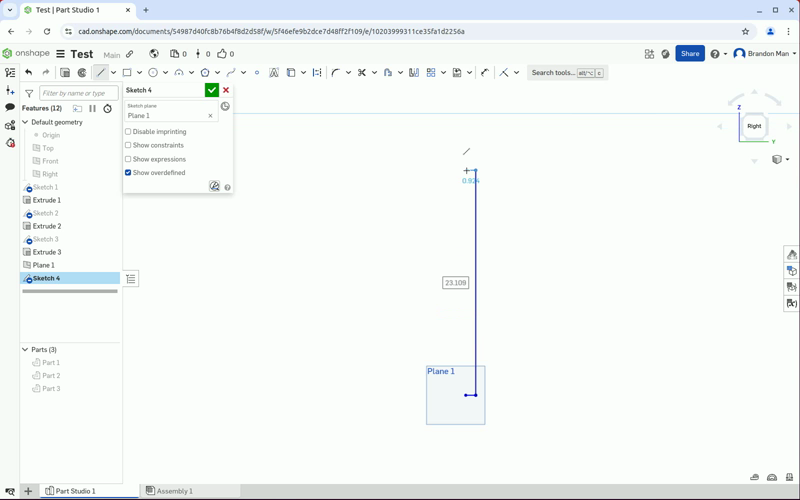
scroll(6)
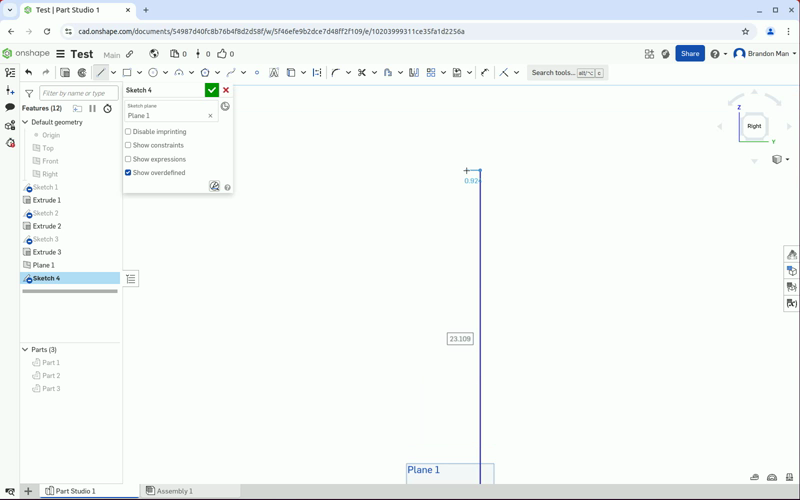
scroll(6)
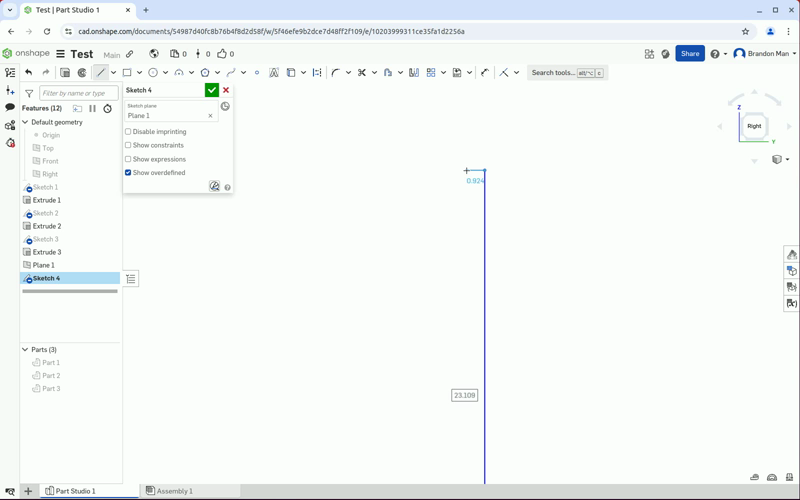
scroll(6)
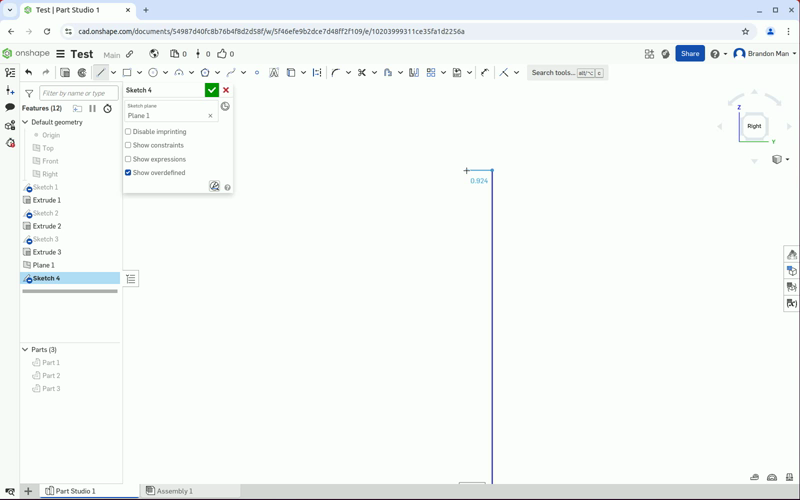
scroll(6)
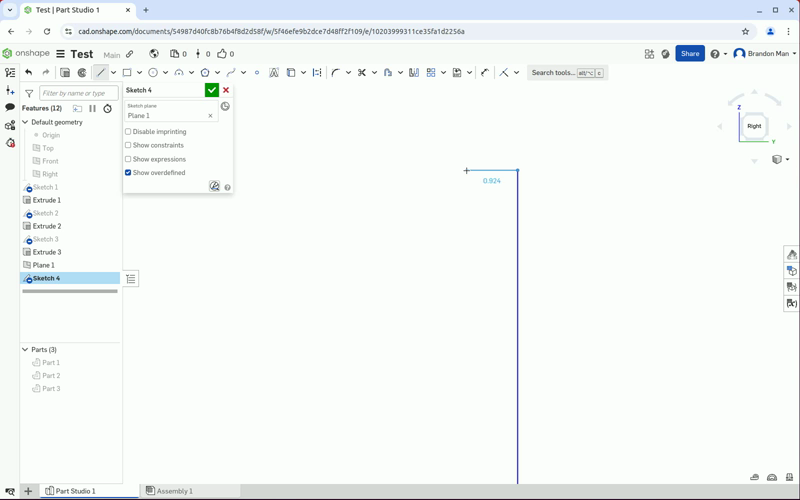
click(466, 170)
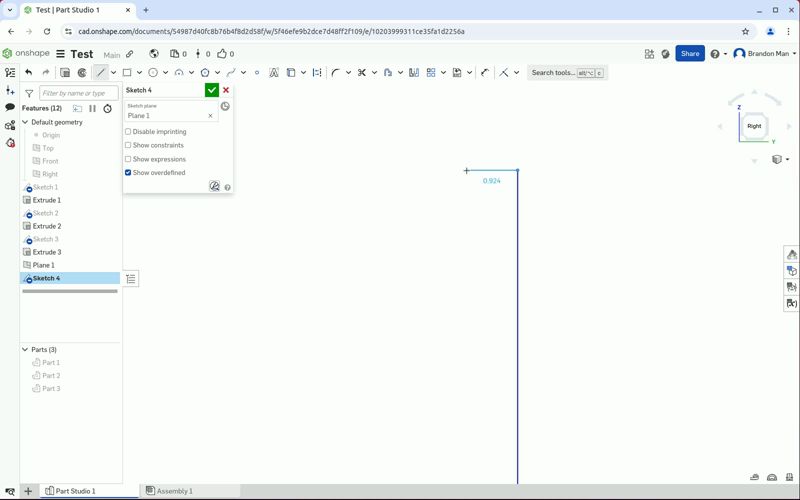
scroll(-6)
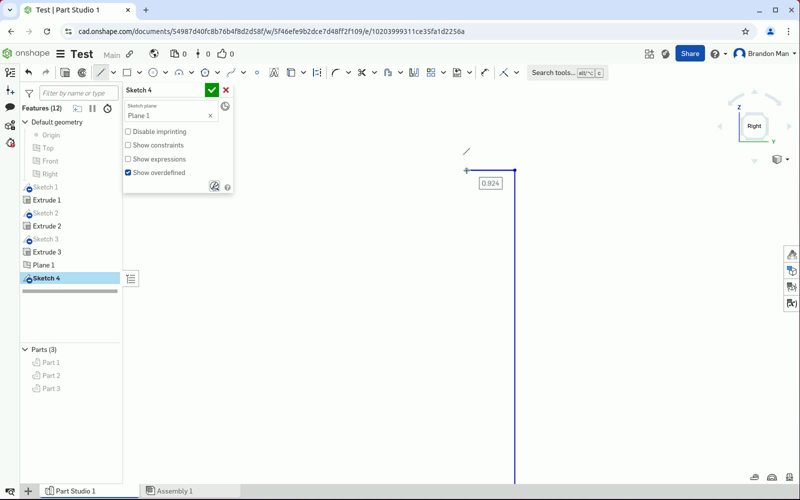
scroll(-6)
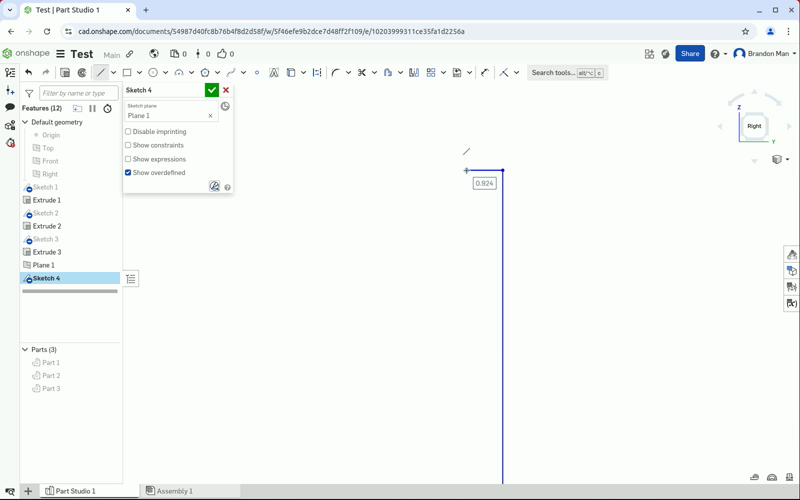
scroll(-6)
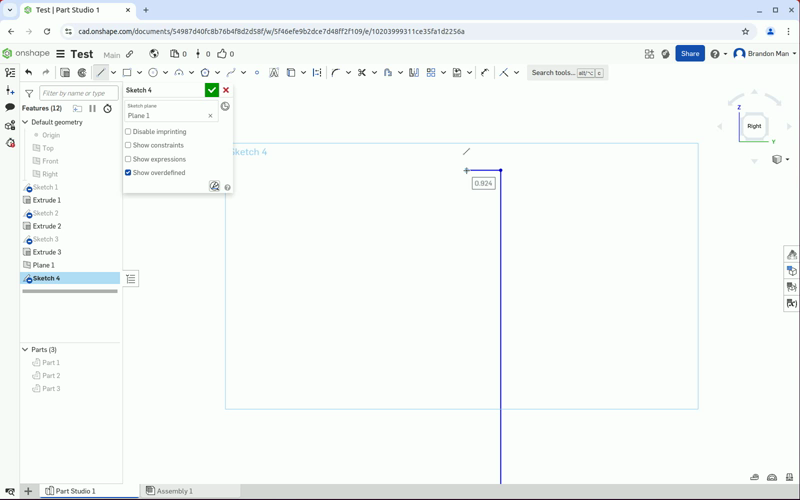
scroll(-6)
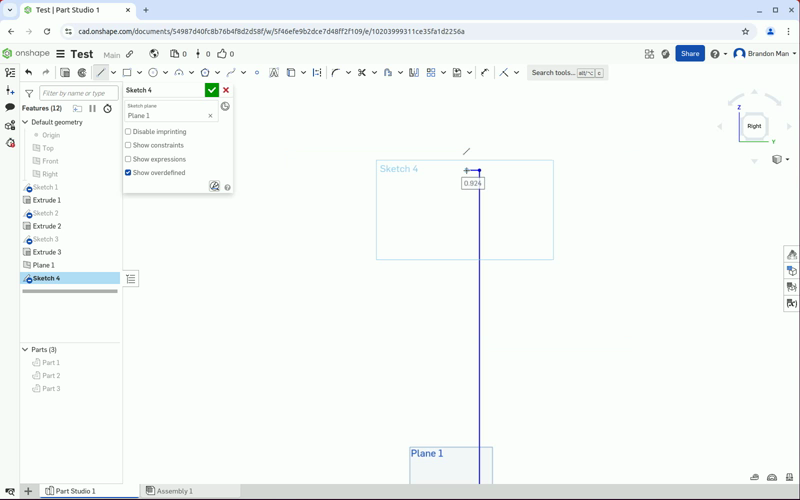
scroll(-6)
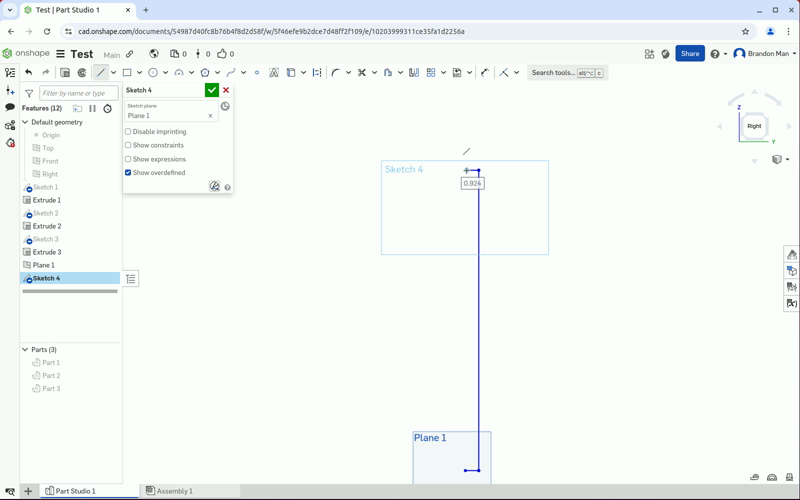
scroll(-6)
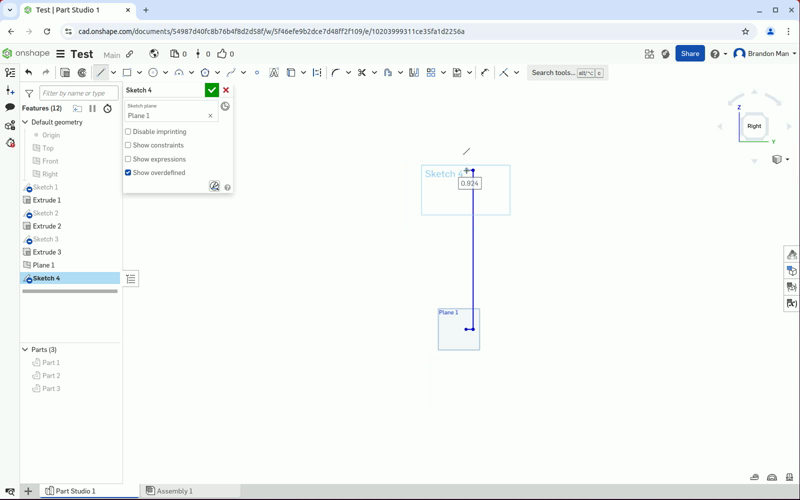
scroll(-6)
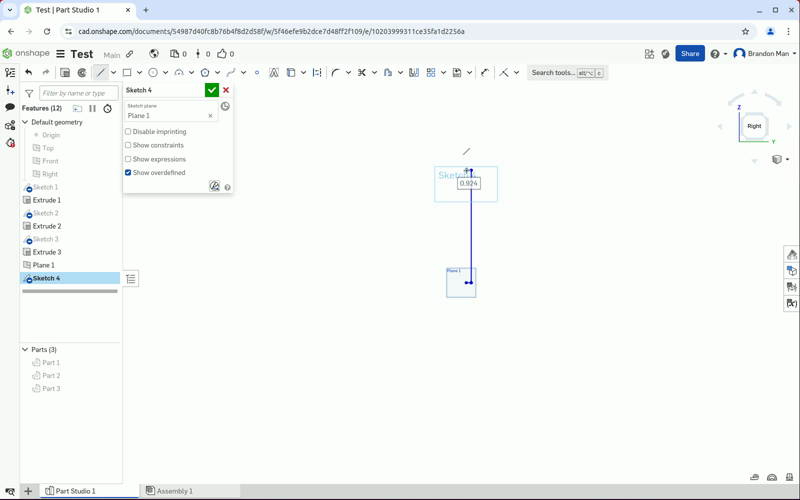
key_up(shift)
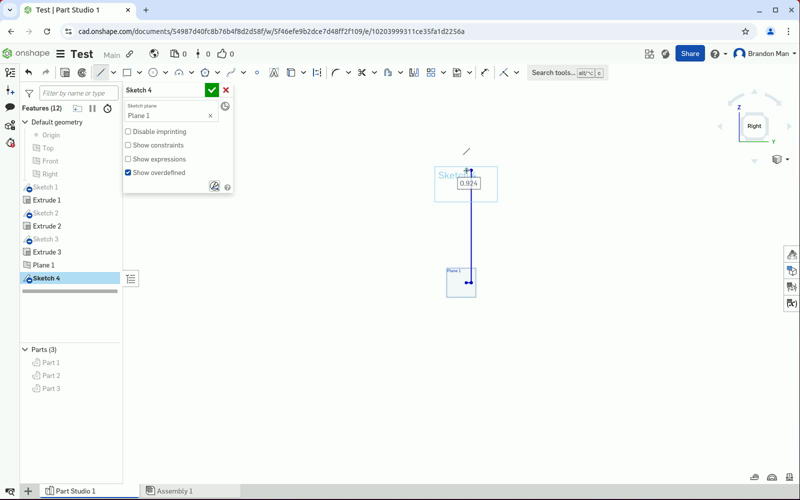
key_down(shift)
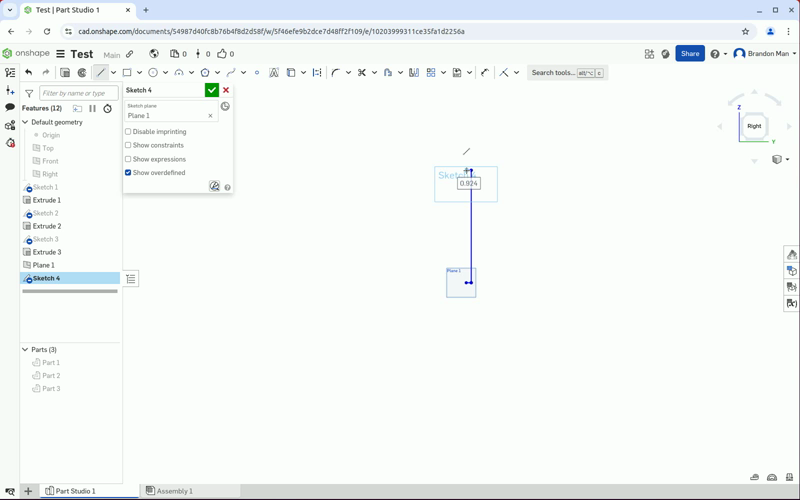
mouse_move(466, 282)
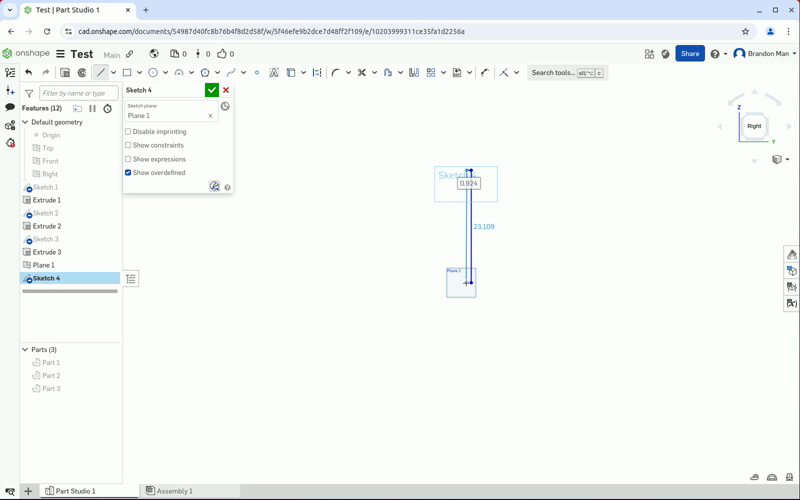
key_up(shift)
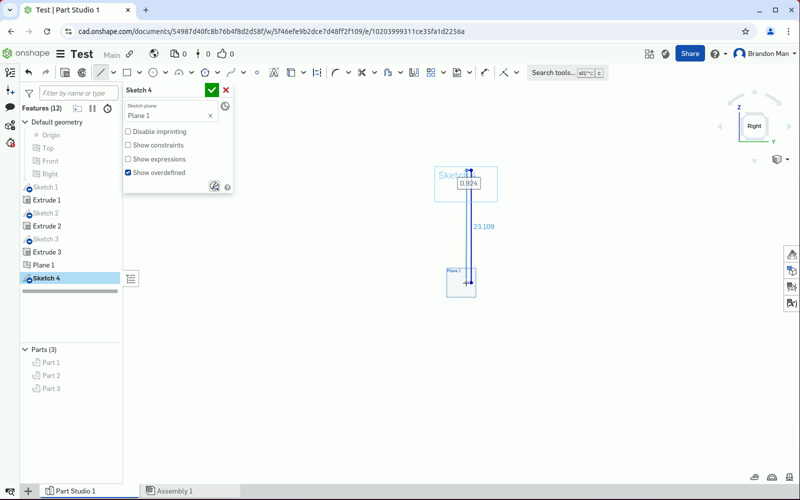
click(466, 282)
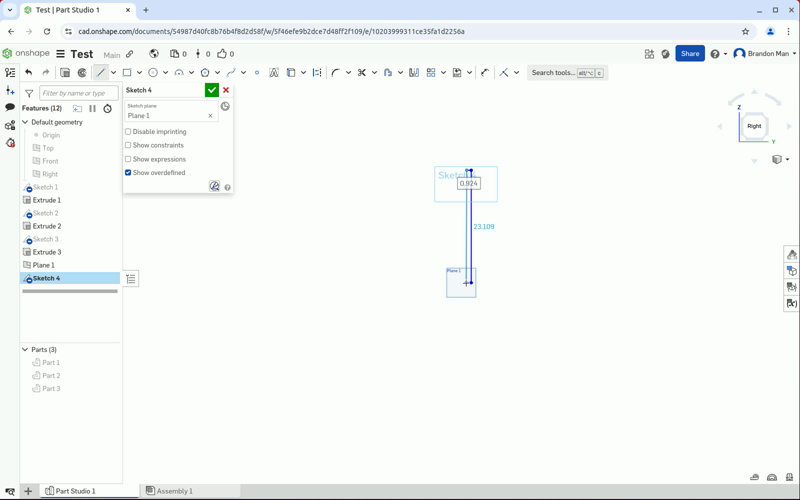
key(esc)
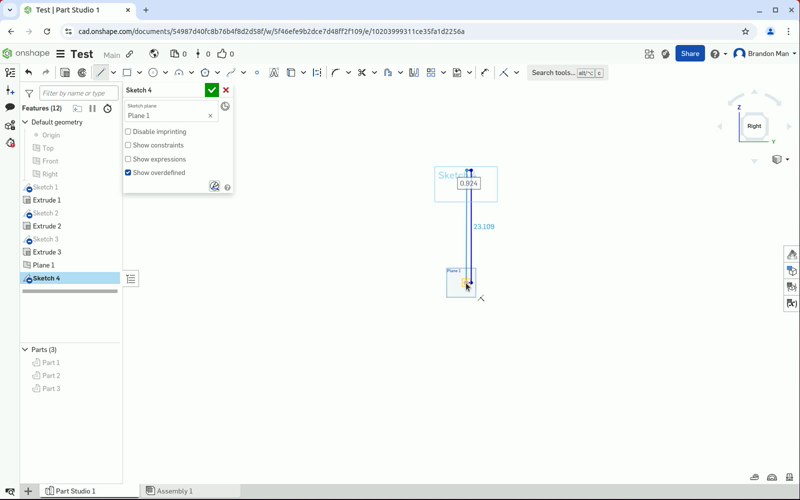
mouse_move(468, 192)
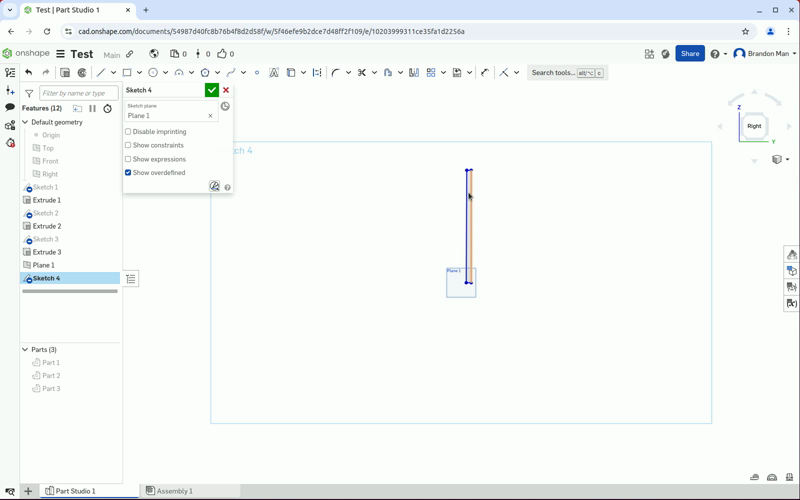
scroll(6)
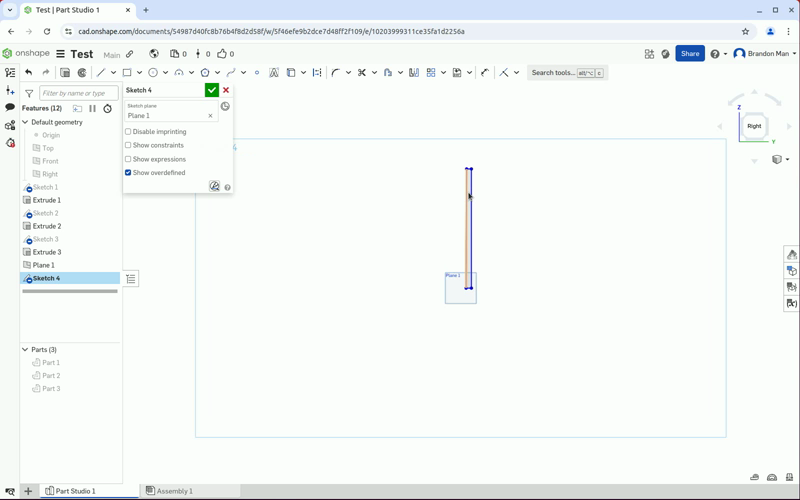
scroll(6)
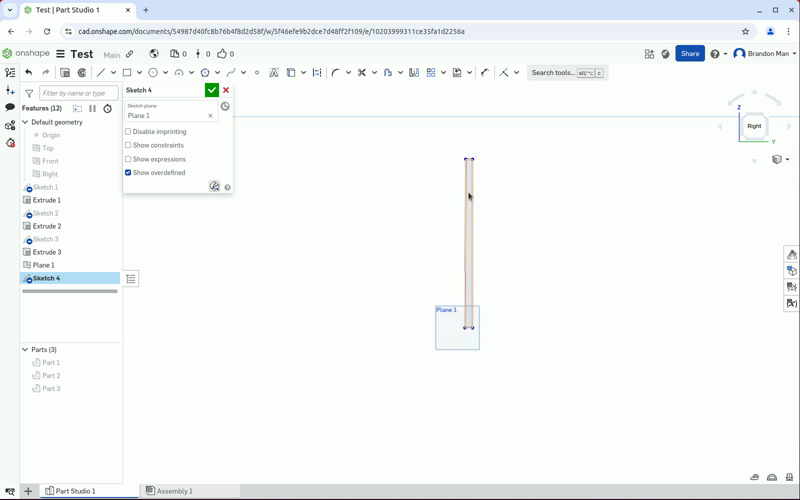
scroll(6)
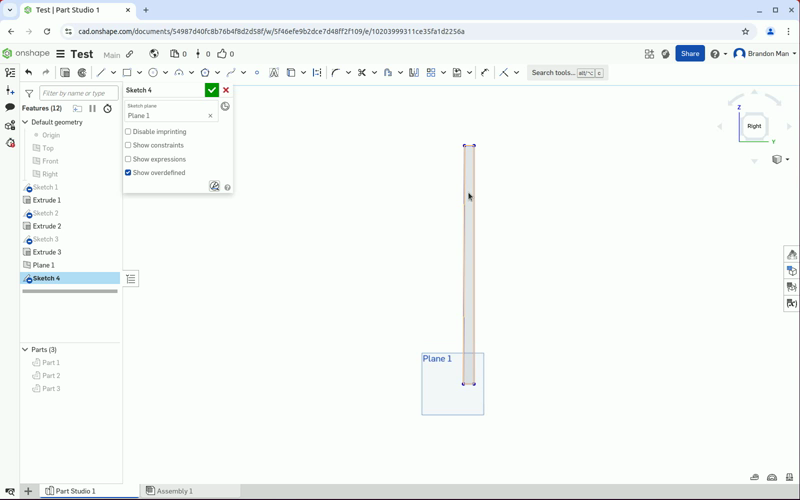
scroll(6)
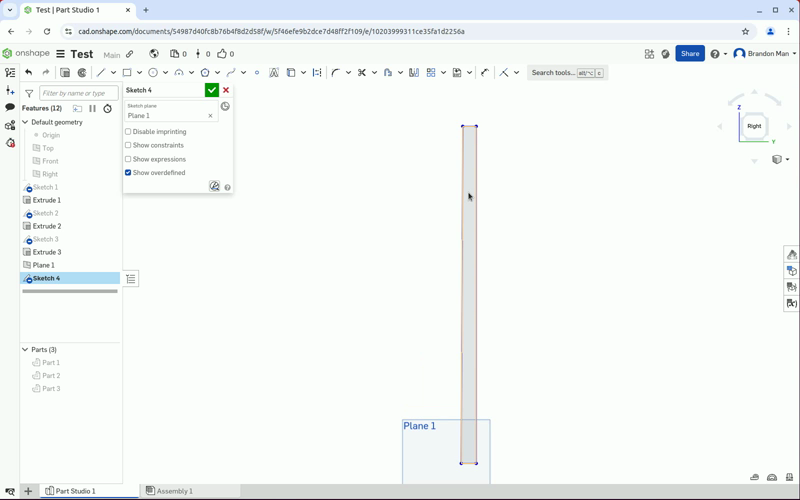
scroll(6)
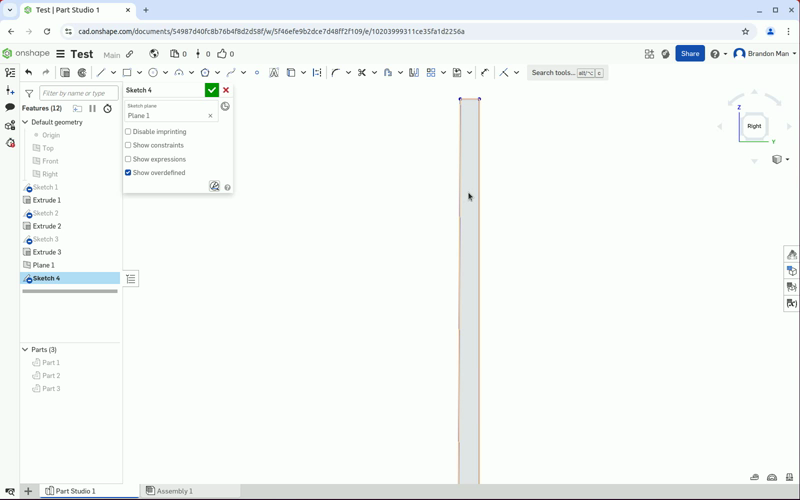
scroll(6)
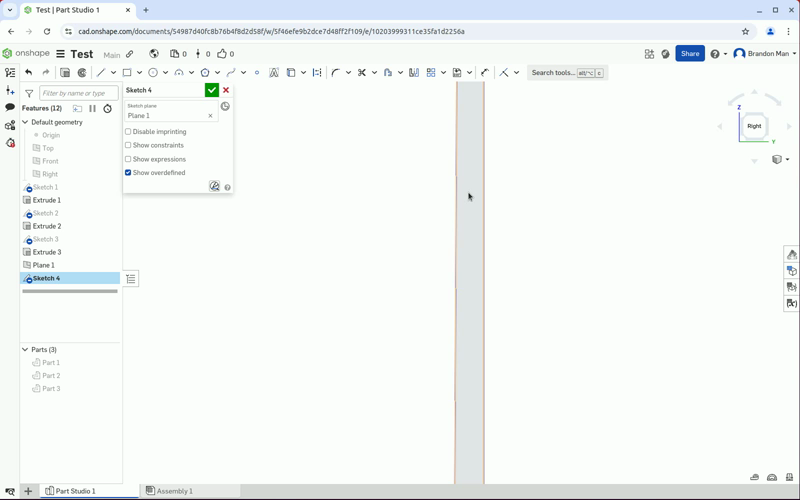
scroll(6)
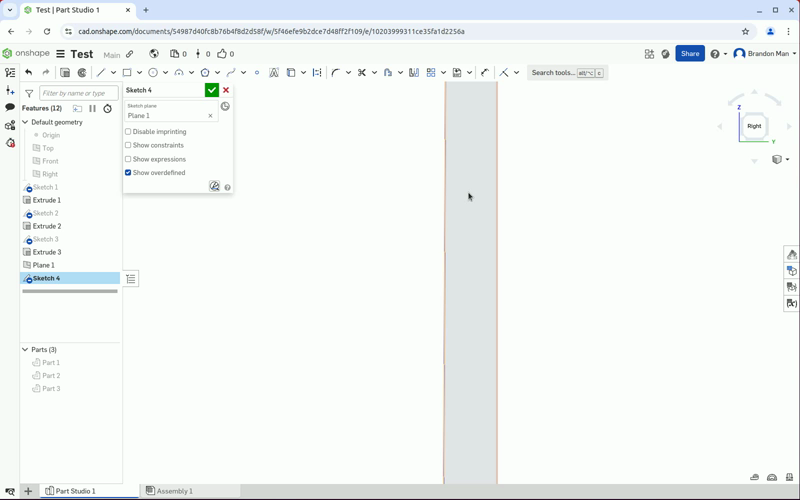
click(468, 192)
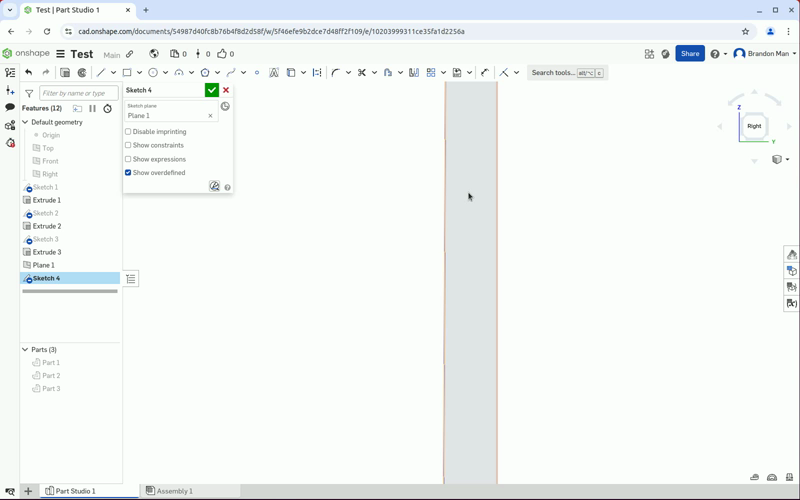
scroll(-6)
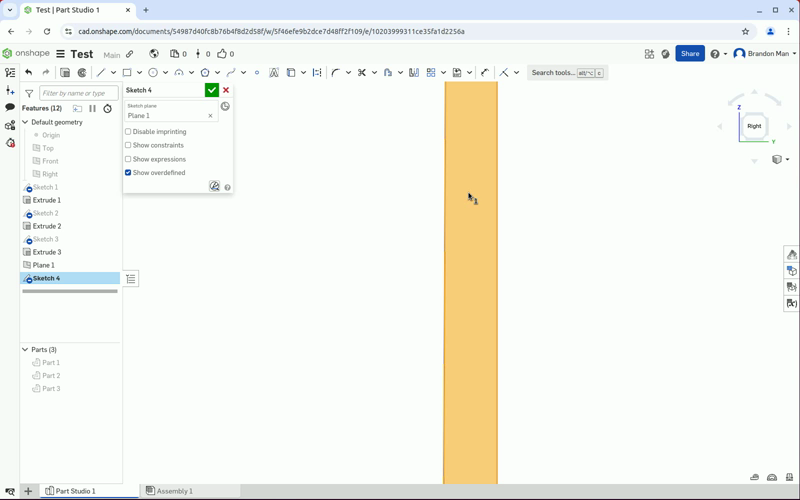
scroll(-6)
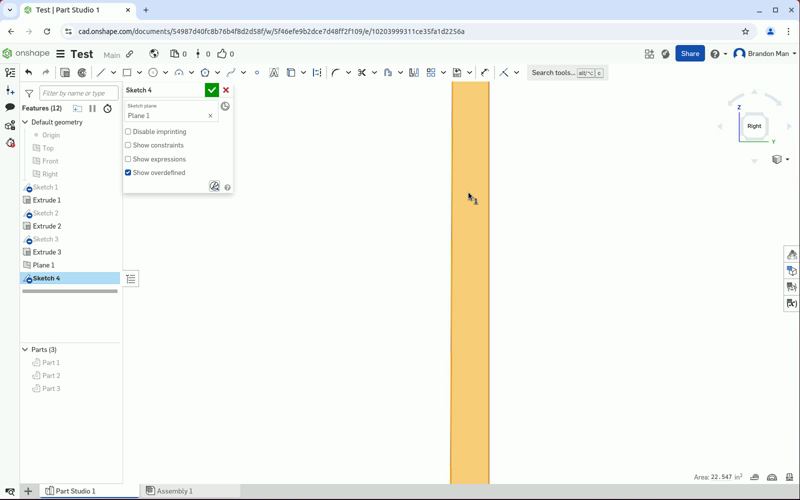
scroll(-6)
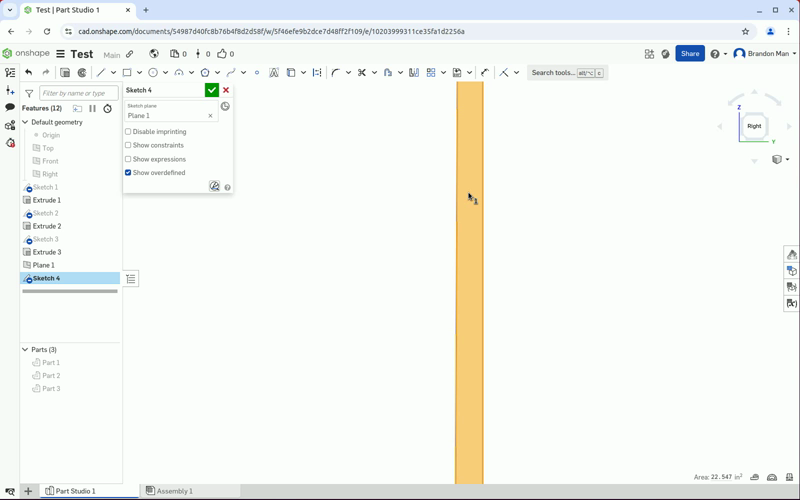
scroll(-6)
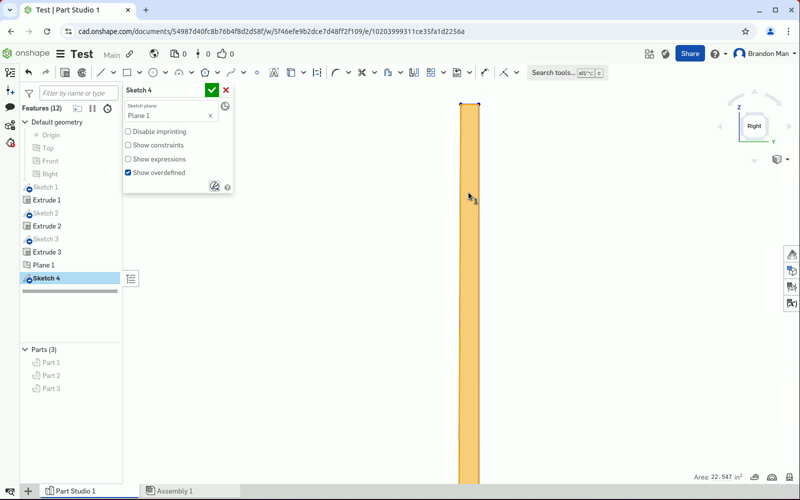
scroll(-6)
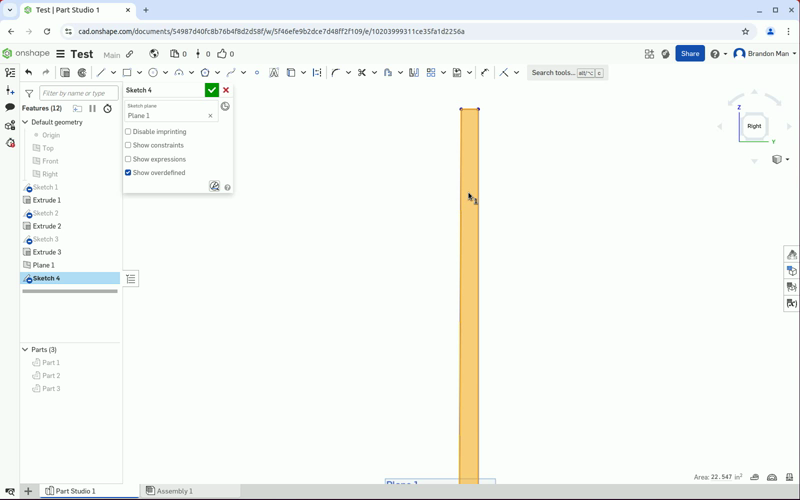
scroll(-6)
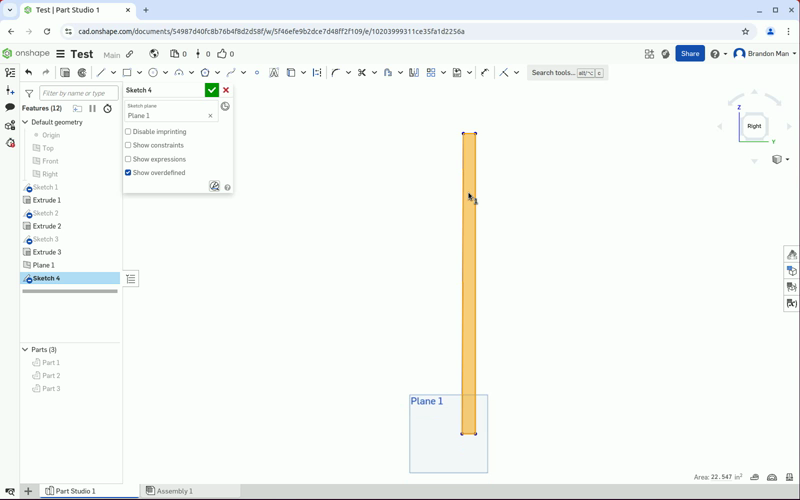
scroll(-6)
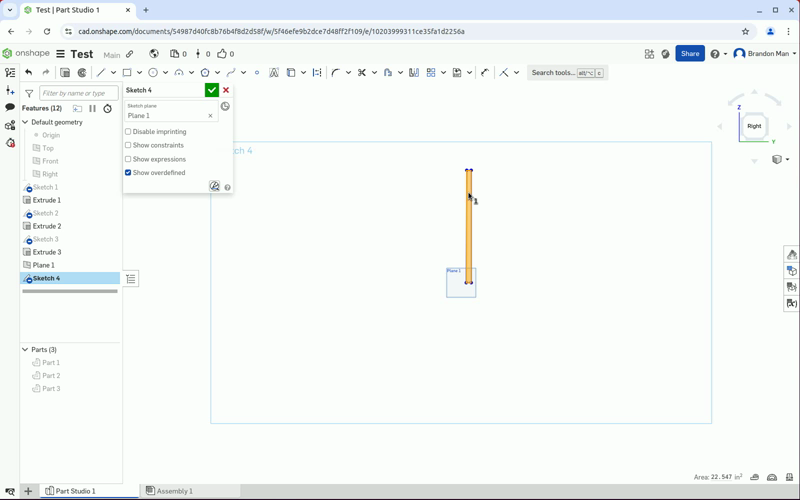
mouse_move(73, 352)
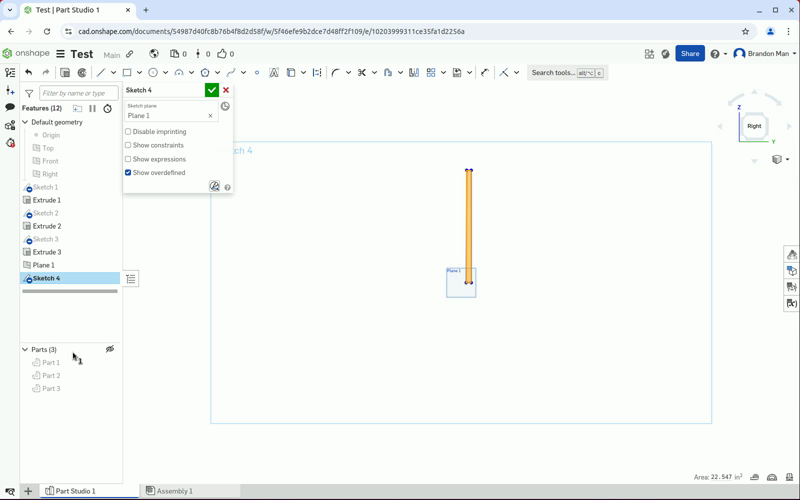
key(shift+y)
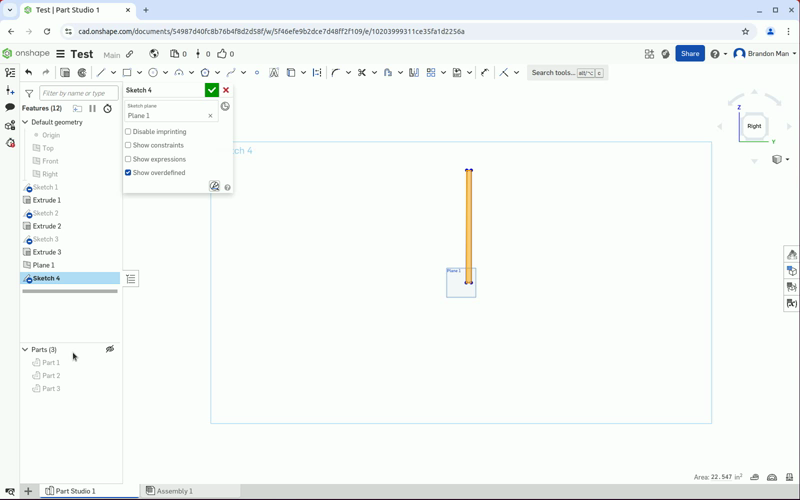
key(shift+e)
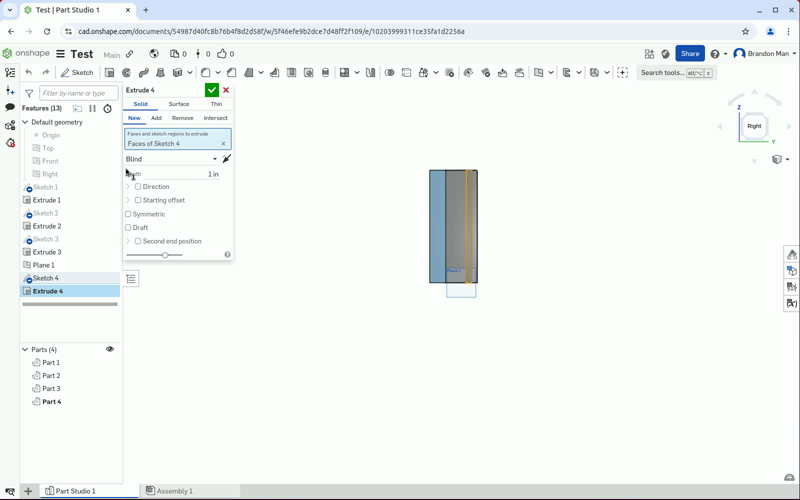
mouse_move(143, 106)
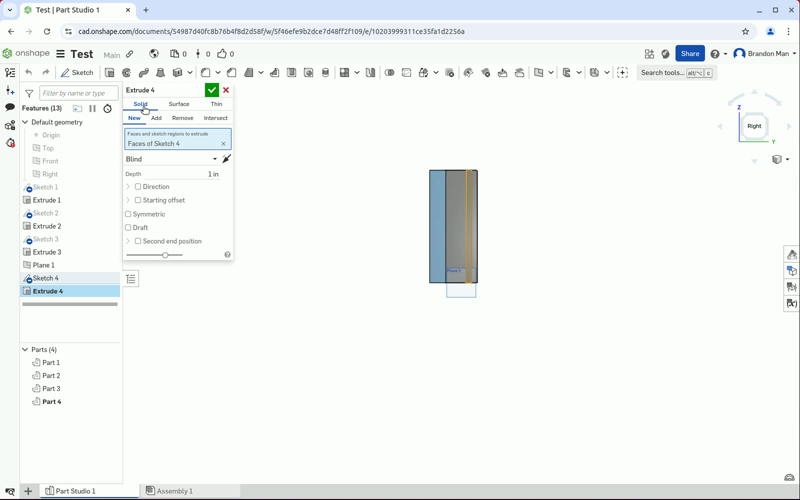
click(143, 106)
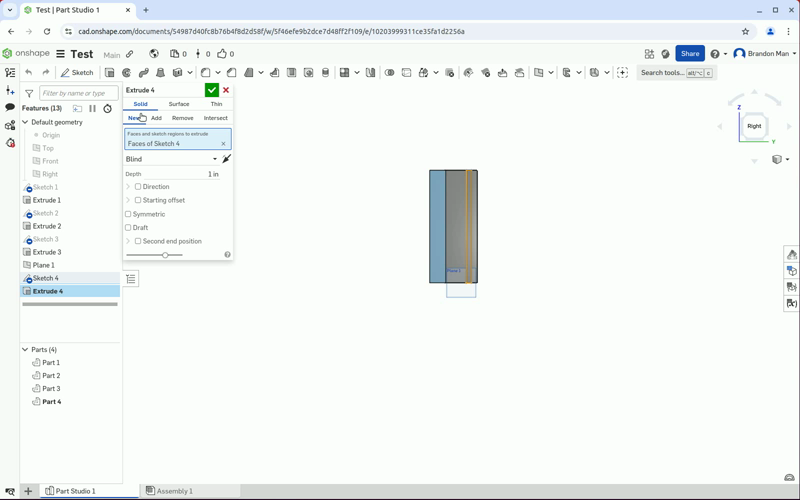
mouse_move(137, 120)
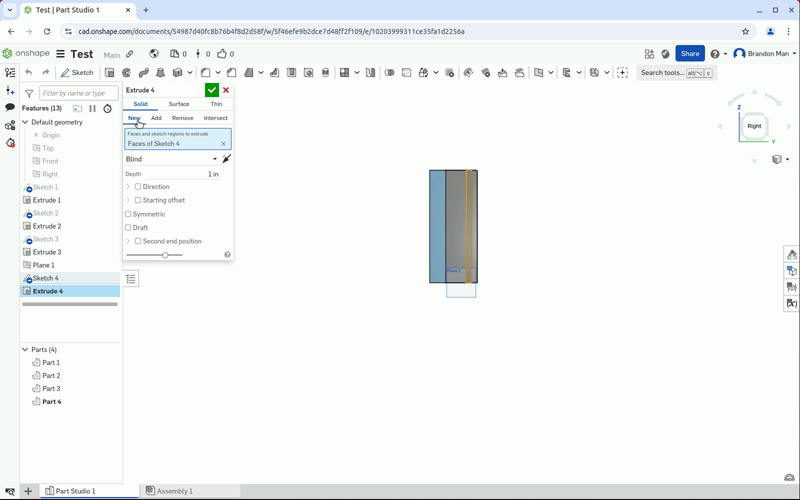
click(137, 120)
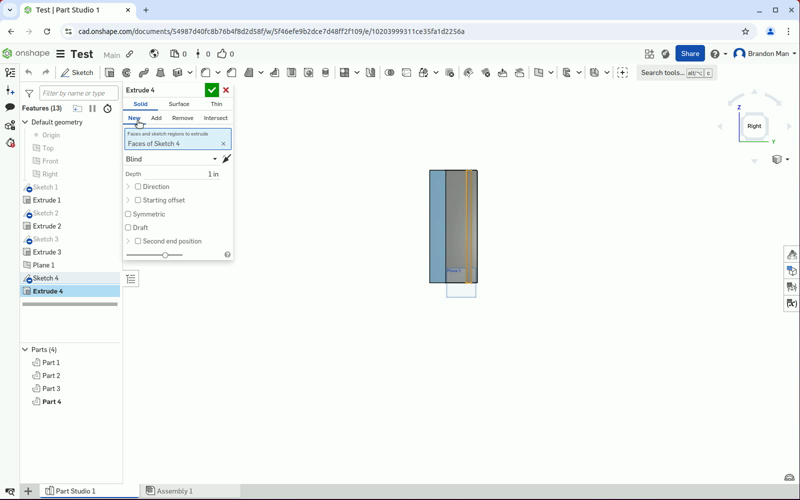
key(tab, 4)
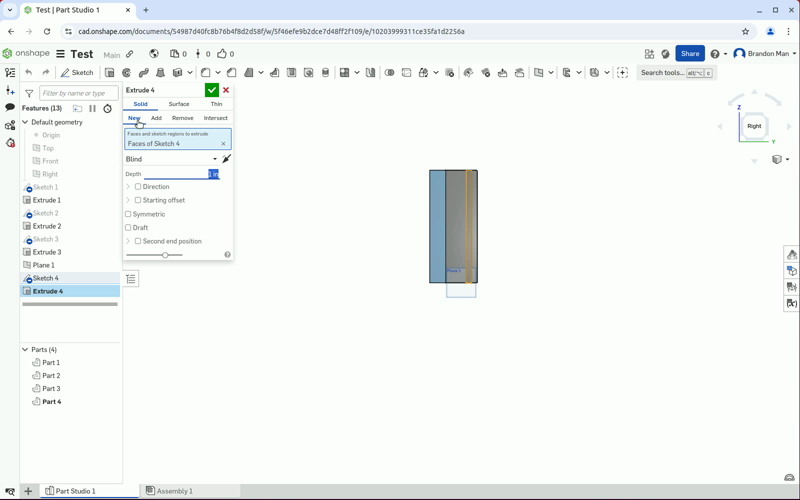
text(3.851)
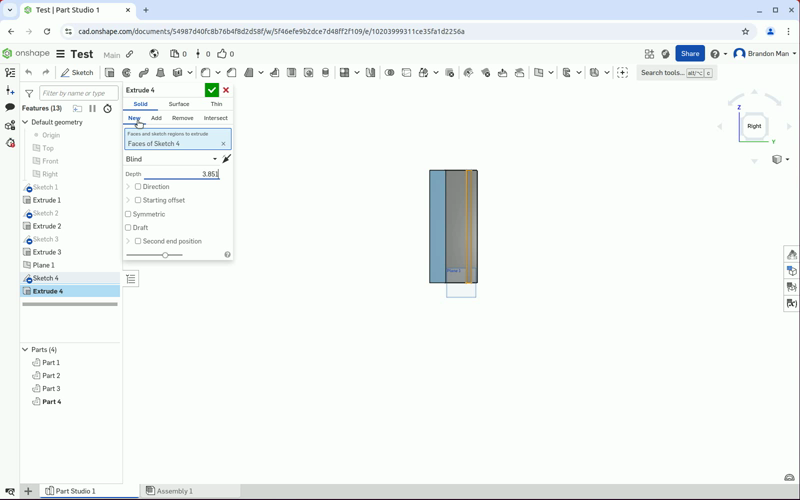
key(enter)
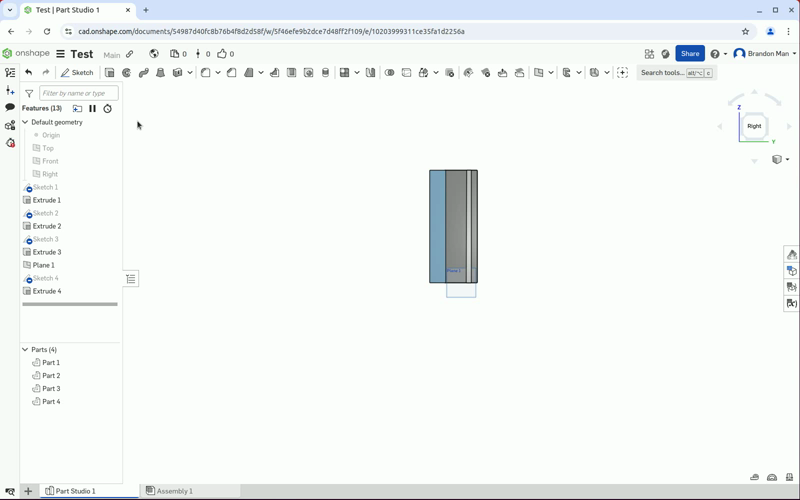
key(shift+h)
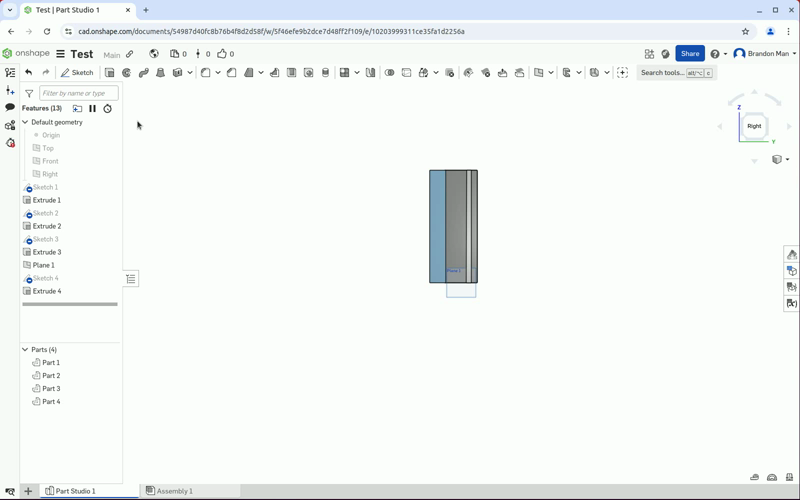
key(shift+h)
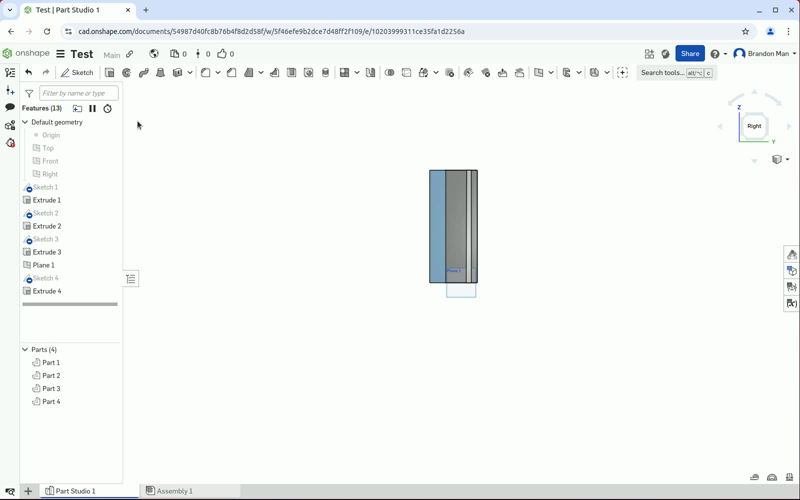
mouse_move(73, 189)
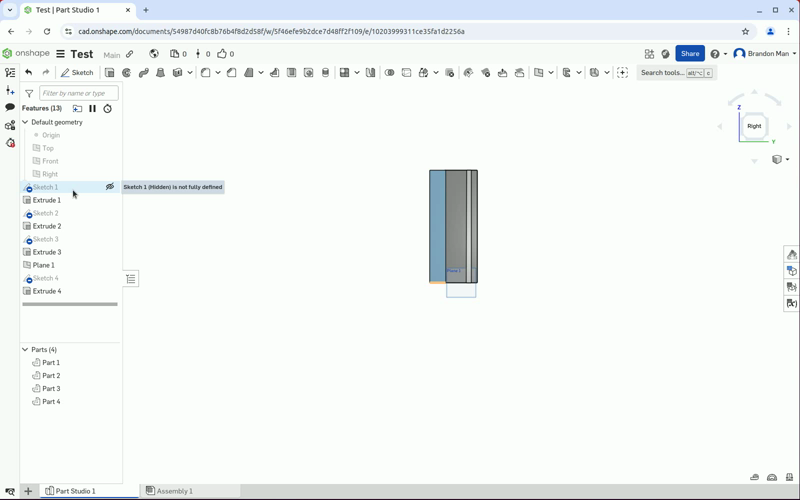
click(73, 189)
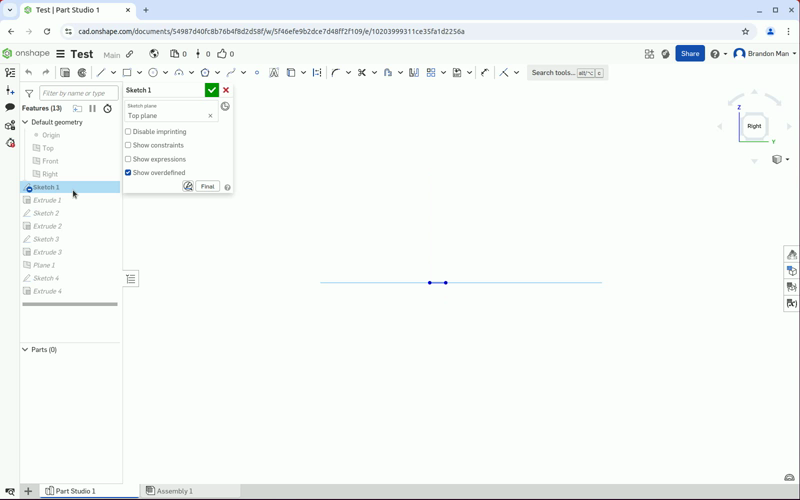
mouse_move(229, 92)
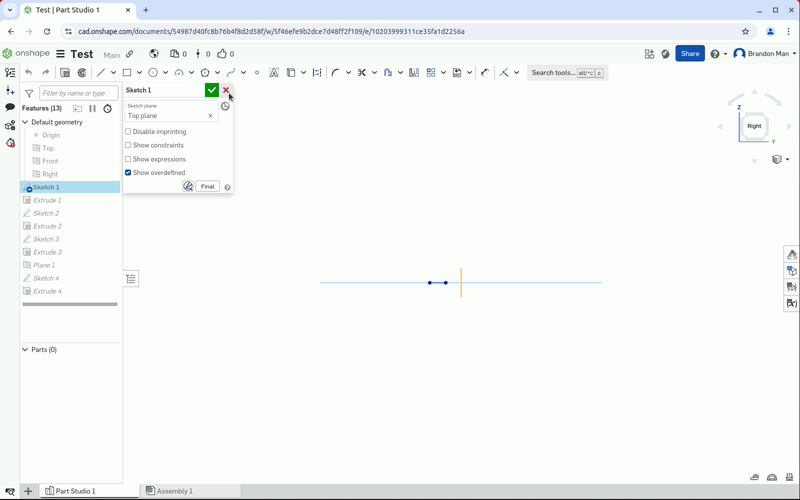
click(229, 92)
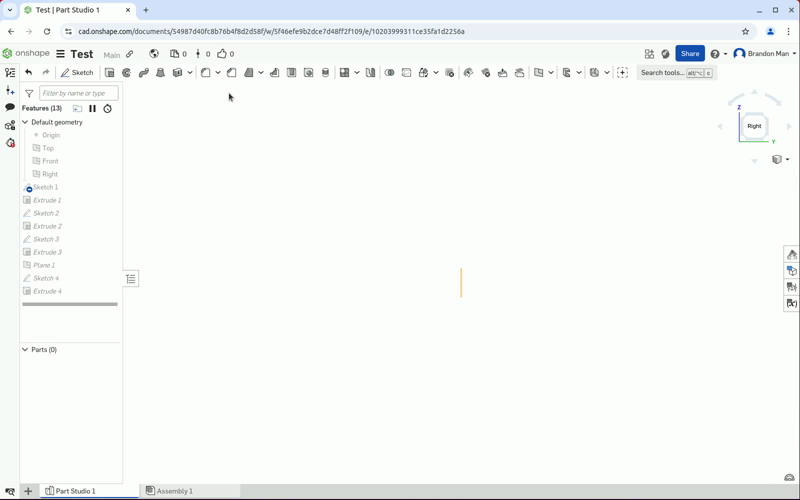
key(shift+s)
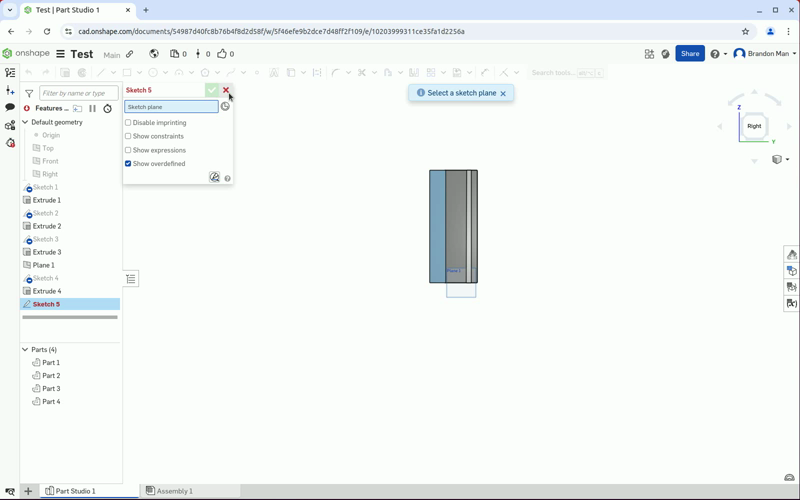
mouse_move(73, 267)
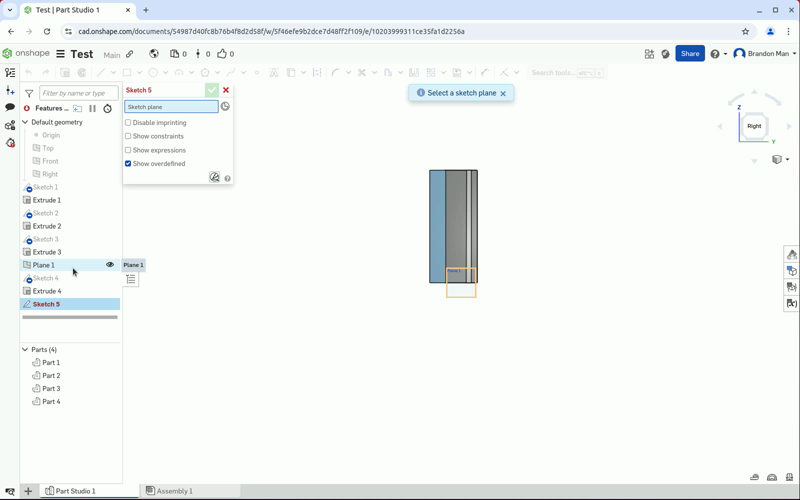
click(73, 267)
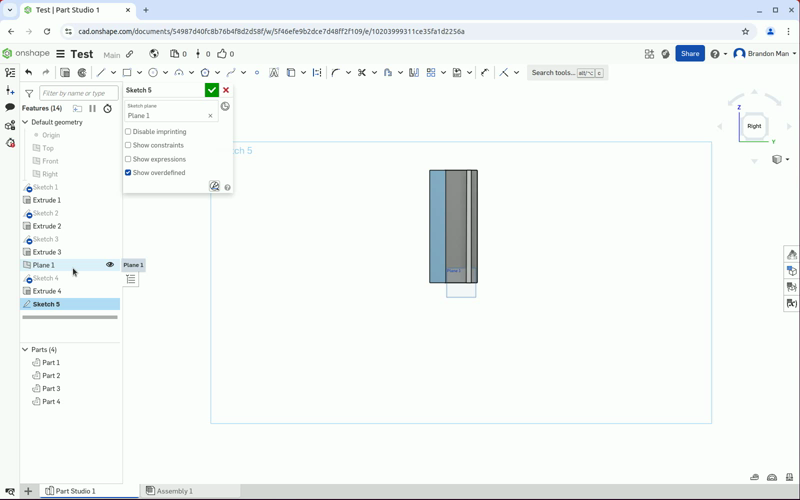
mouse_move(73, 352)
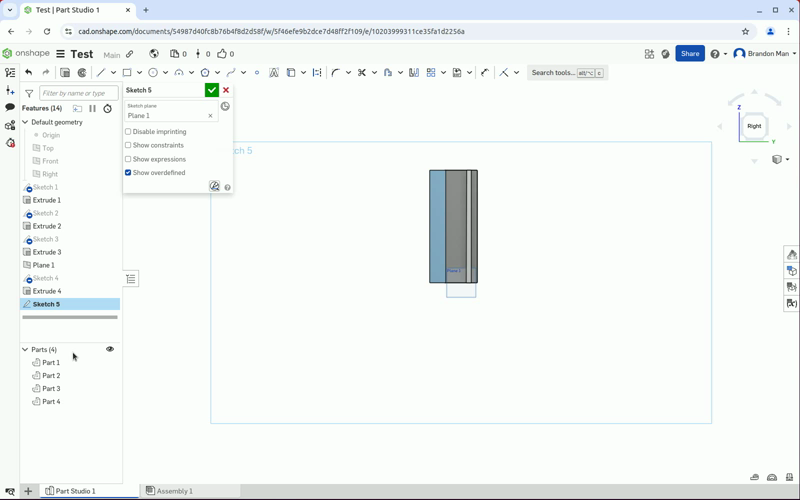
key(y)
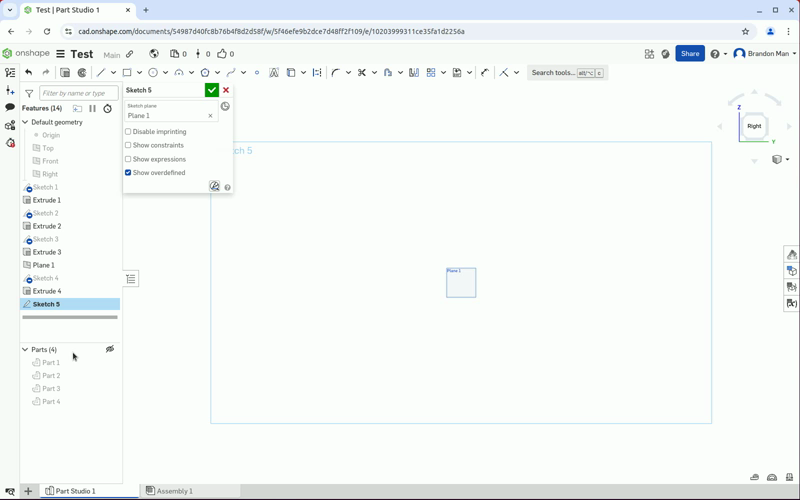
key(l)
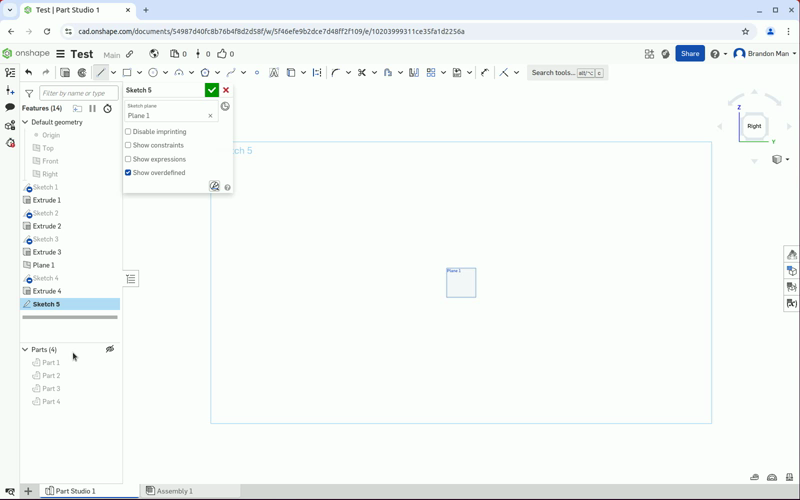
key_down(shift)
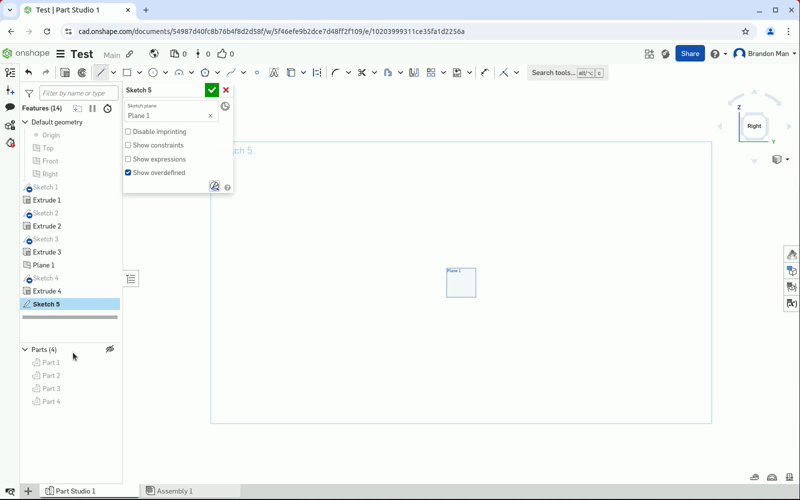
mouse_move(433, 236)
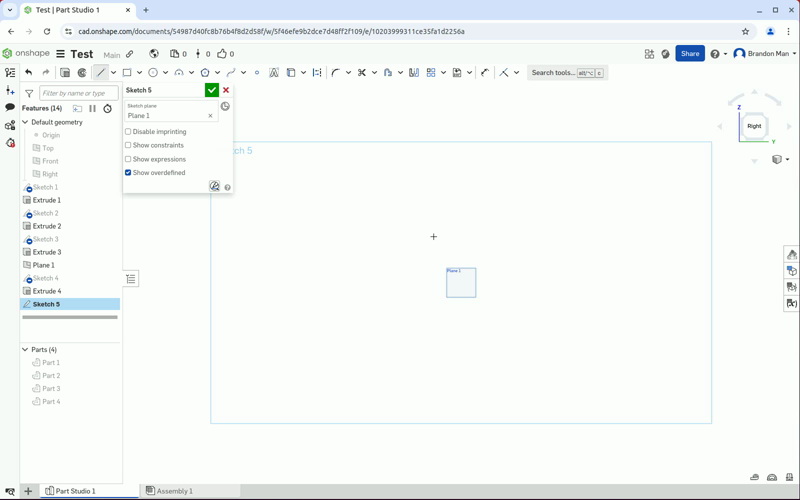
click(433, 236)
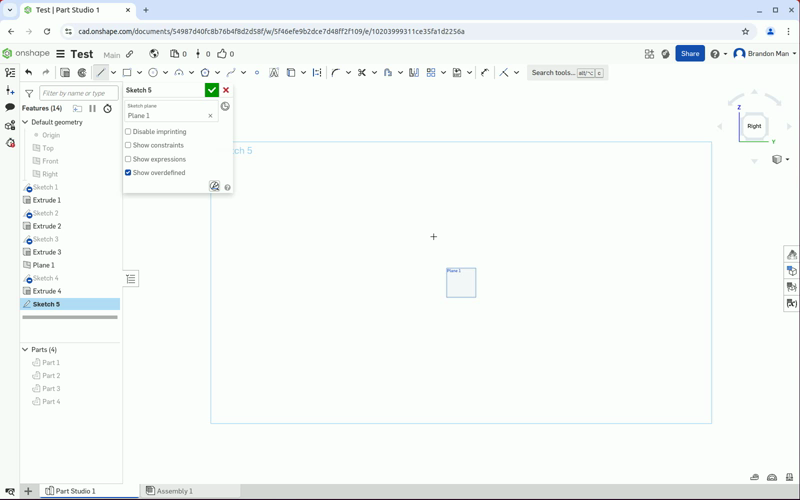
key_up(shift)
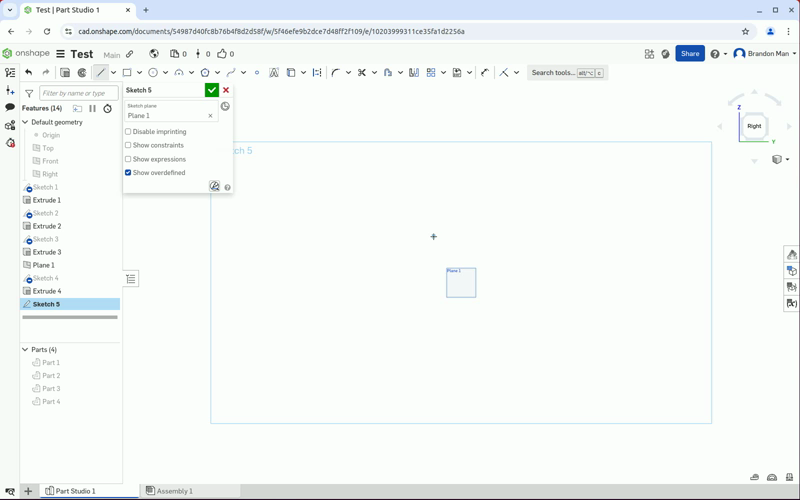
key_down(shift)
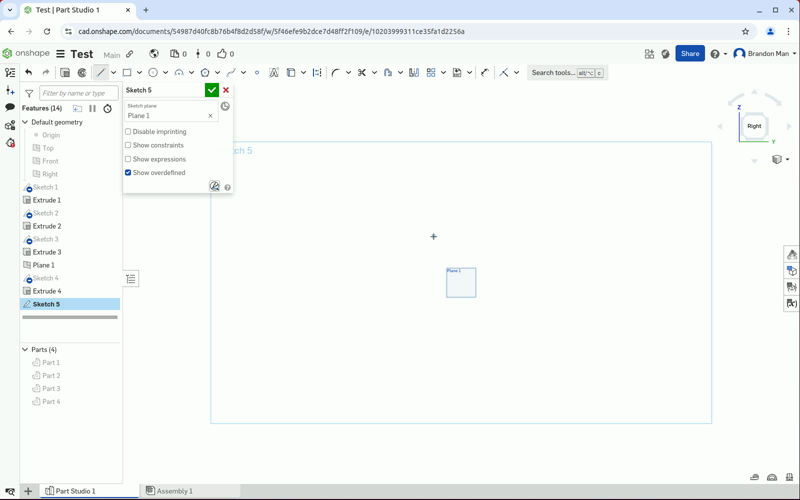
mouse_move(463, 236)
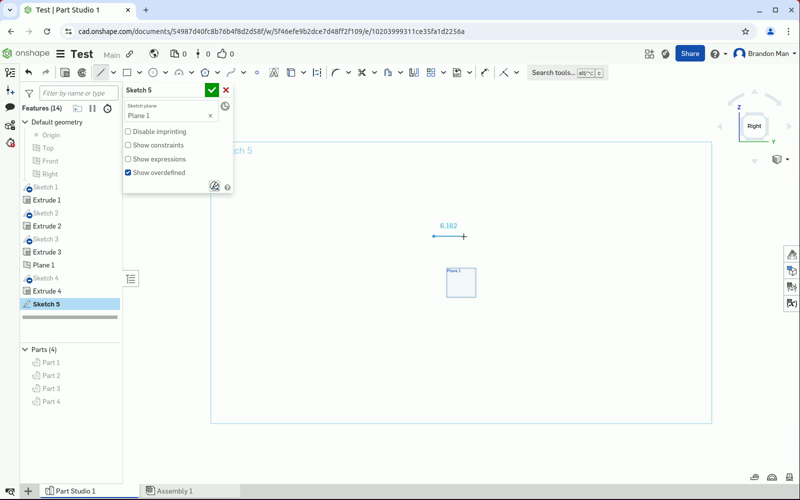
mouse_move(438, 236)
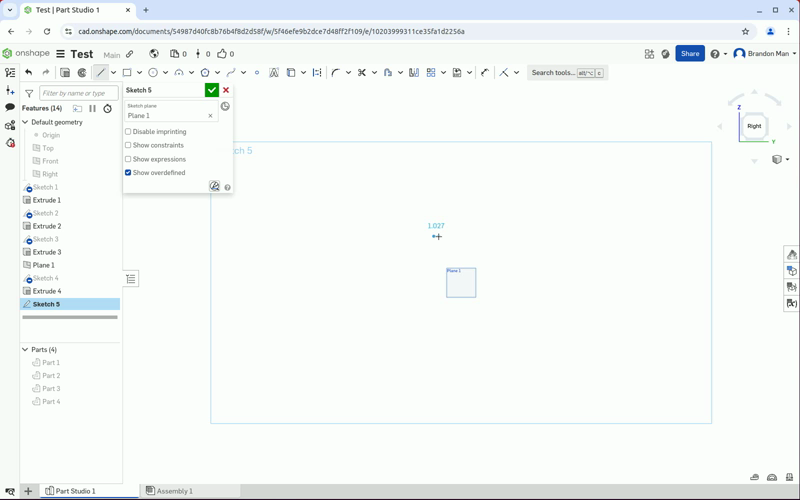
scroll(6)
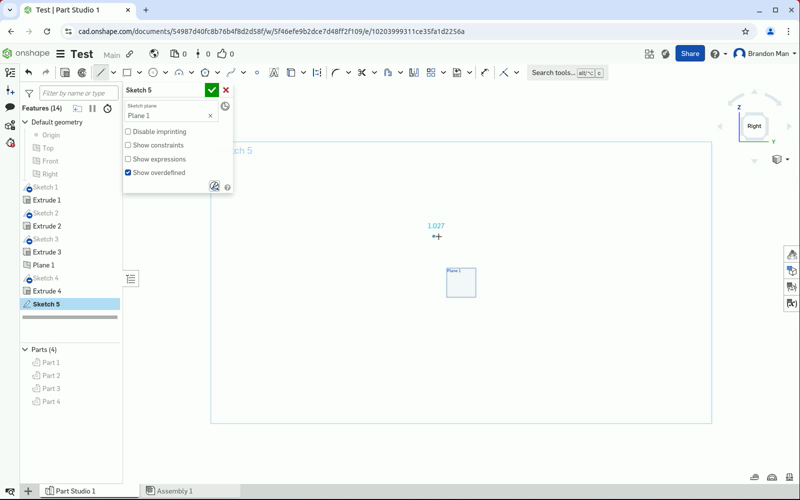
scroll(6)
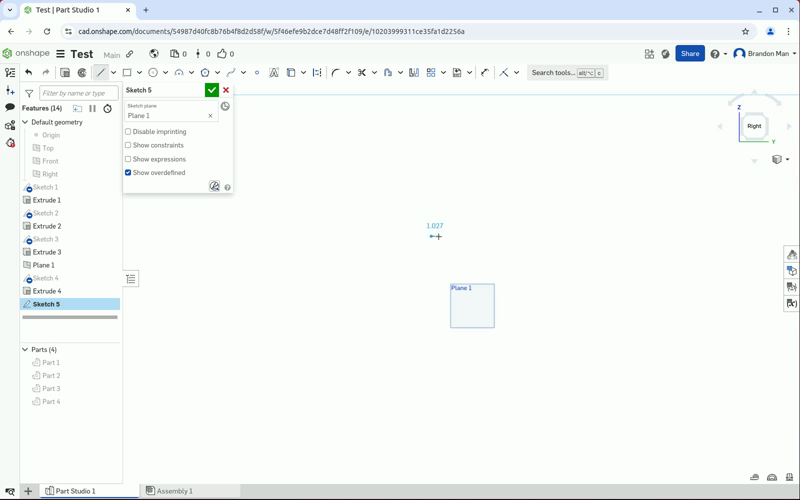
scroll(6)
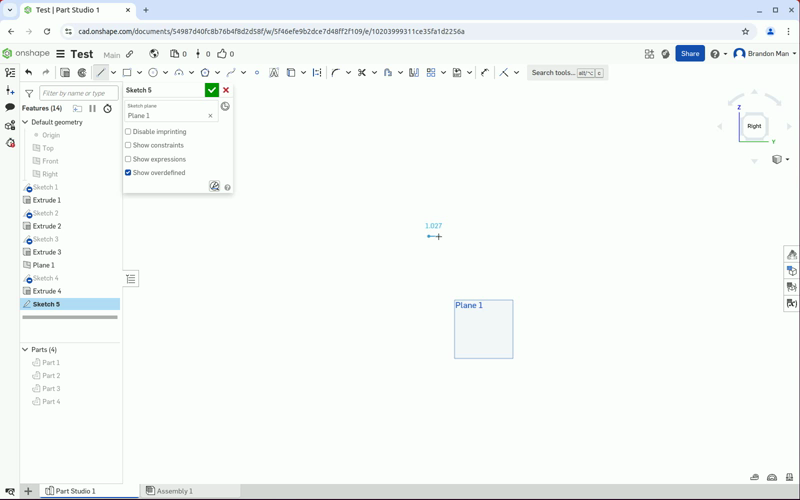
scroll(6)
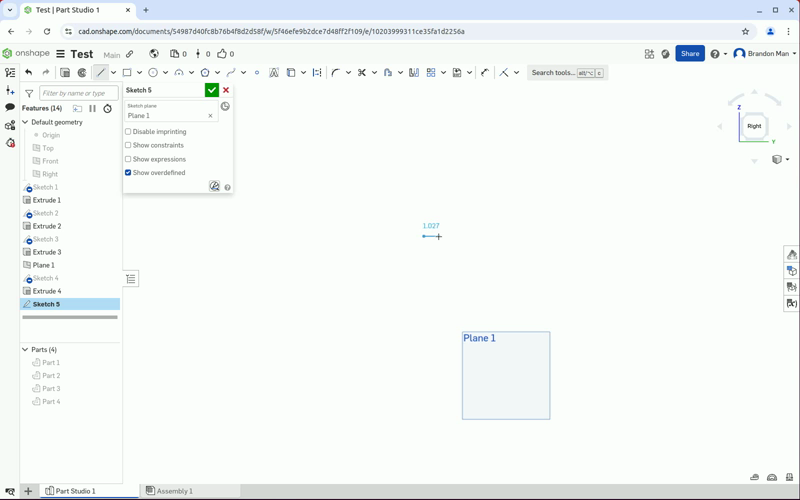
scroll(6)
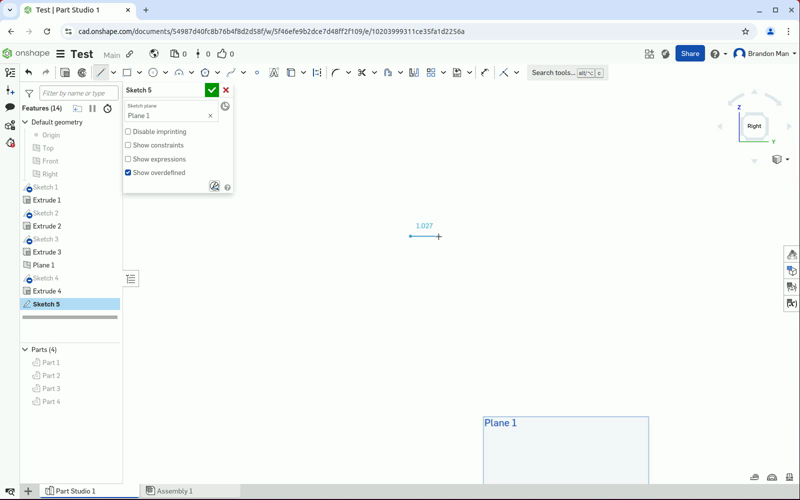
scroll(6)
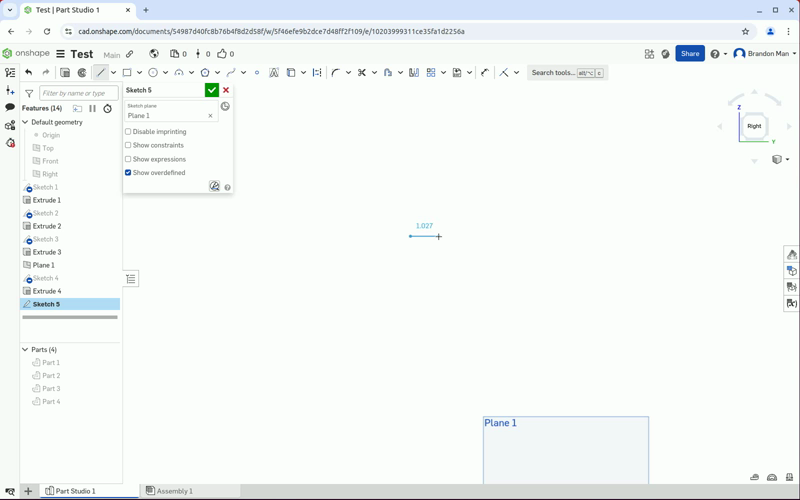
scroll(6)
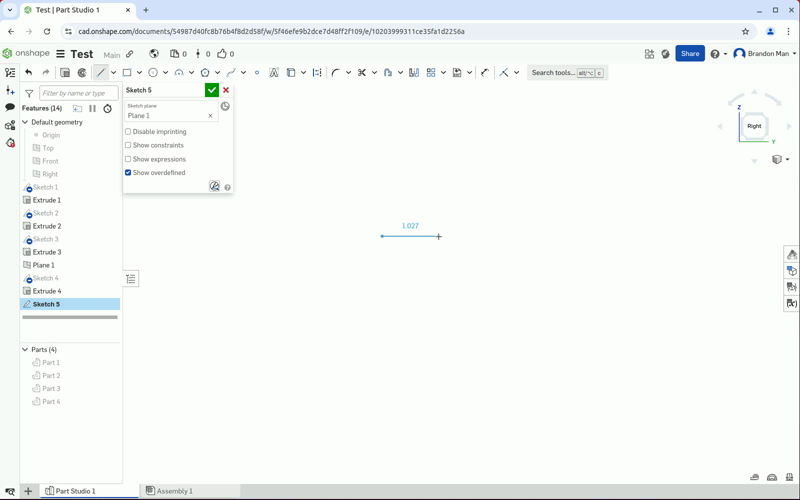
click(438, 236)
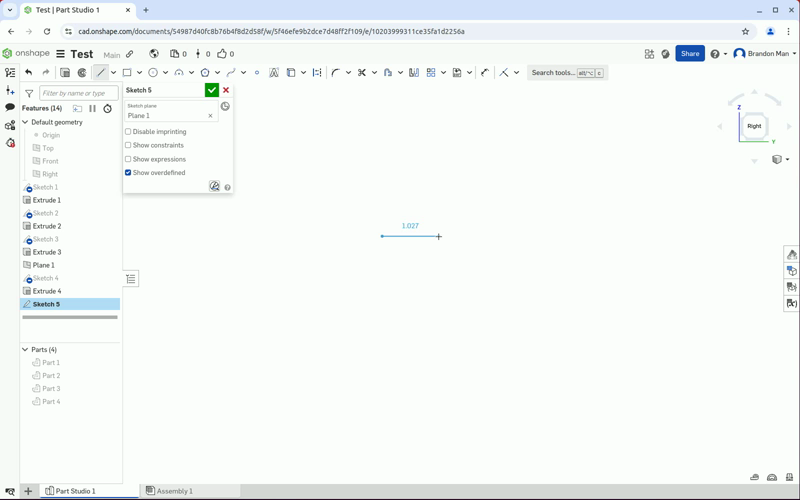
scroll(-6)
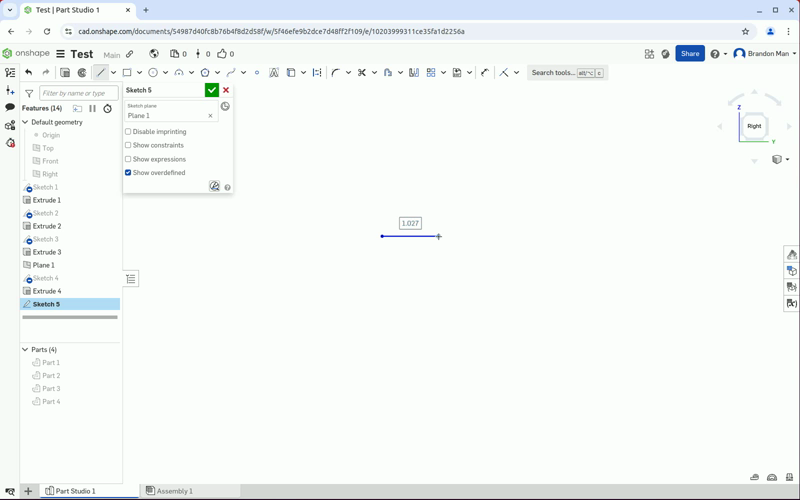
scroll(-6)
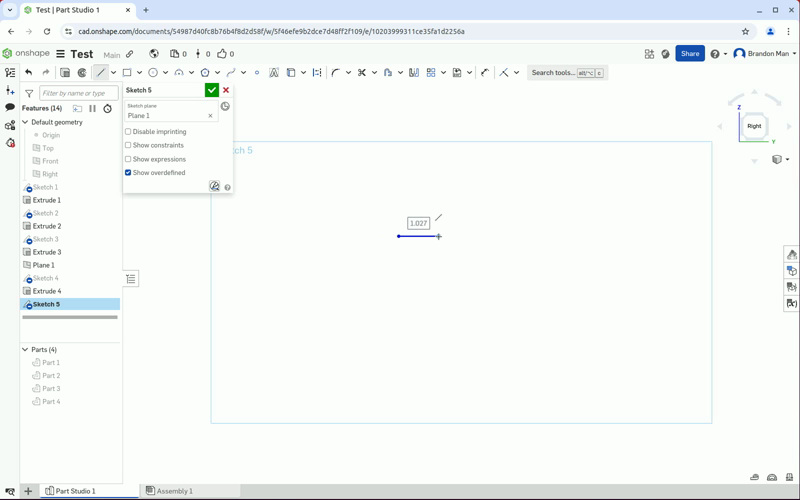
scroll(-6)
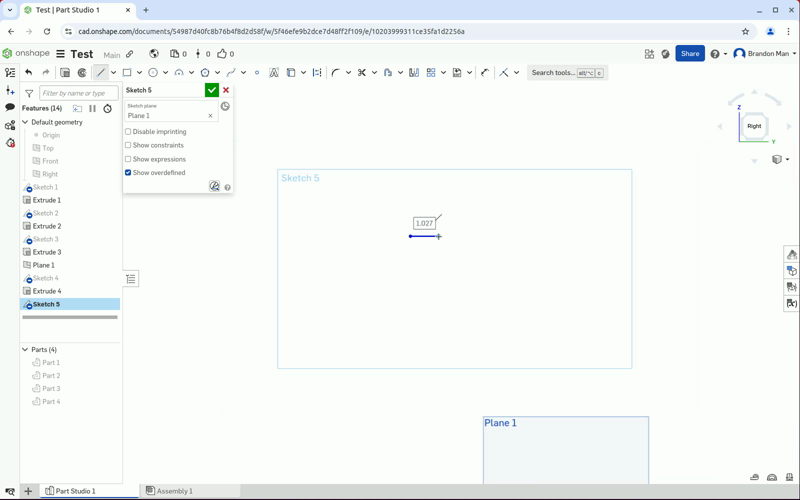
scroll(-6)
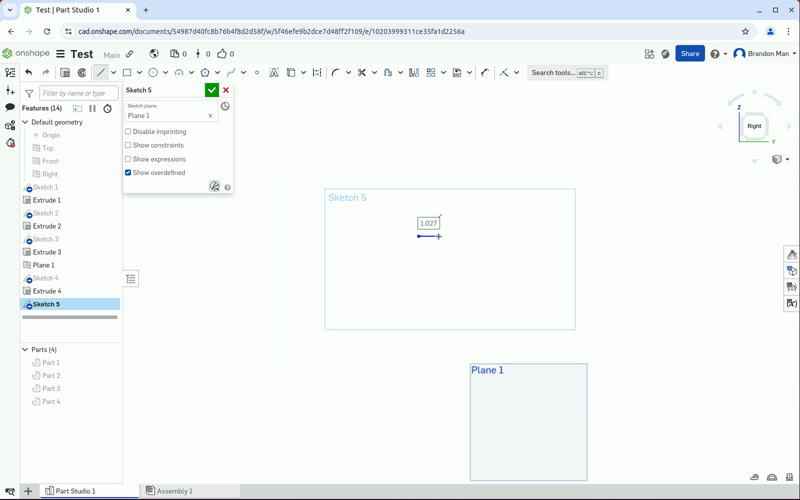
scroll(-6)
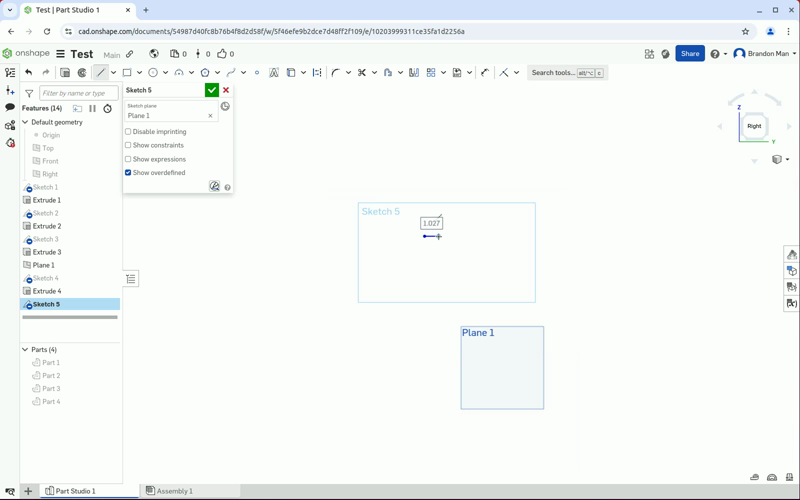
scroll(-6)
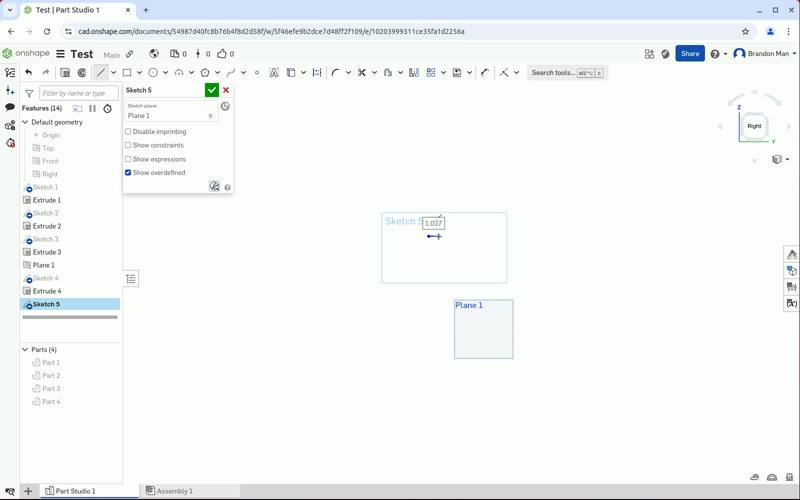
scroll(-6)
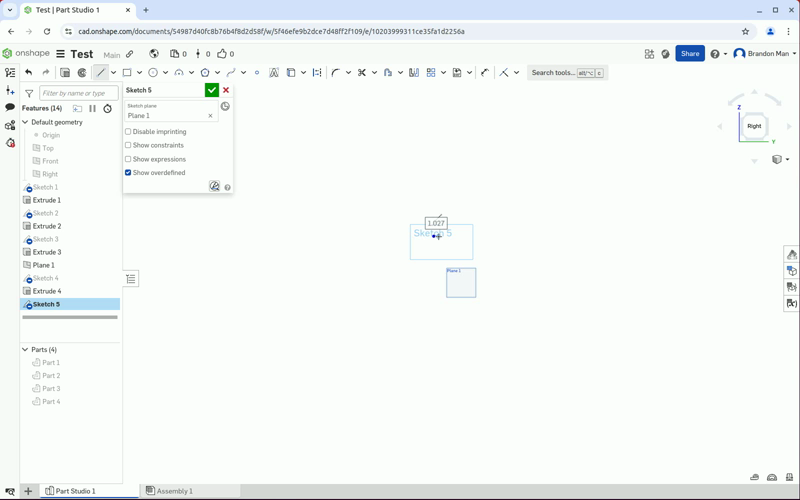
key_up(shift)
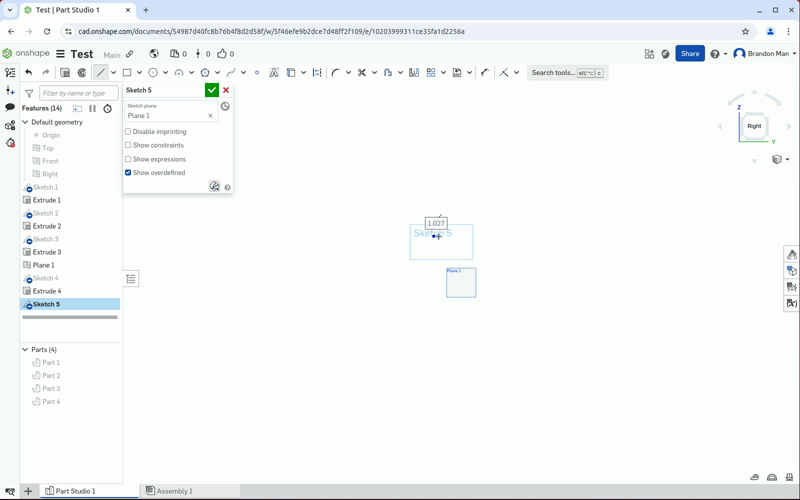
key_down(shift)
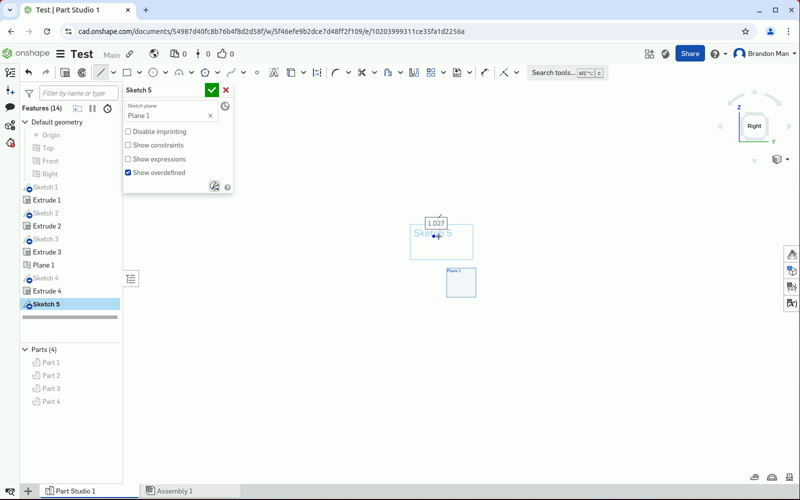
mouse_move(438, 170)
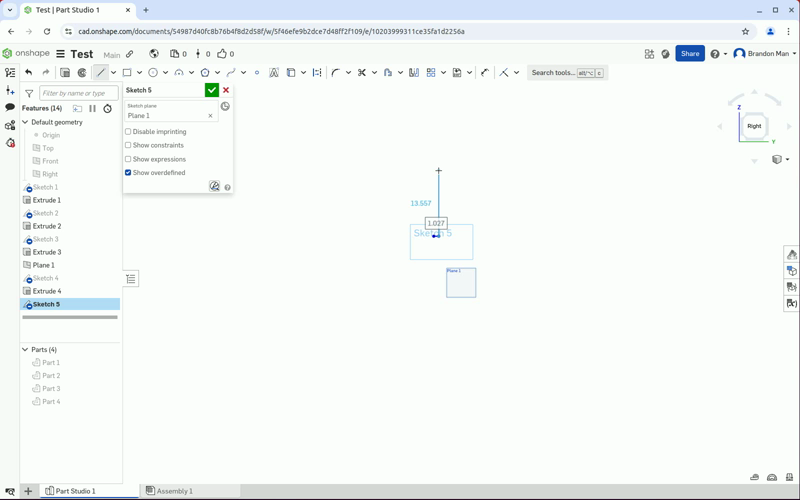
click(438, 170)
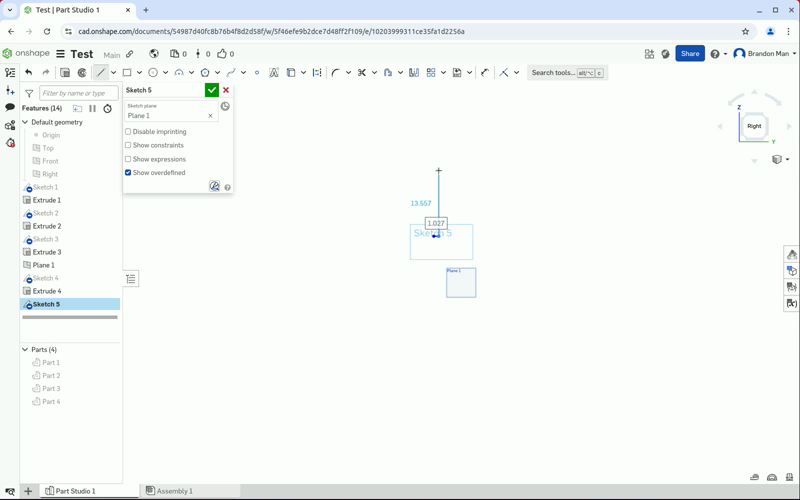
key_up(shift)
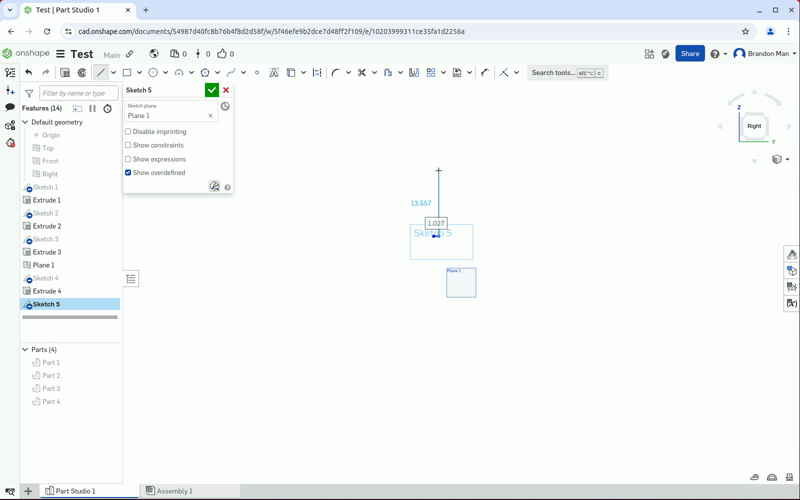
key_down(shift)
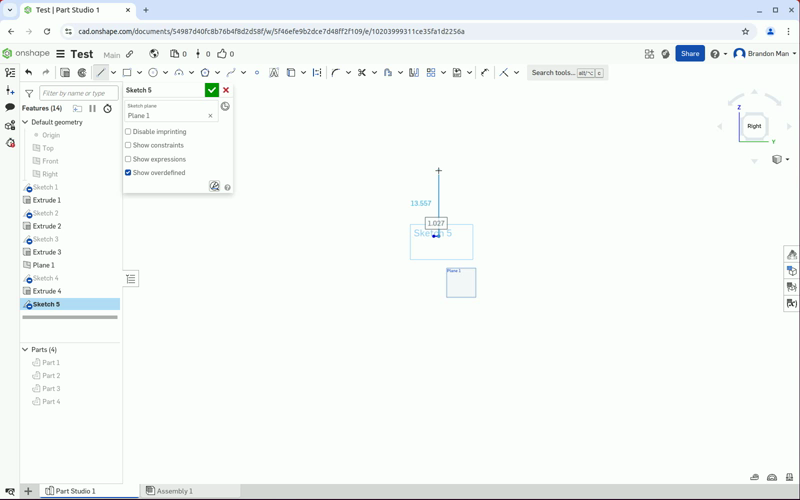
mouse_move(468, 170)
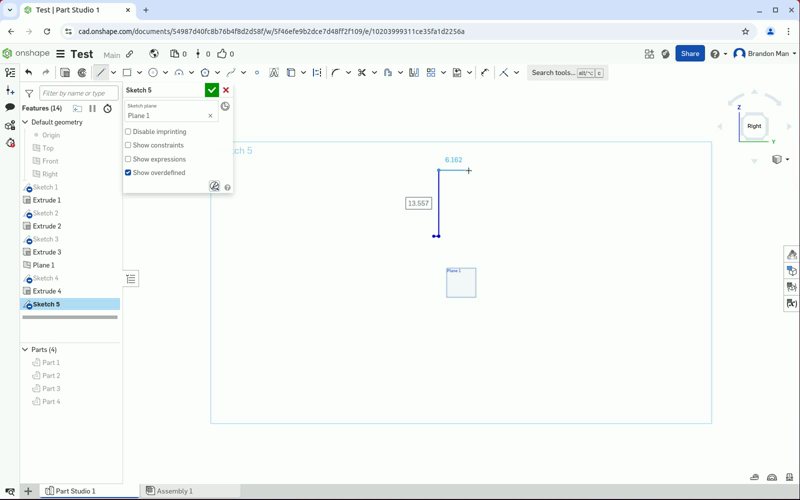
mouse_move(433, 170)
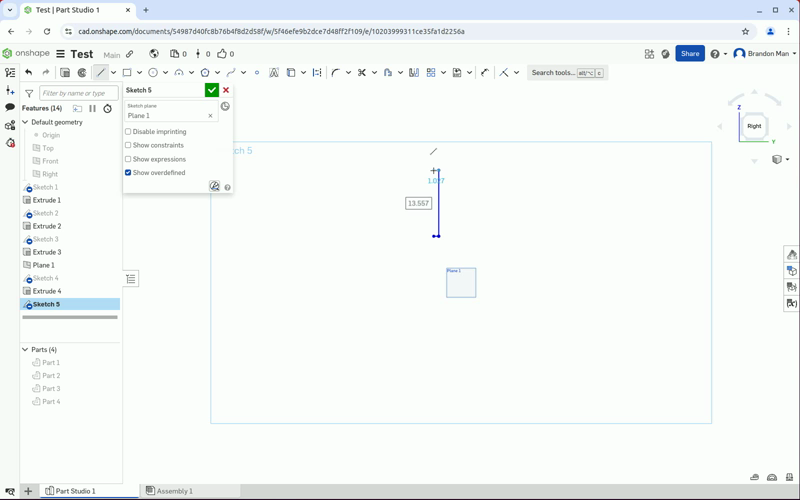
scroll(6)
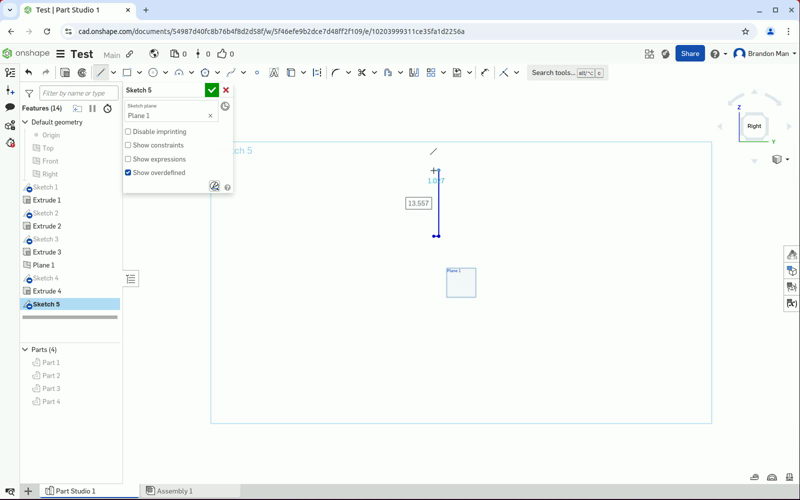
scroll(6)
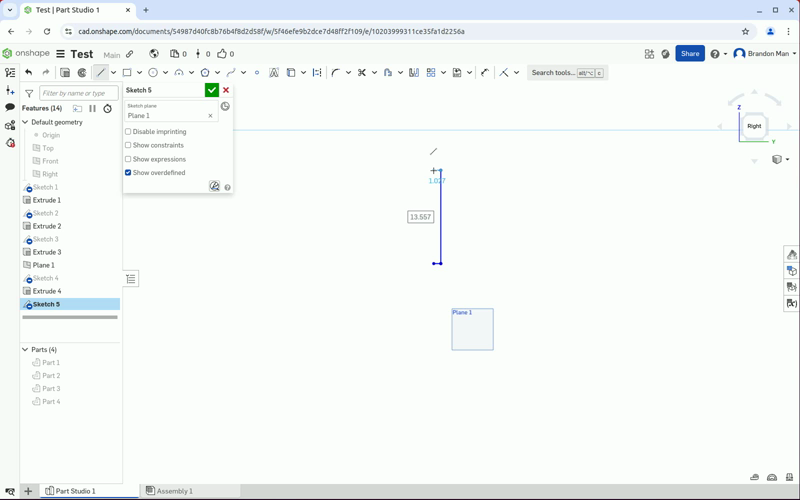
scroll(6)
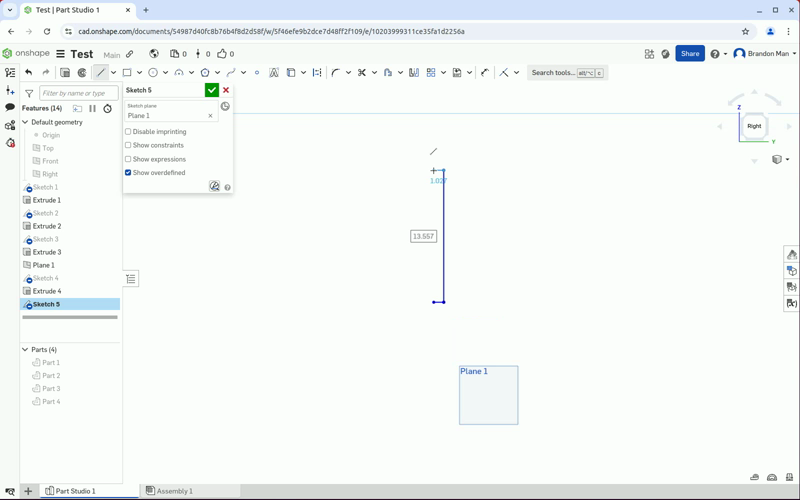
scroll(6)
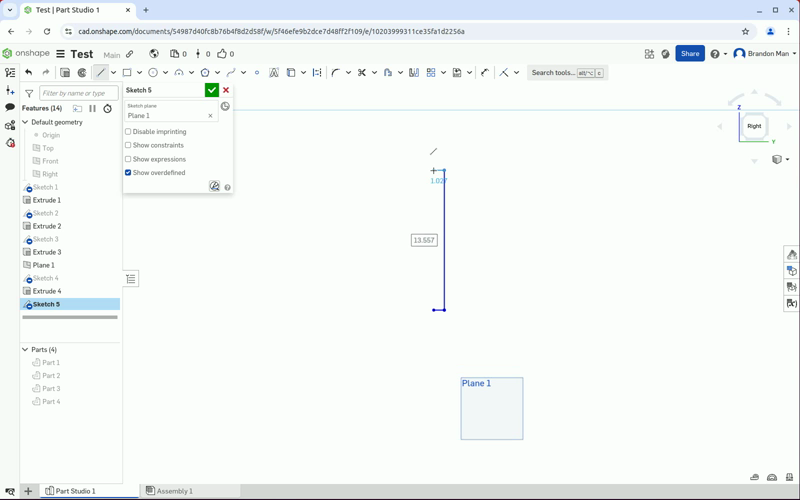
scroll(6)
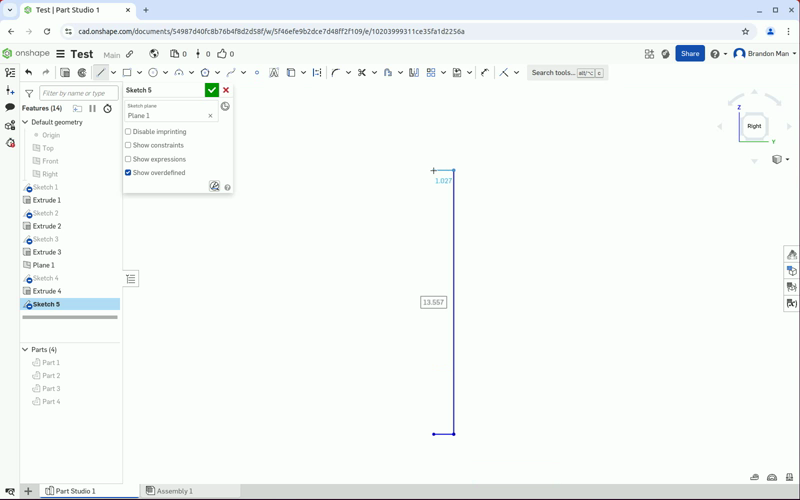
scroll(6)
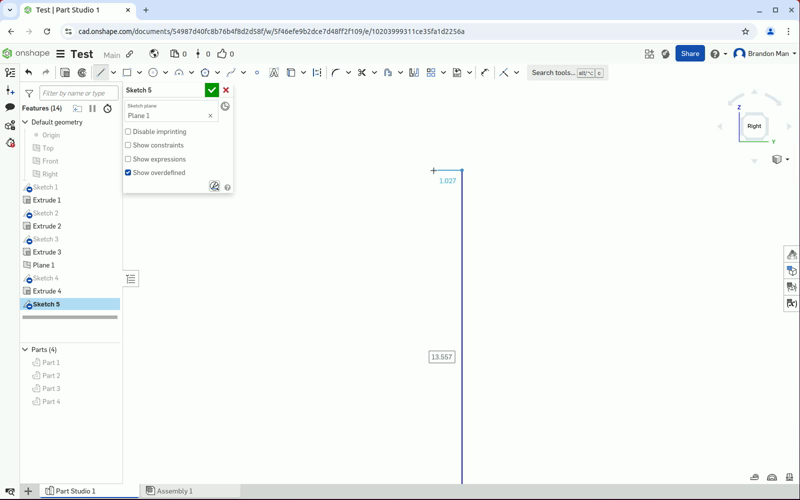
scroll(6)
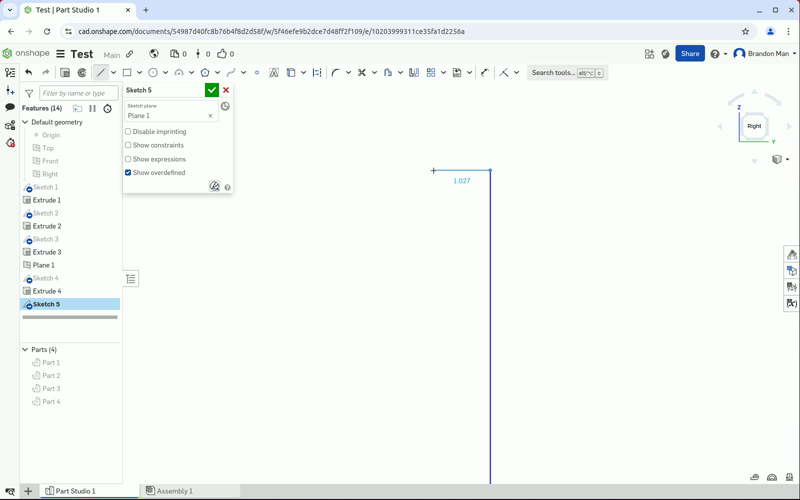
click(433, 170)
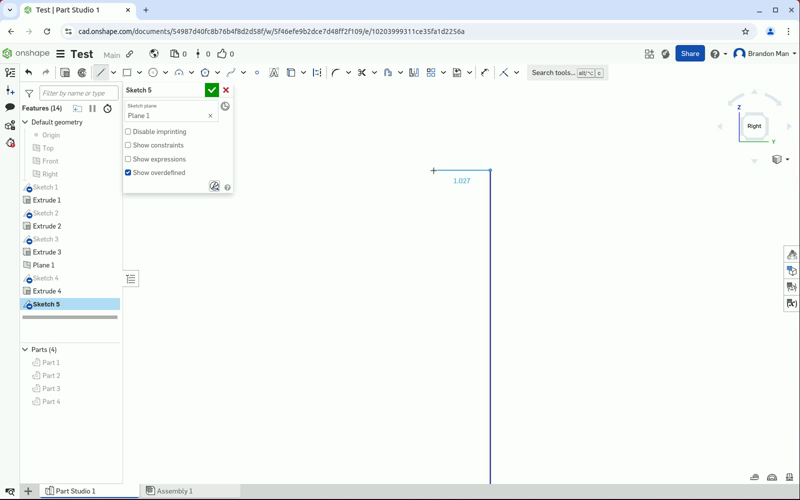
scroll(-6)
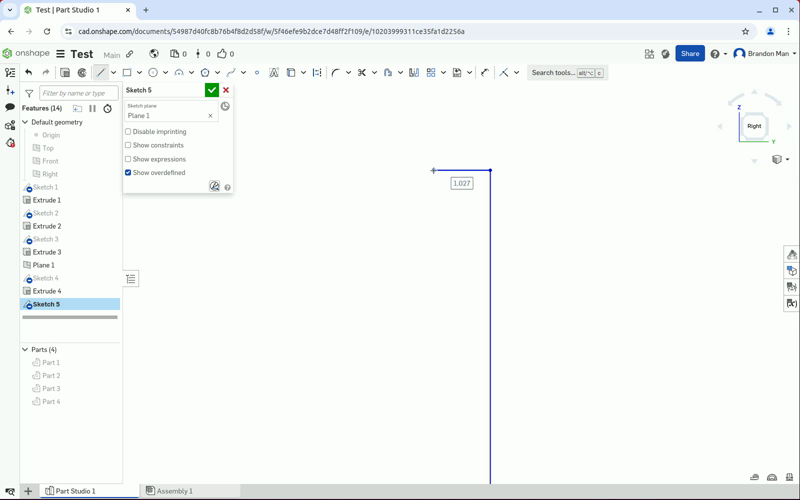
scroll(-6)
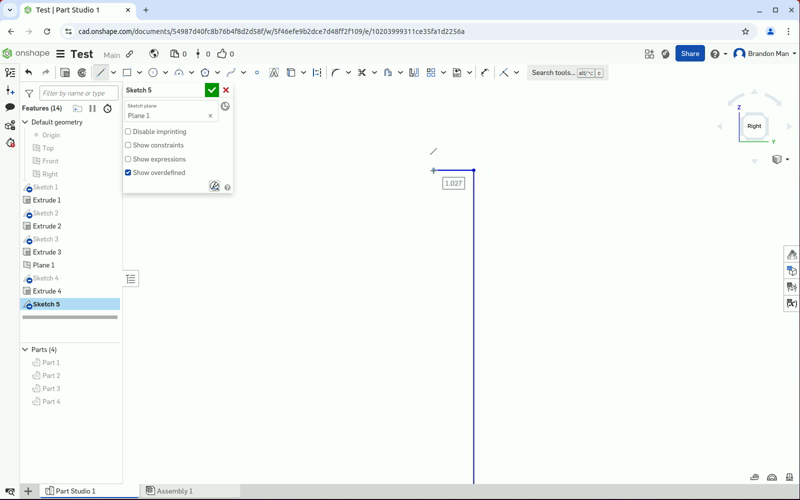
scroll(-6)
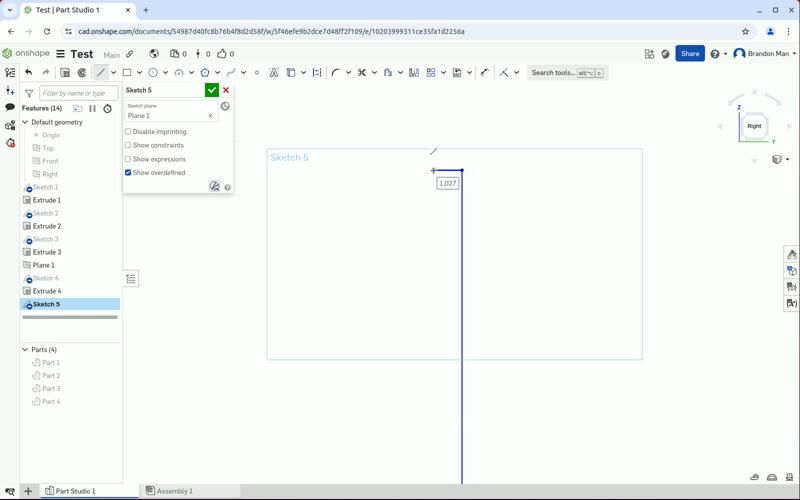
scroll(-6)
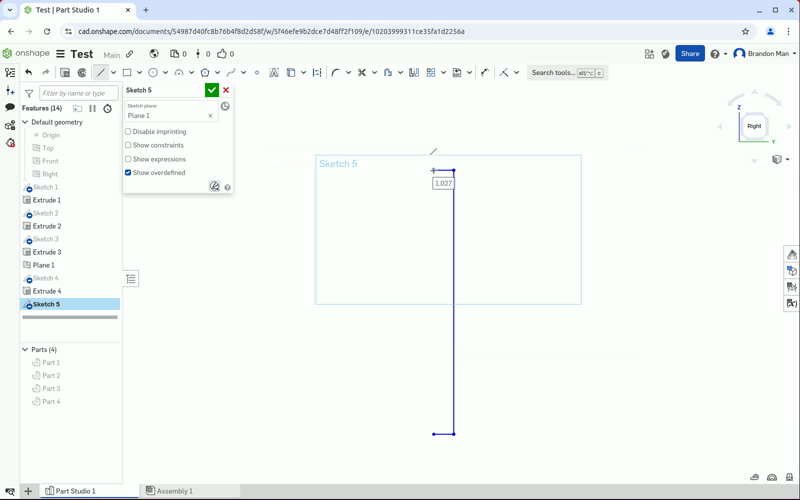
scroll(-6)
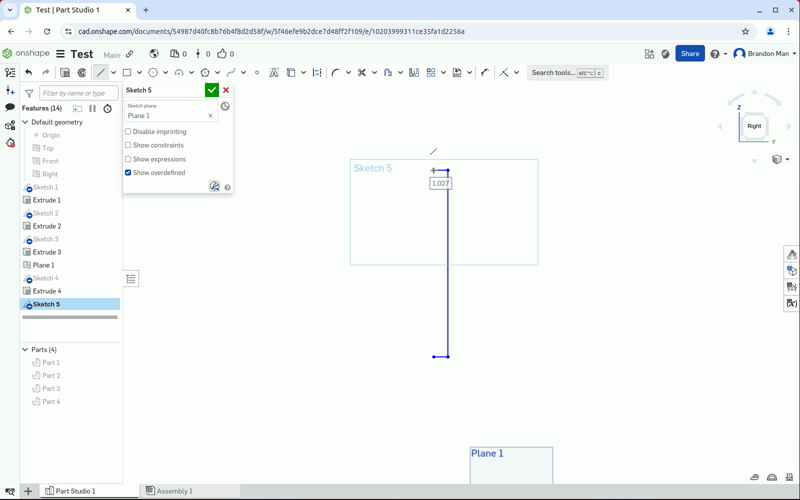
scroll(-6)
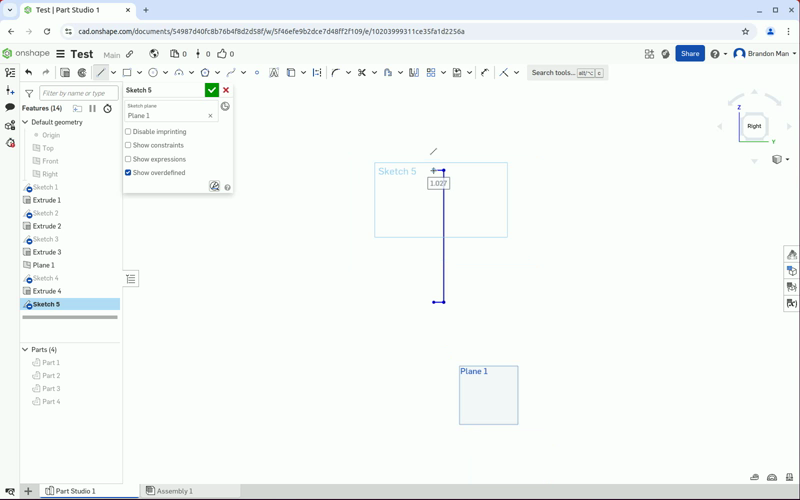
scroll(-6)
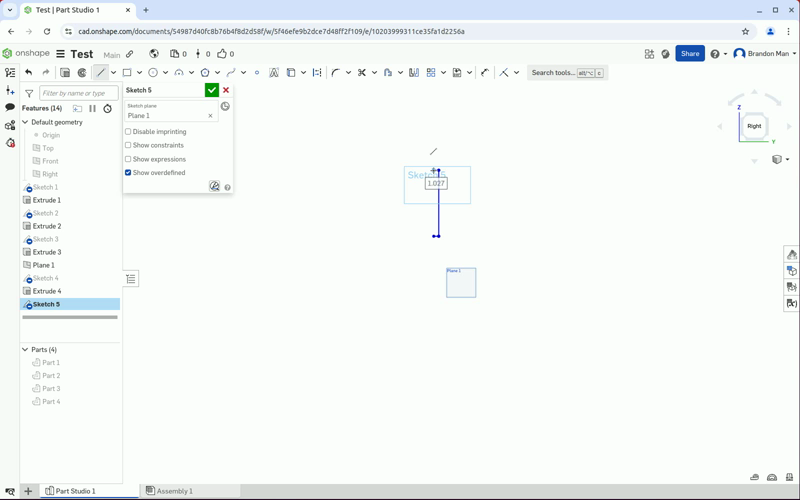
key_up(shift)
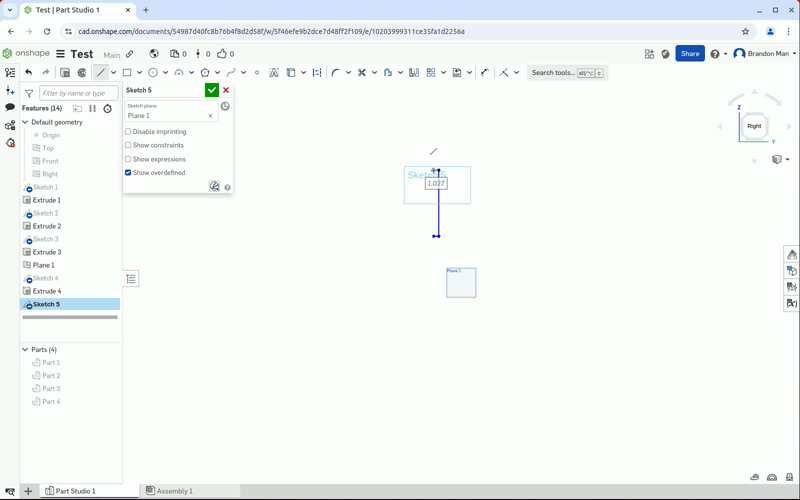
key_down(shift)
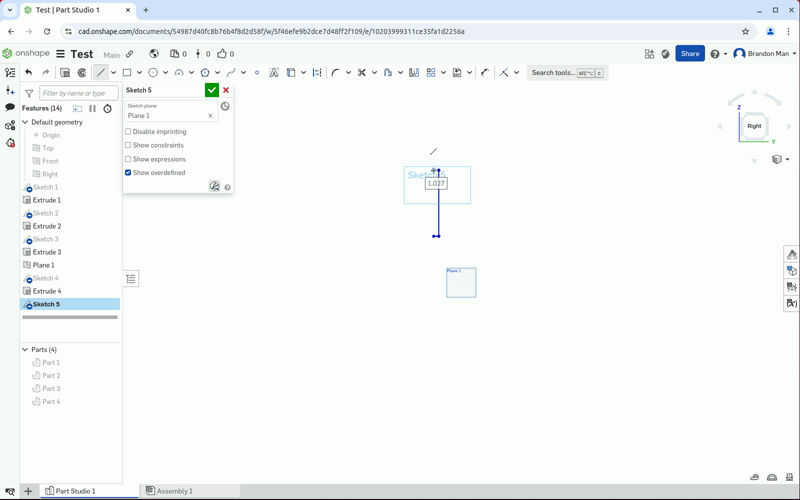
mouse_move(433, 236)
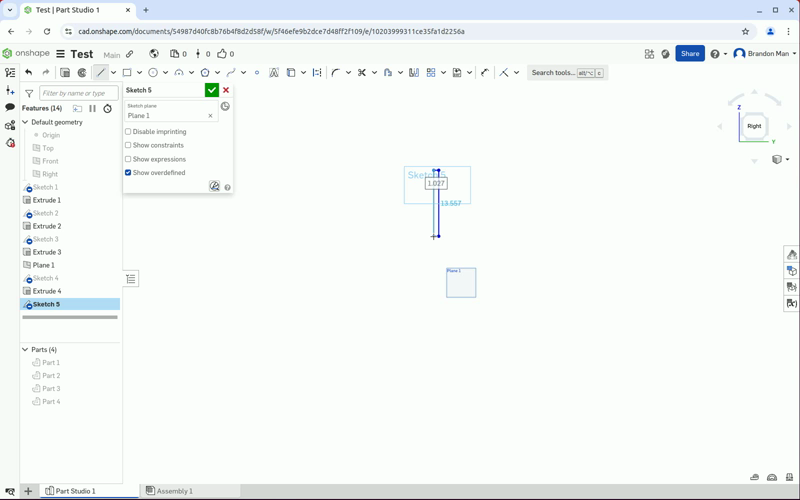
key_up(shift)
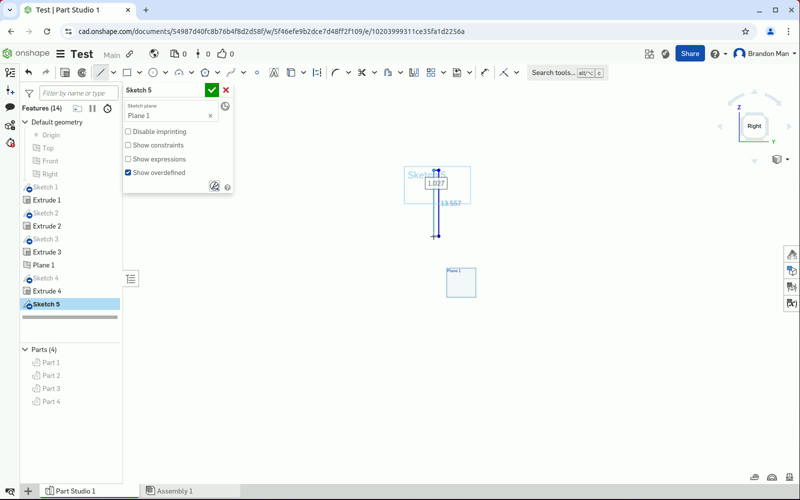
click(433, 236)
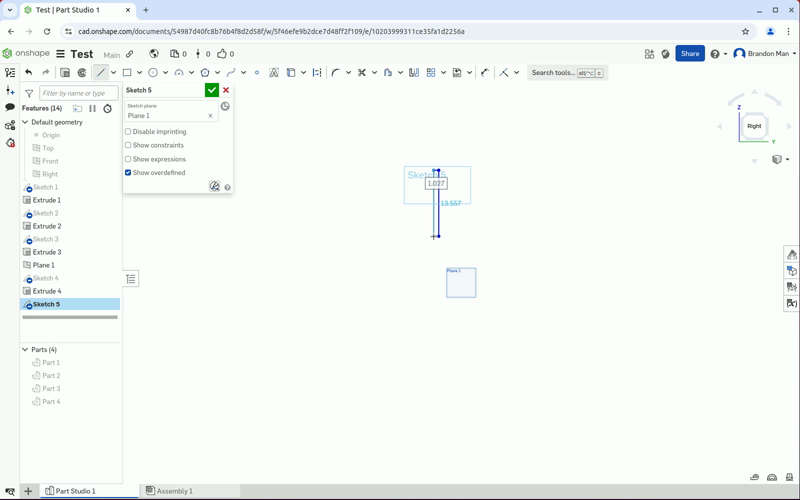
key(esc)
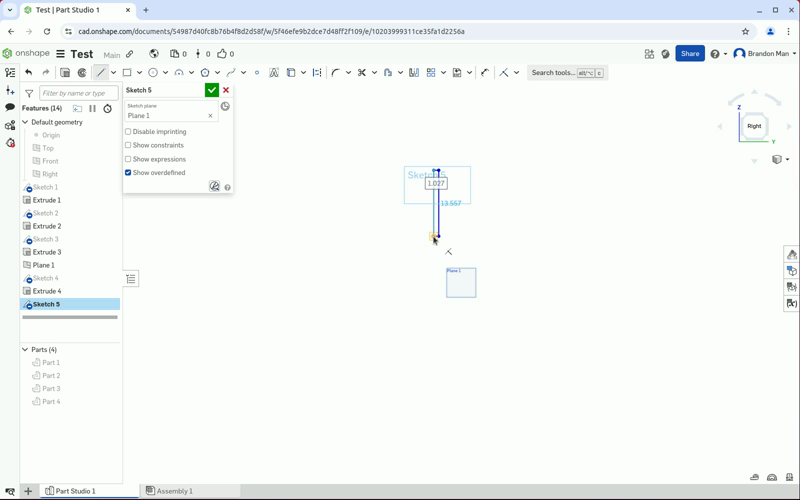
mouse_move(438, 190)
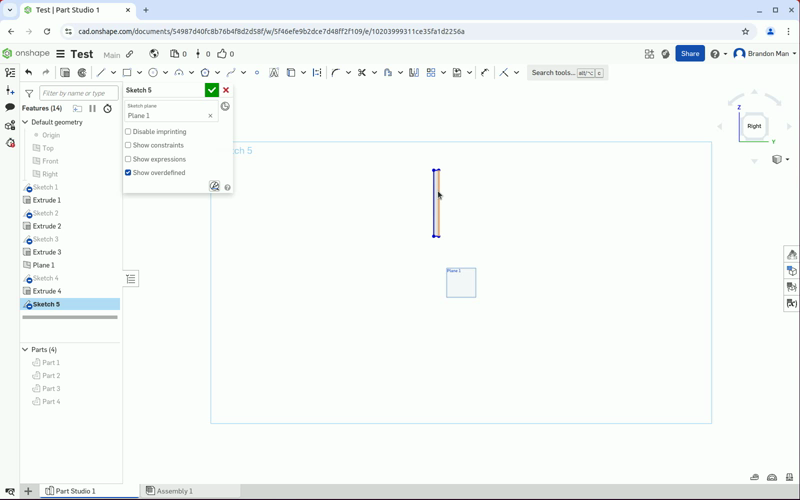
scroll(6)
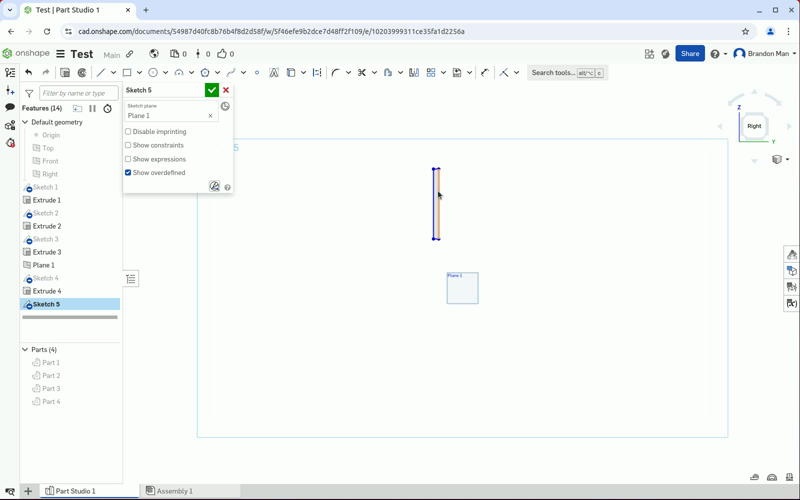
scroll(6)
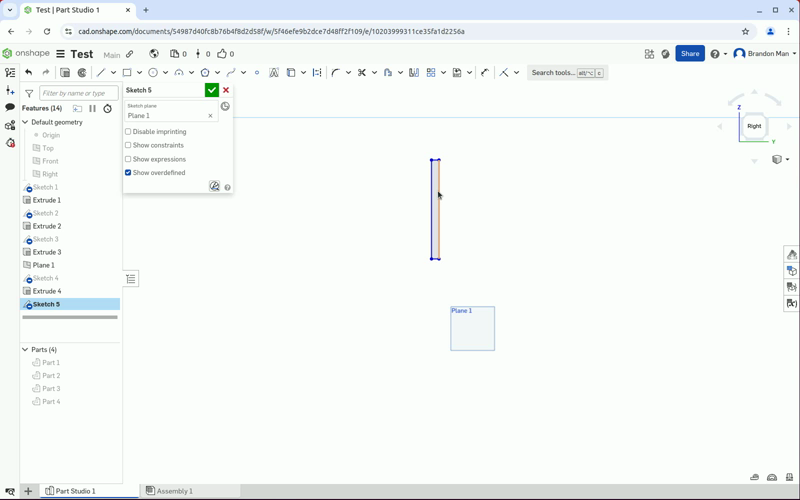
scroll(6)
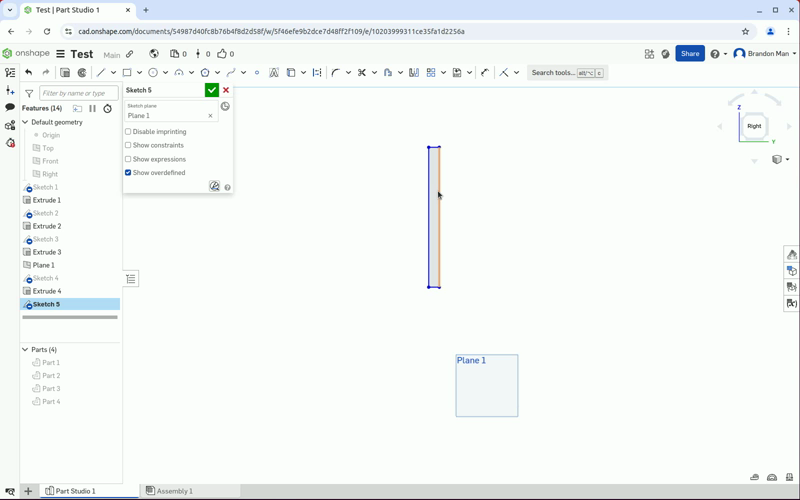
scroll(6)
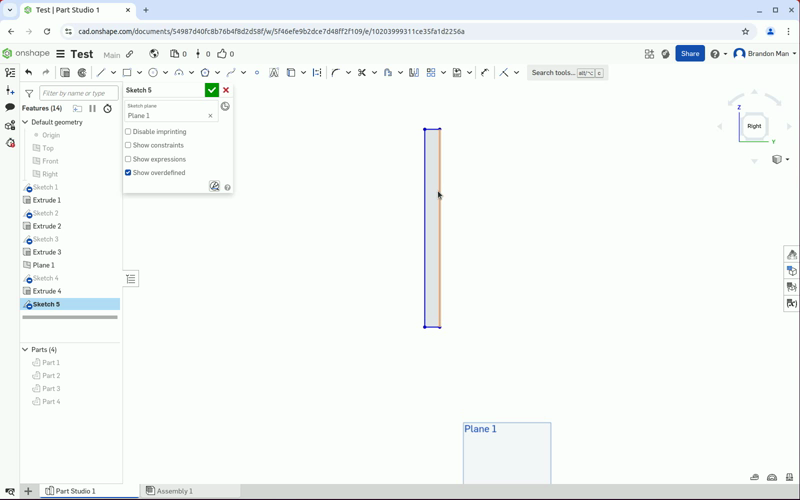
scroll(6)
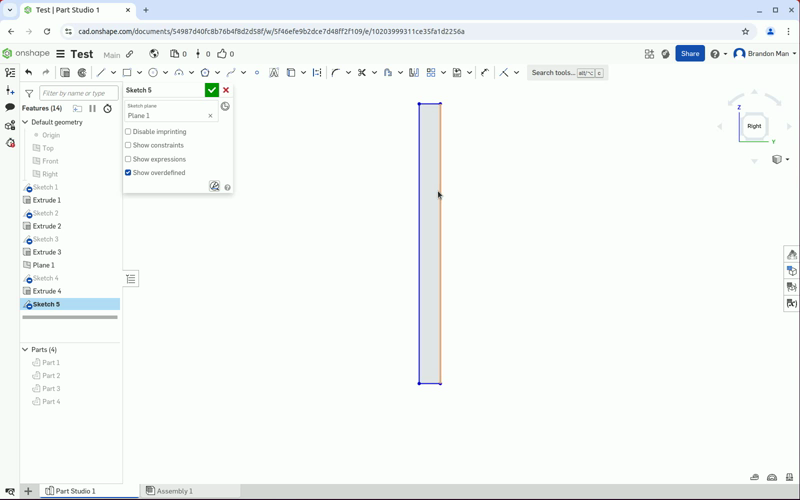
scroll(6)
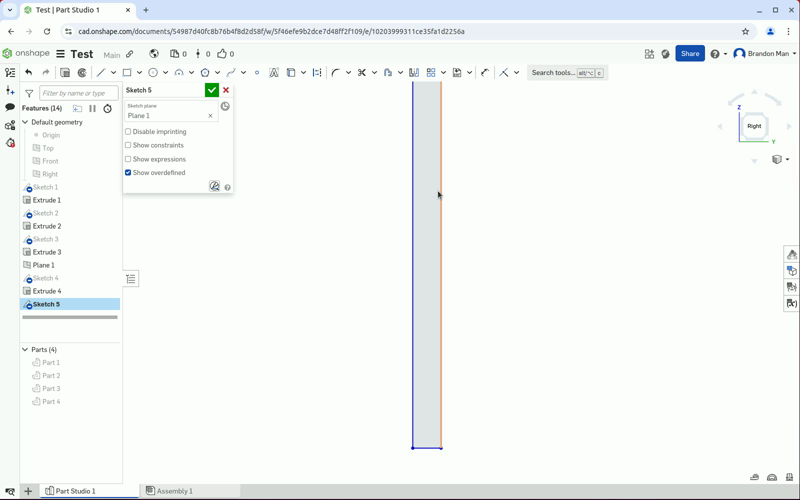
scroll(6)
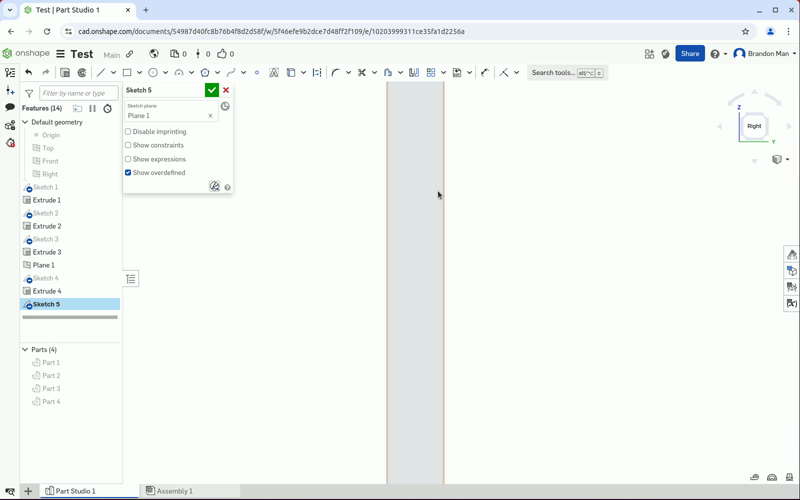
click(438, 190)
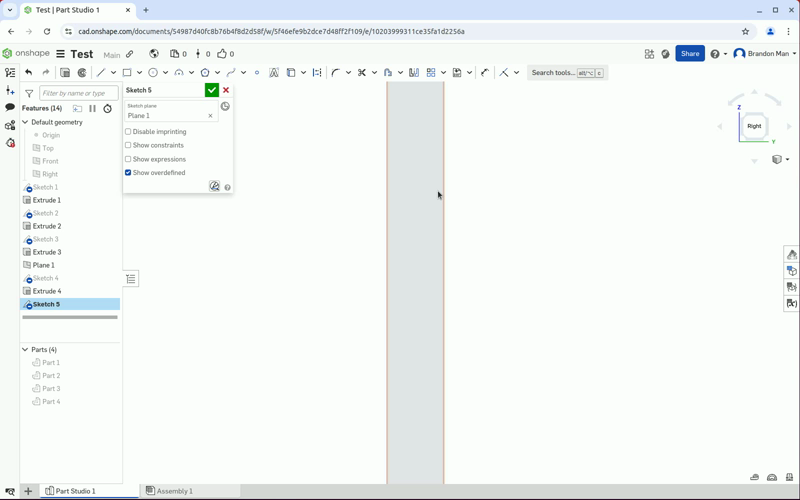
scroll(-6)
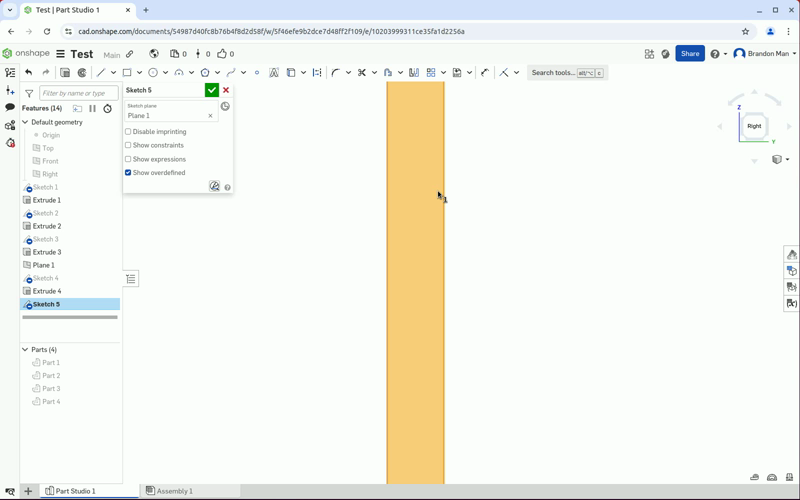
scroll(-6)
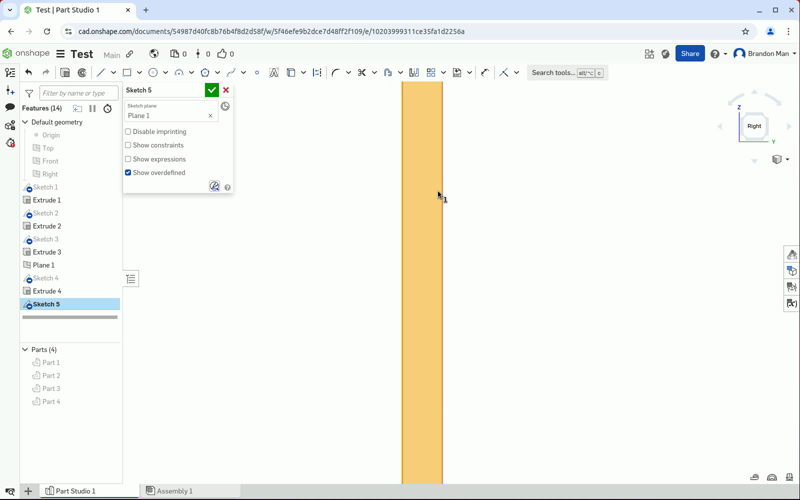
scroll(-6)
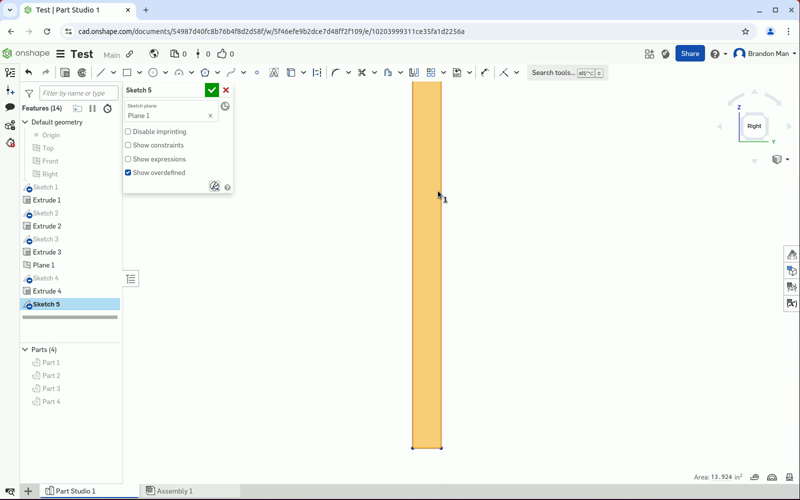
scroll(-6)
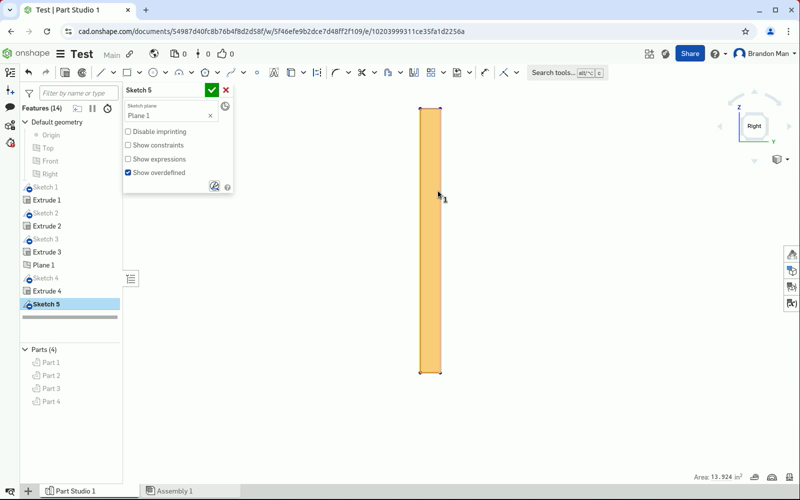
scroll(-6)
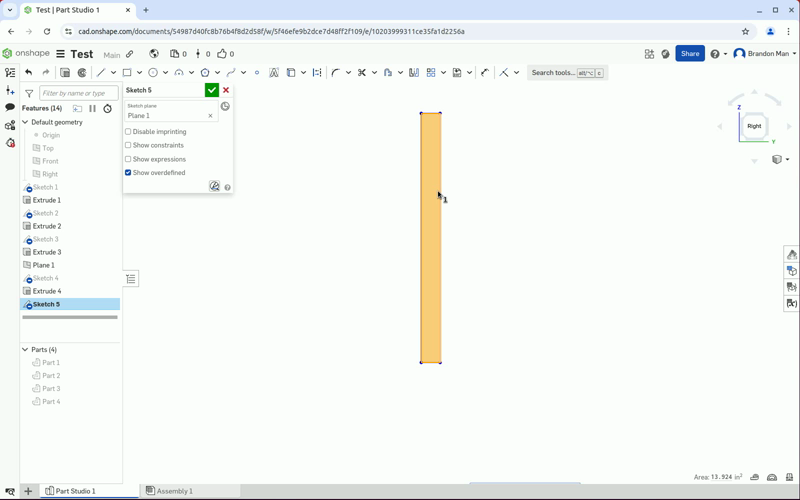
scroll(-6)
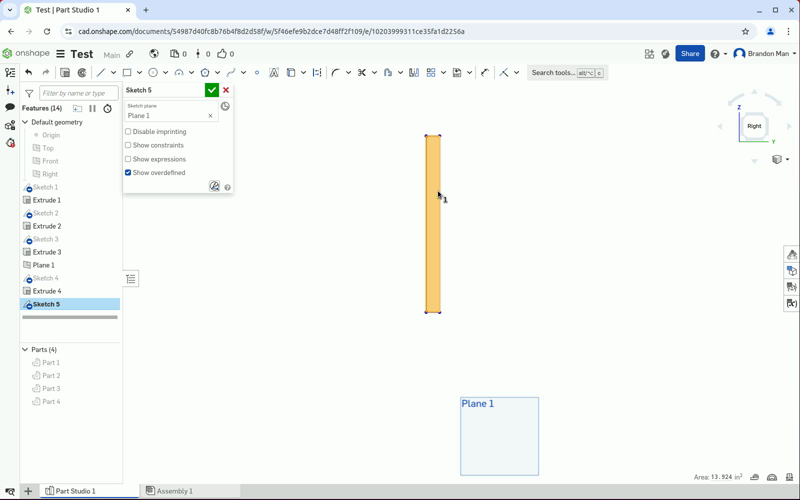
scroll(-6)
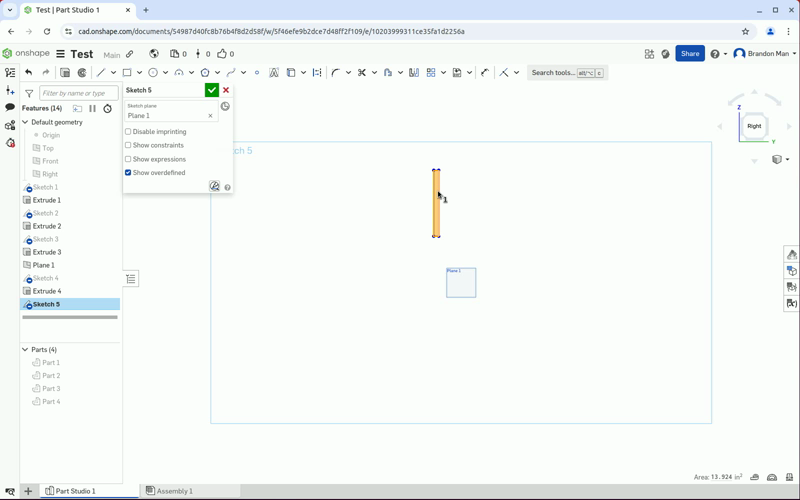
mouse_move(73, 352)
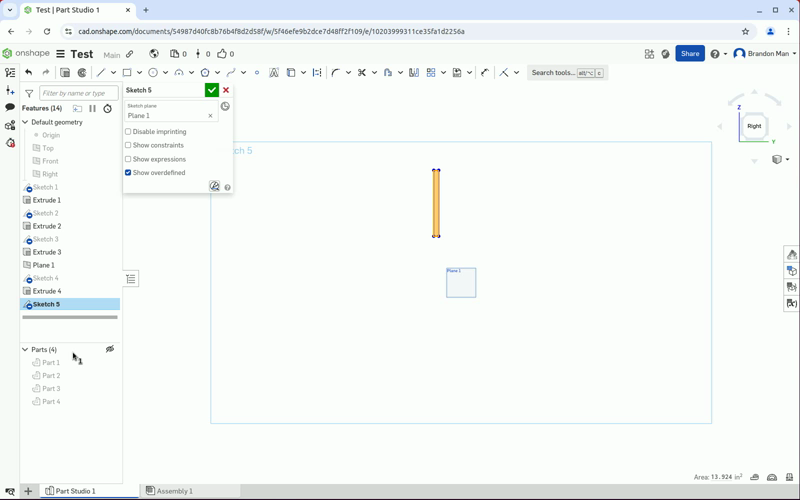
key(shift+y)
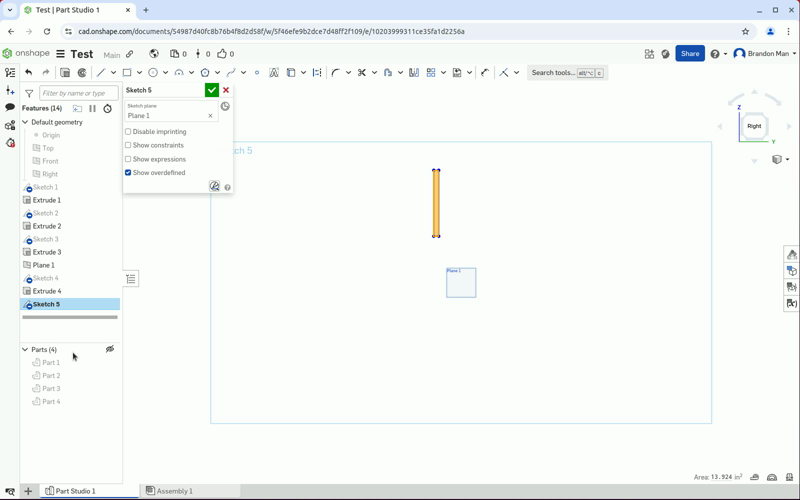
key(shift+e)
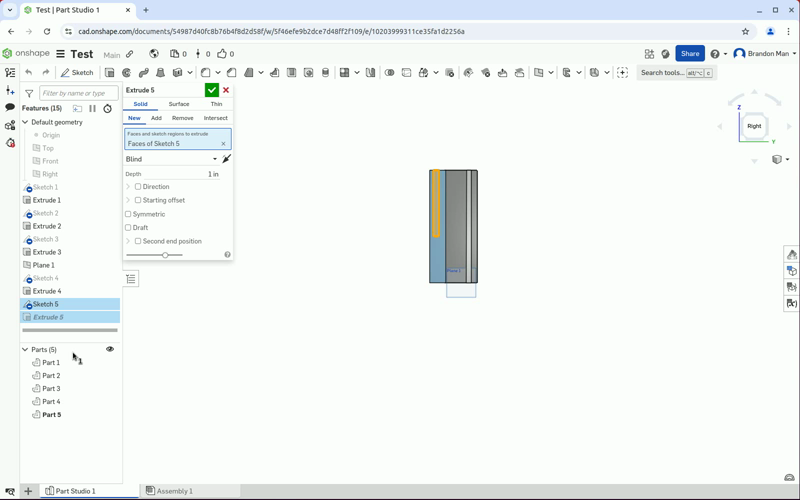
mouse_move(143, 106)
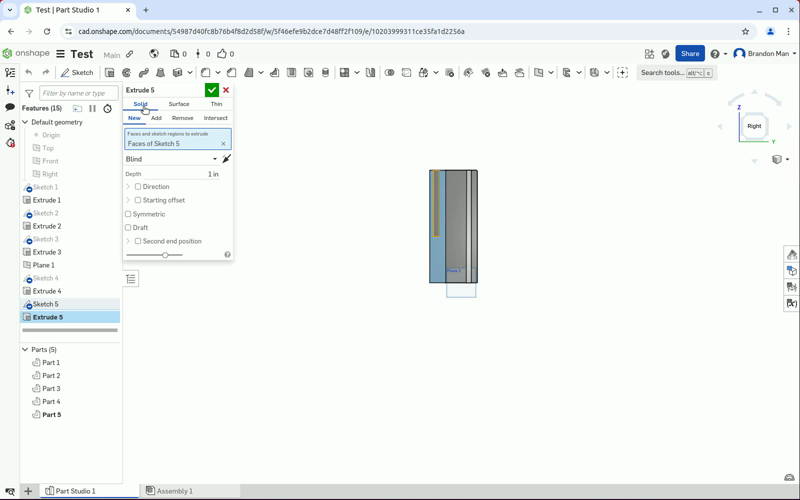
click(143, 106)
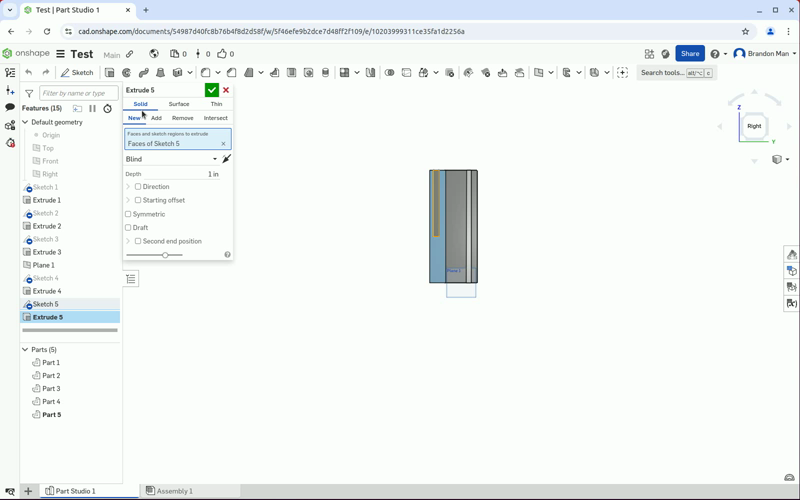
mouse_move(137, 120)
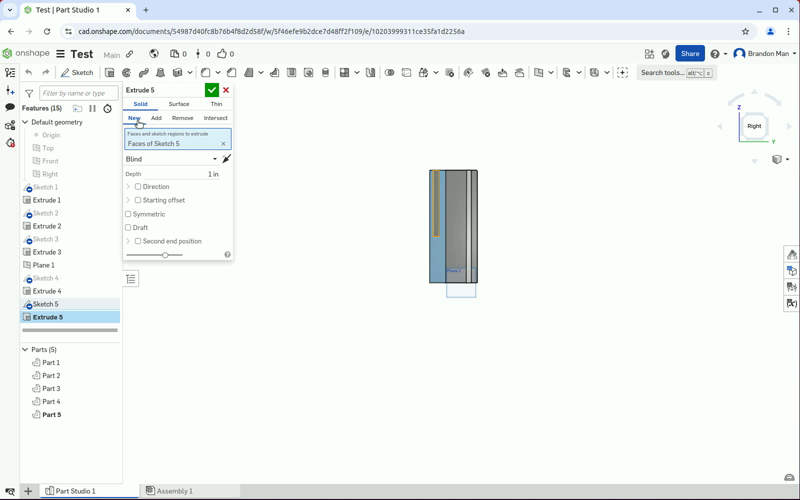
click(137, 120)
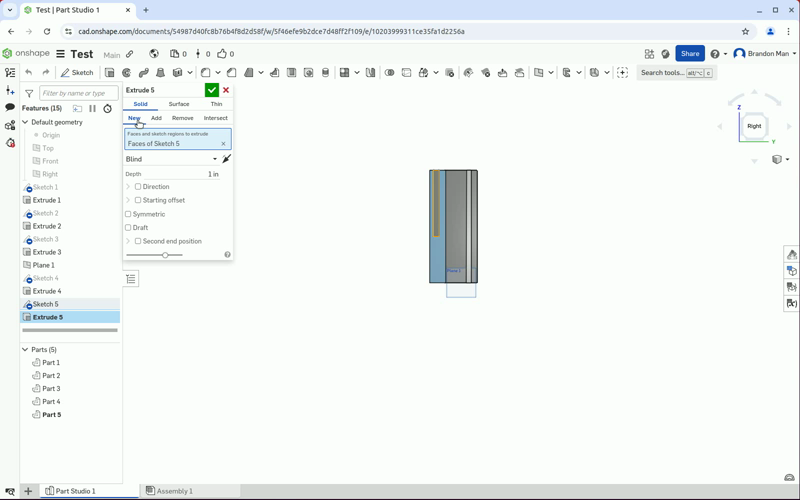
key(tab, 4)
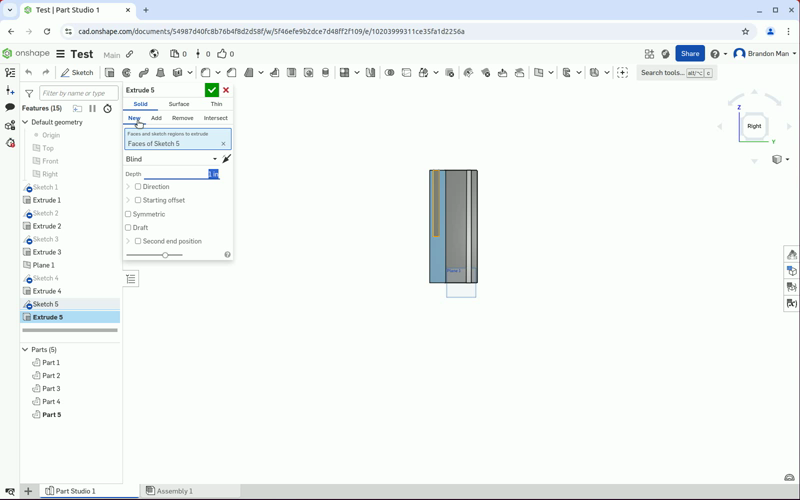
text(3.851)
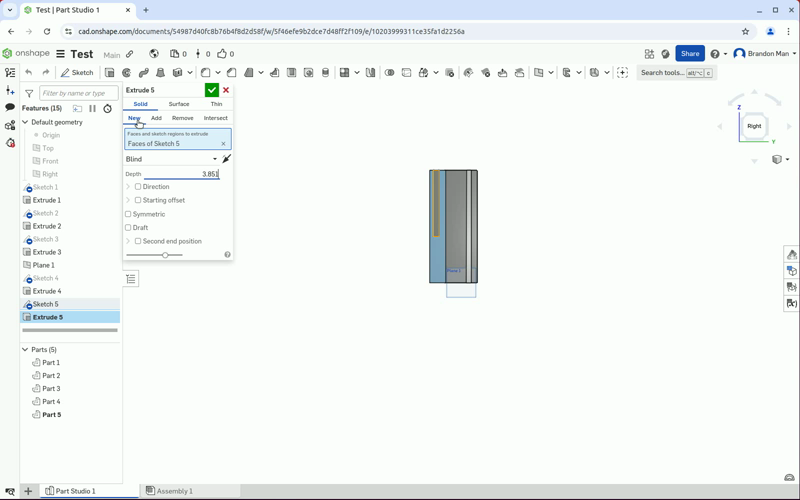
key(enter)
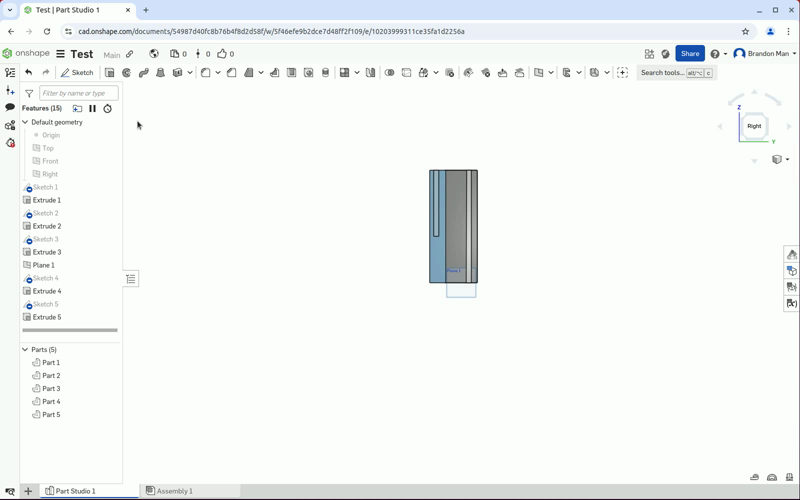
key(shift+h)
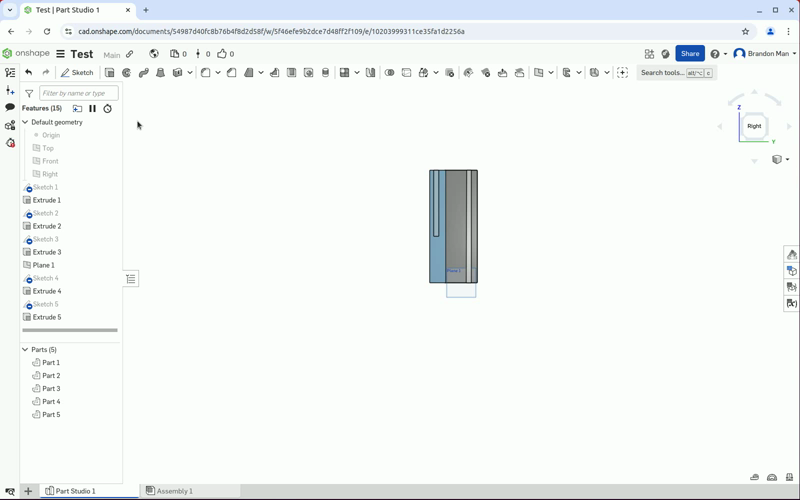
key(shift+h)
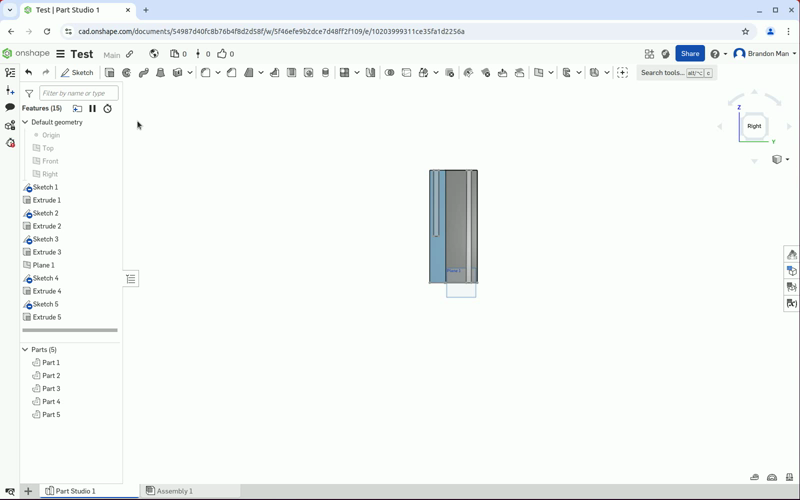
key(shift+7)
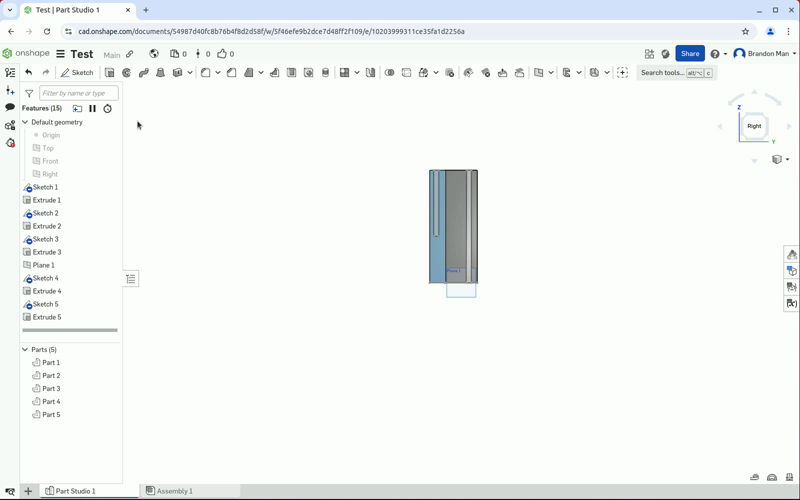
key(right, 2)
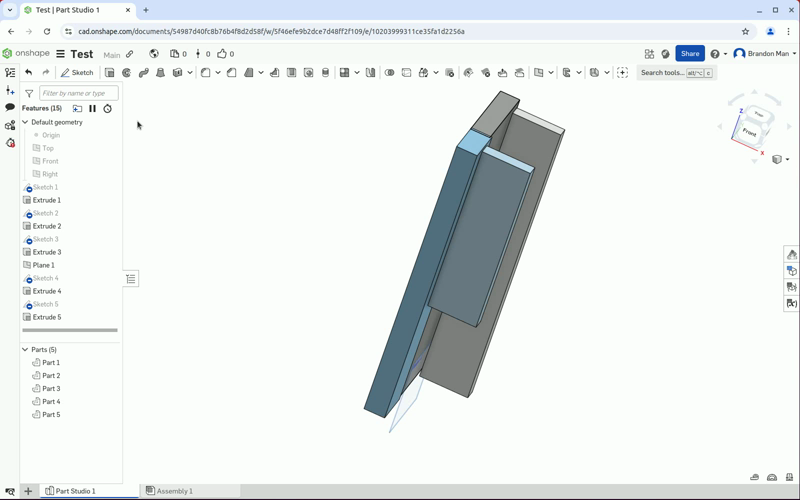
key(down, 2)
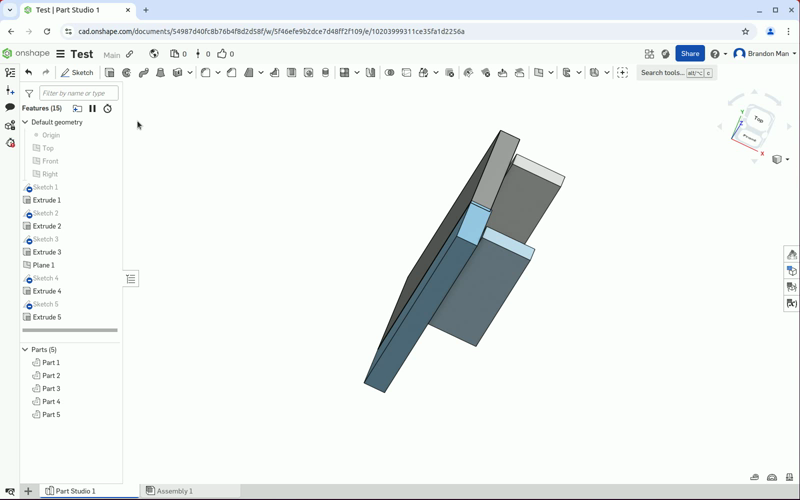
key(up, 2)
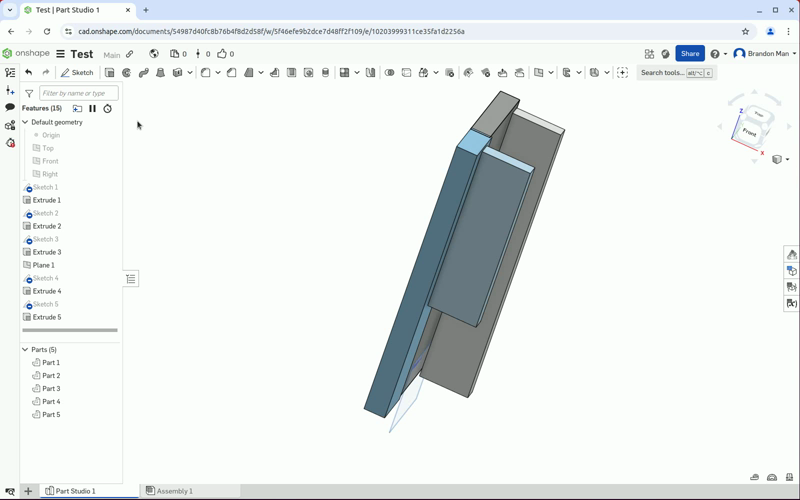
key(left, 2)
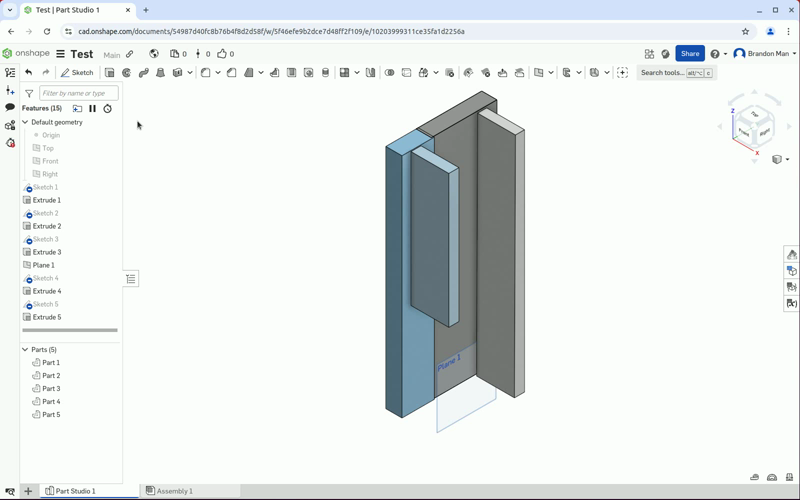
mouse_move(73, 189)
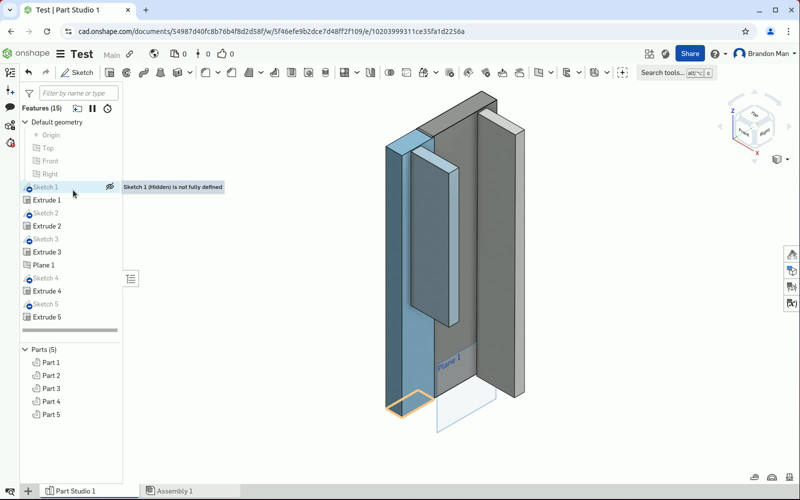
click(73, 189)